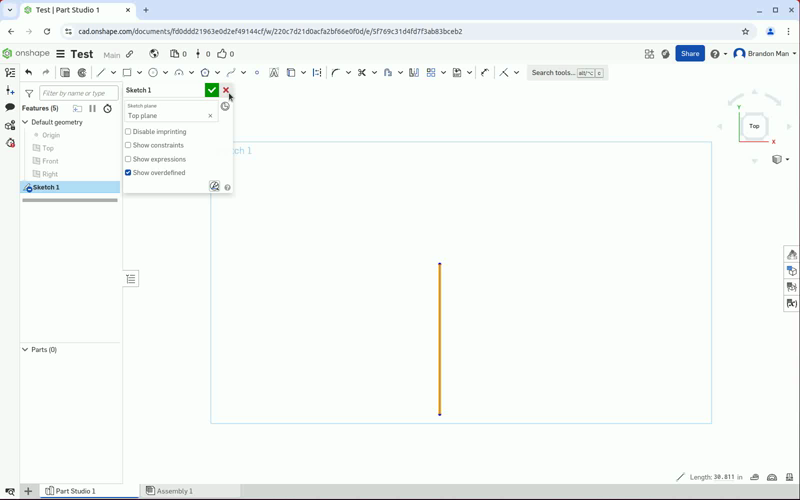
key(shift+h)
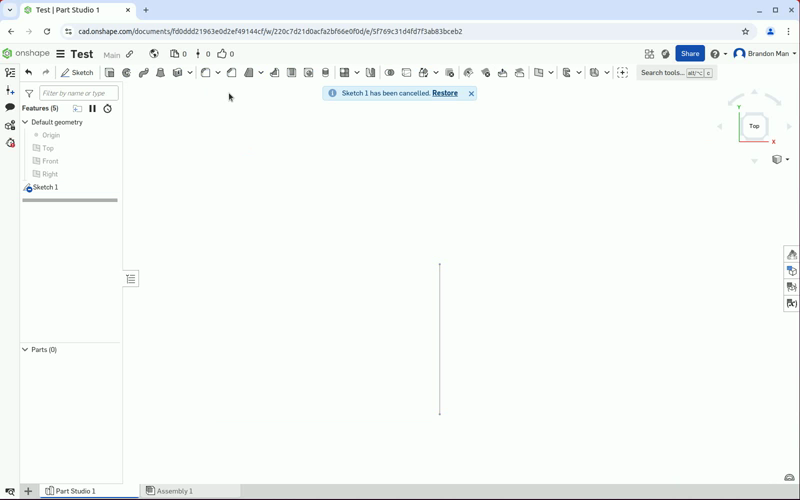
key(shift+s)
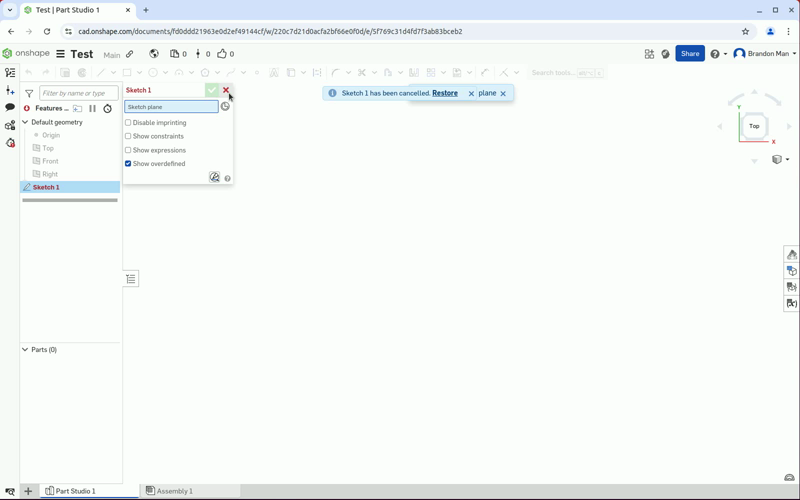
mouse_move(73, 150)
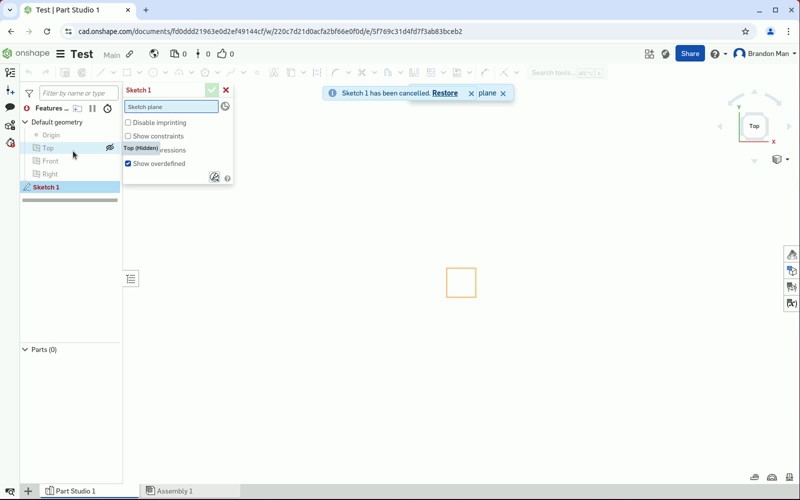
click(73, 150)
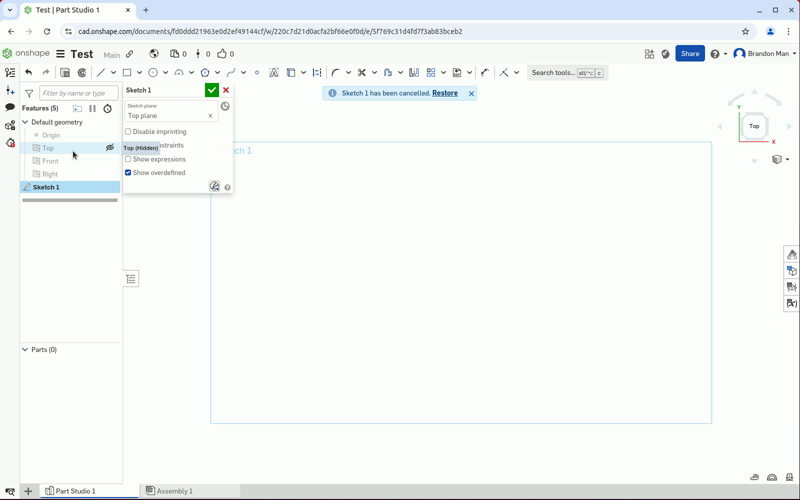
mouse_move(73, 352)
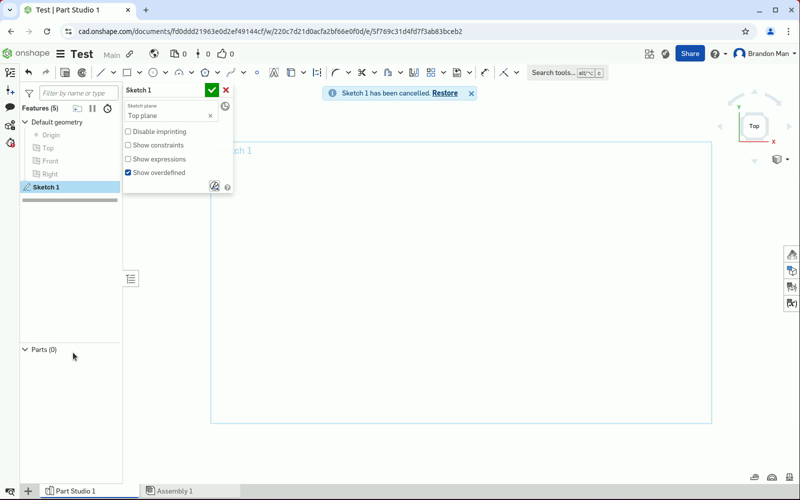
key(y)
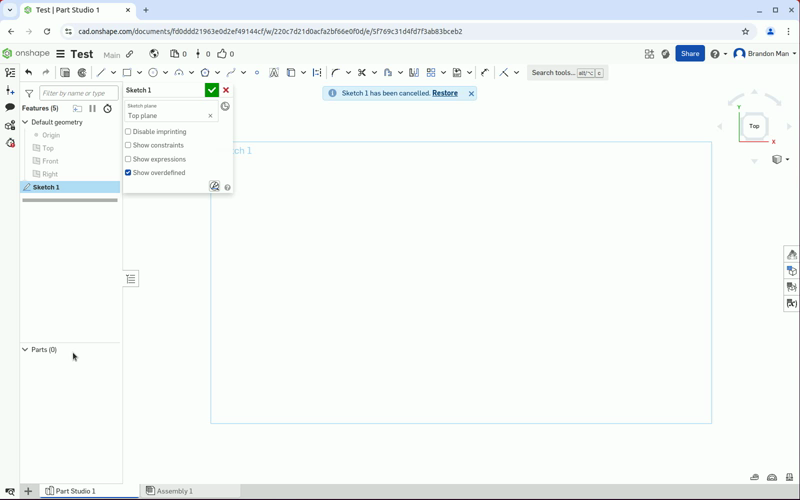
key(l)
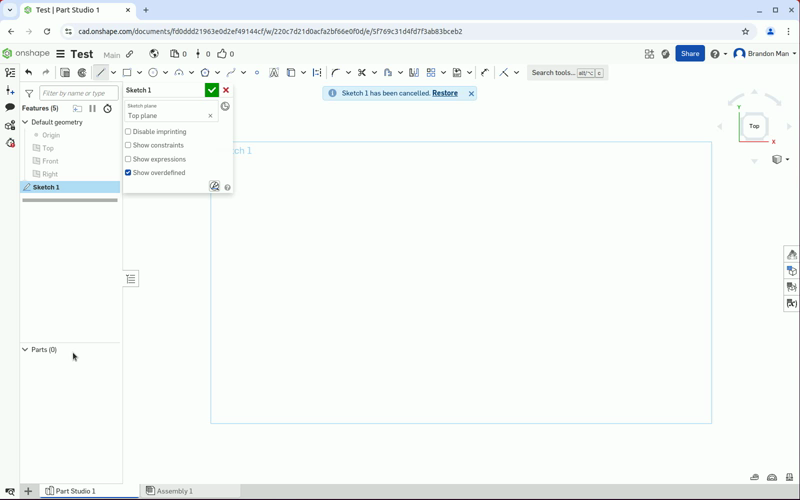
key_down(shift)
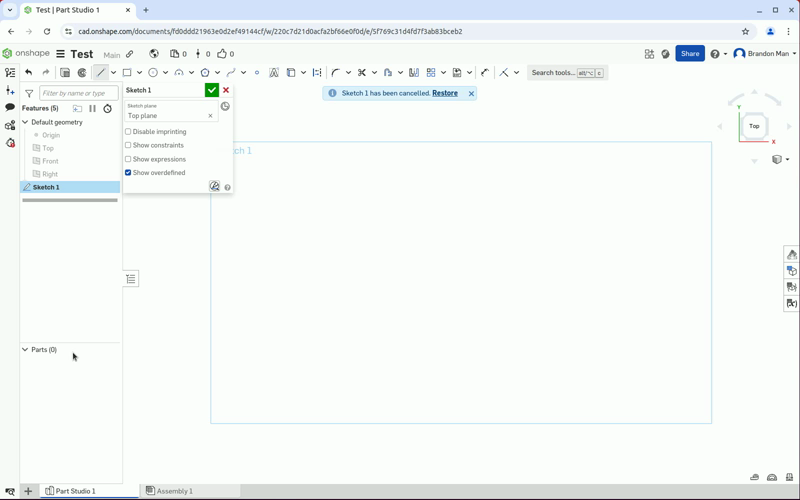
mouse_move(353, 343)
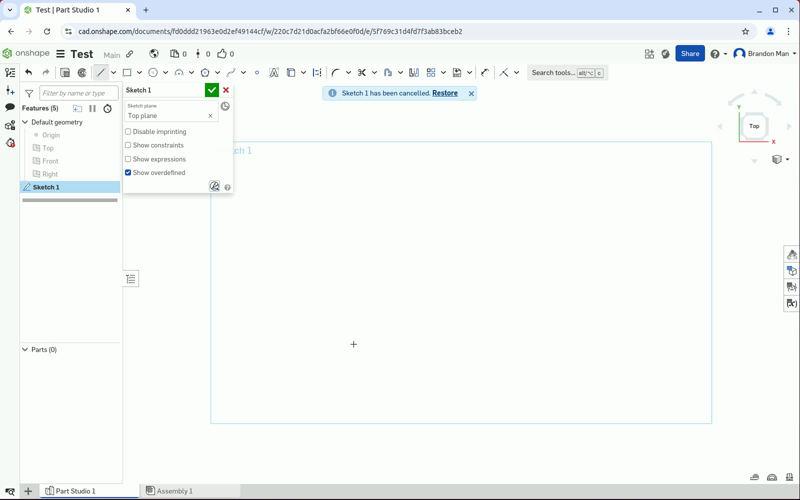
click(353, 343)
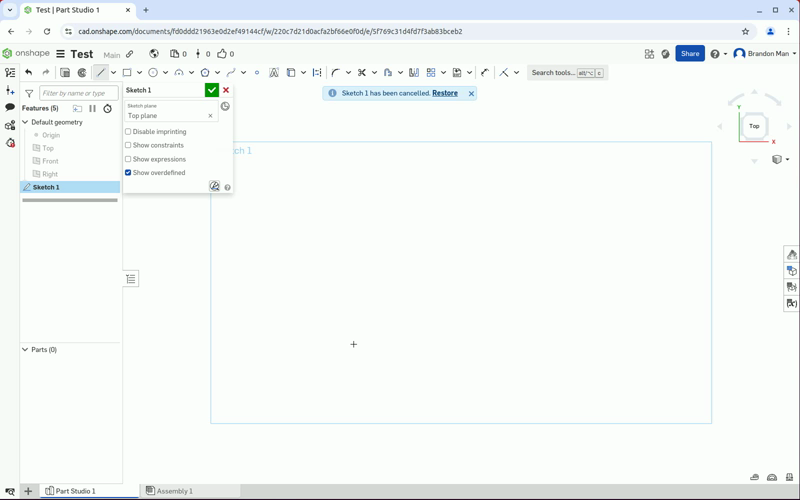
key_up(shift)
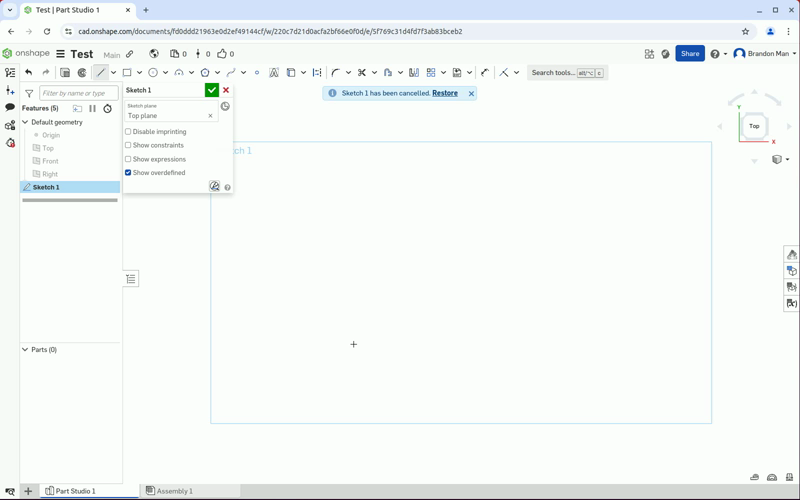
key_down(shift)
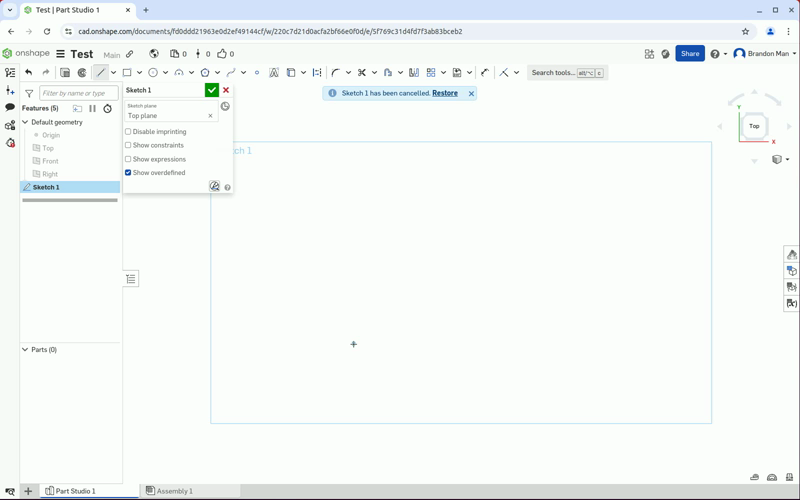
mouse_move(383, 343)
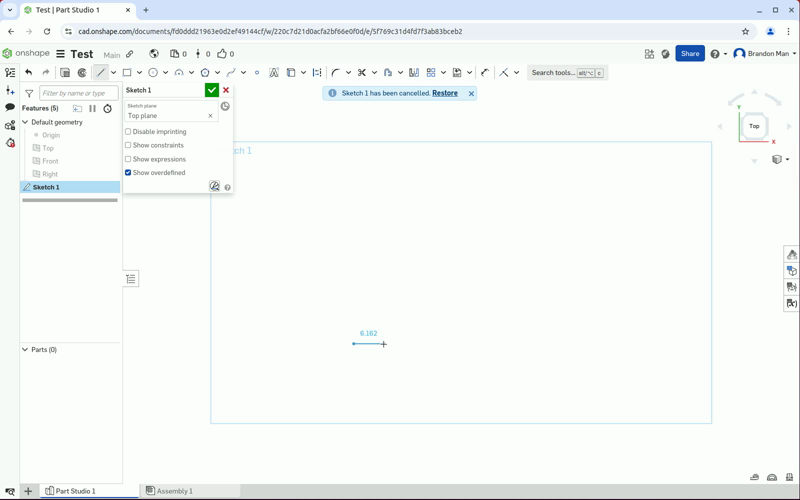
mouse_move(371, 343)
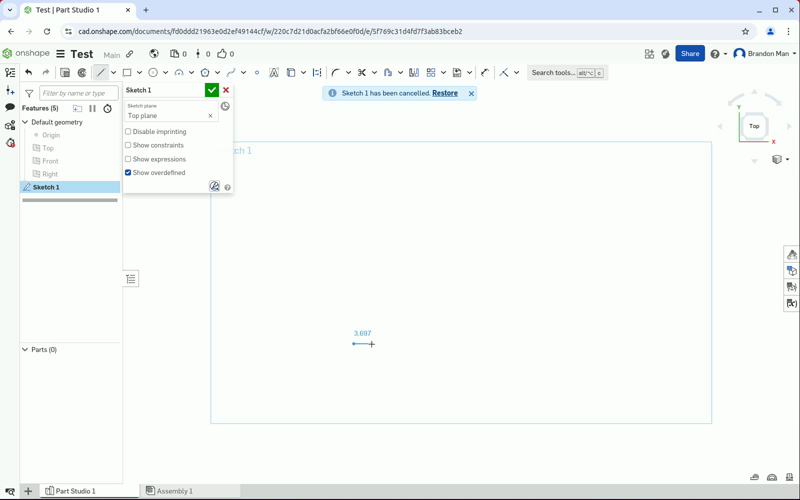
click(371, 343)
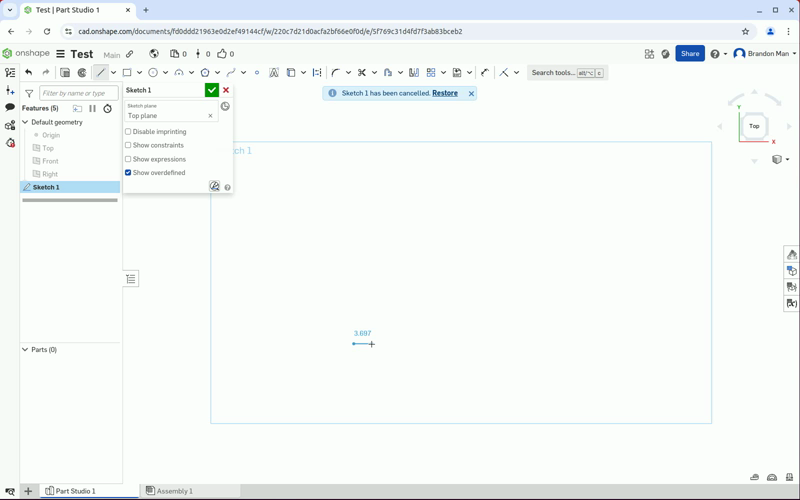
key_up(shift)
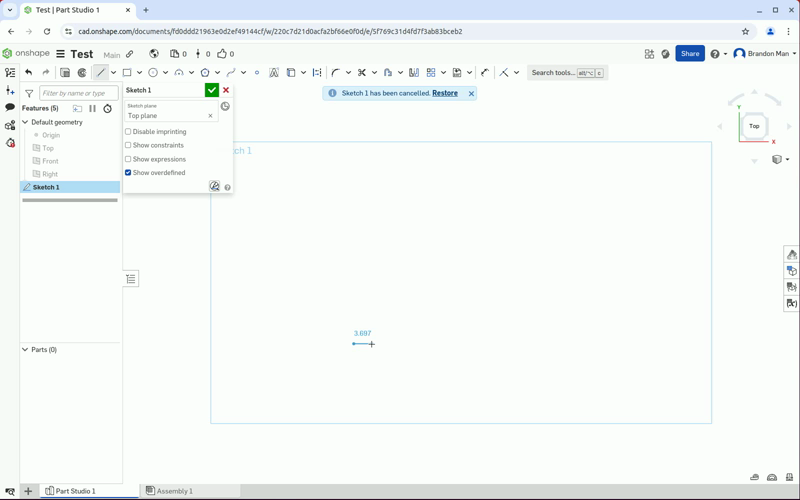
key_down(shift)
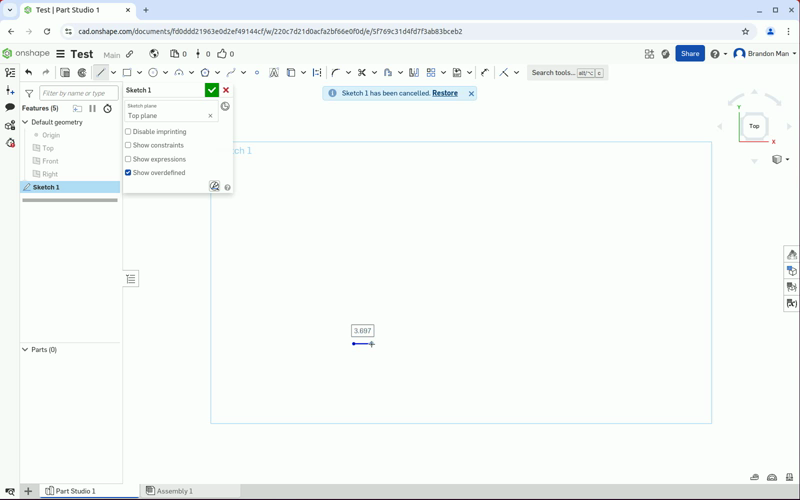
mouse_move(401, 343)
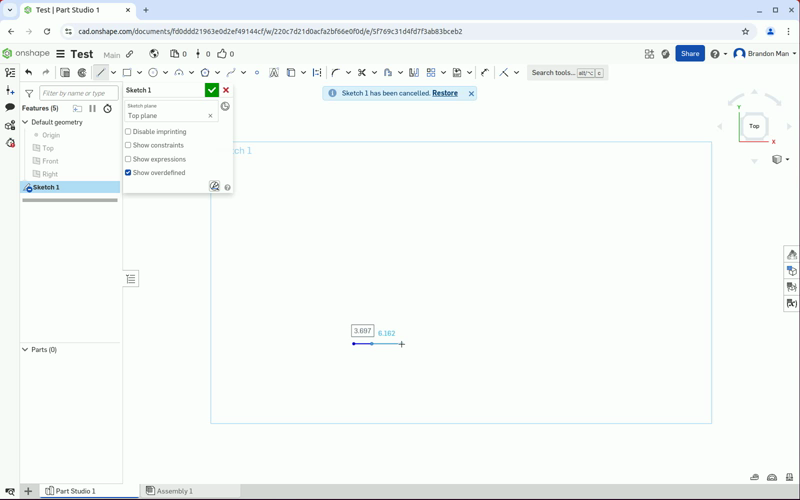
mouse_move(371, 323)
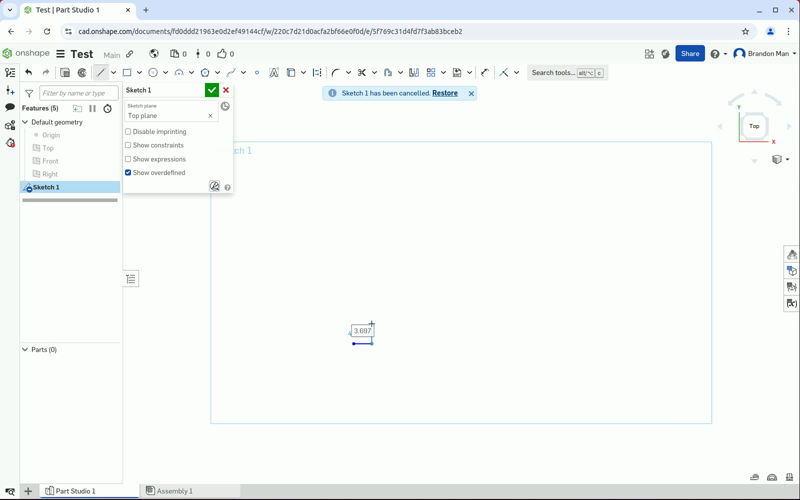
click(371, 323)
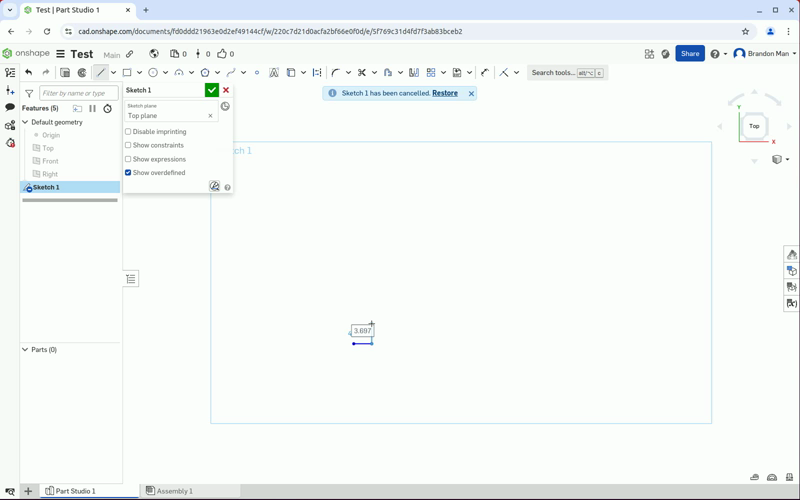
key_up(shift)
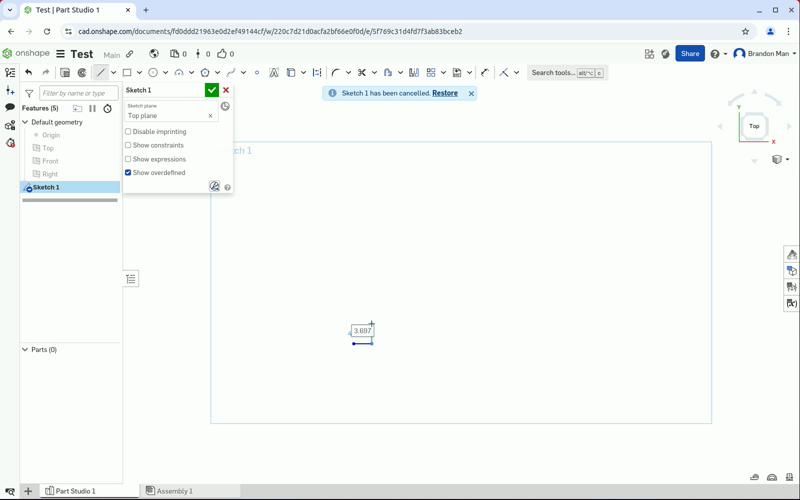
key_down(shift)
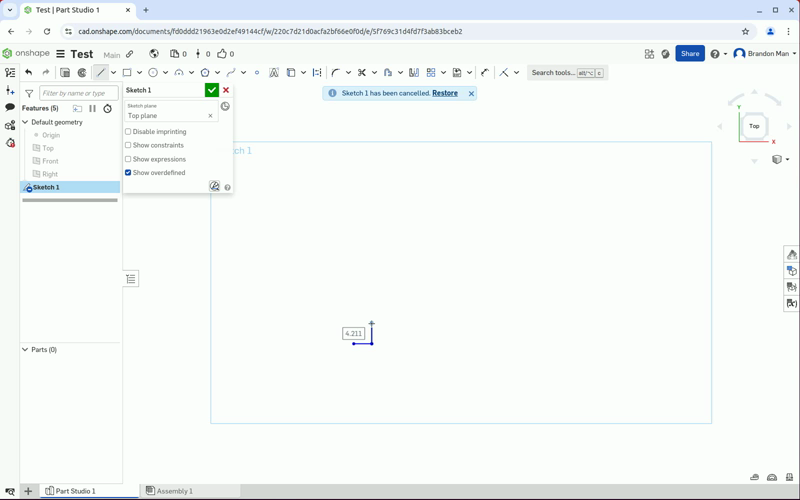
mouse_move(371, 237)
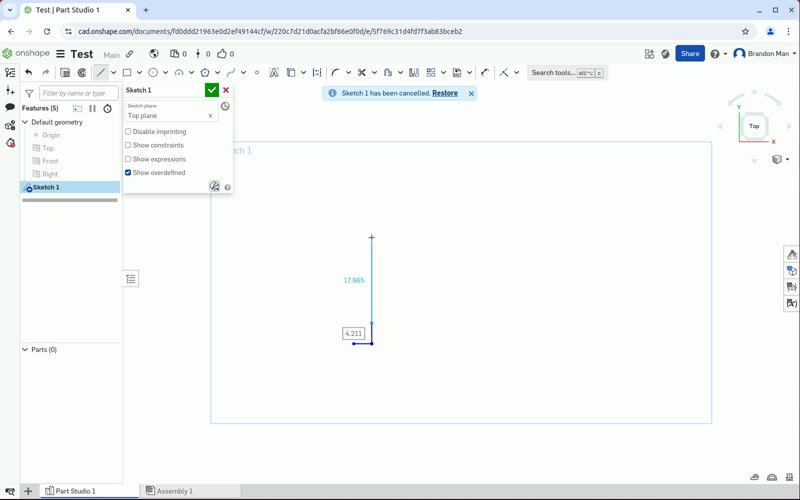
click(371, 237)
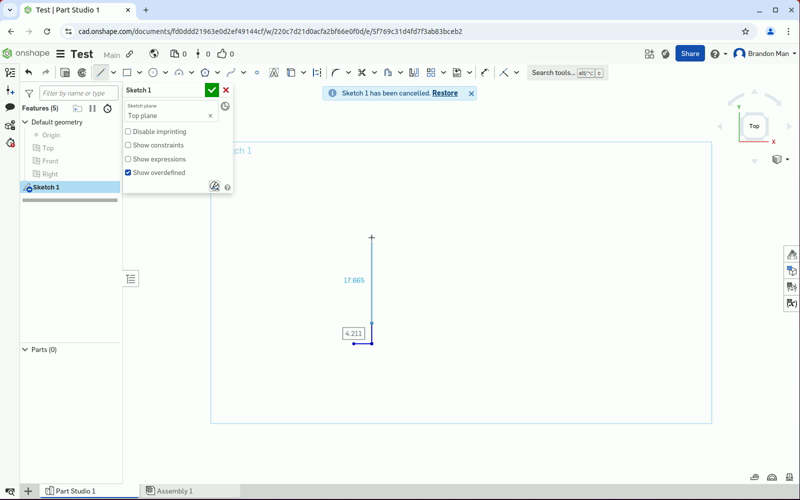
key_up(shift)
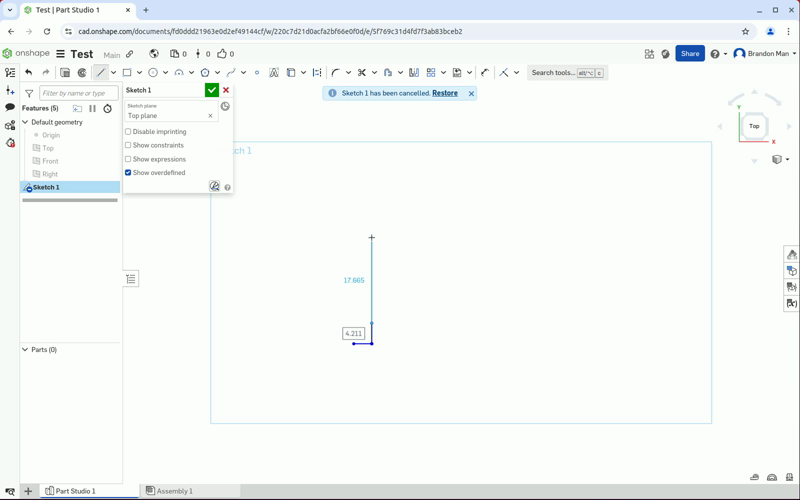
key_down(shift)
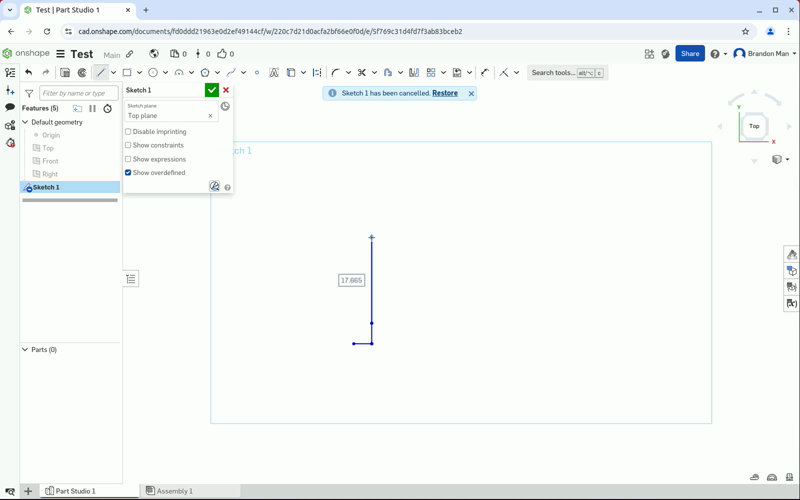
mouse_move(401, 237)
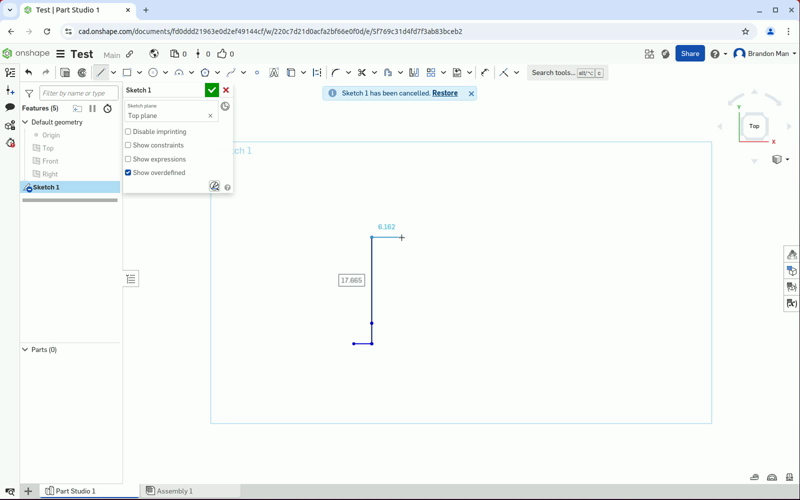
mouse_move(371, 222)
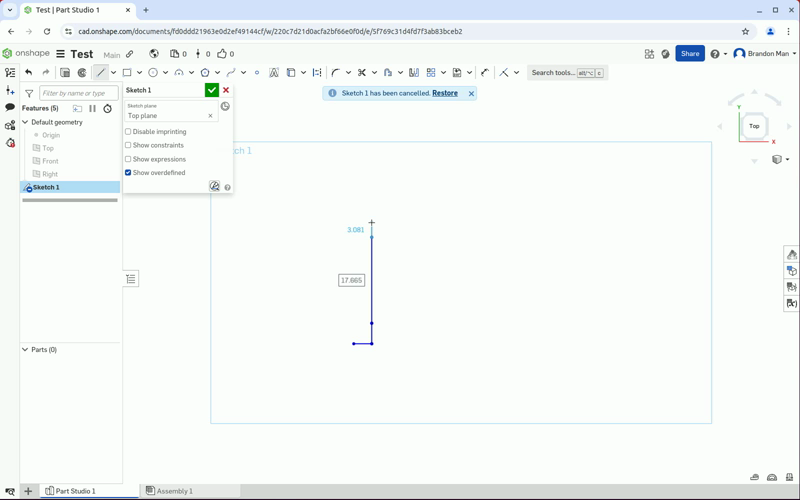
click(371, 222)
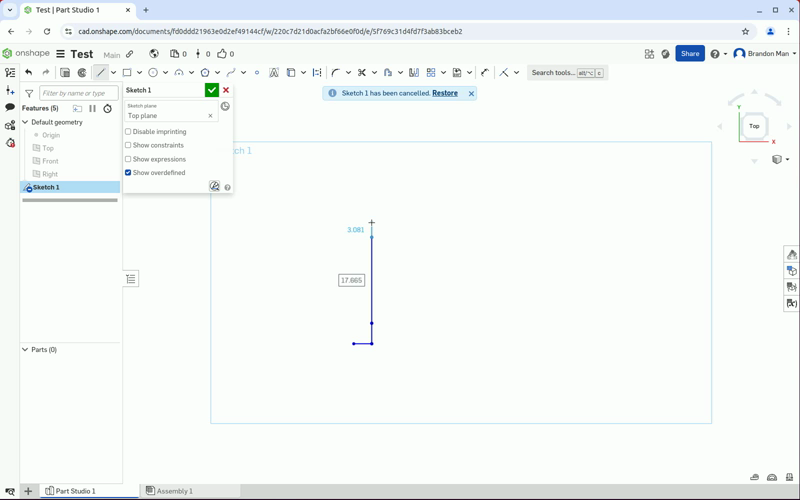
key_up(shift)
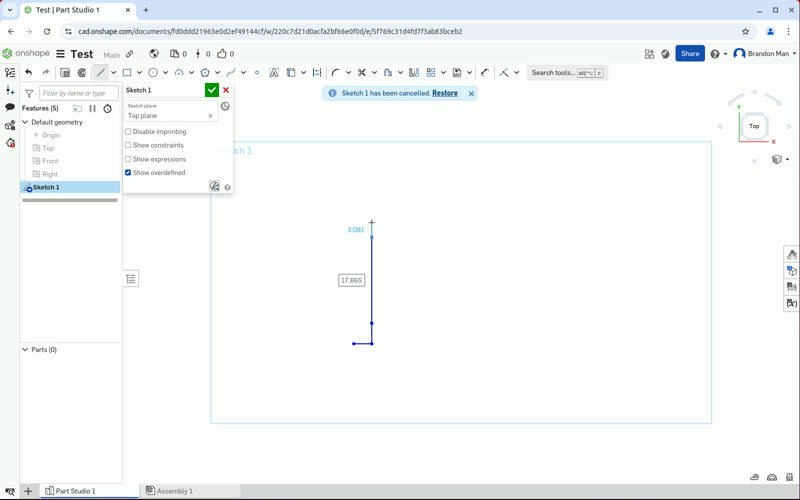
key_down(shift)
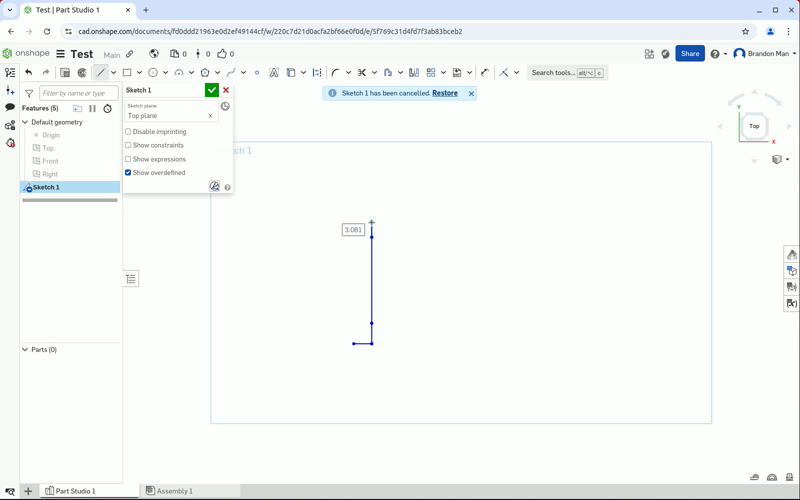
mouse_move(401, 222)
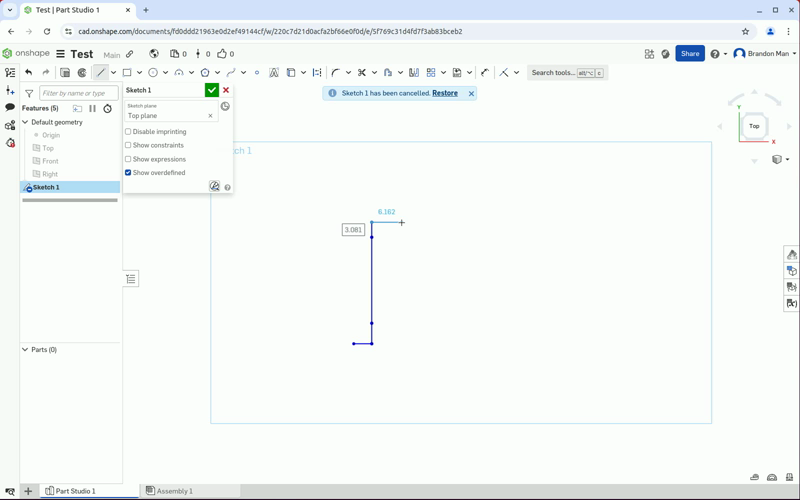
mouse_move(353, 222)
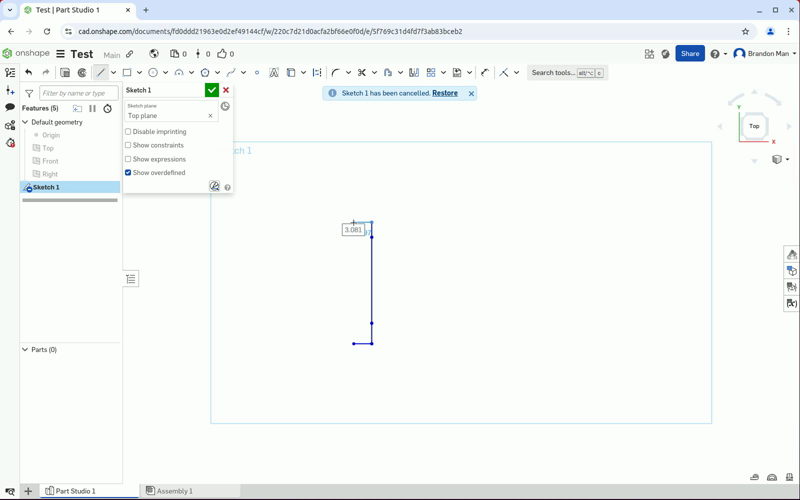
click(353, 222)
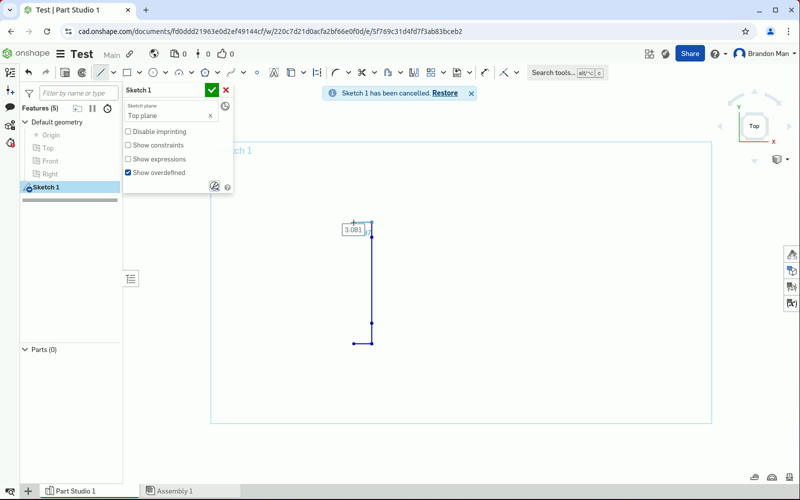
key_up(shift)
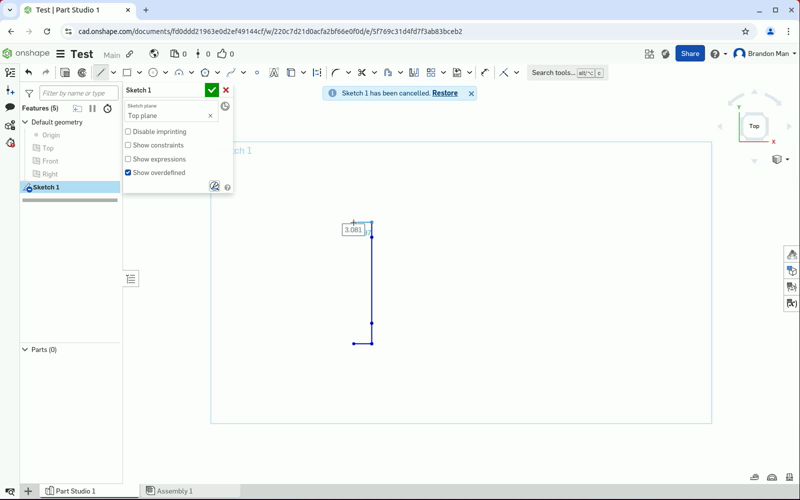
key_down(shift)
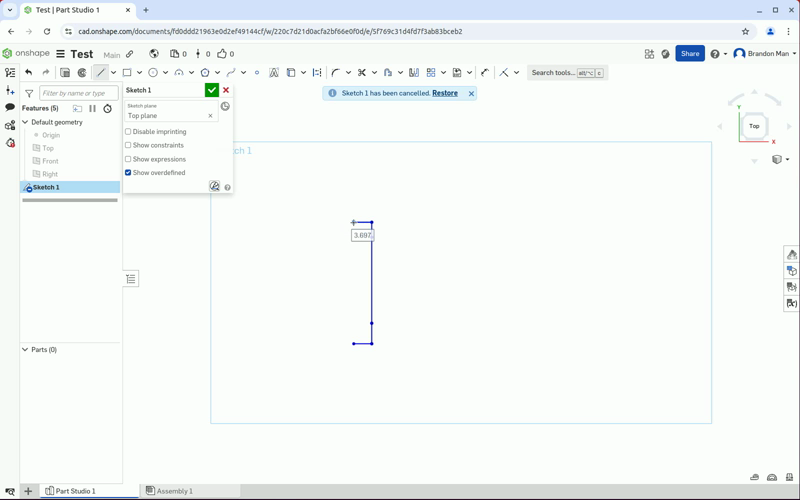
mouse_move(353, 343)
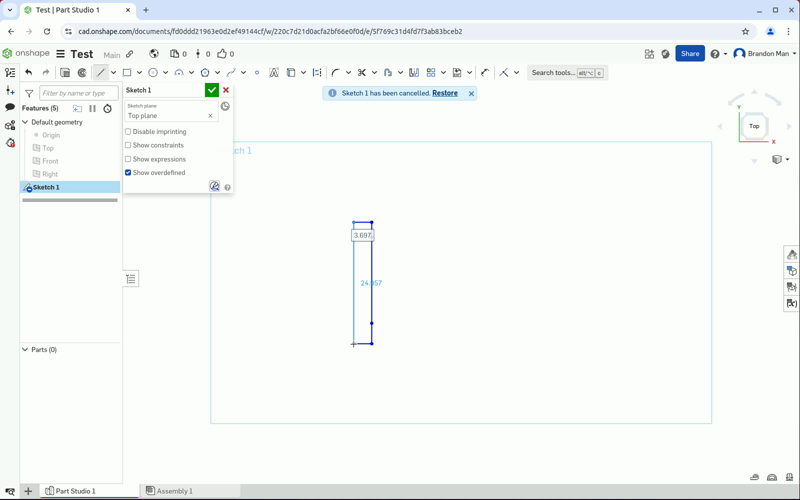
key_up(shift)
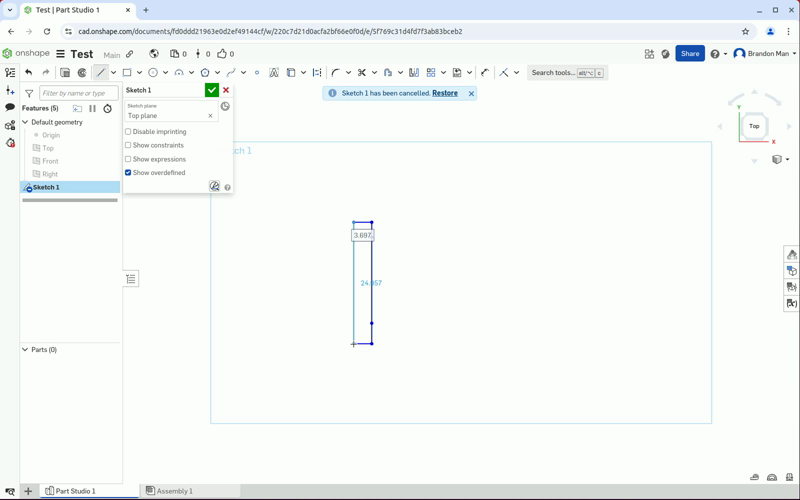
click(353, 343)
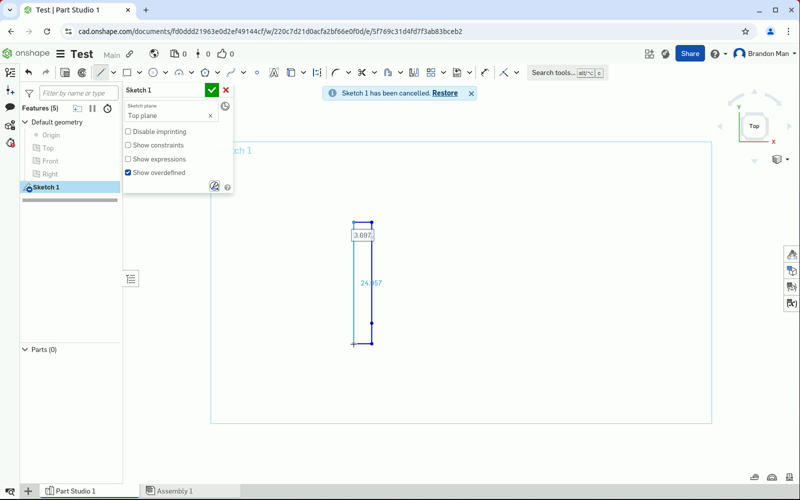
key(esc)
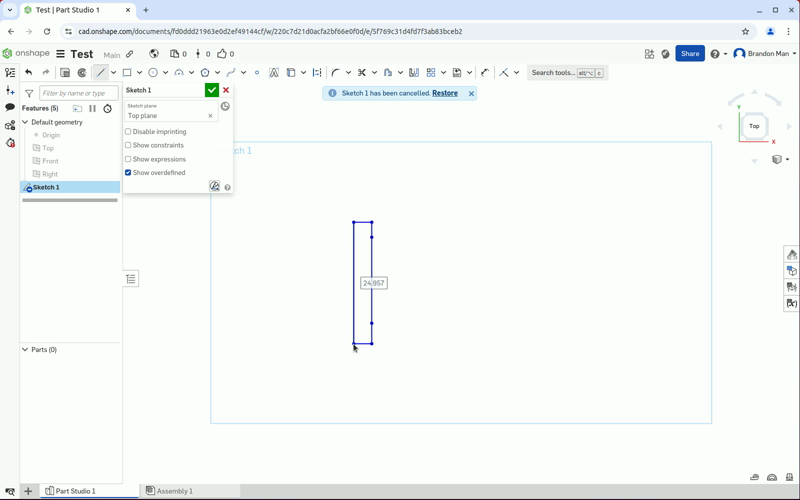
mouse_move(355, 259)
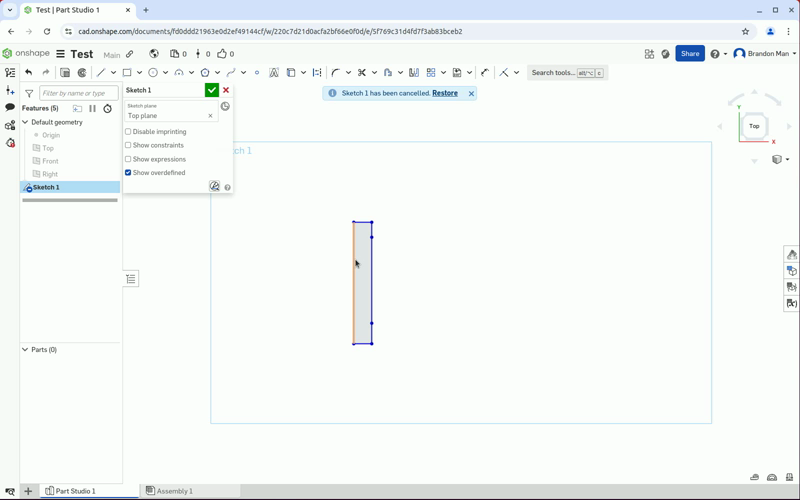
click(355, 259)
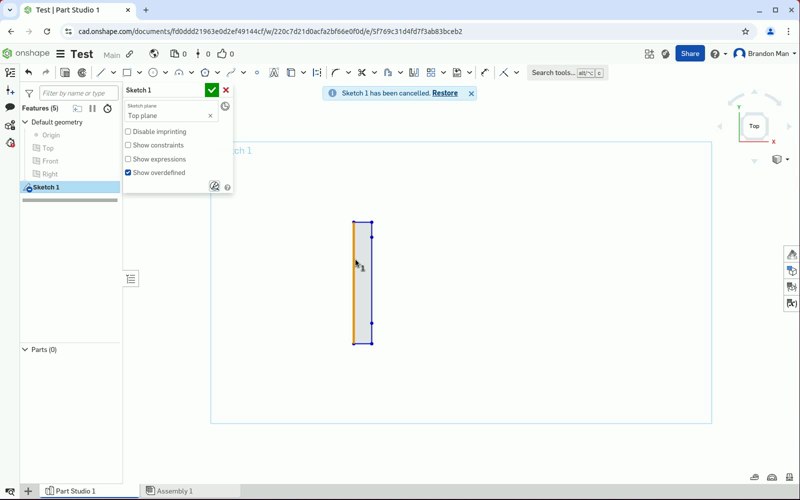
mouse_move(73, 352)
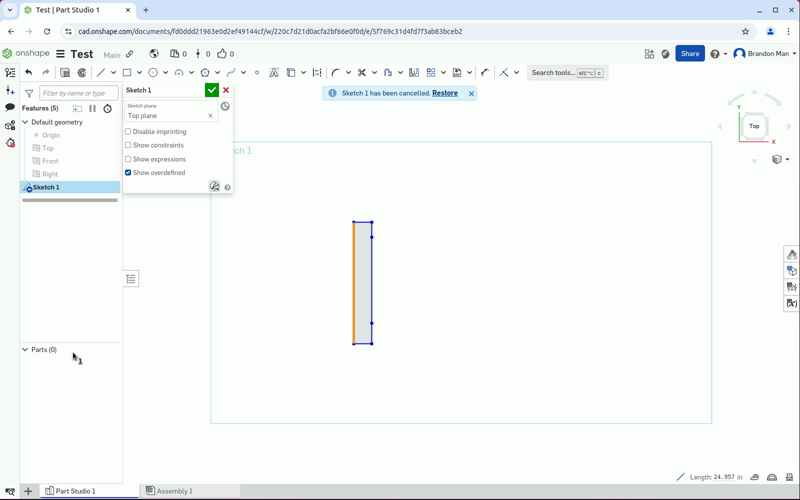
key(shift+y)
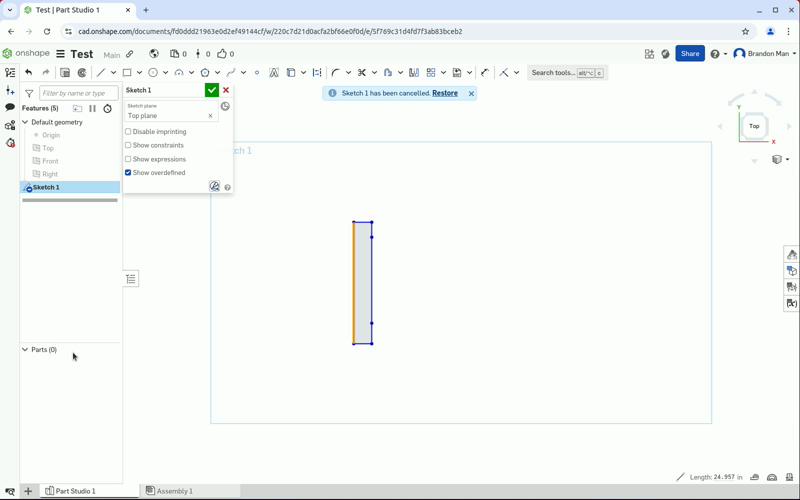
key(shift+e)
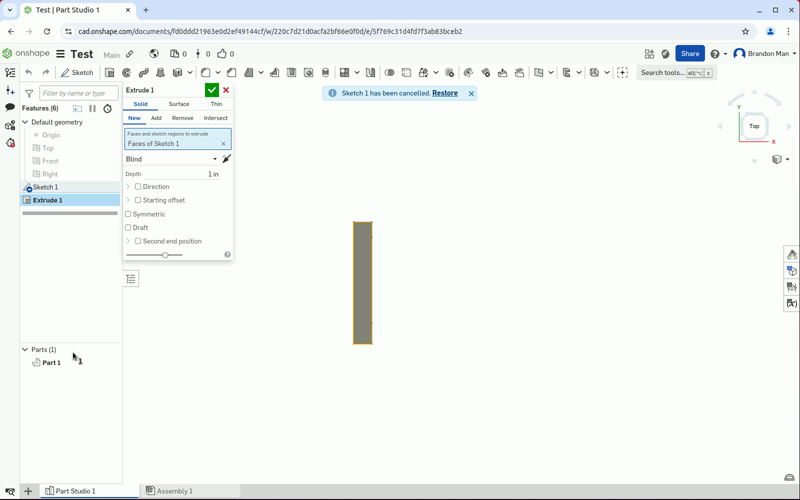
mouse_move(143, 106)
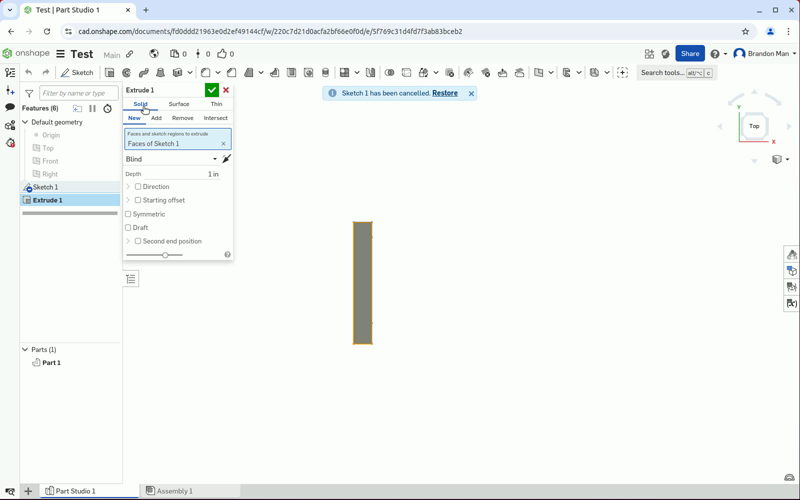
click(143, 106)
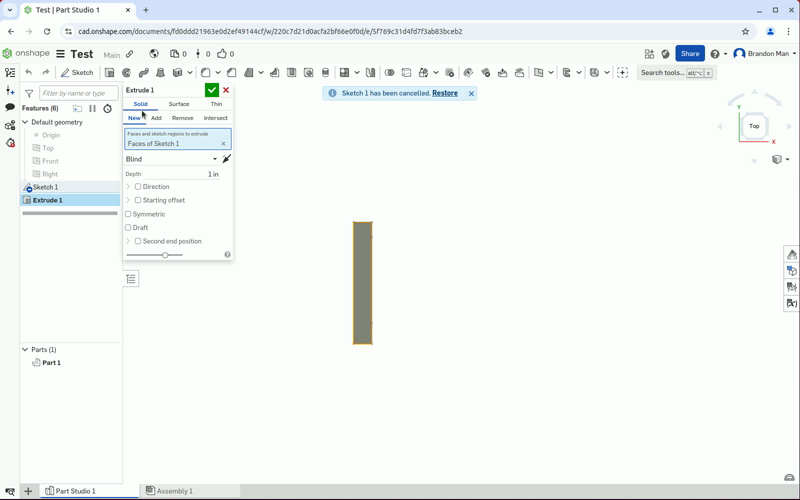
mouse_move(137, 120)
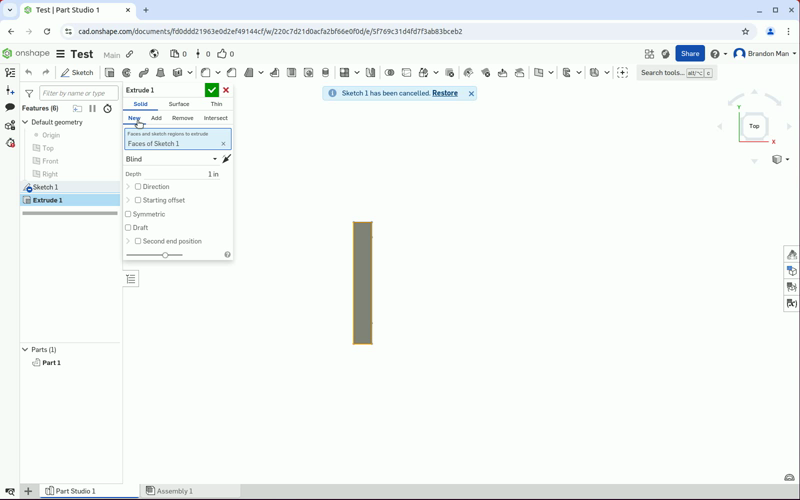
click(137, 120)
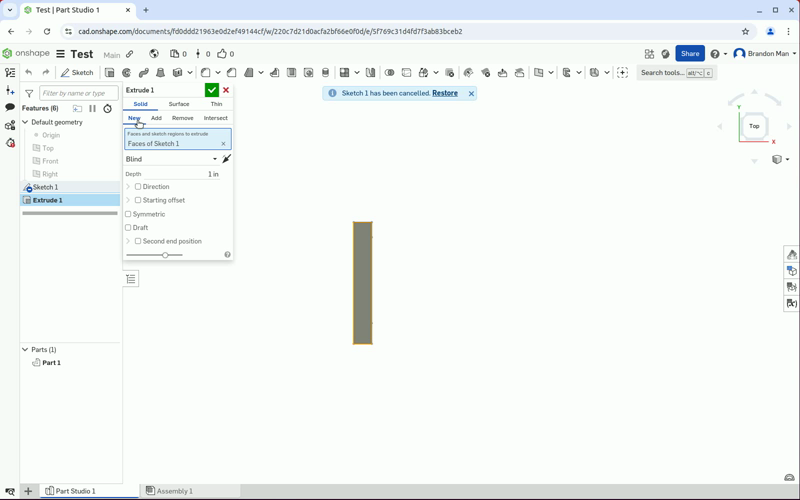
key(tab, 4)
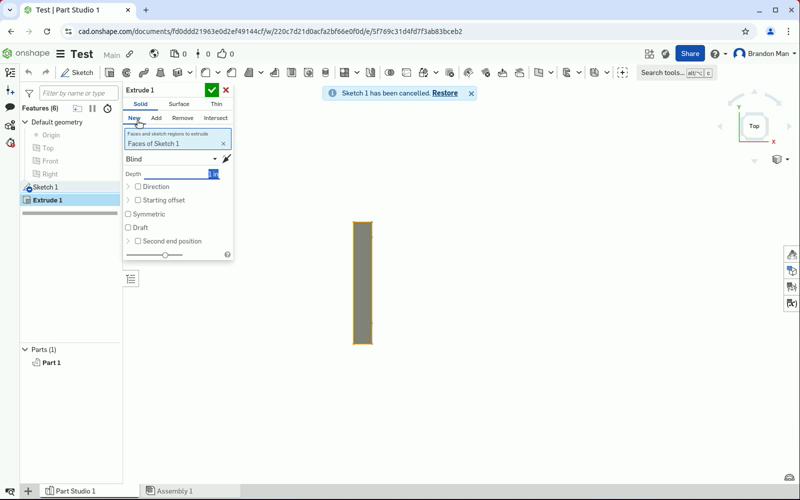
text(10.591)
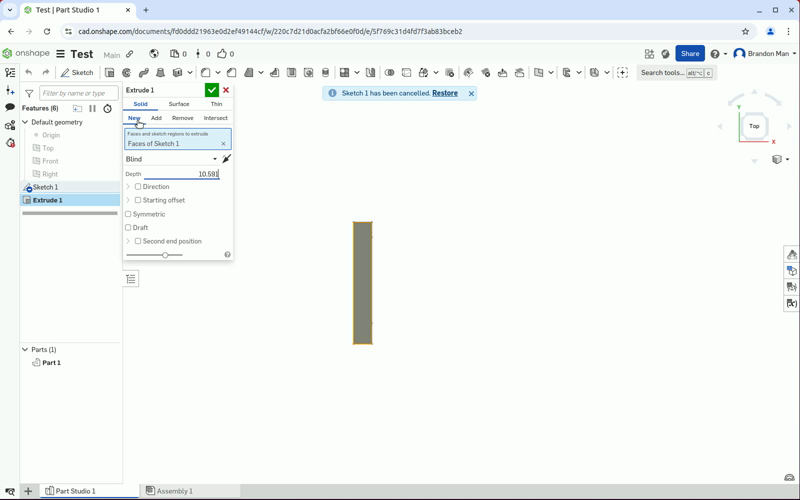
key(enter)
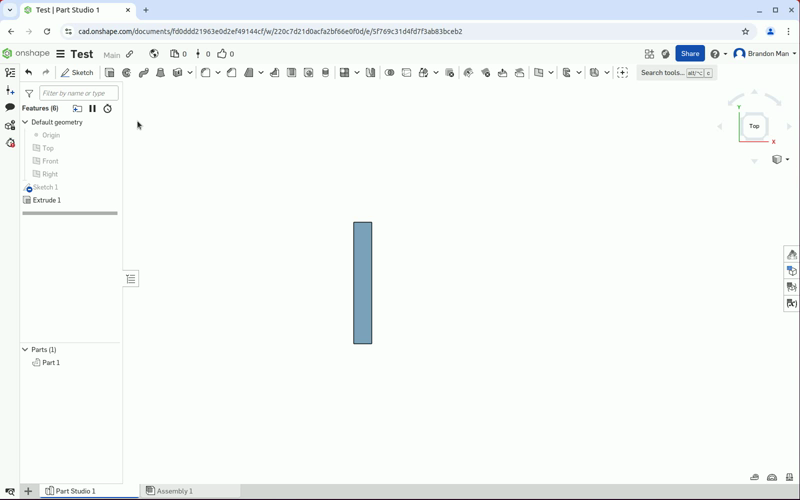
key(shift+h)
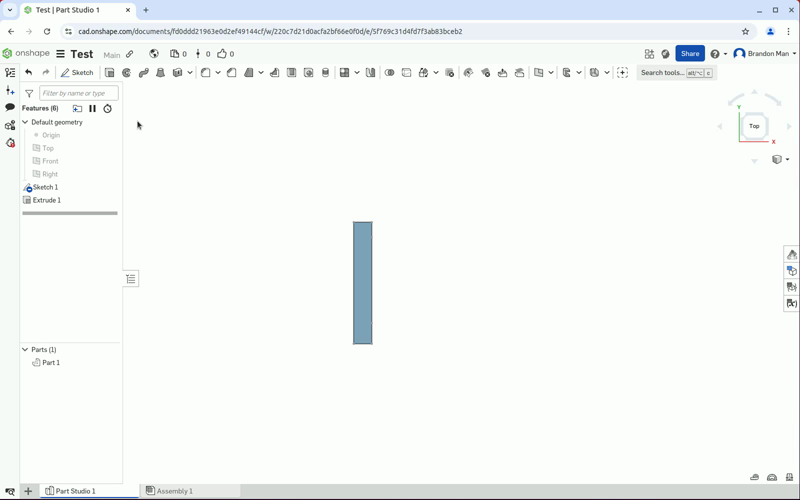
key(shift+h)
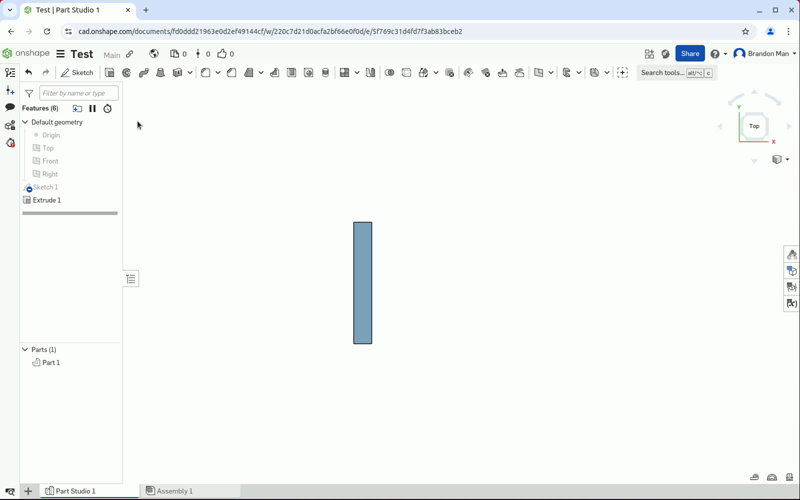
mouse_move(73, 189)
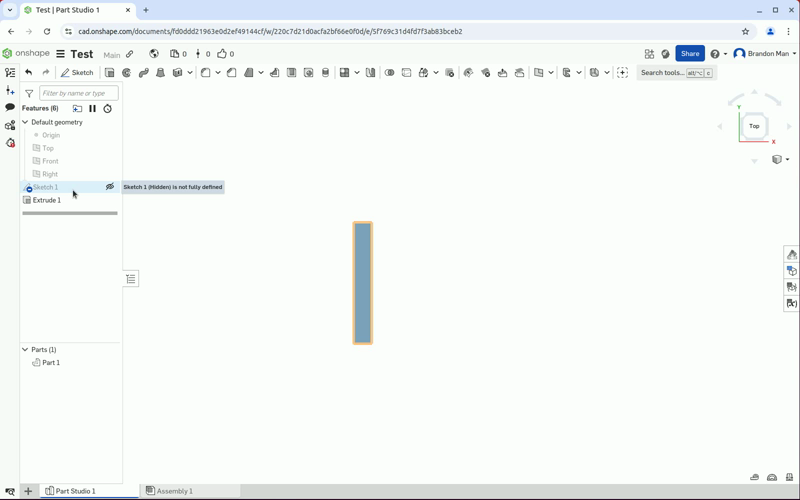
click(73, 189)
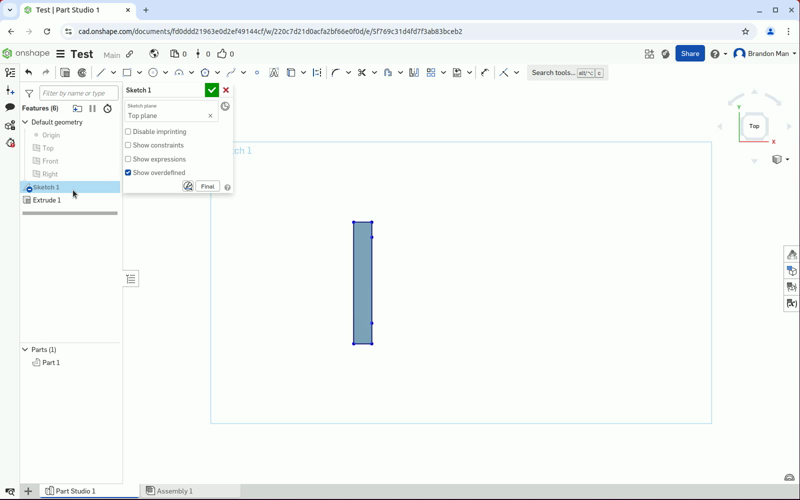
mouse_move(229, 92)
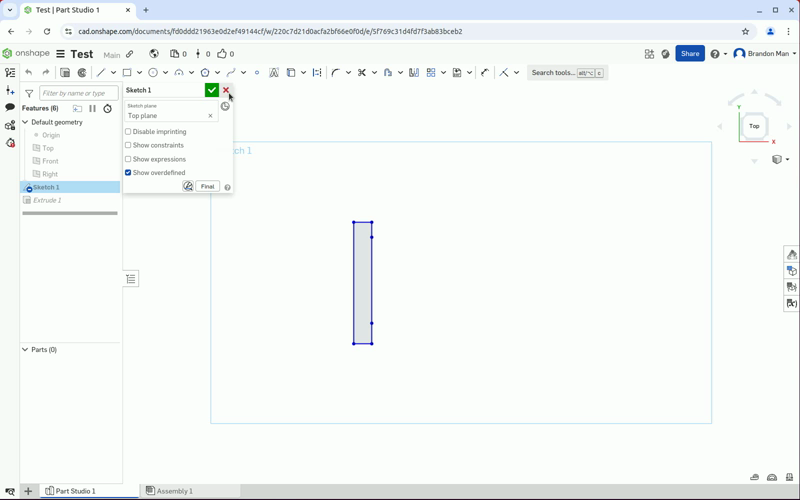
click(229, 92)
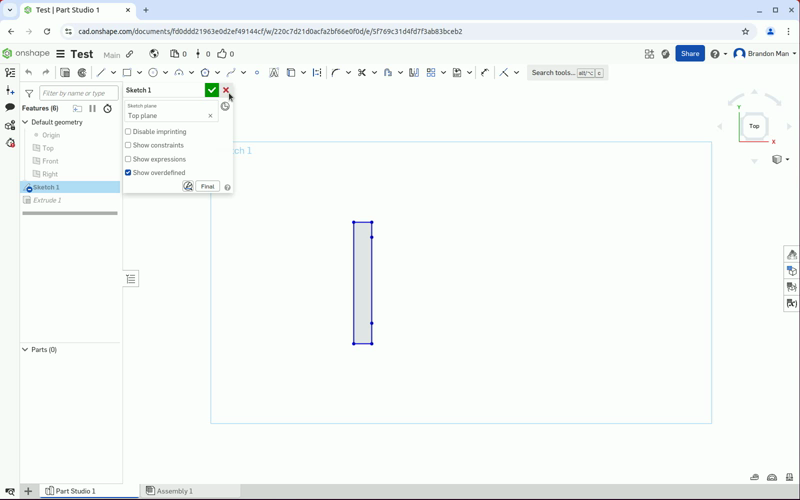
key(shift+s)
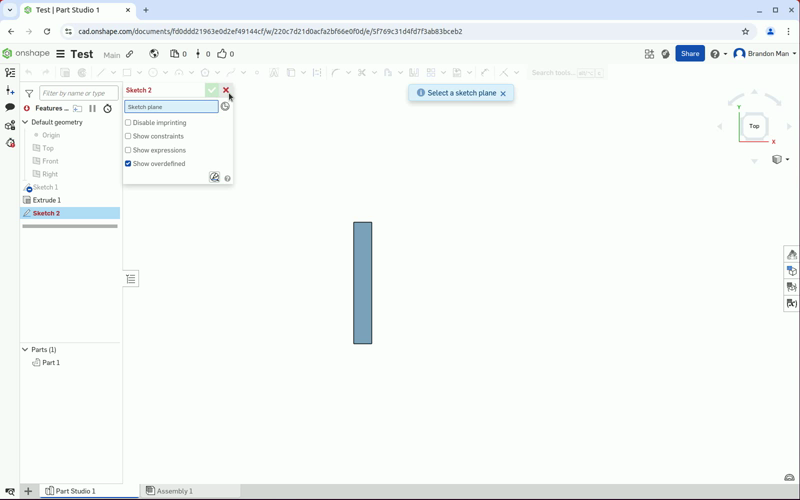
mouse_move(73, 150)
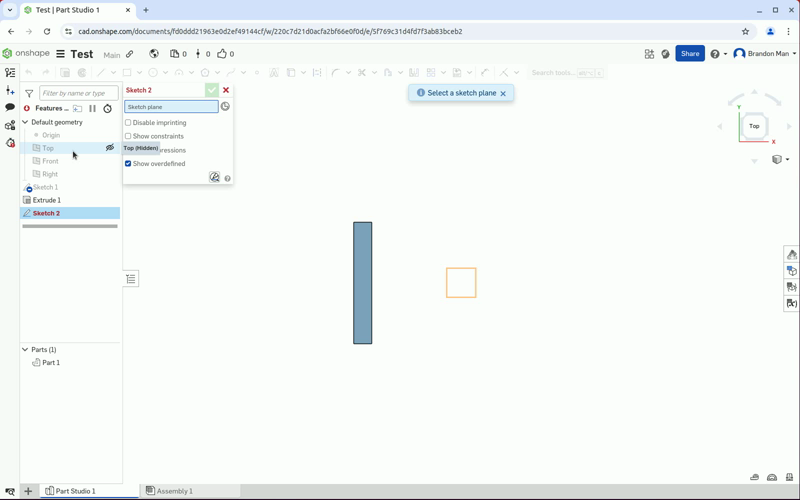
click(73, 150)
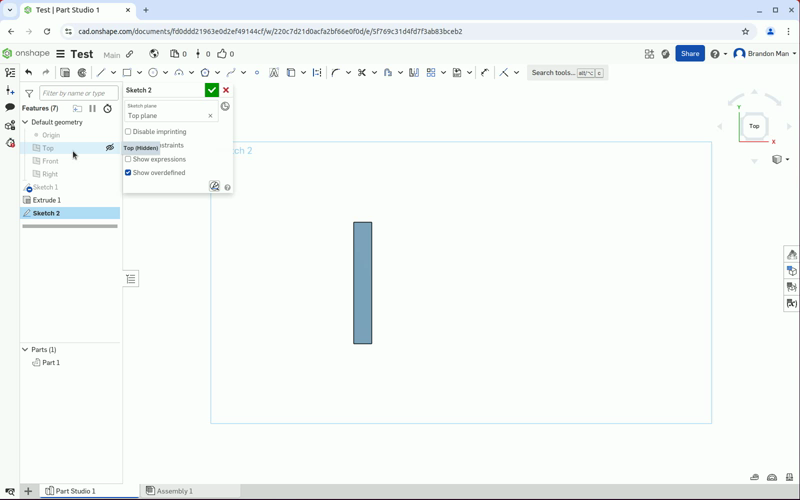
mouse_move(73, 352)
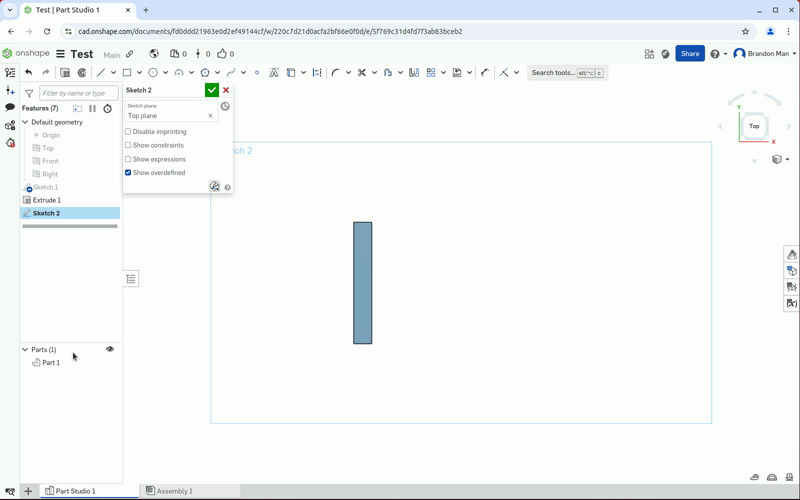
key(y)
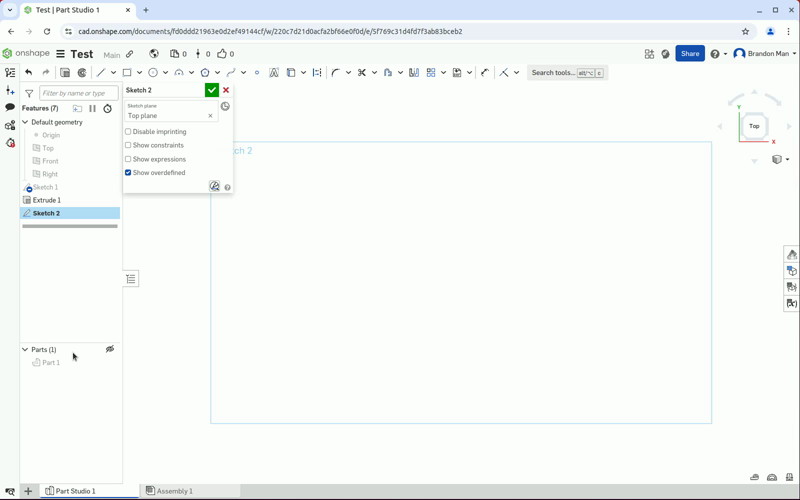
key(l)
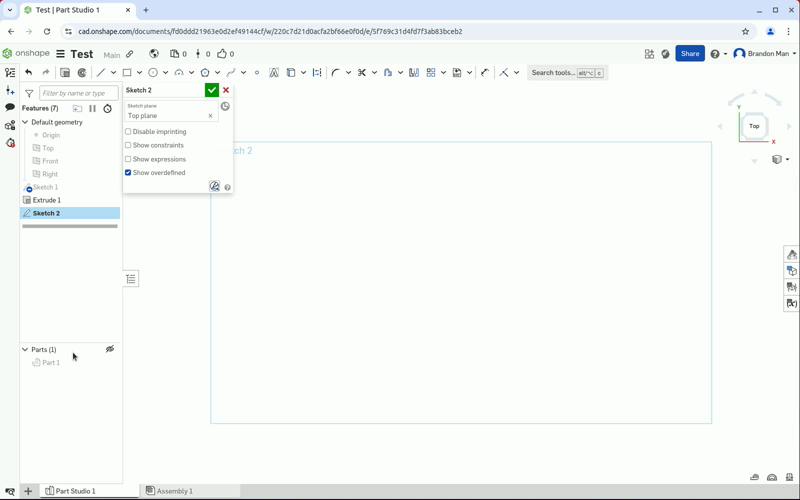
key_down(shift)
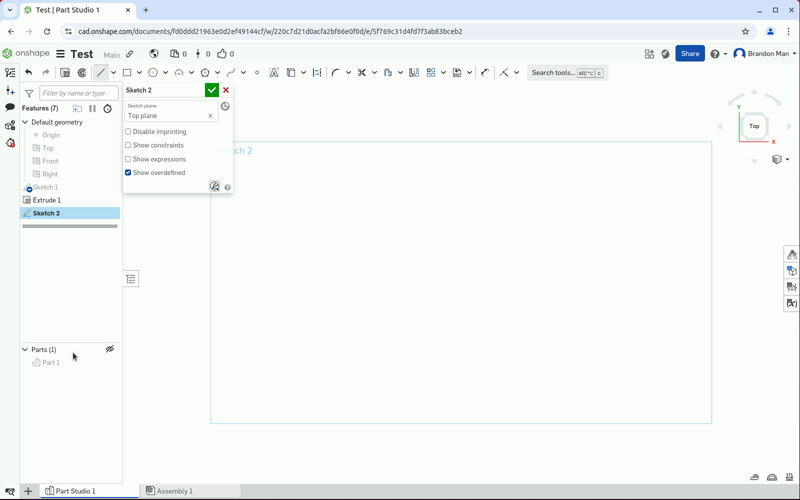
mouse_move(505, 343)
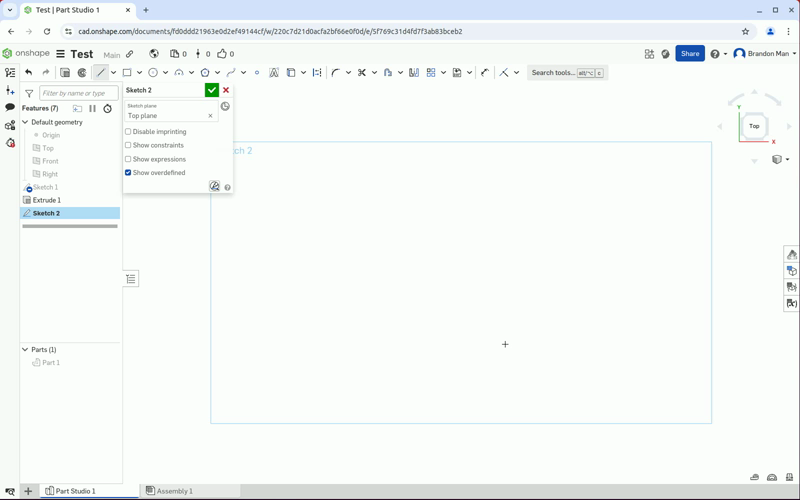
click(505, 343)
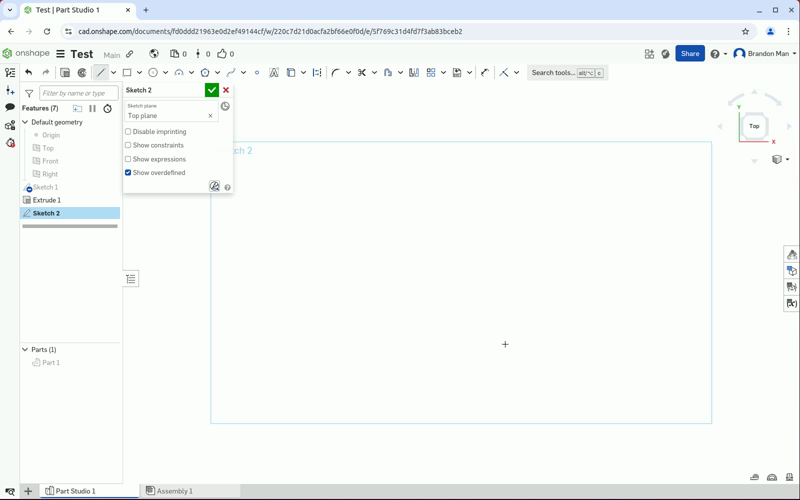
key_up(shift)
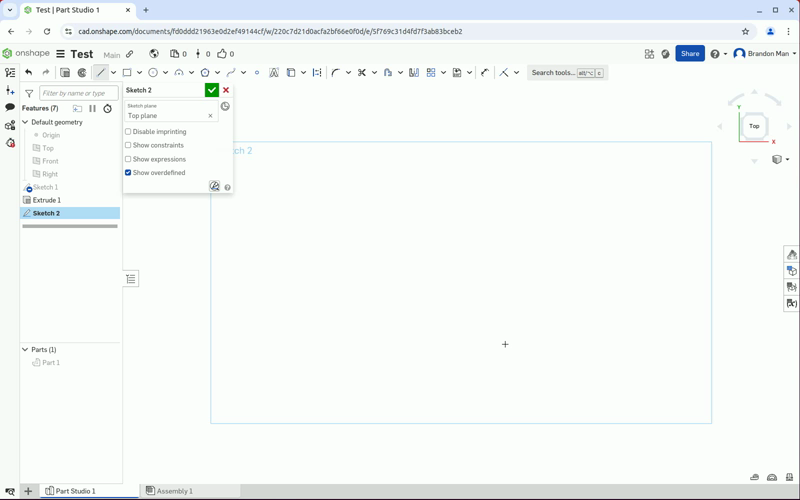
key_down(shift)
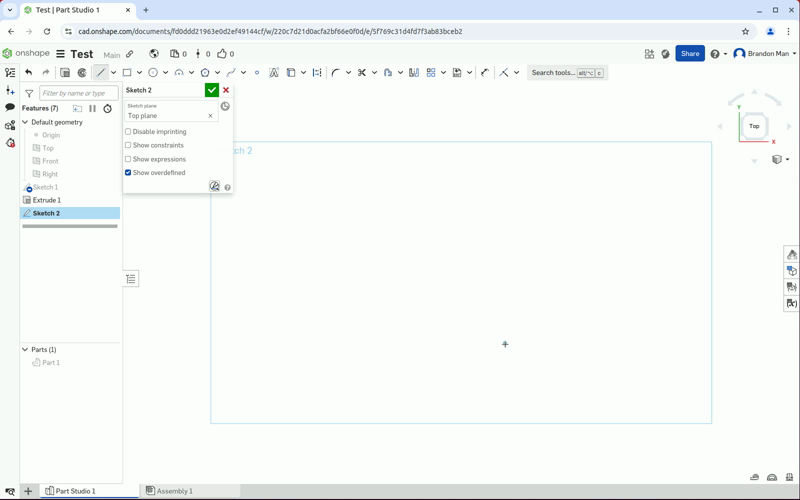
mouse_move(535, 343)
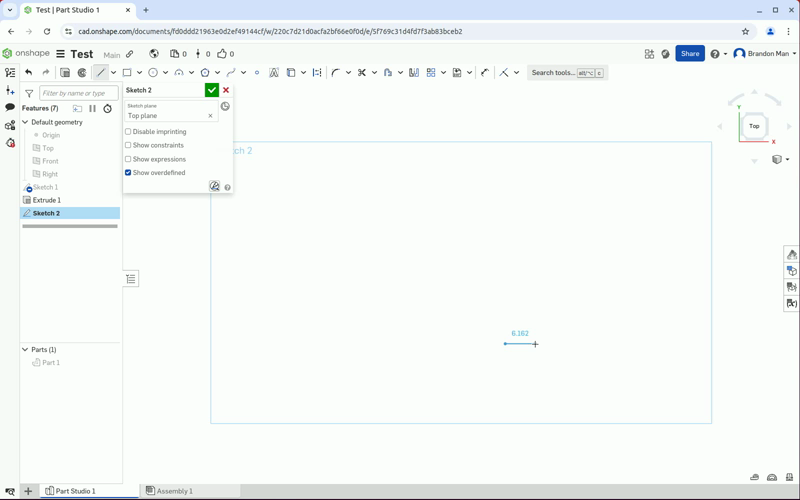
mouse_move(523, 343)
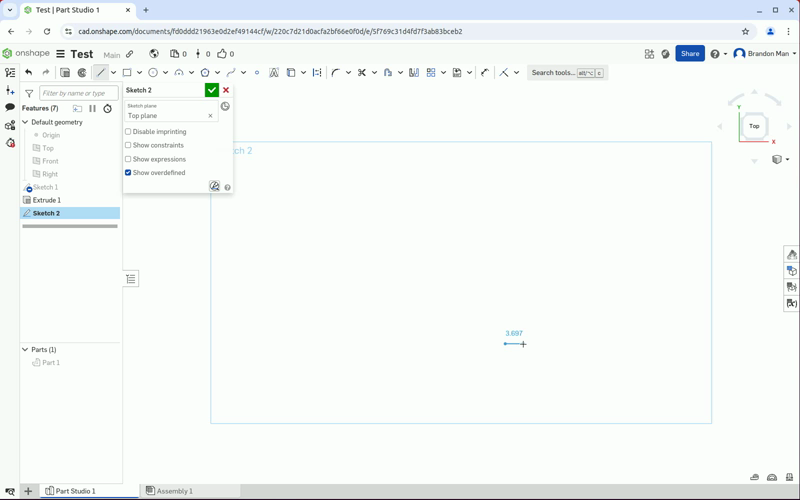
click(523, 343)
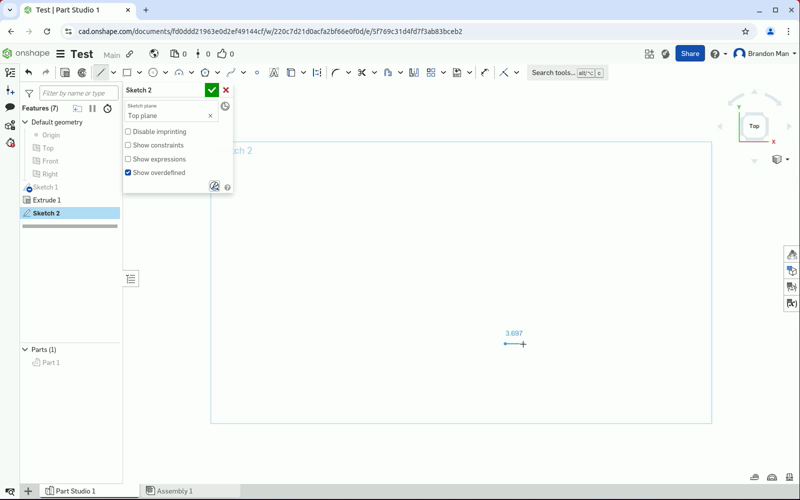
key_up(shift)
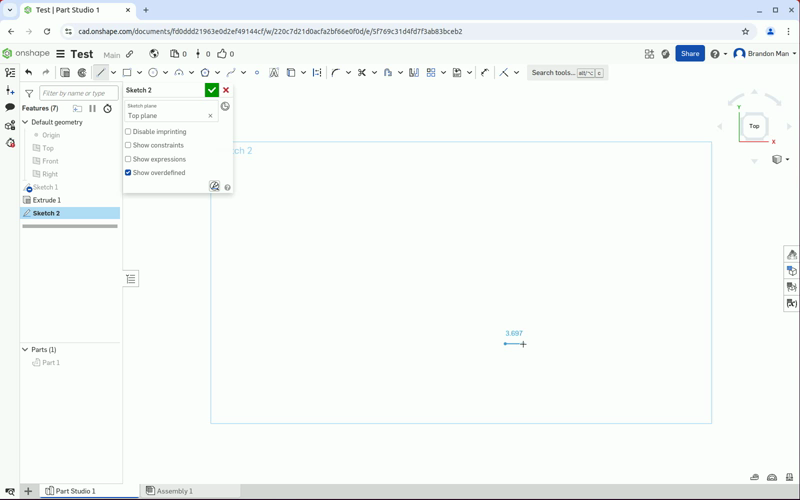
key_down(shift)
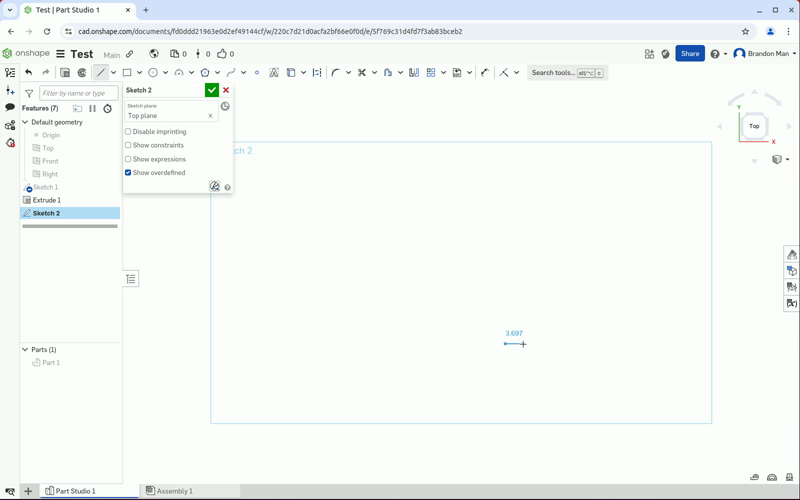
mouse_move(523, 222)
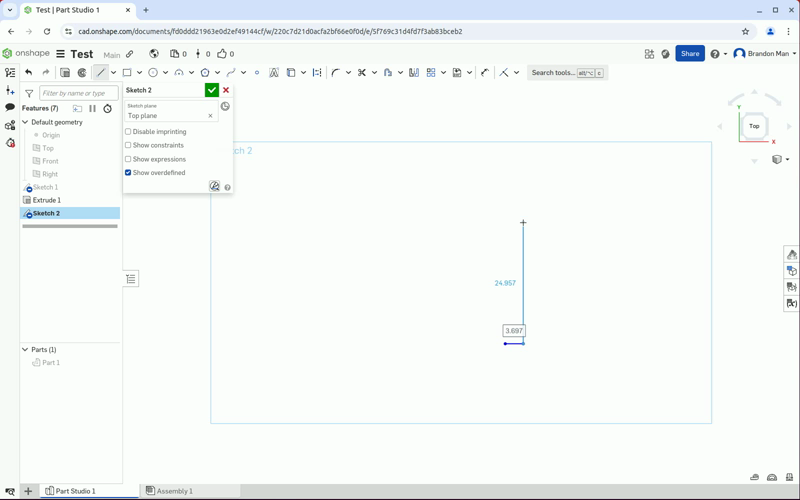
click(523, 222)
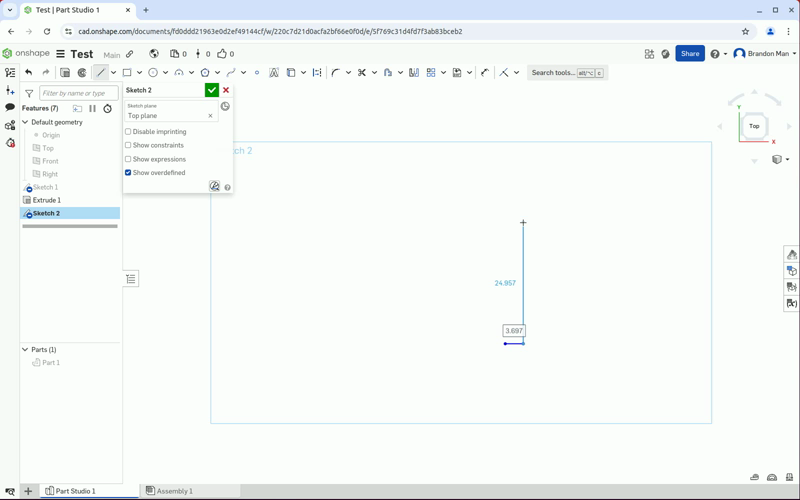
key_up(shift)
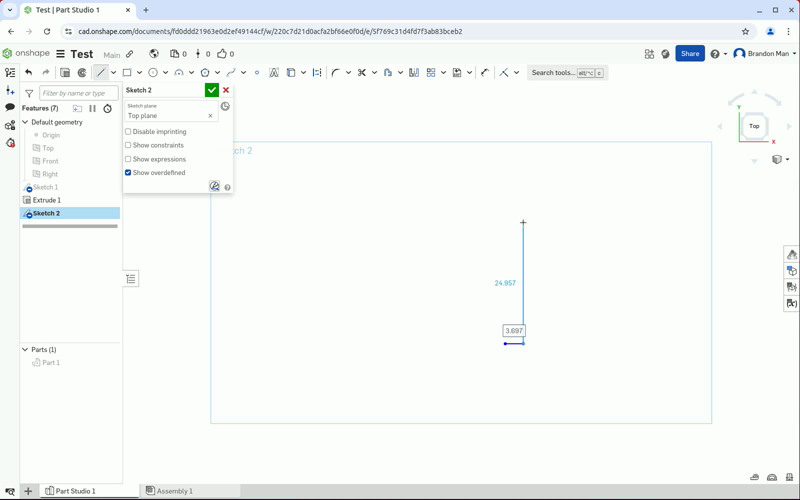
key_down(shift)
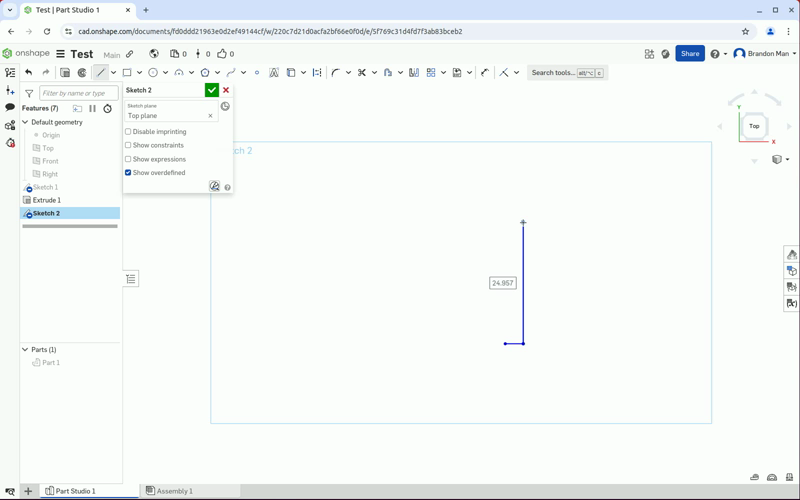
mouse_move(553, 222)
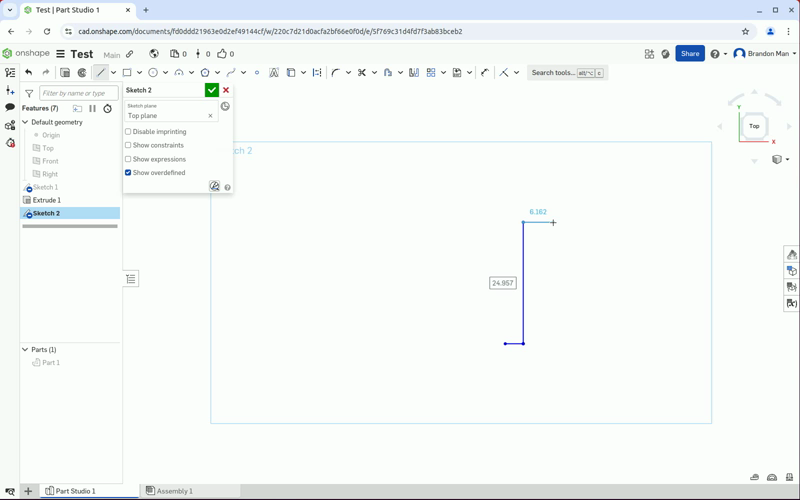
mouse_move(505, 222)
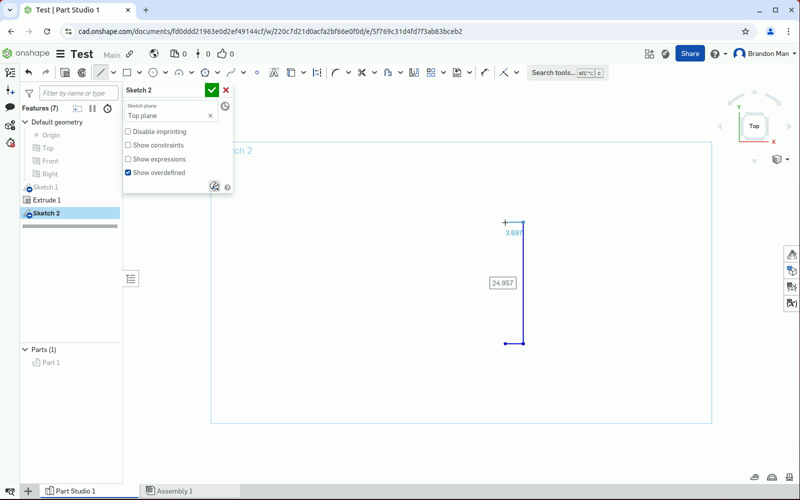
click(505, 222)
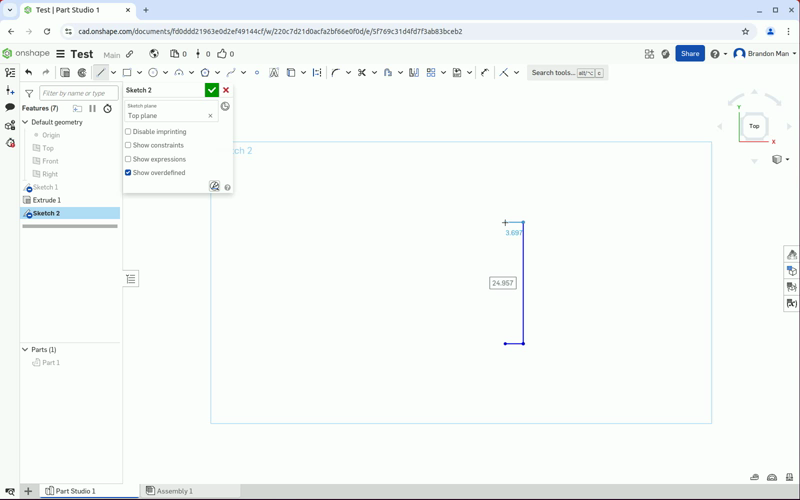
key_up(shift)
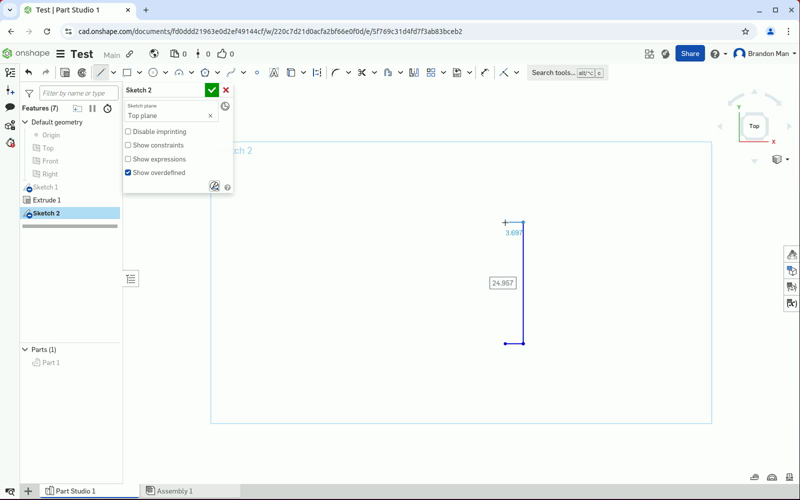
key_down(shift)
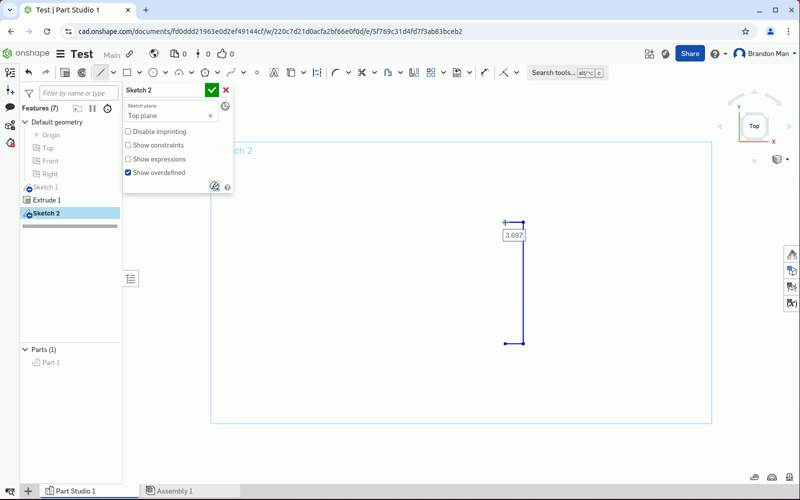
mouse_move(535, 222)
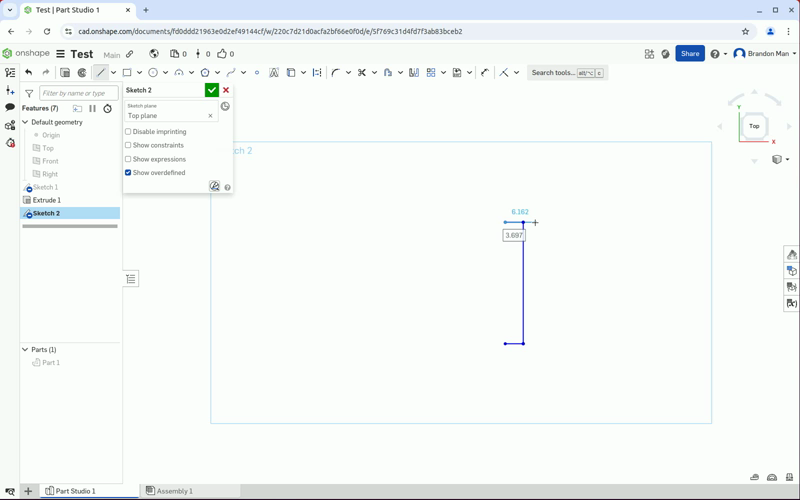
mouse_move(505, 237)
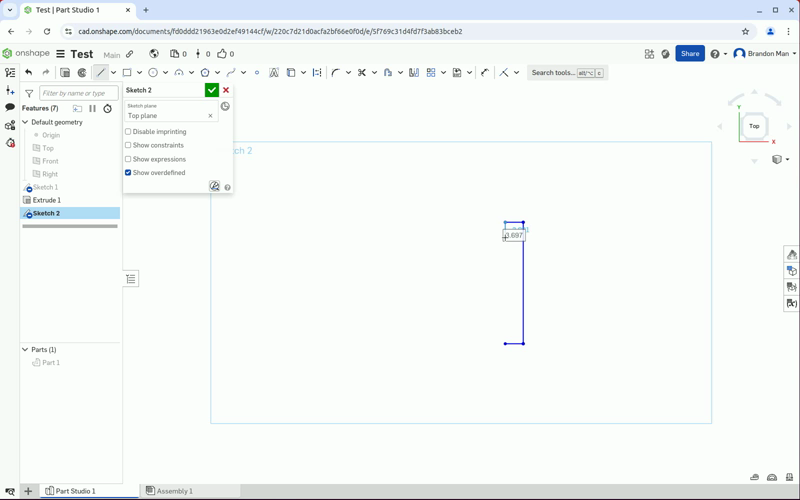
click(505, 237)
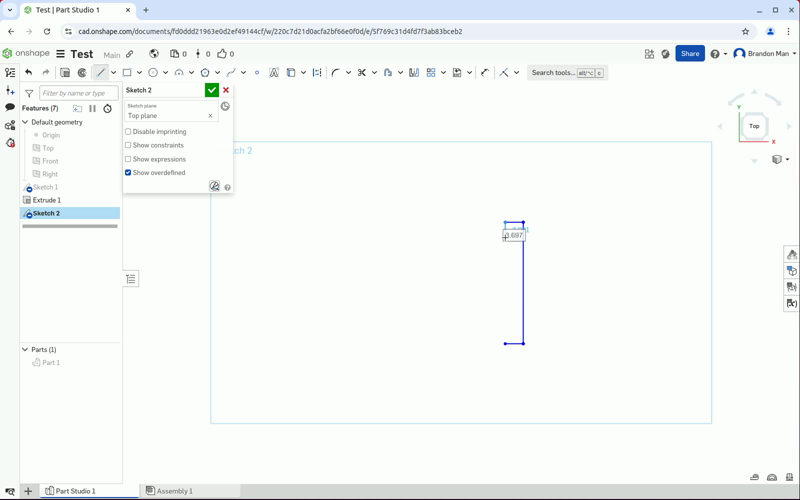
key_up(shift)
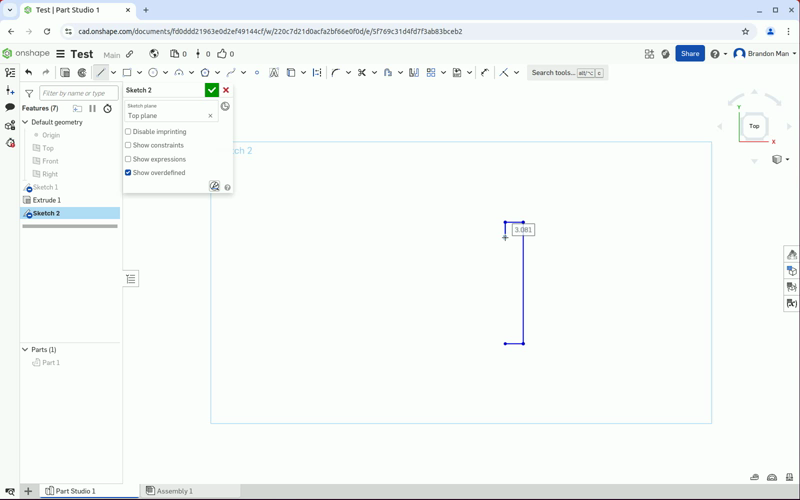
key_down(shift)
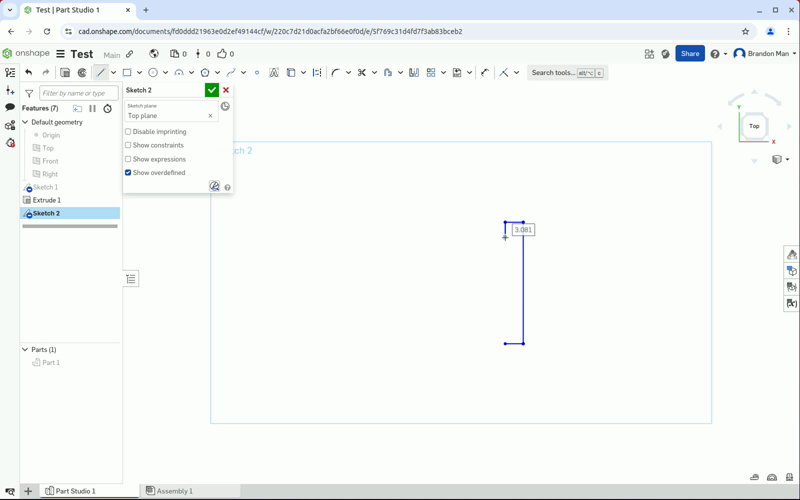
mouse_move(505, 323)
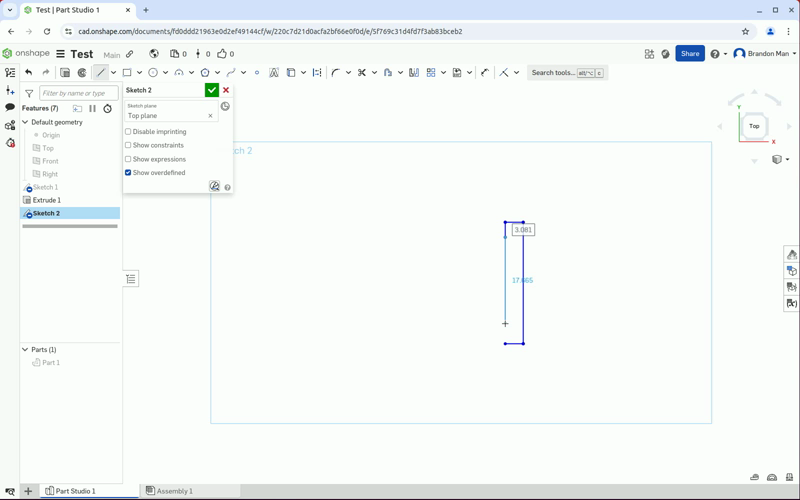
click(505, 323)
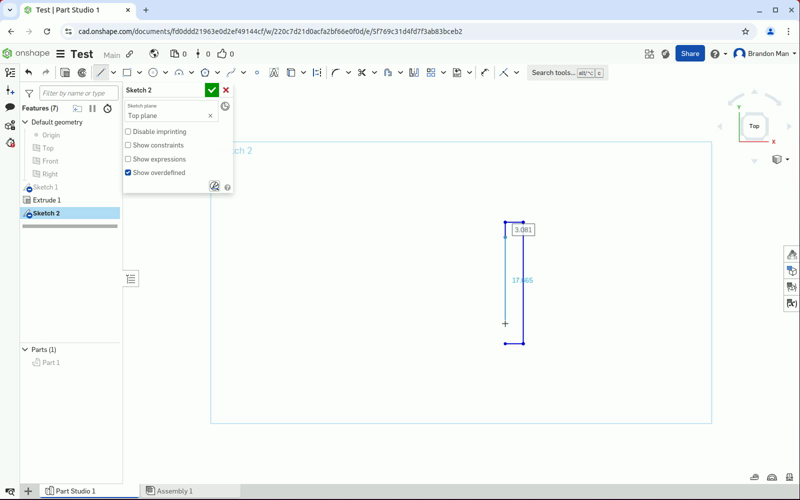
key_up(shift)
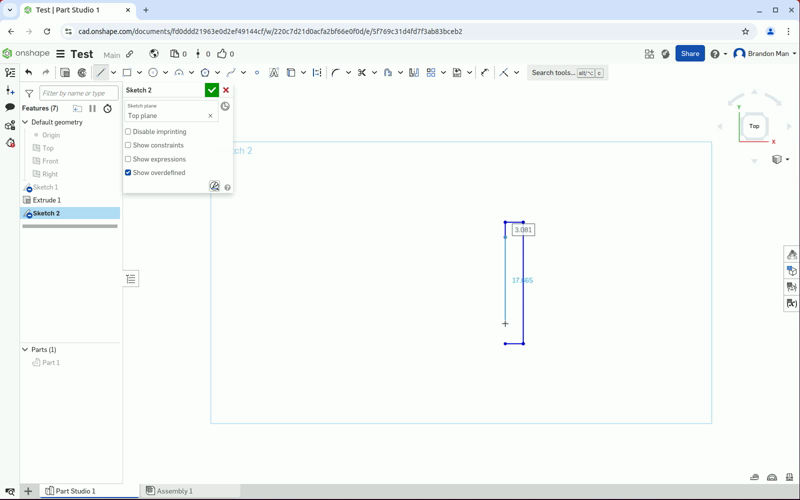
mouse_move(535, 323)
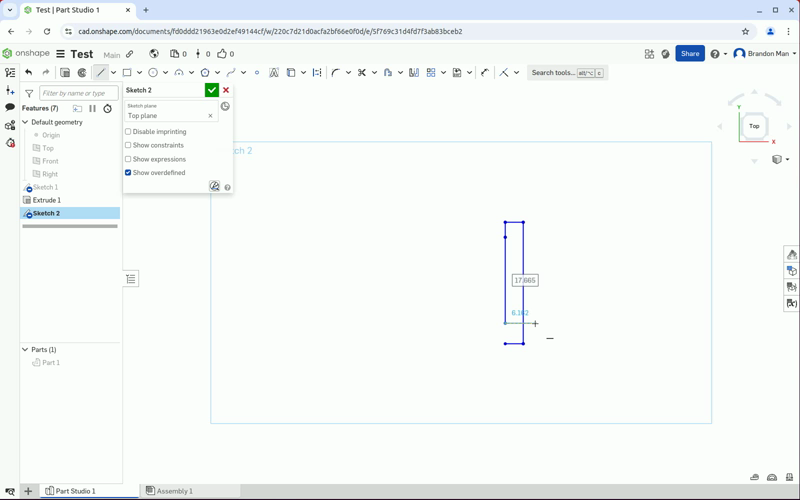
key_down(shift)
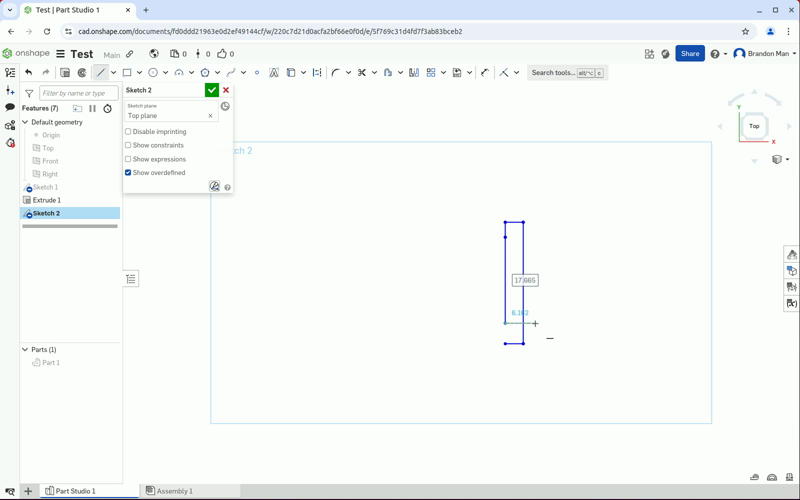
mouse_move(505, 343)
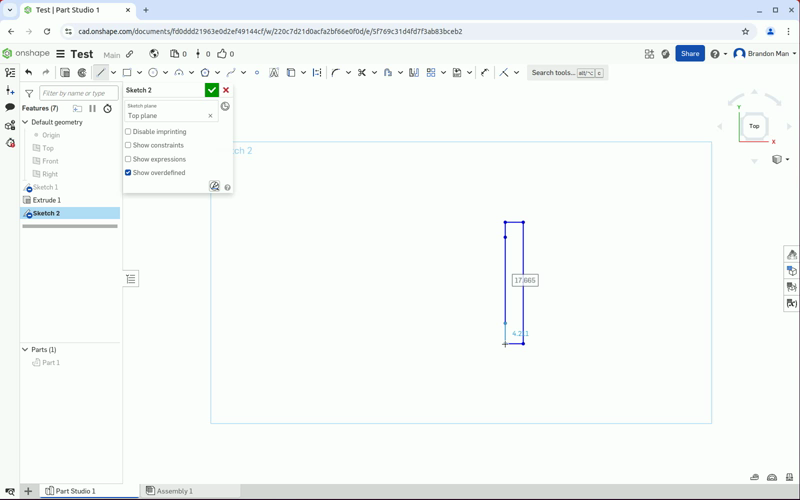
key_up(shift)
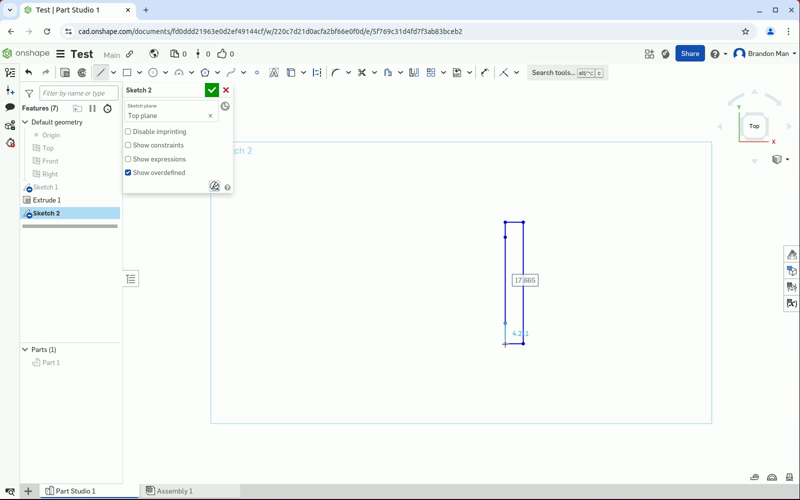
click(505, 343)
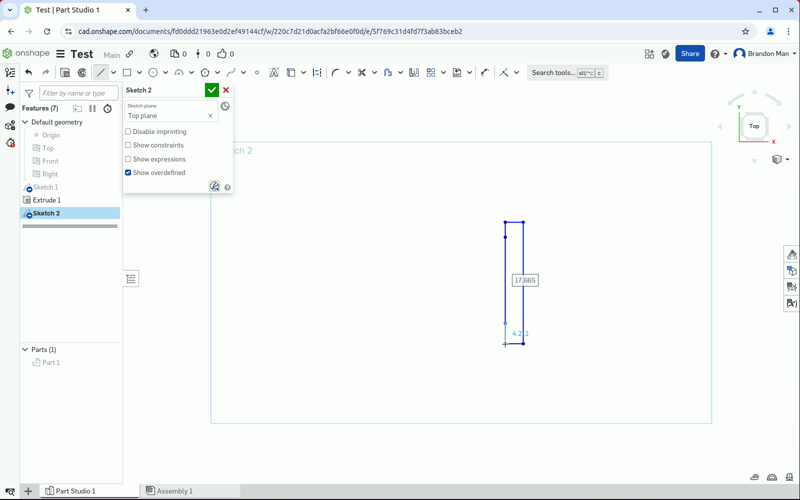
key(esc)
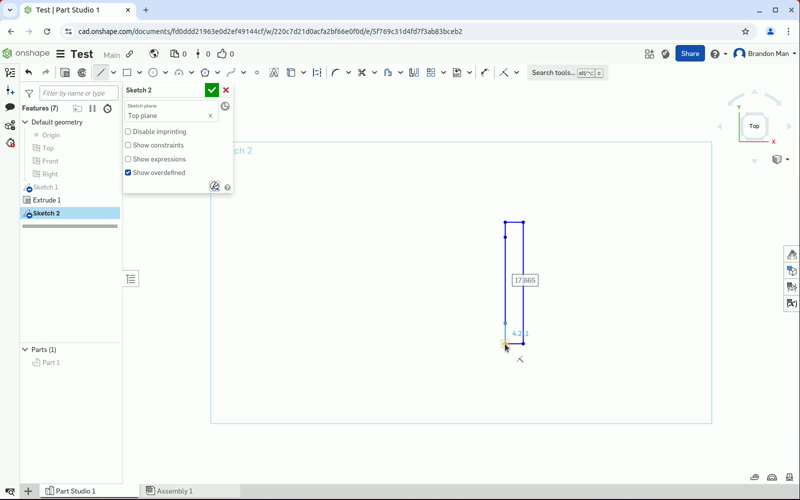
mouse_move(513, 271)
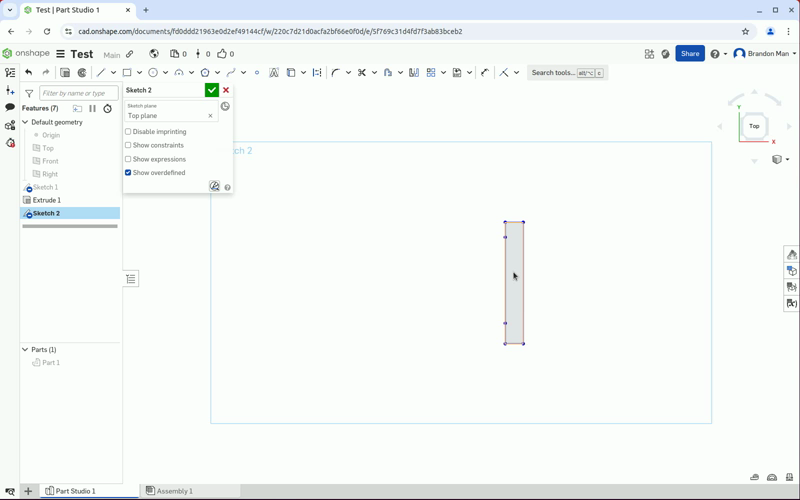
click(513, 271)
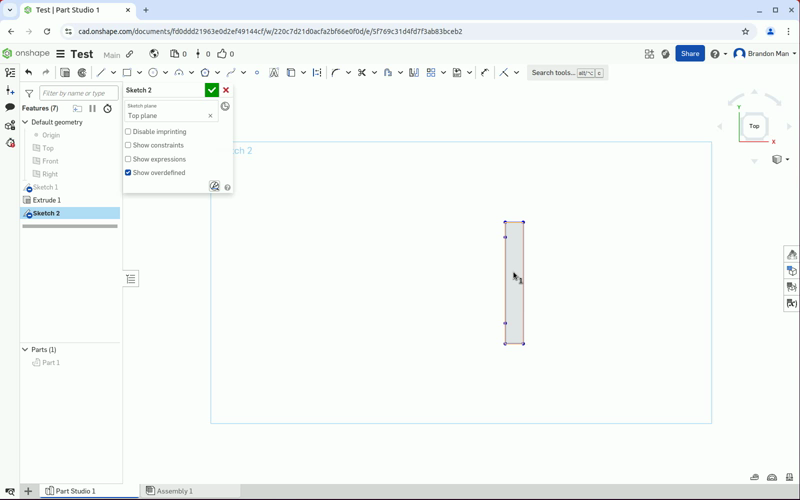
mouse_move(73, 352)
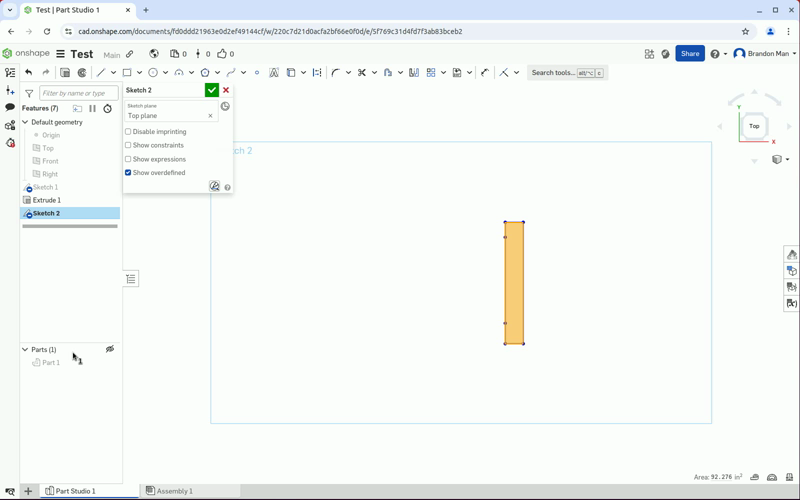
key(shift+y)
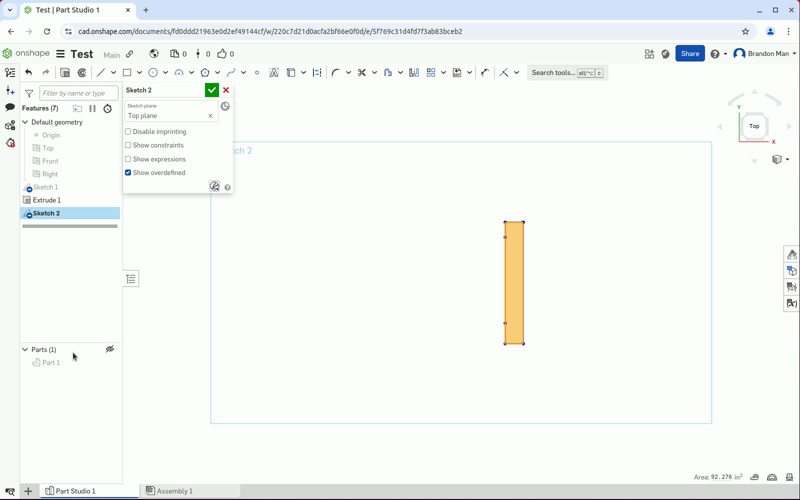
key(shift+e)
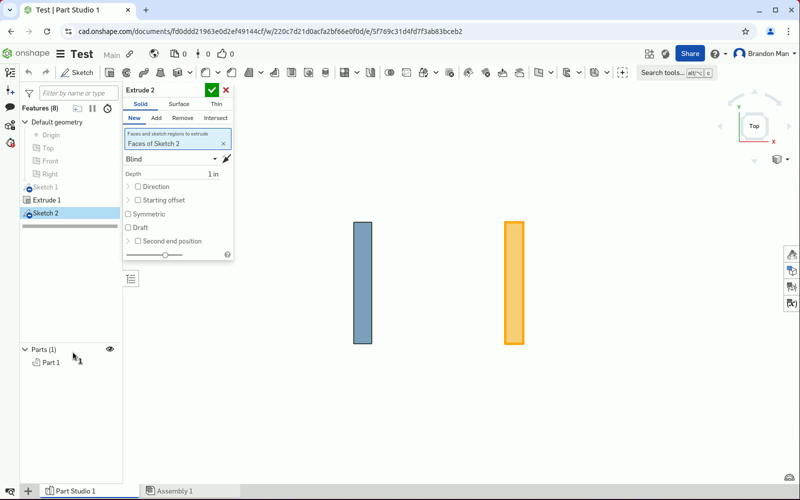
mouse_move(143, 106)
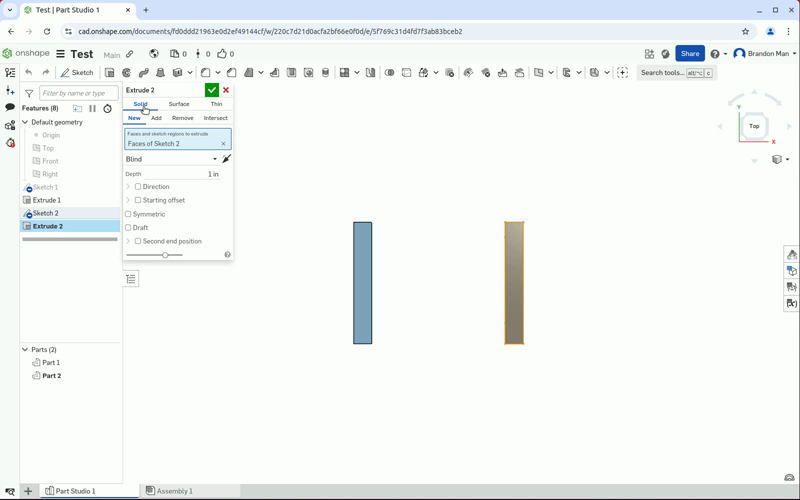
click(143, 106)
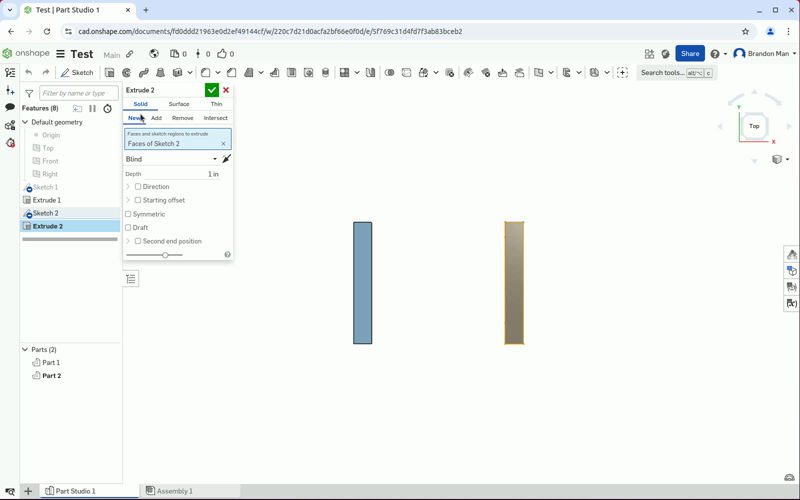
mouse_move(137, 120)
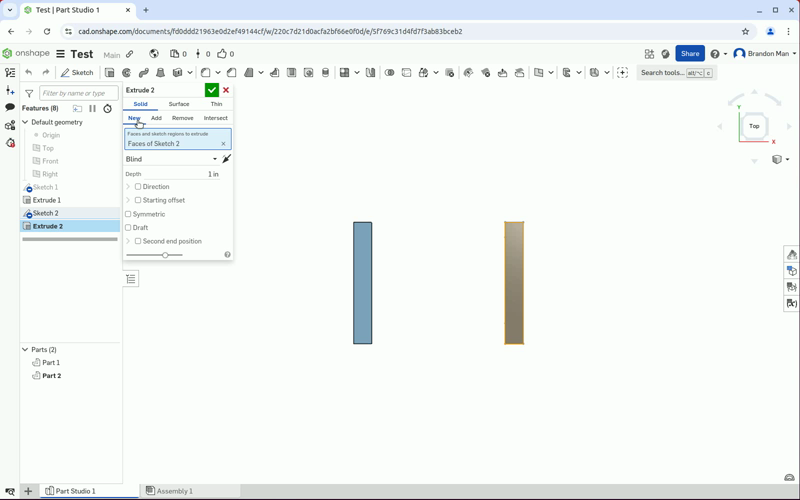
click(137, 120)
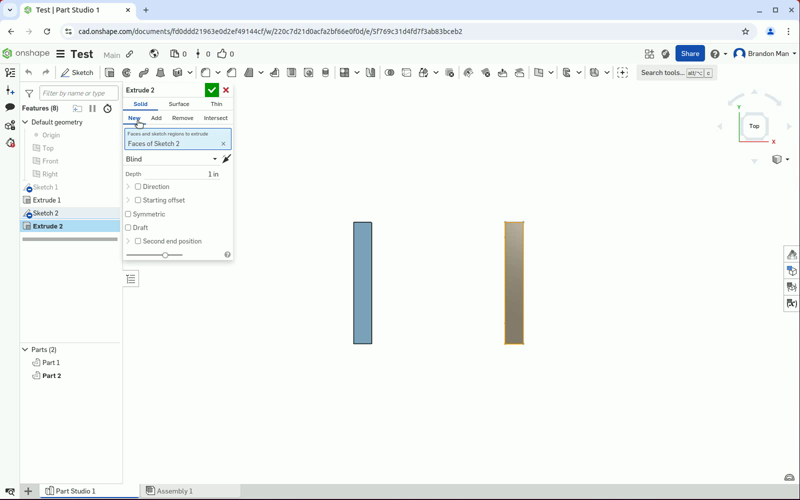
key(tab, 4)
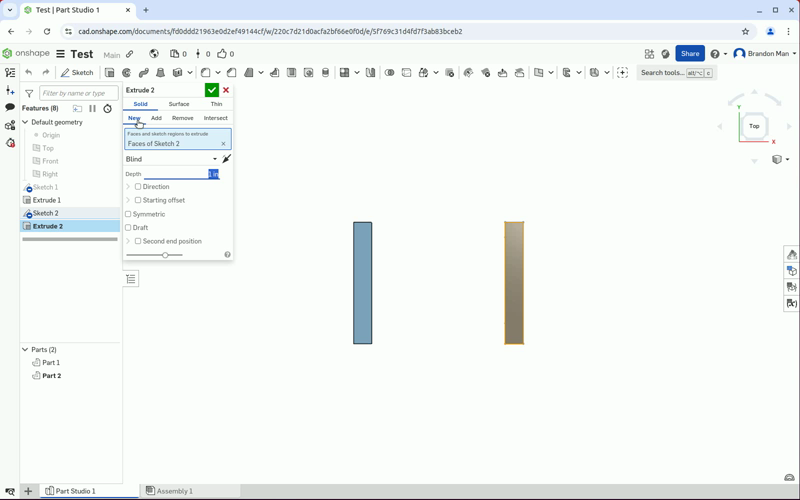
text(10.591)
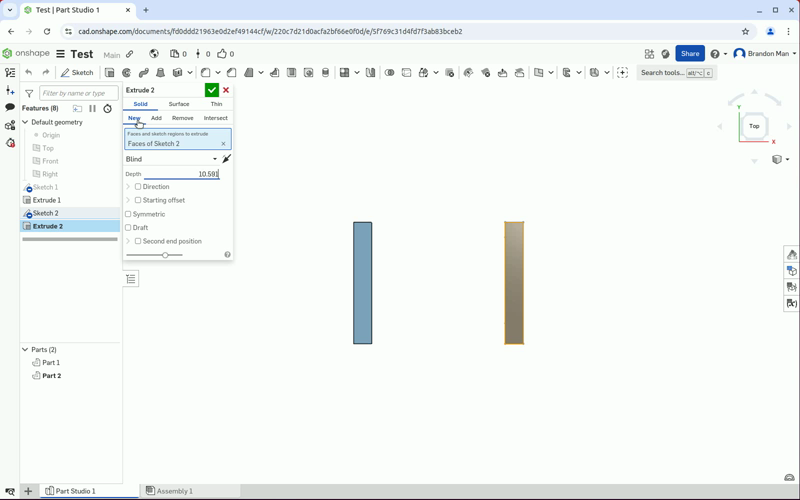
key(enter)
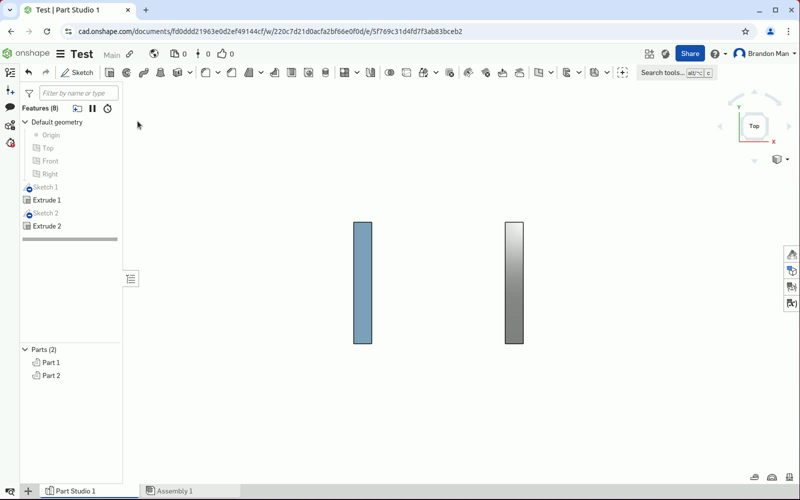
key(shift+h)
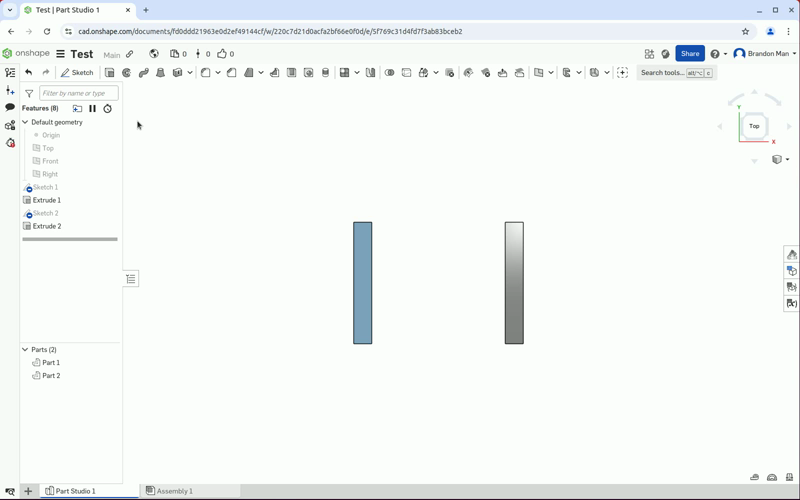
key(shift+h)
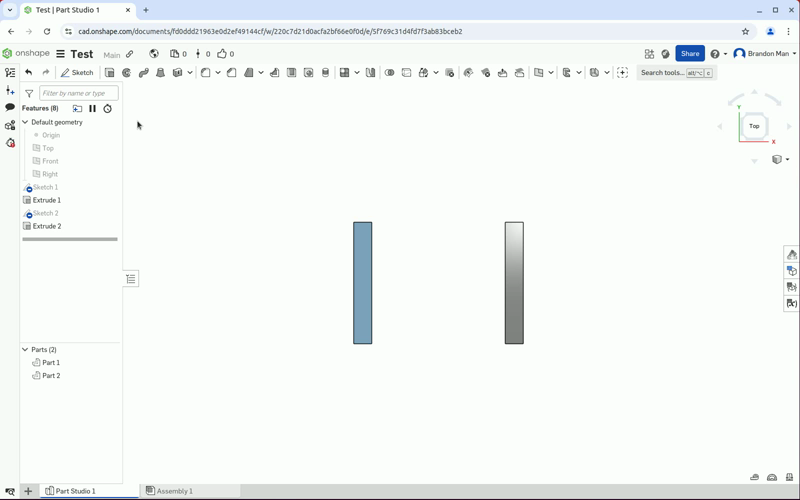
mouse_move(73, 189)
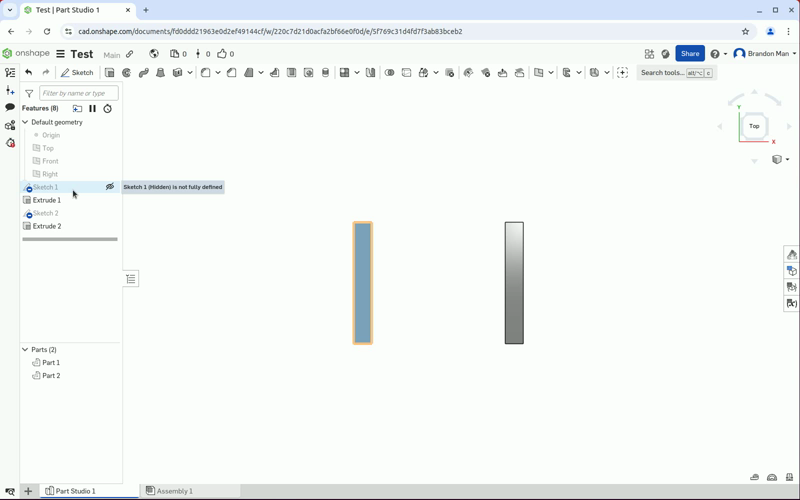
click(73, 189)
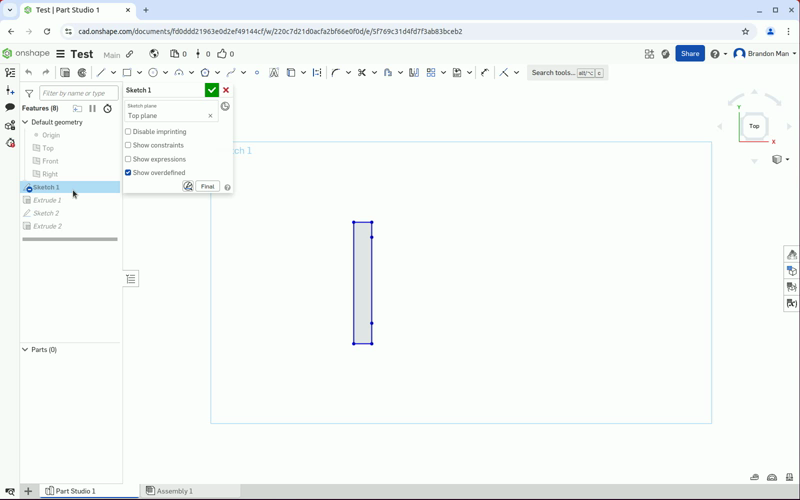
mouse_move(229, 92)
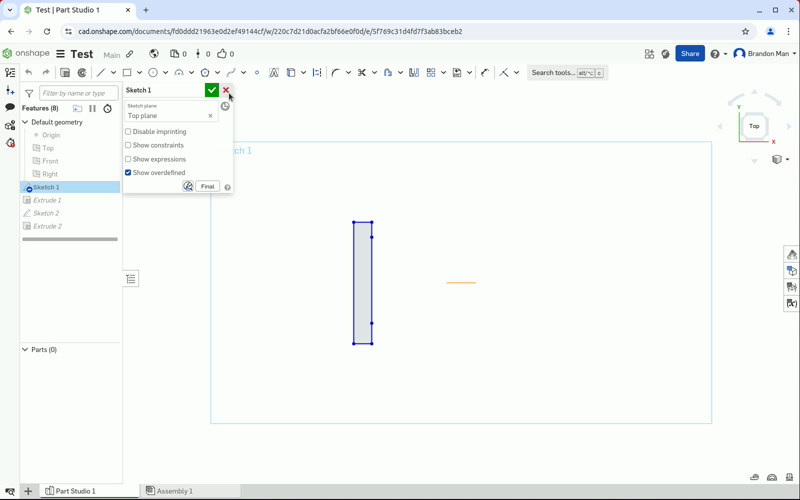
click(229, 92)
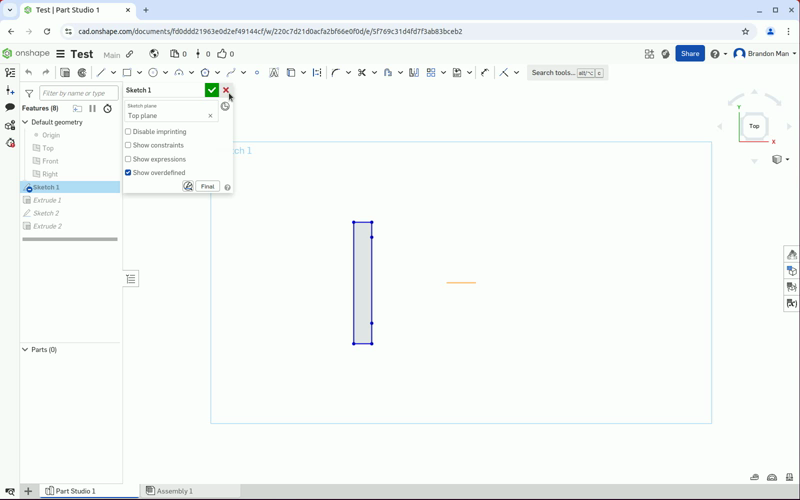
key(shift+s)
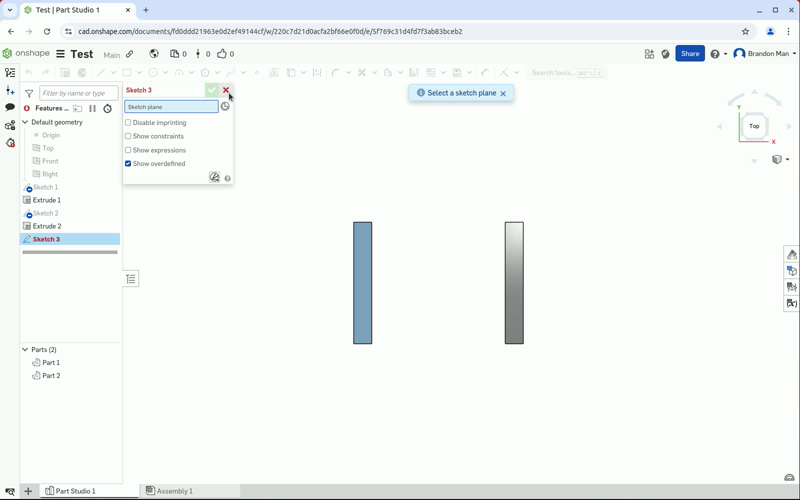
mouse_move(73, 150)
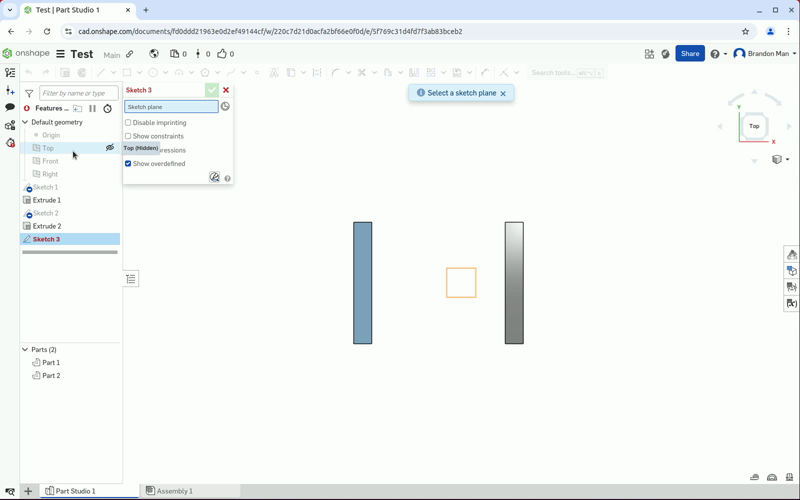
click(73, 150)
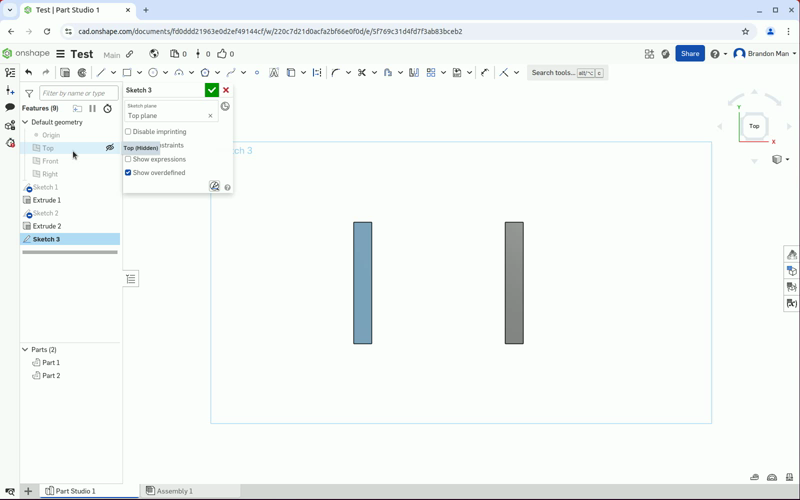
mouse_move(73, 352)
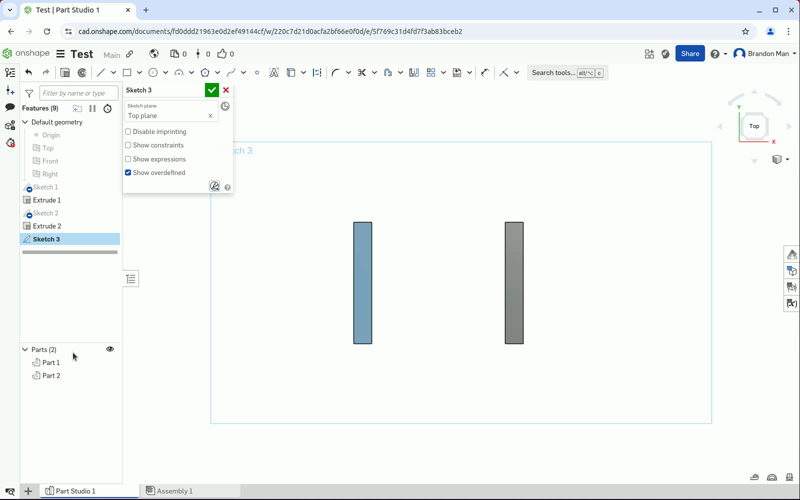
key(y)
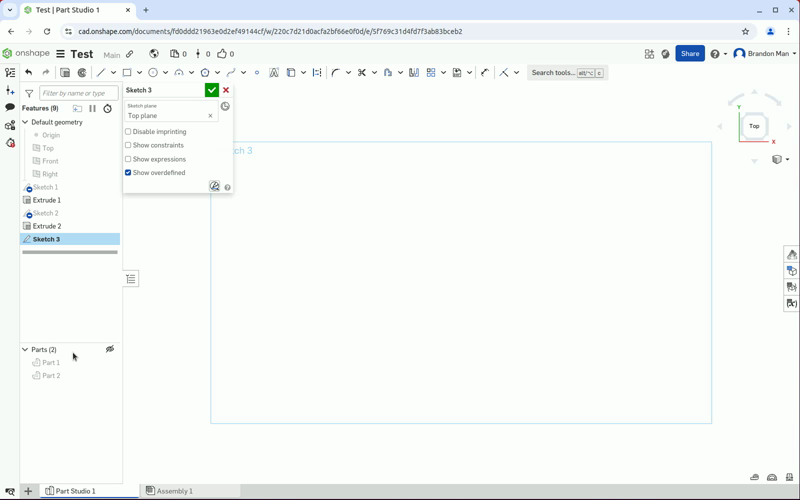
key(l)
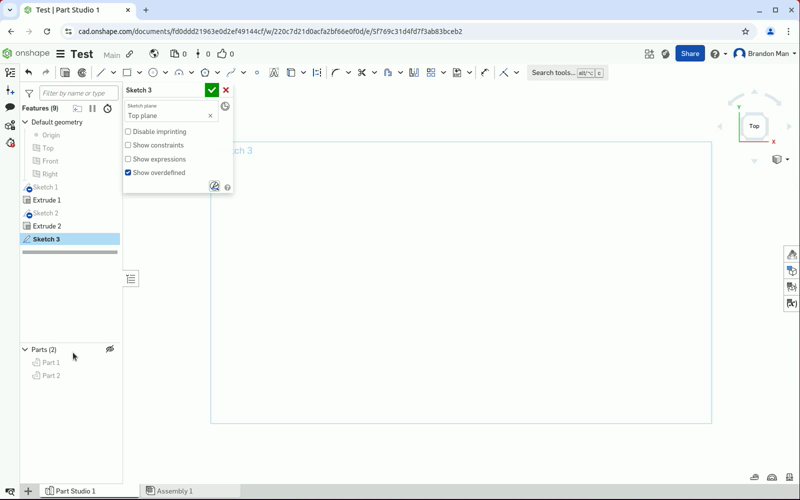
key_down(shift)
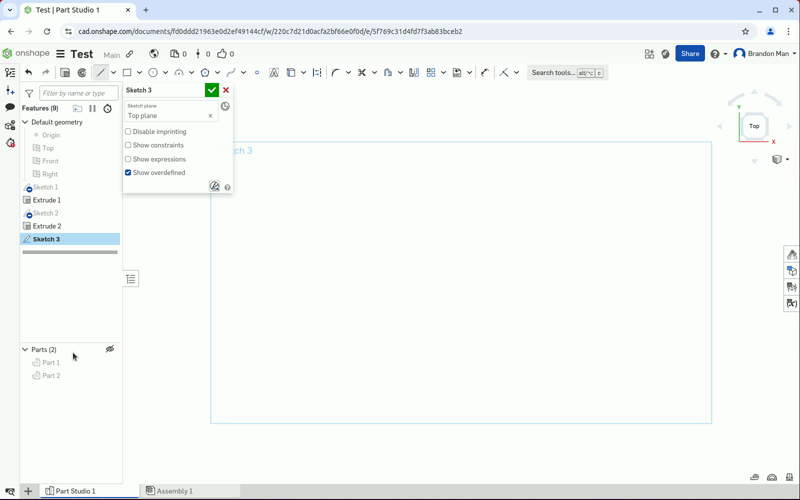
mouse_move(372, 322)
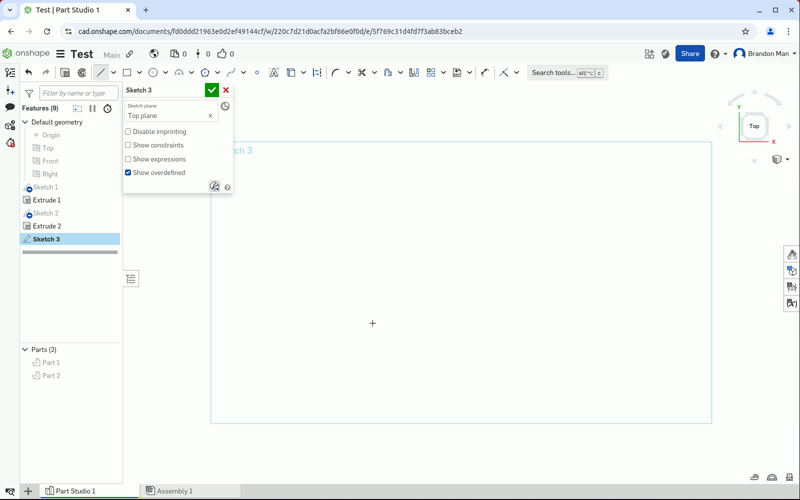
click(372, 322)
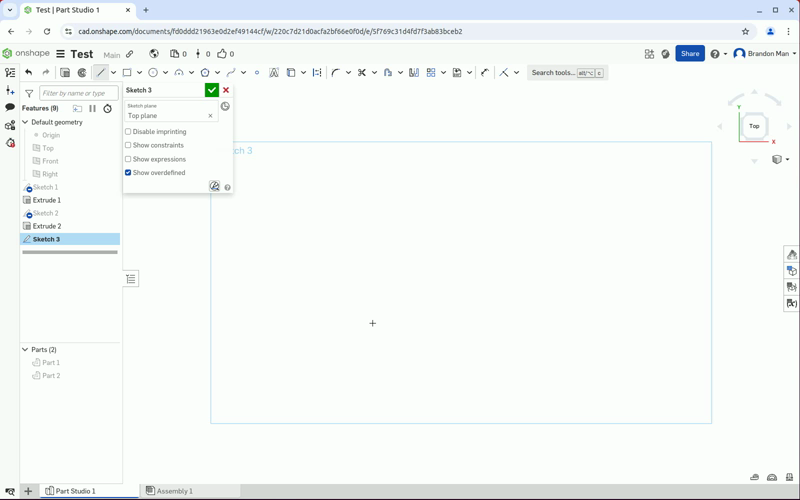
key_up(shift)
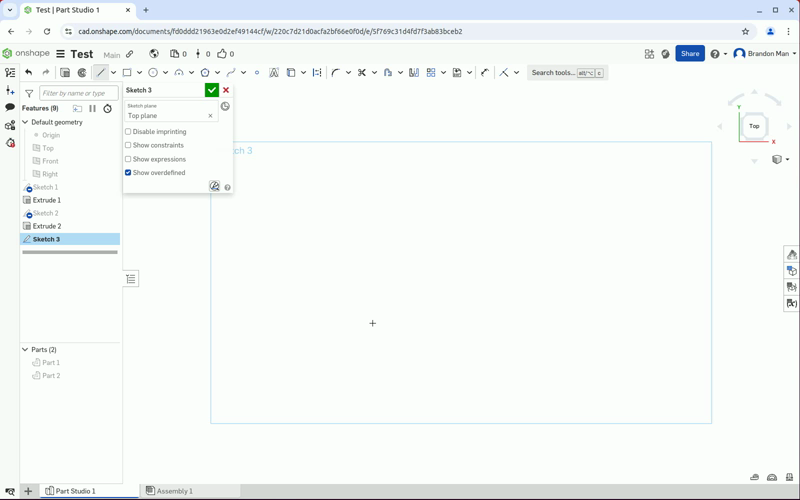
key_down(shift)
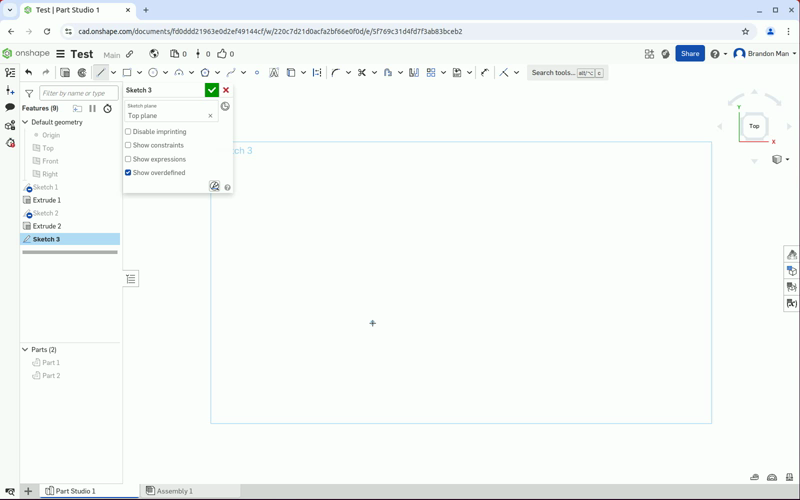
mouse_move(506, 322)
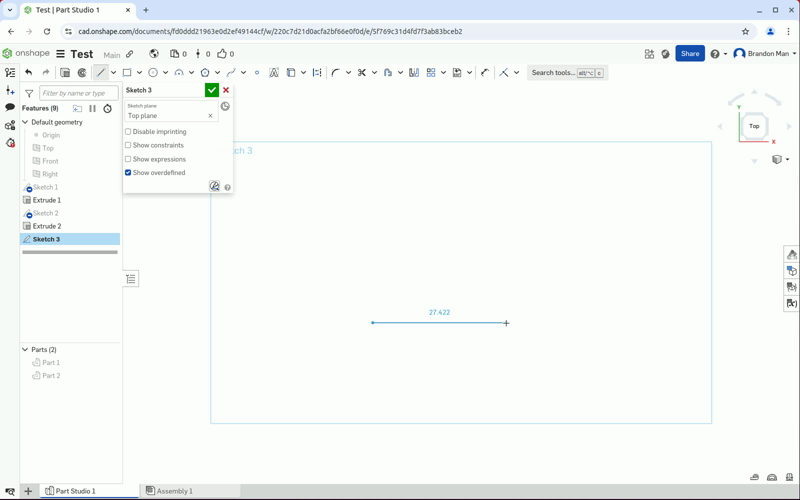
click(506, 322)
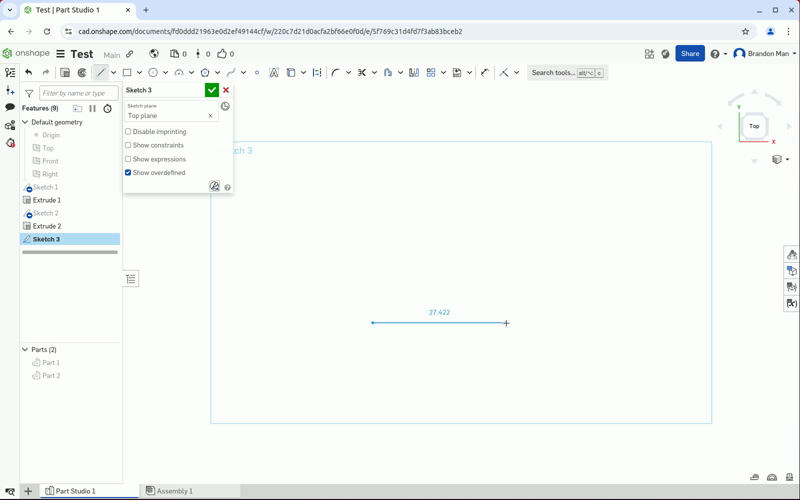
key_up(shift)
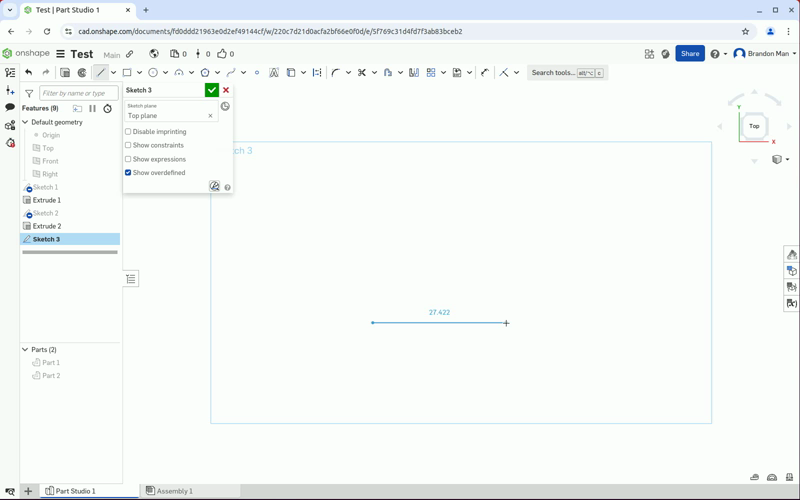
key_down(shift)
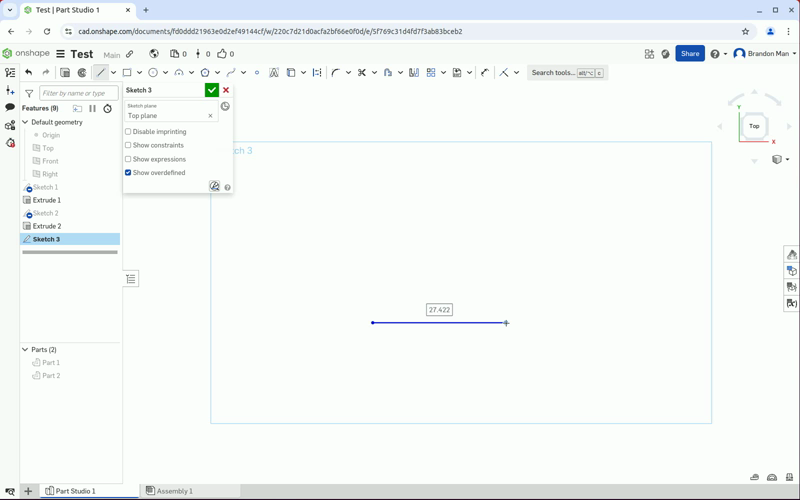
mouse_move(506, 237)
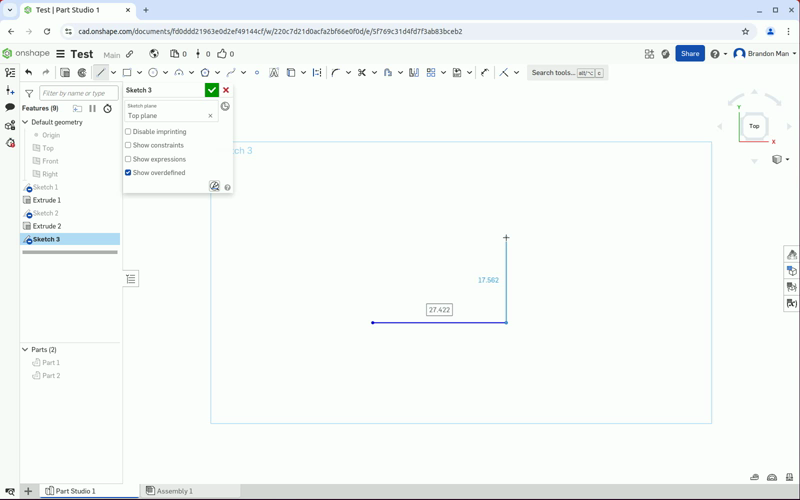
click(506, 237)
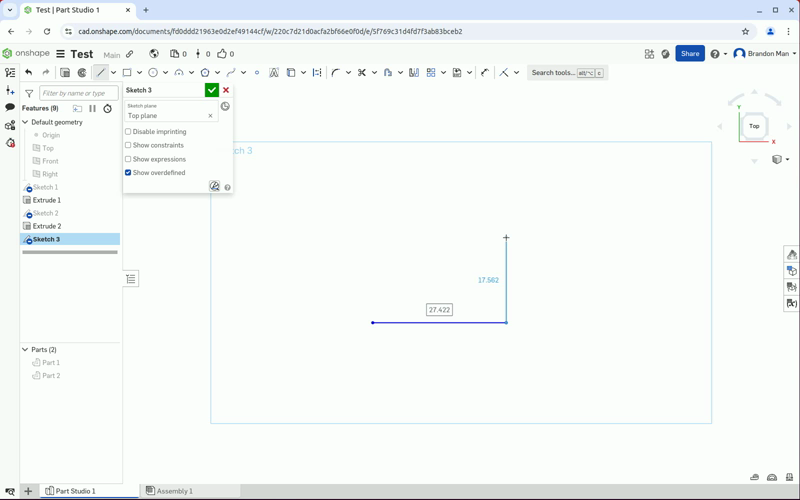
key_up(shift)
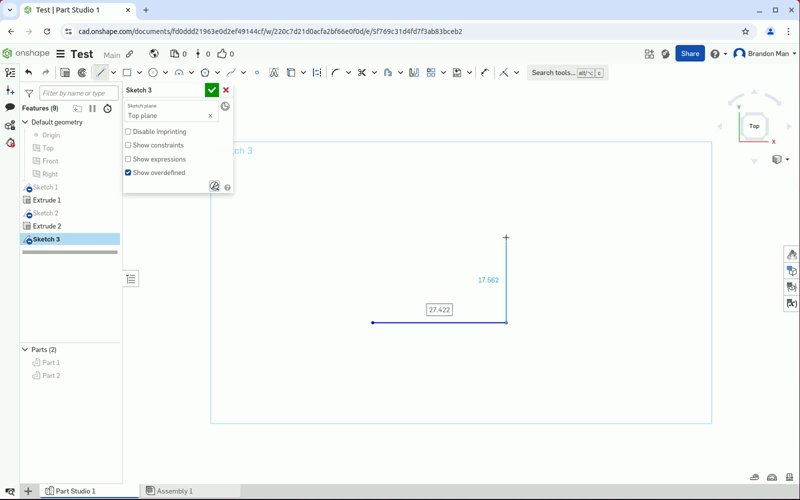
key_down(shift)
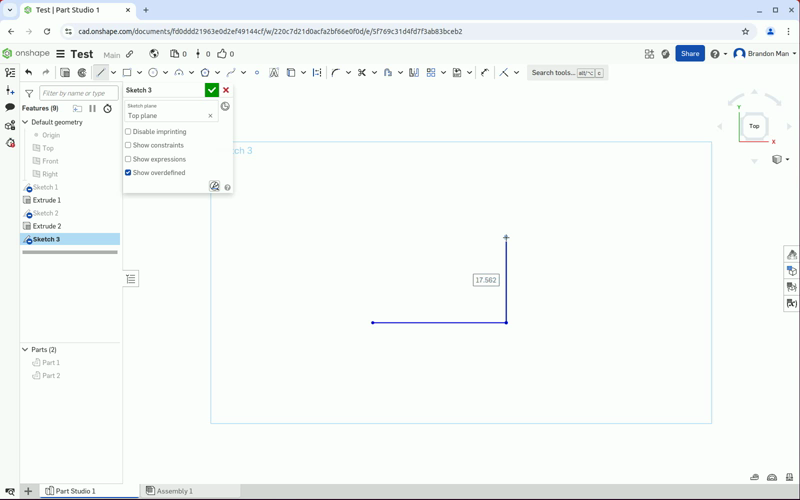
mouse_move(372, 237)
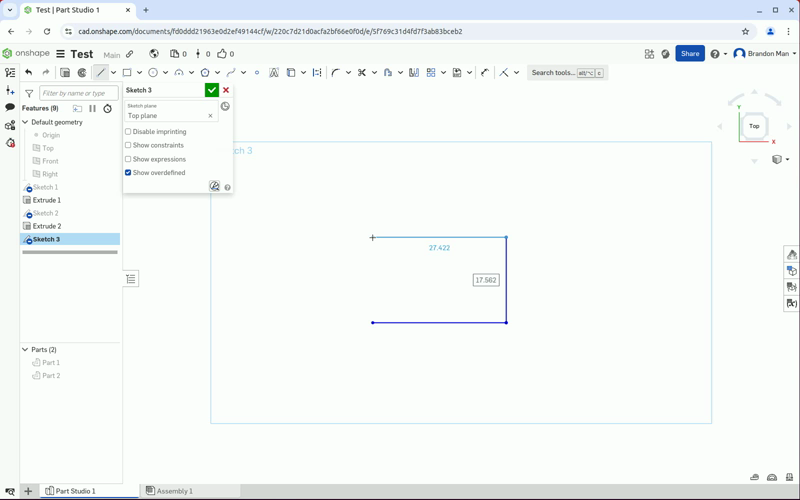
click(372, 237)
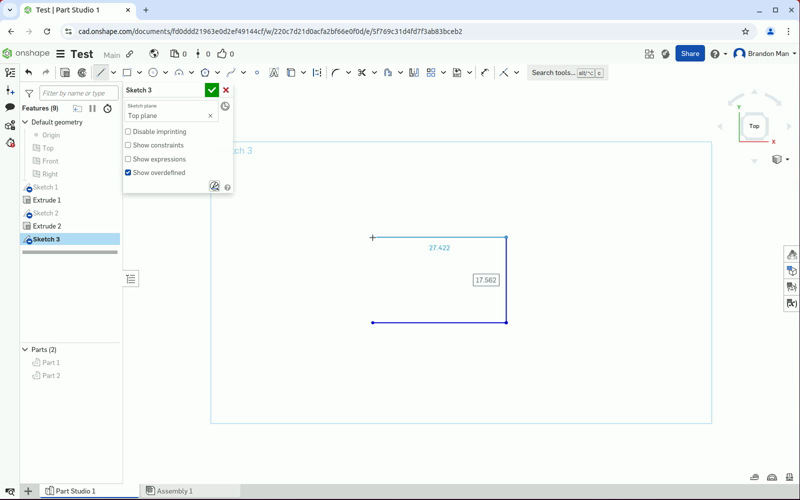
key_up(shift)
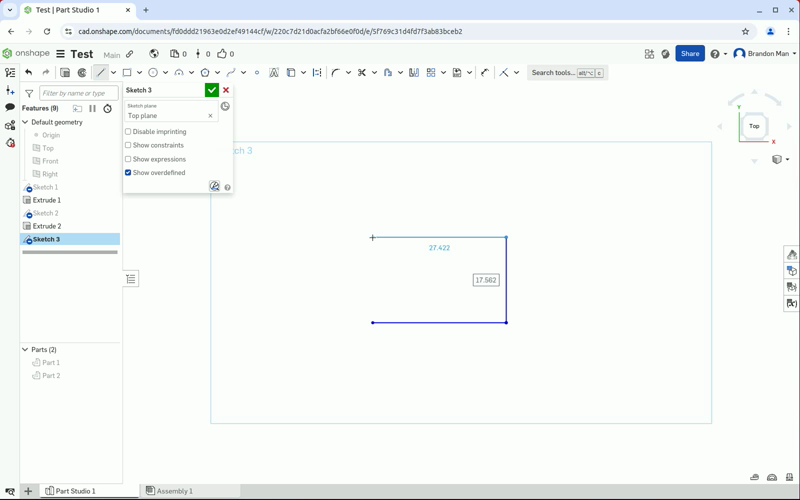
key_down(shift)
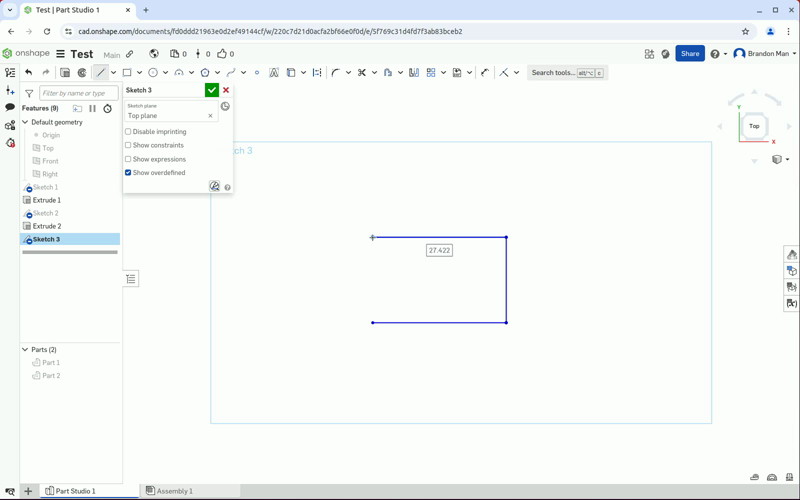
mouse_move(372, 322)
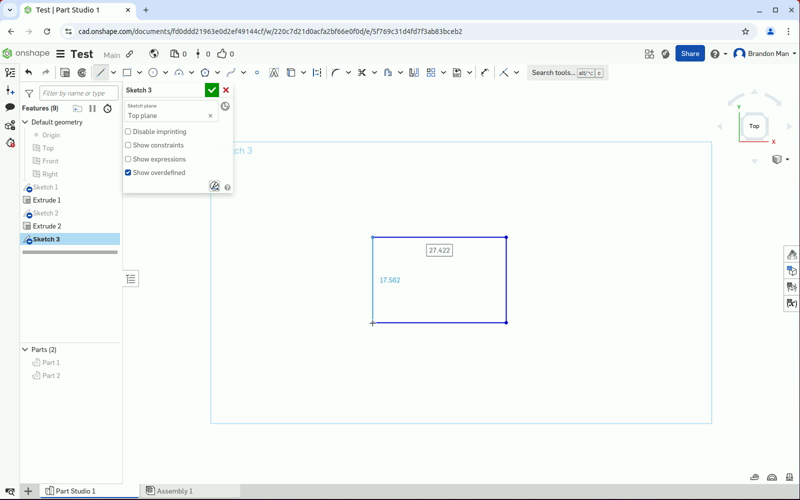
key_up(shift)
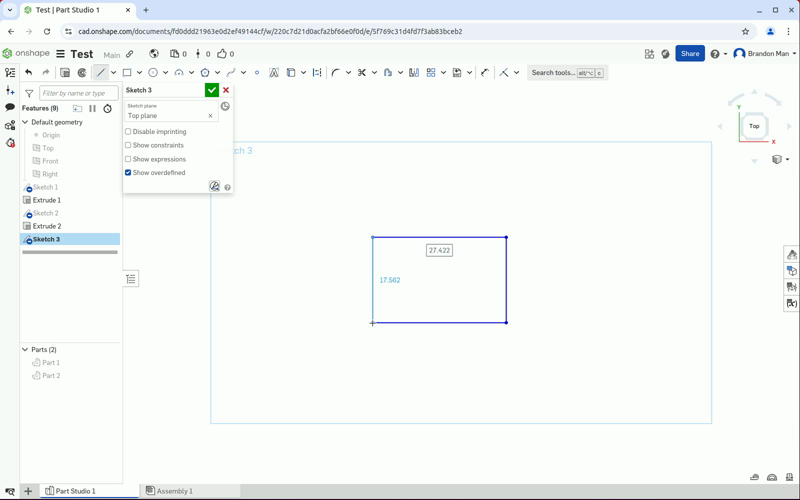
click(372, 322)
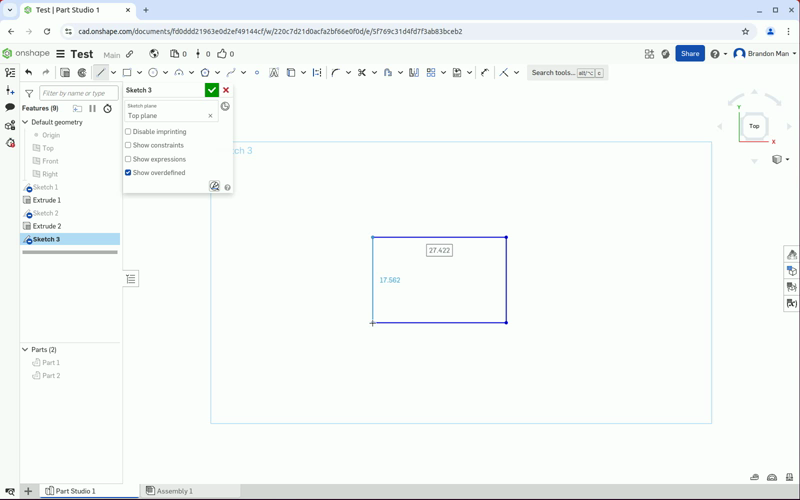
key(esc)
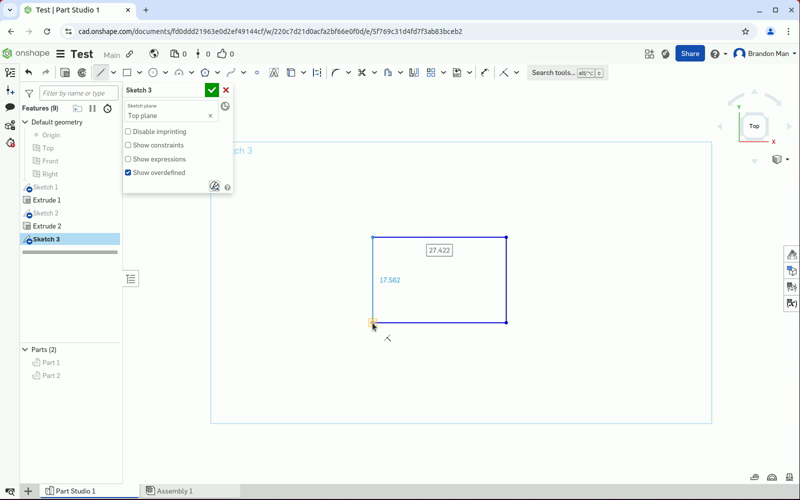
key(l)
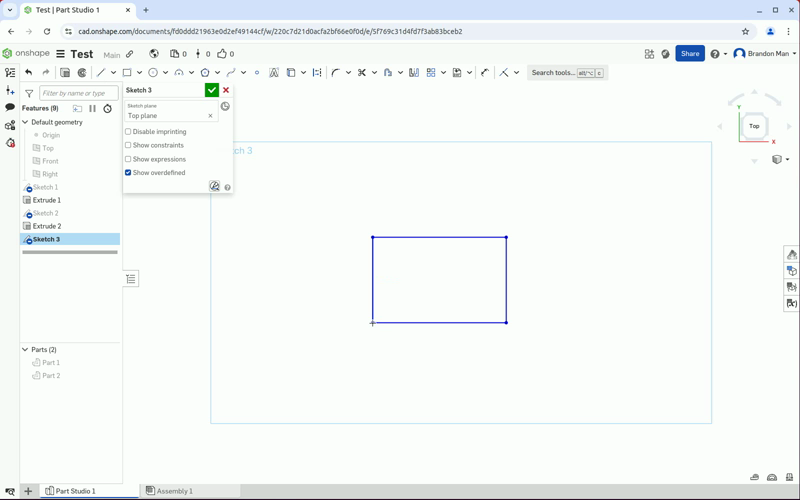
key_down(shift)
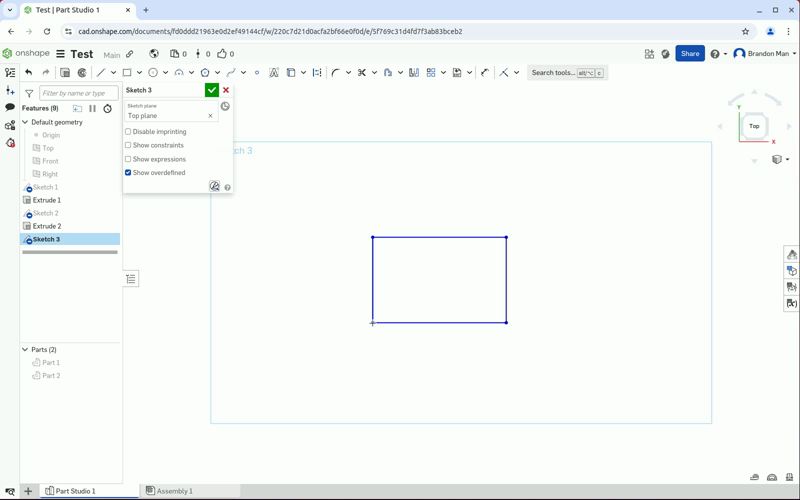
mouse_move(378, 312)
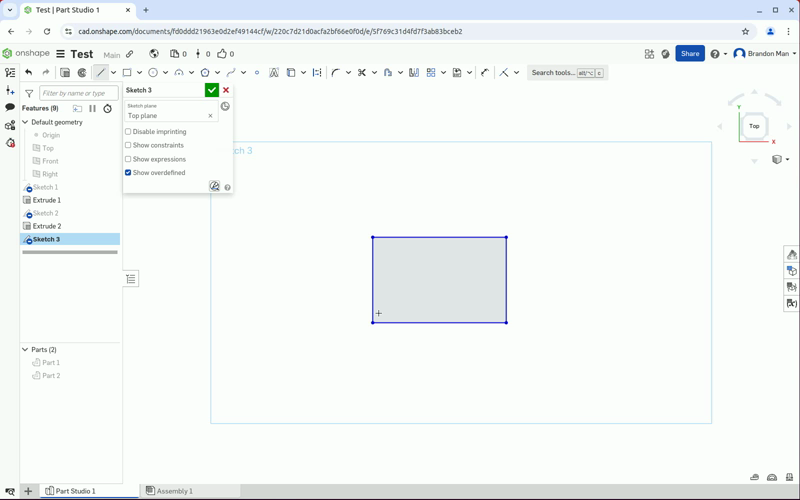
click(378, 312)
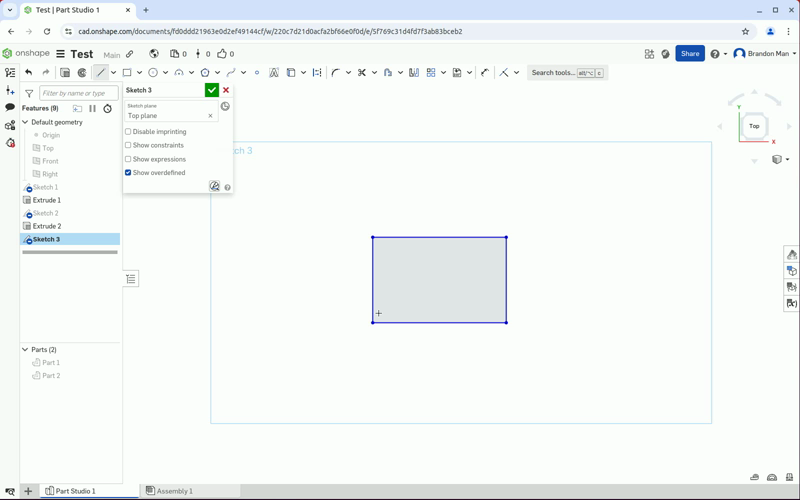
key_up(shift)
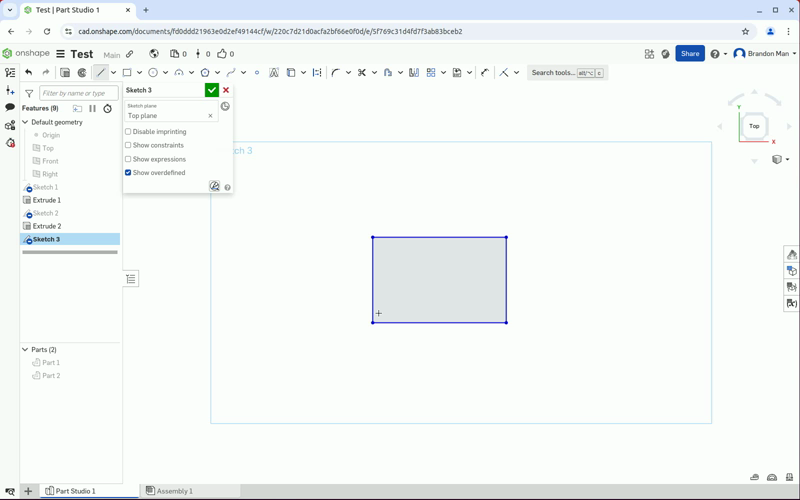
key_down(shift)
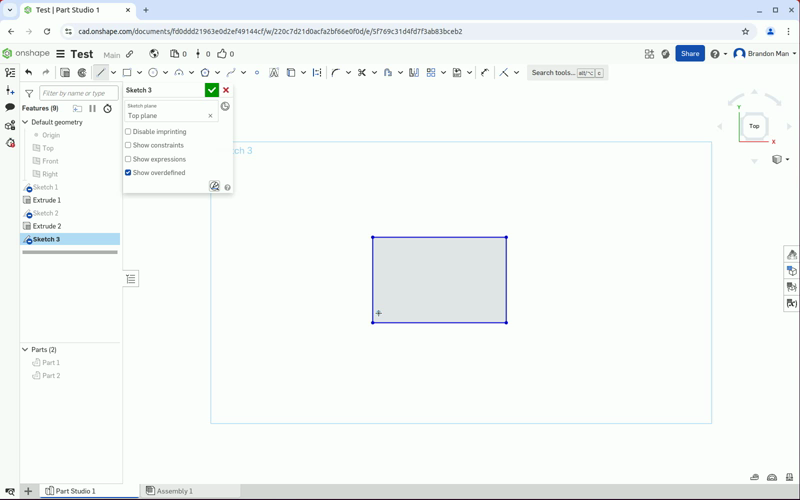
mouse_move(497, 312)
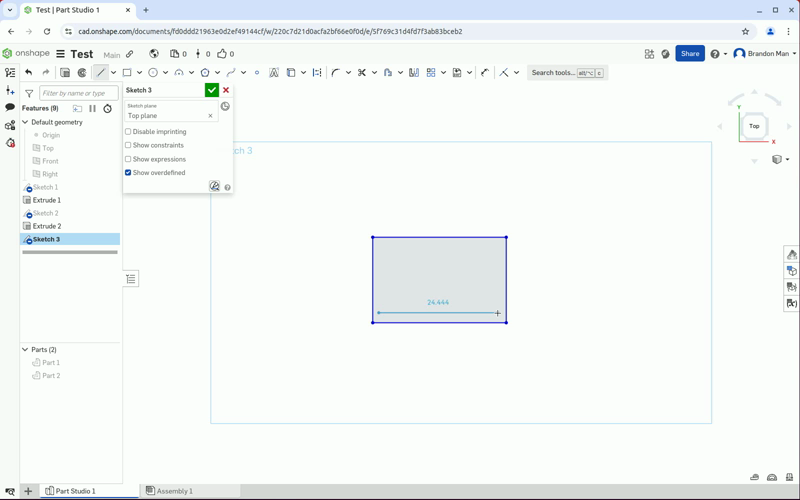
click(497, 312)
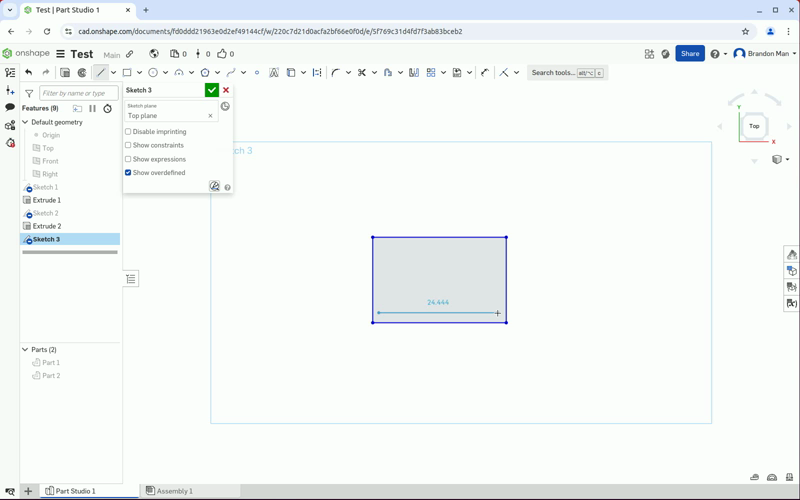
key_up(shift)
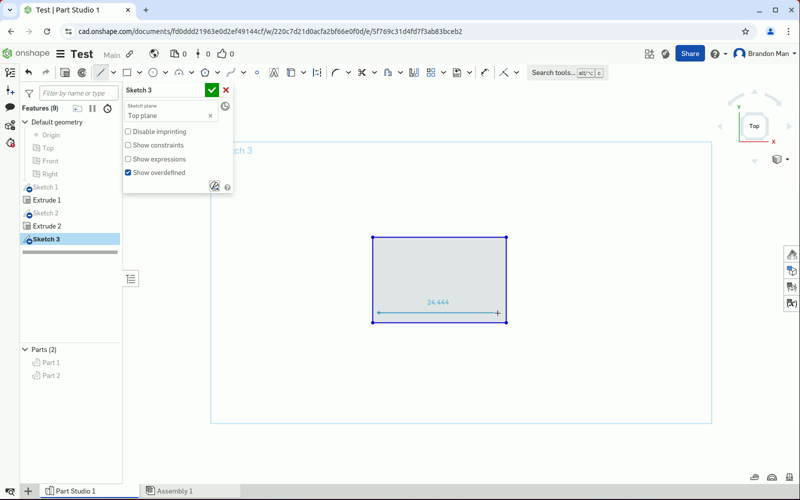
key_down(shift)
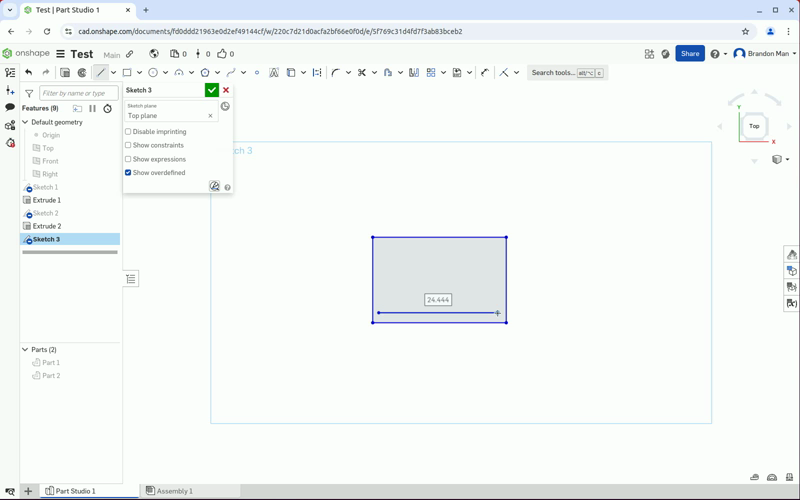
mouse_move(497, 242)
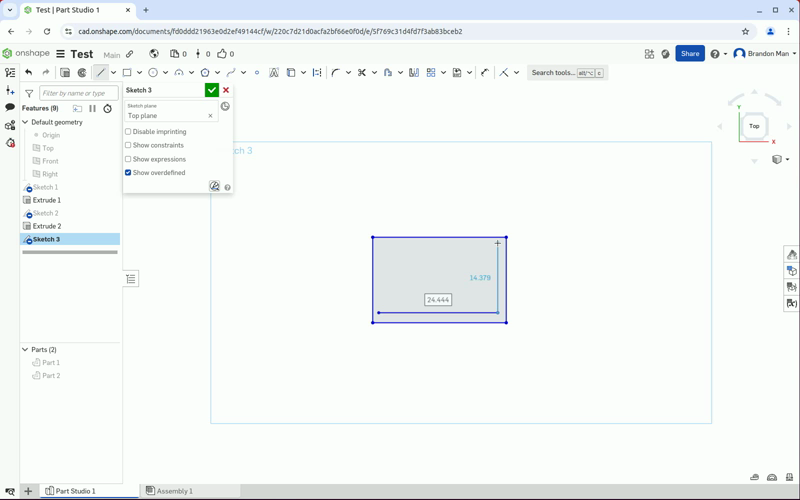
click(497, 242)
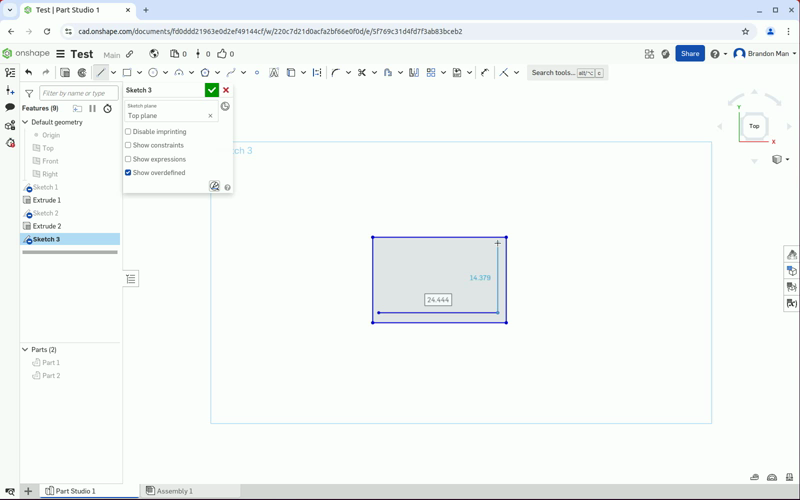
key_up(shift)
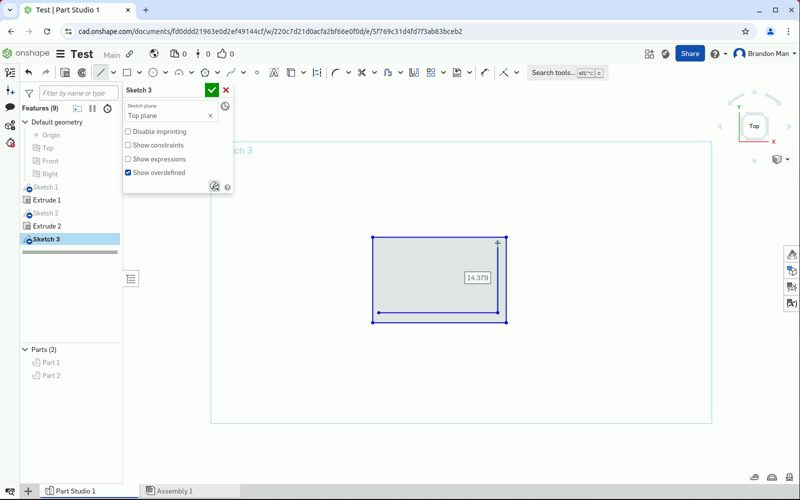
key_down(shift)
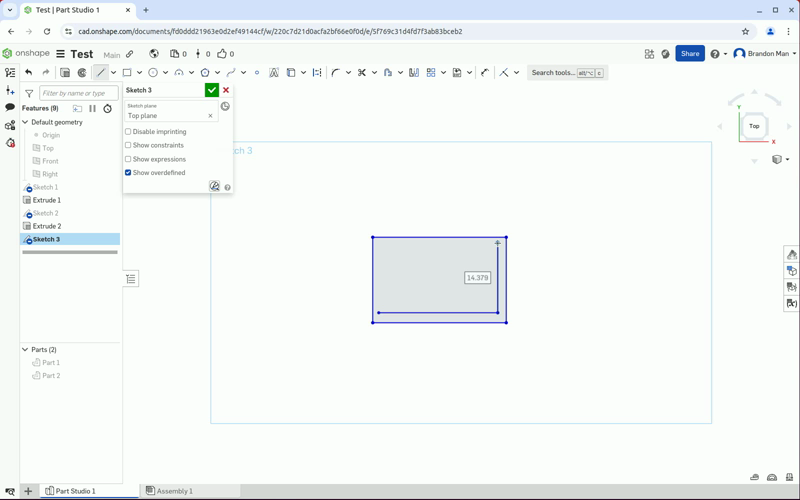
mouse_move(378, 242)
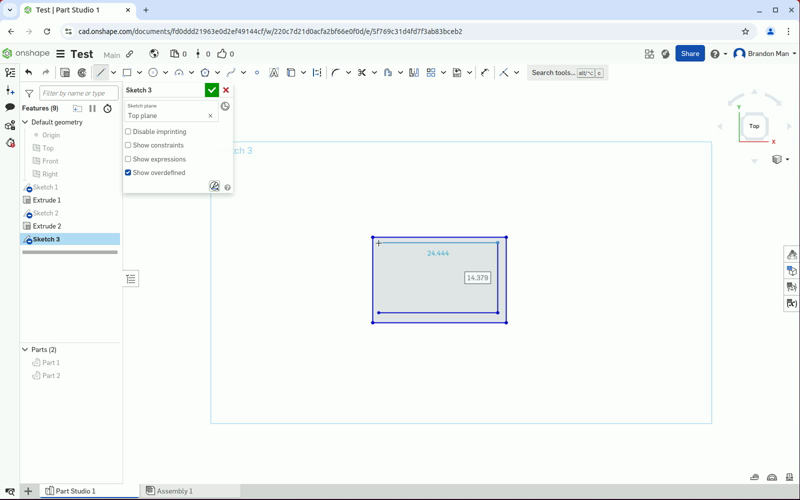
click(378, 242)
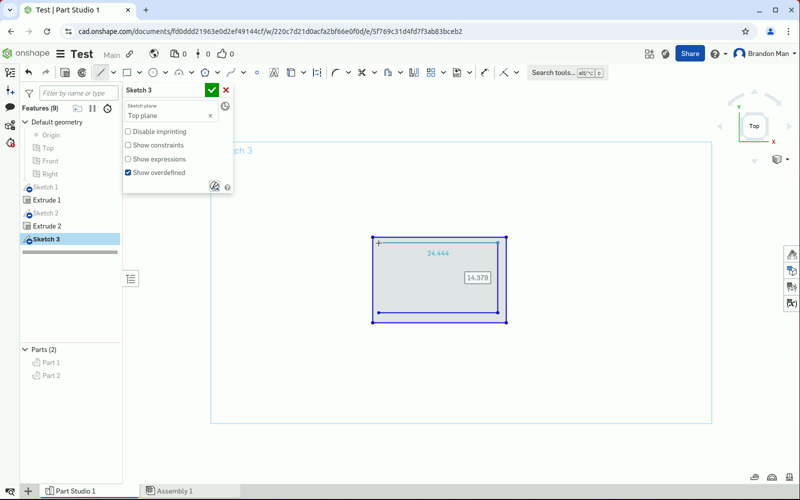
key_up(shift)
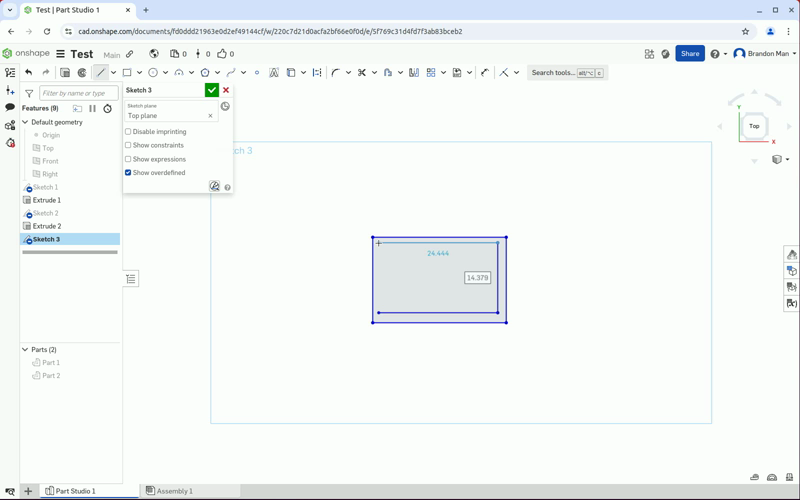
key_down(shift)
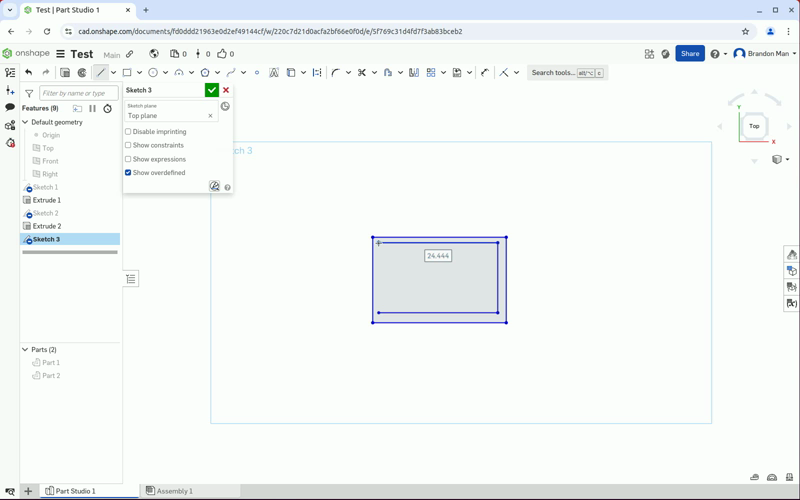
mouse_move(378, 312)
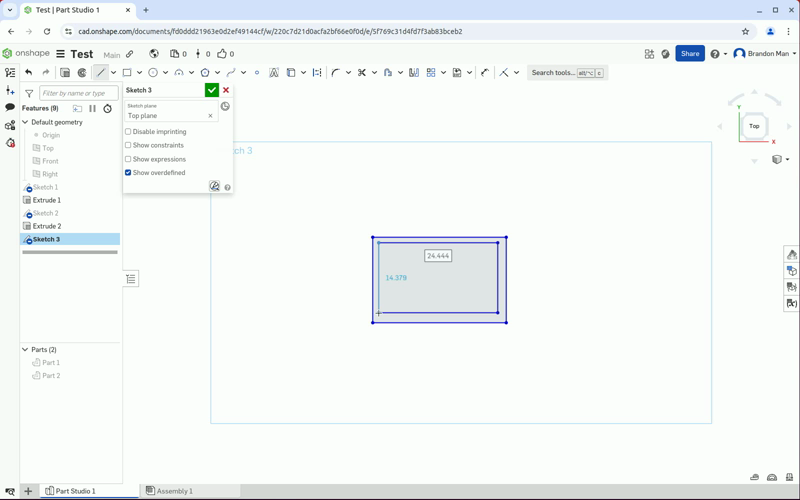
key_up(shift)
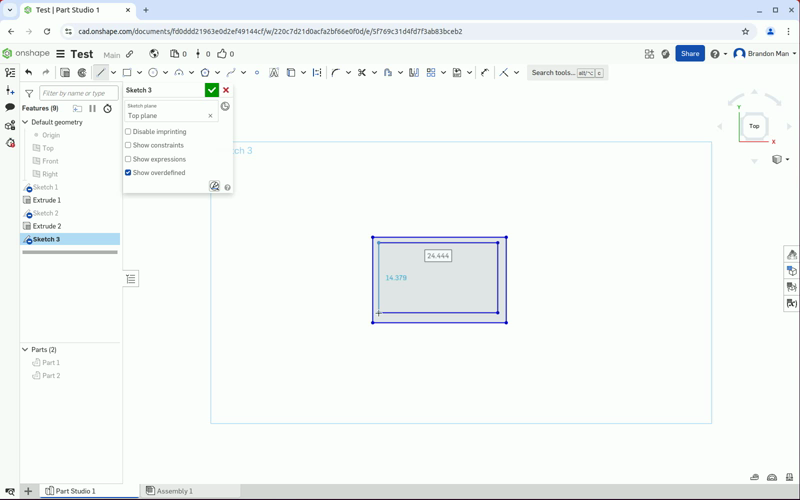
click(378, 312)
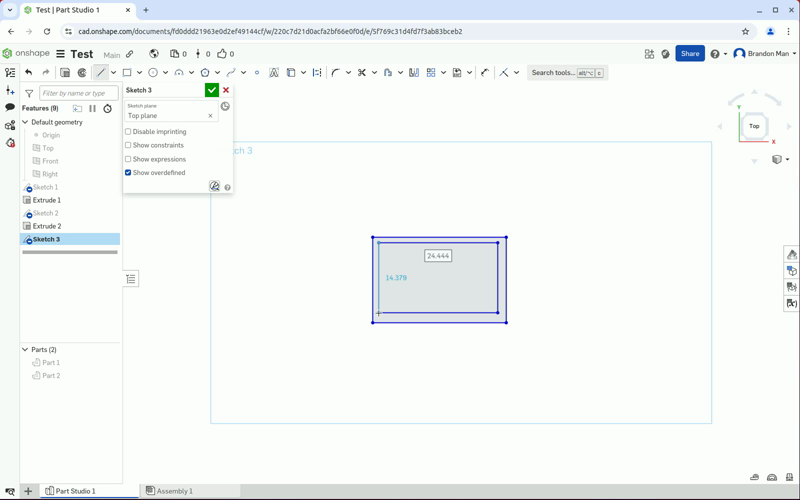
key(esc)
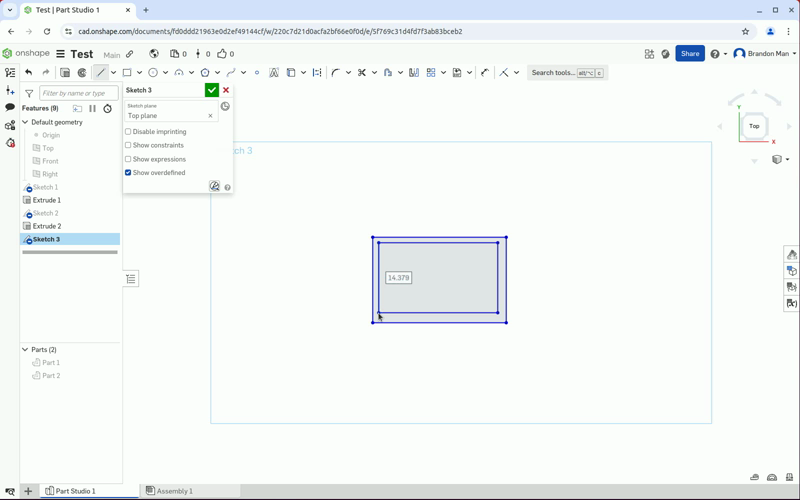
mouse_move(471, 317)
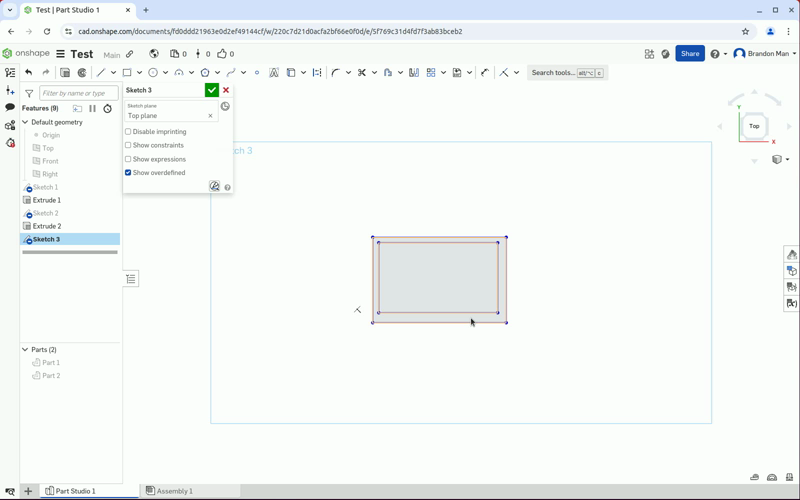
click(471, 317)
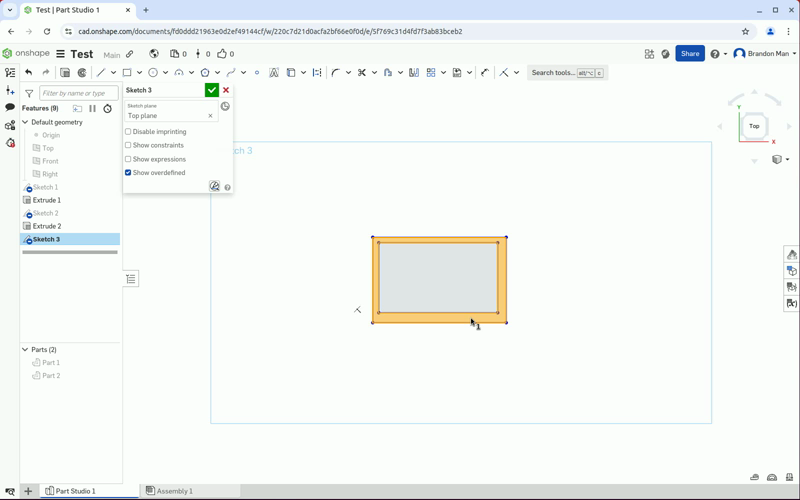
mouse_move(73, 352)
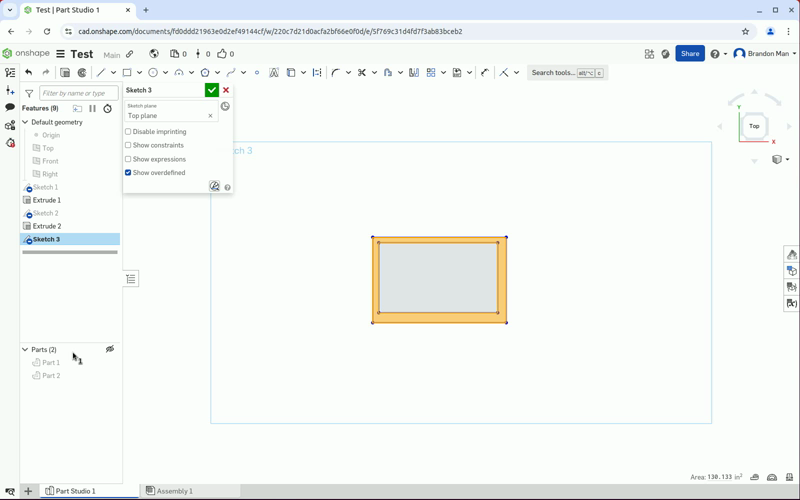
key(shift+y)
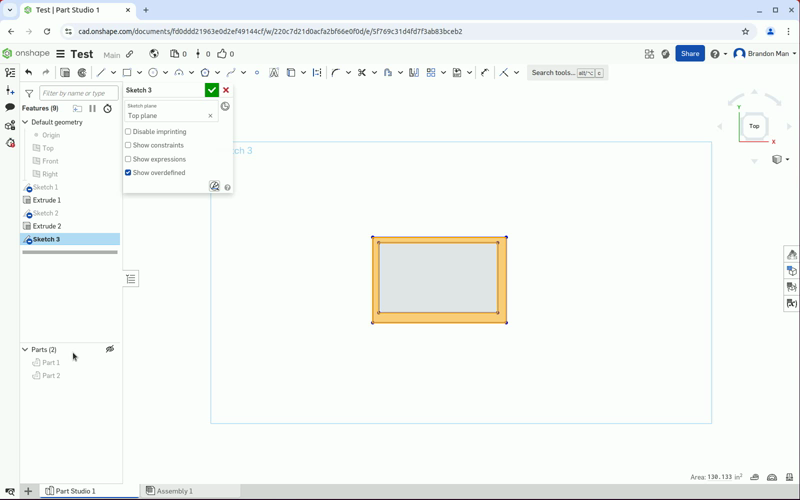
key(shift+e)
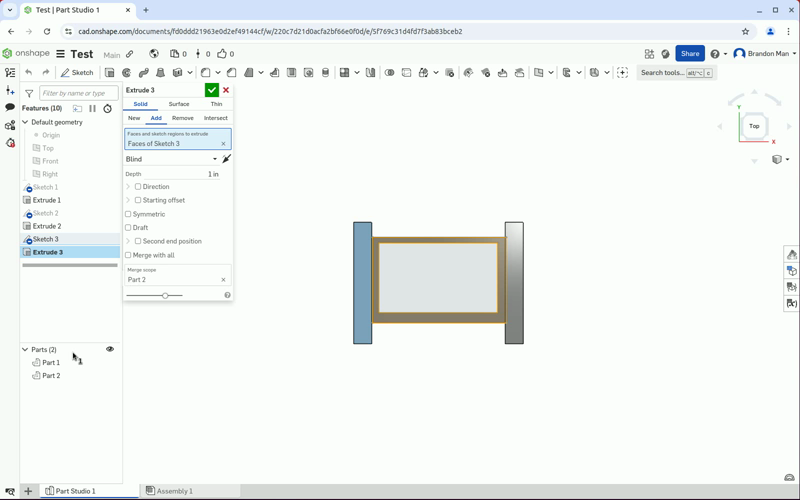
mouse_move(143, 106)
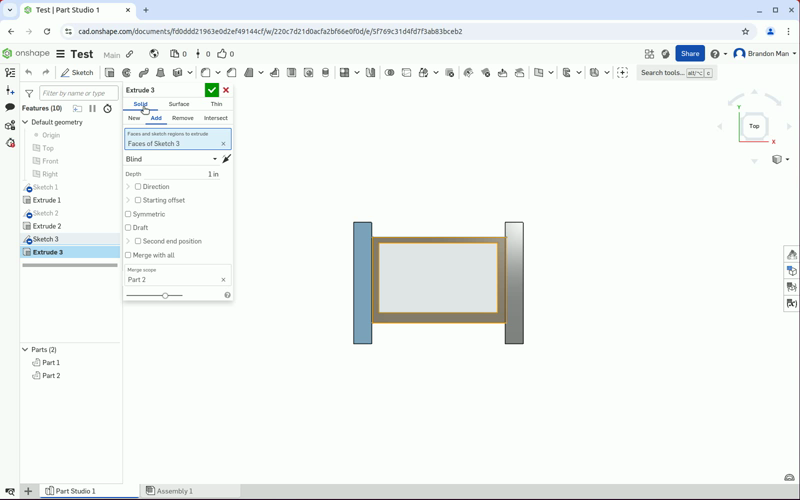
click(143, 106)
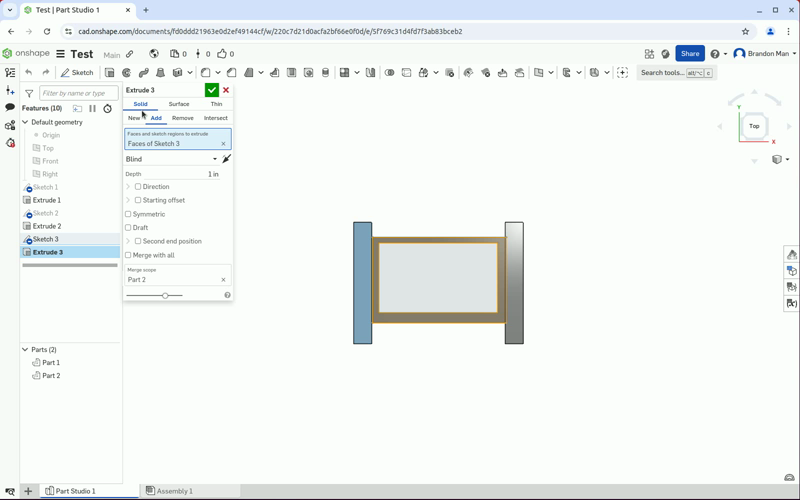
mouse_move(137, 120)
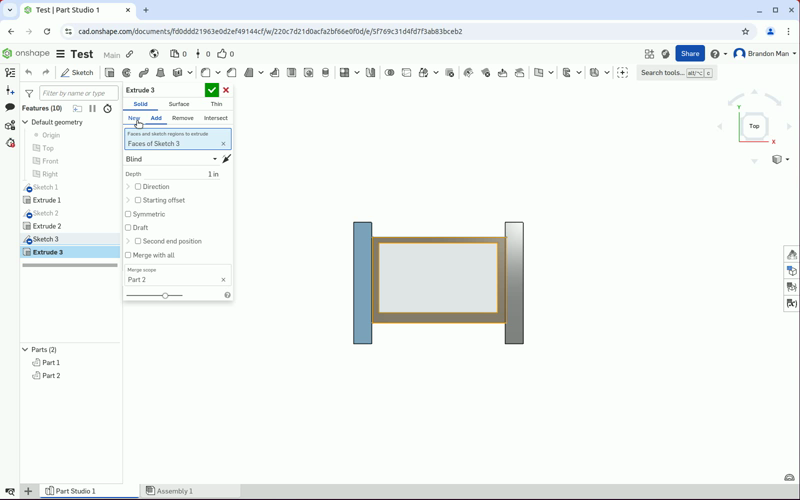
click(137, 120)
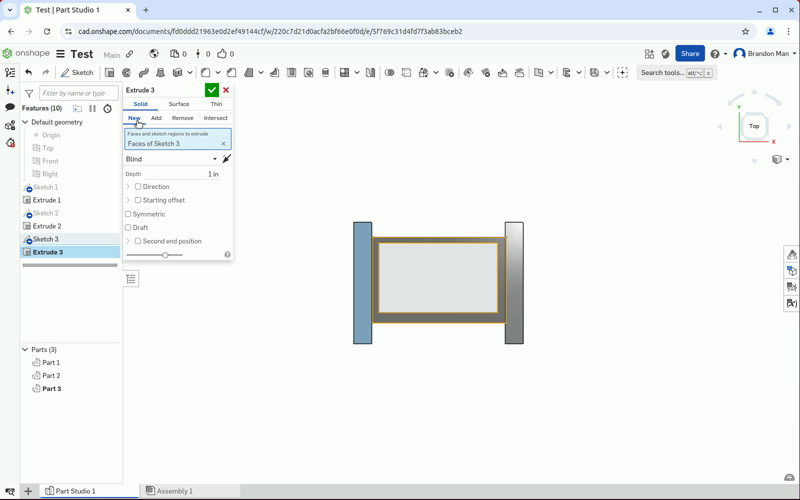
key(tab, 4)
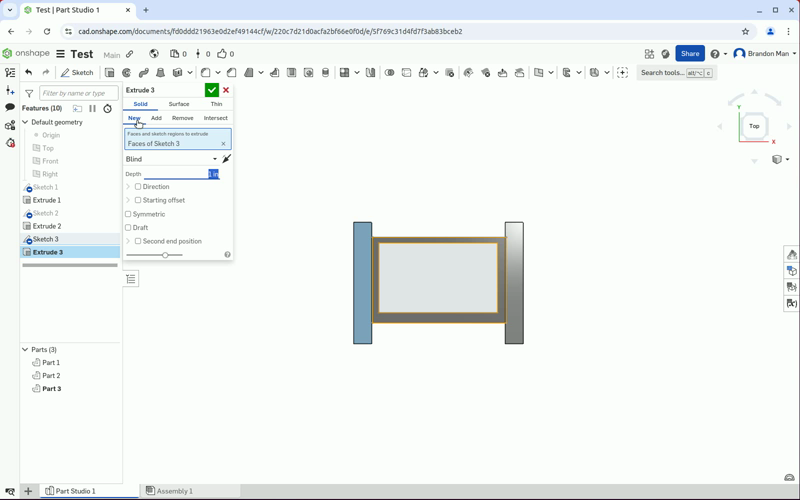
text(-10.591)
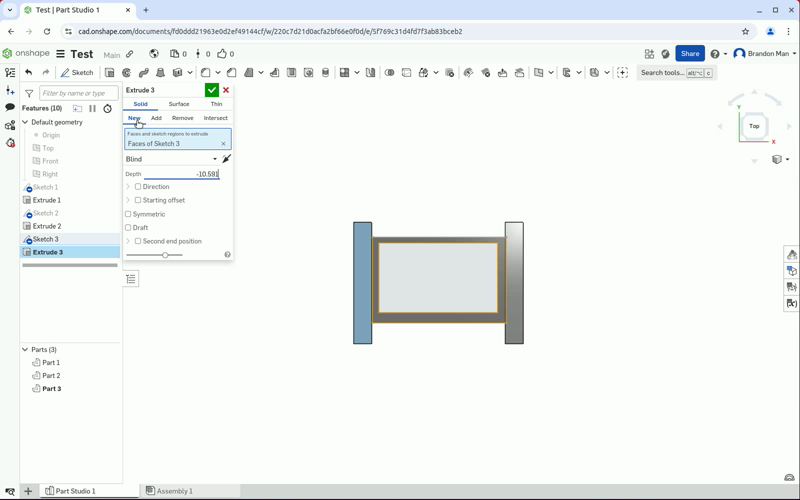
key(enter)
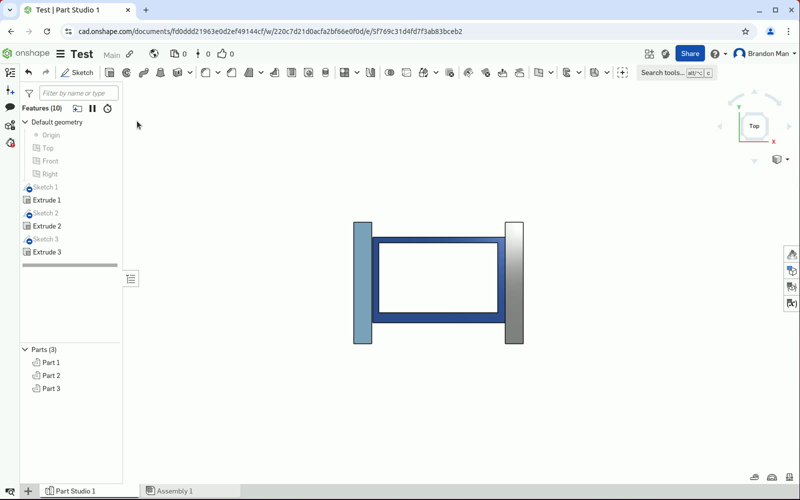
key(shift+h)
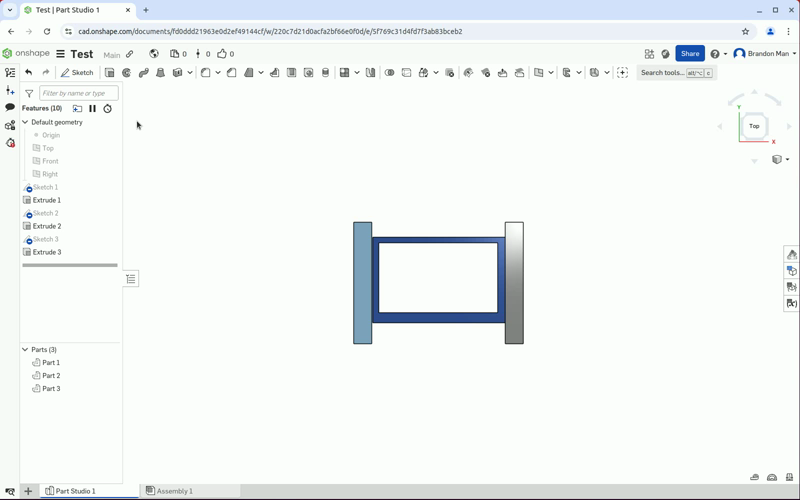
key(shift+h)
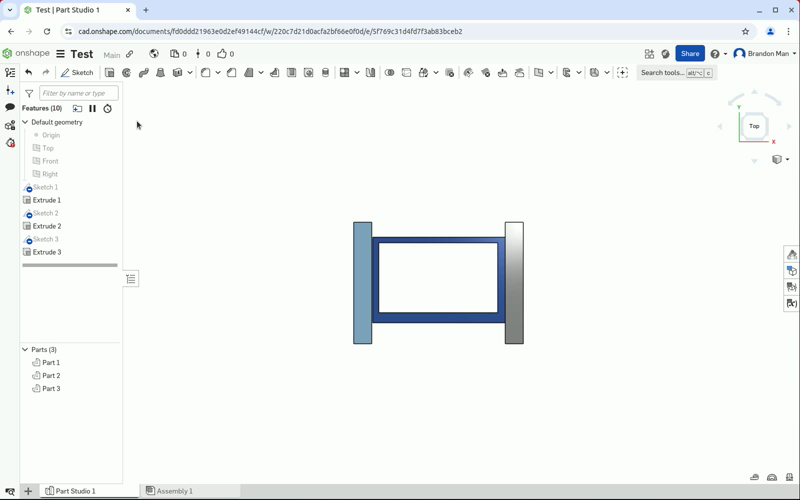
mouse_move(73, 189)
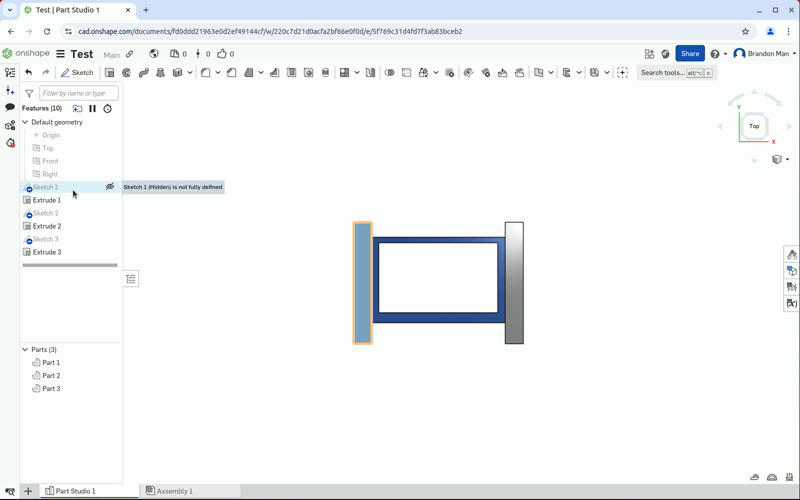
click(73, 189)
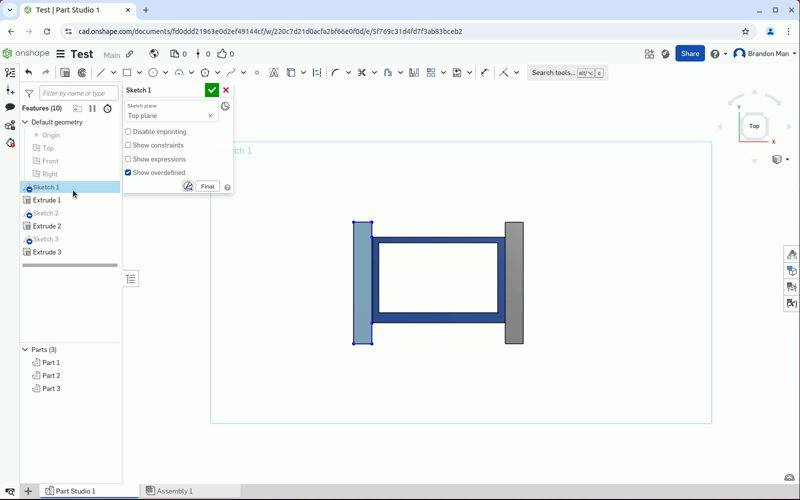
mouse_move(229, 92)
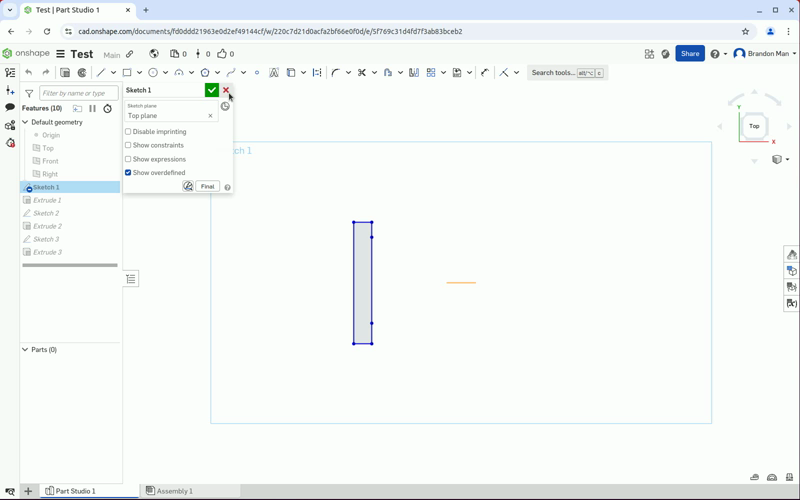
click(229, 92)
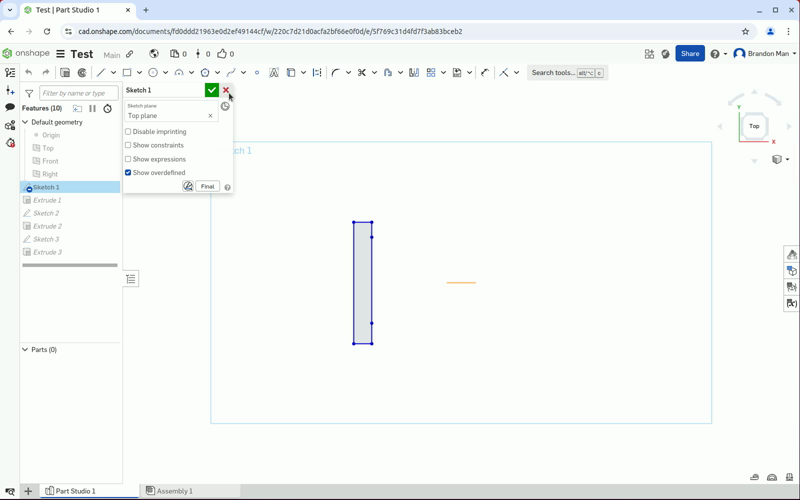
key(shift+s)
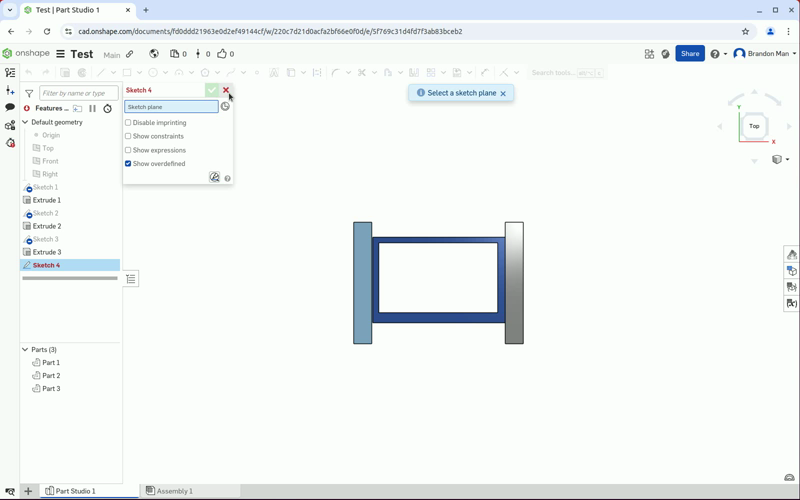
mouse_move(73, 150)
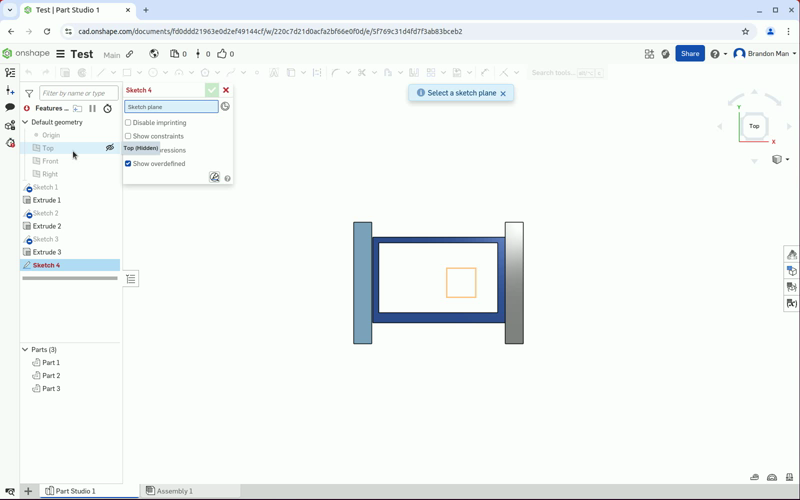
click(73, 150)
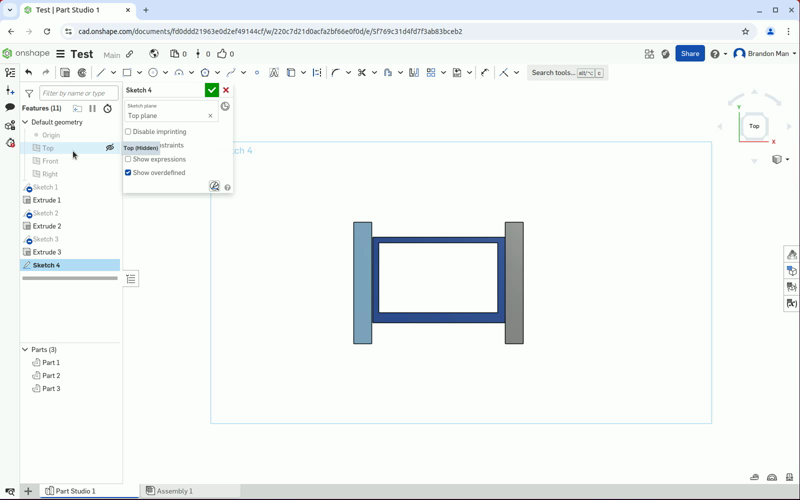
mouse_move(73, 352)
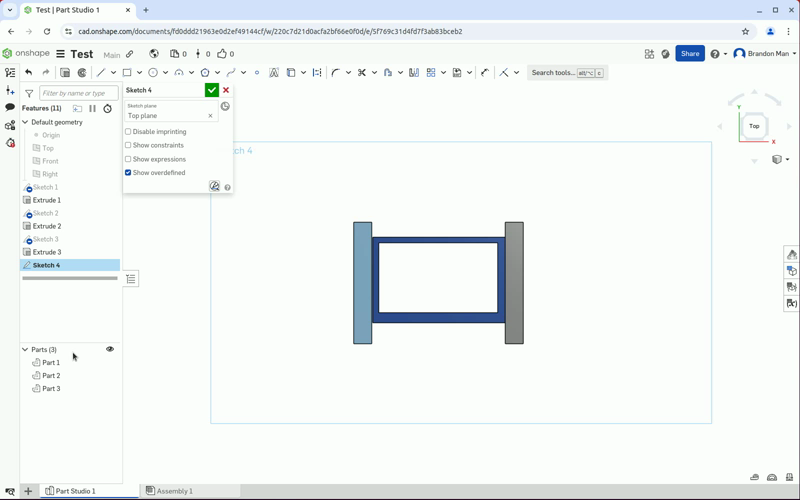
key(y)
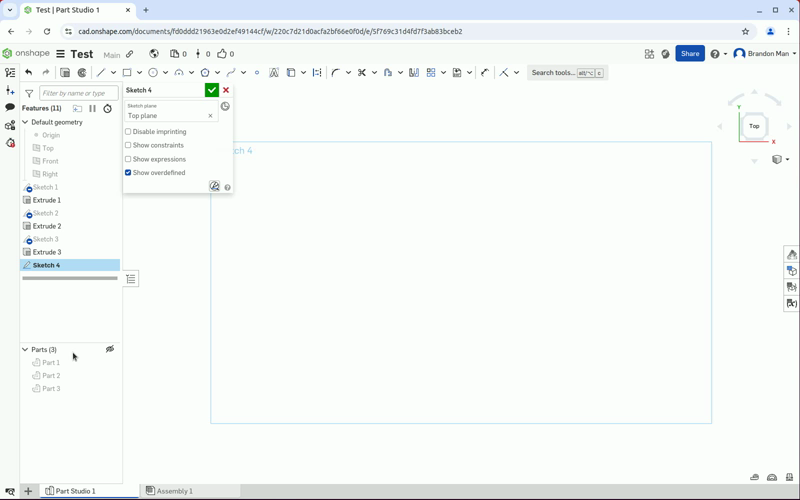
key(l)
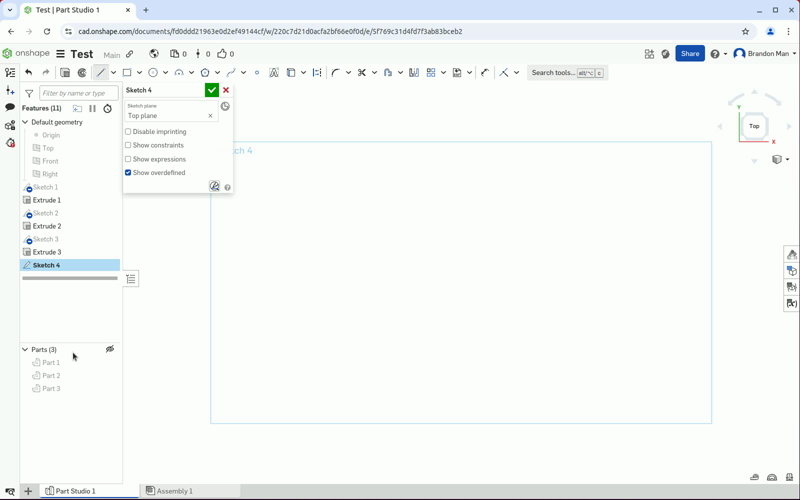
key_down(shift)
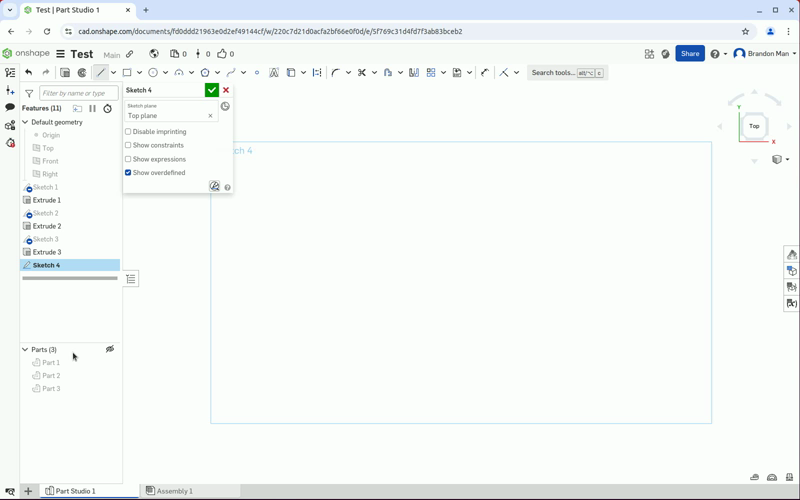
mouse_move(378, 312)
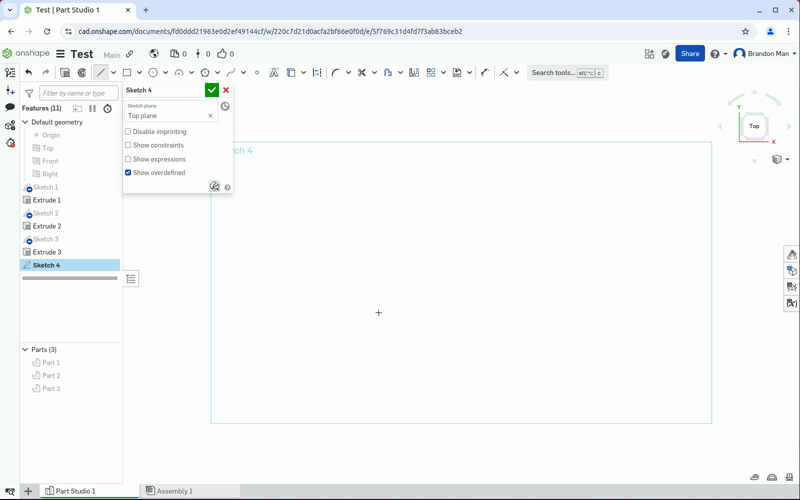
click(378, 312)
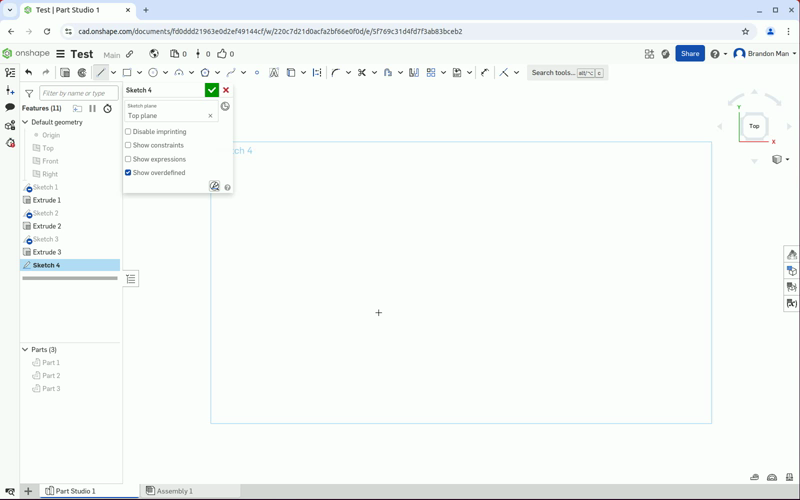
key_up(shift)
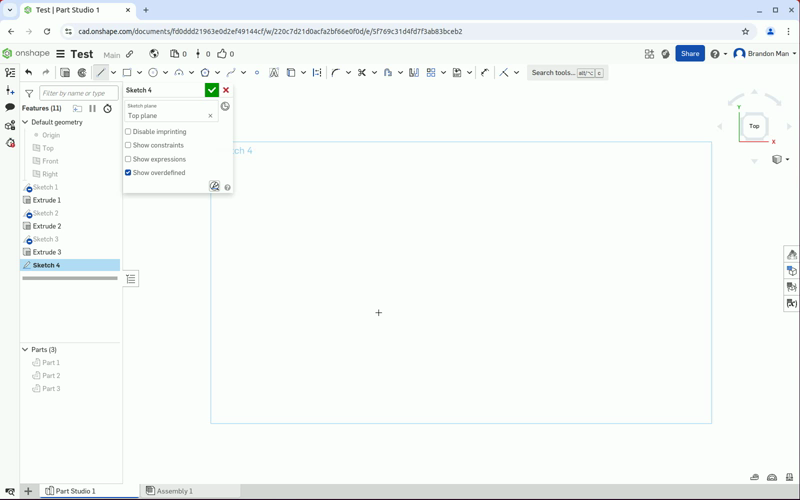
key_down(shift)
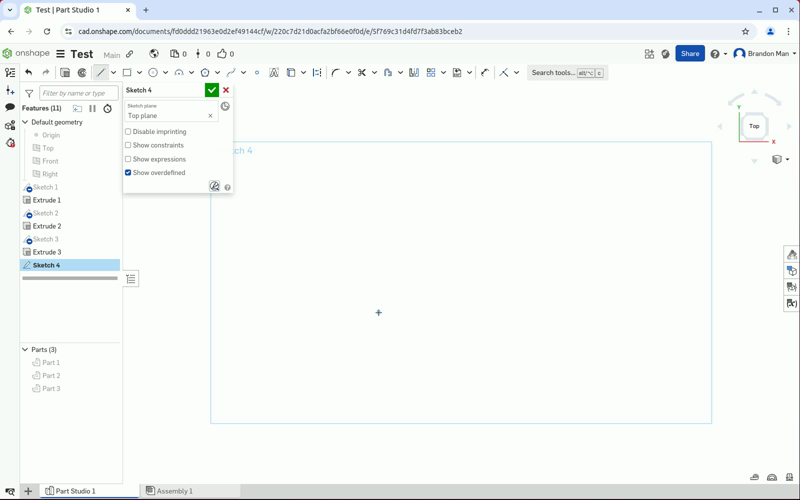
mouse_move(498, 312)
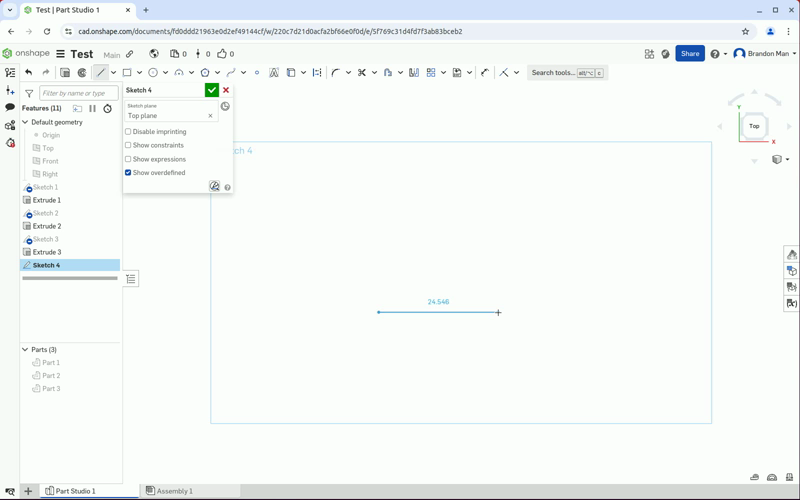
click(498, 312)
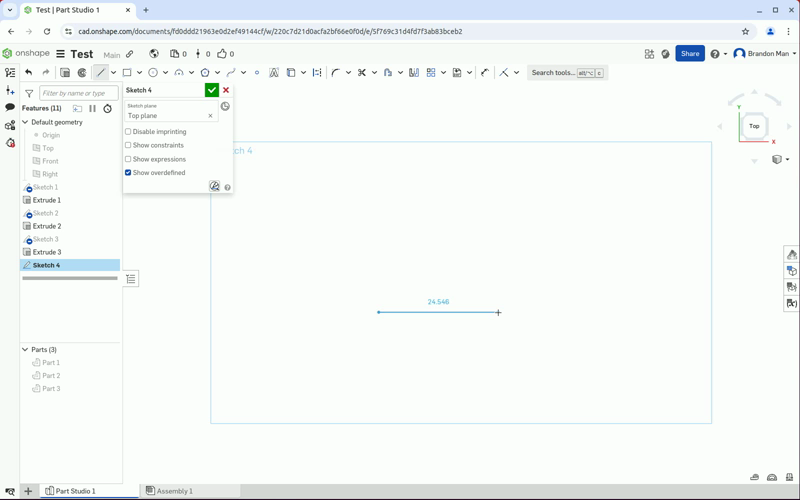
key_up(shift)
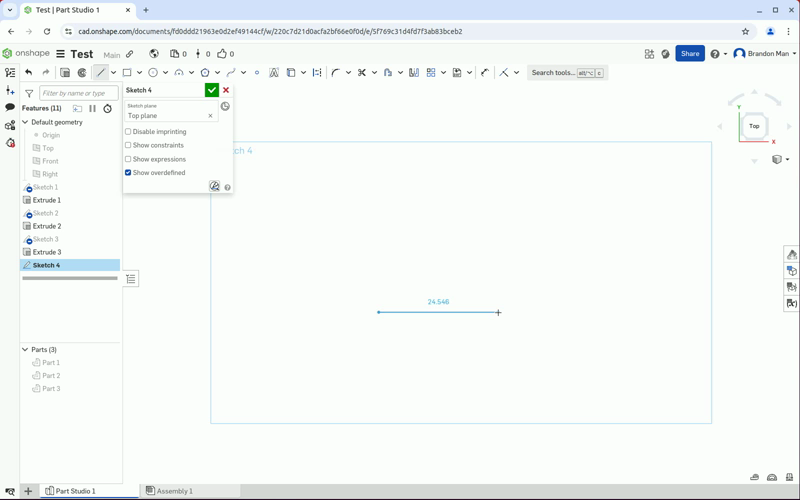
key_down(shift)
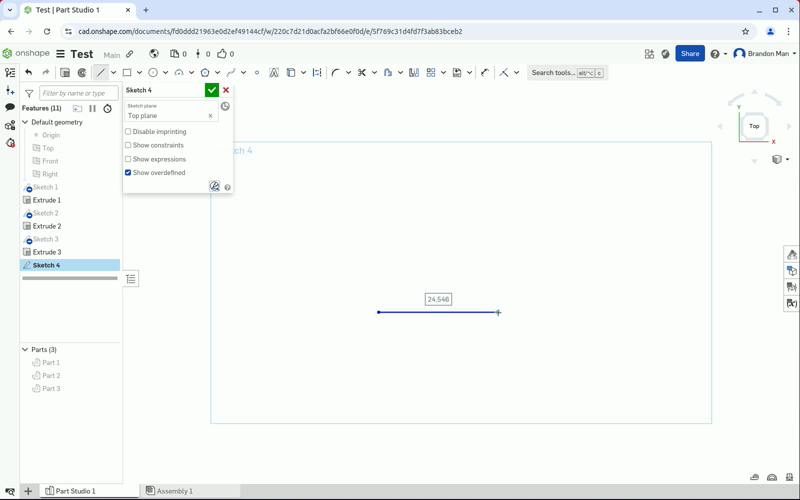
mouse_move(498, 241)
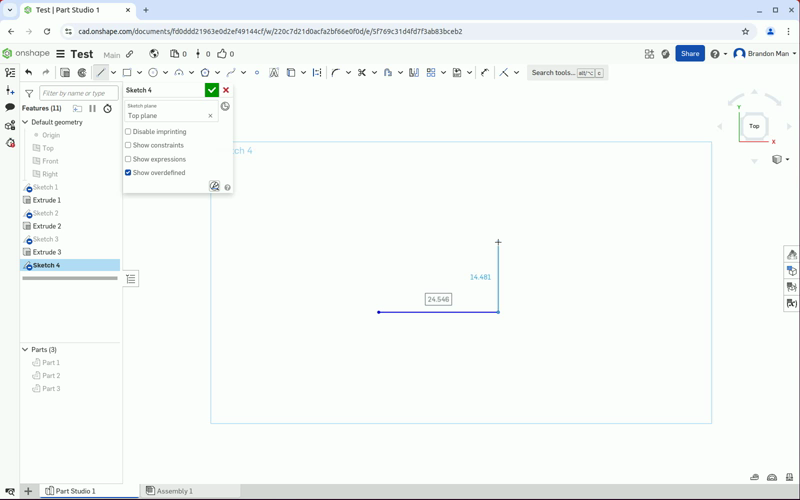
click(498, 241)
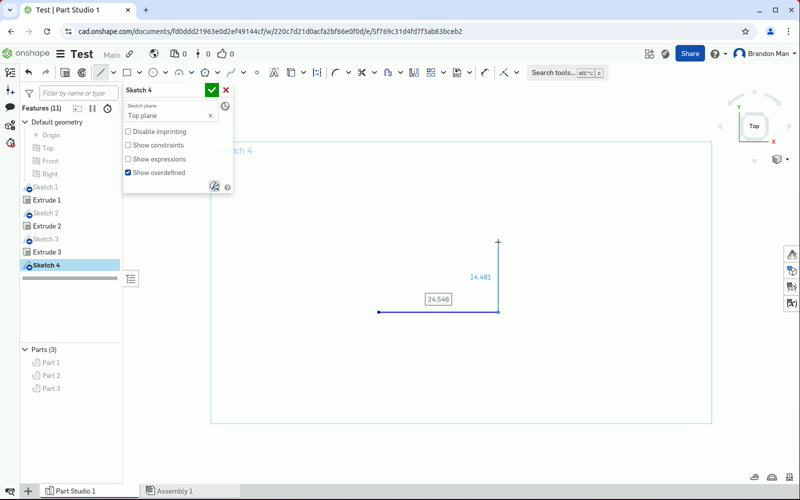
key_up(shift)
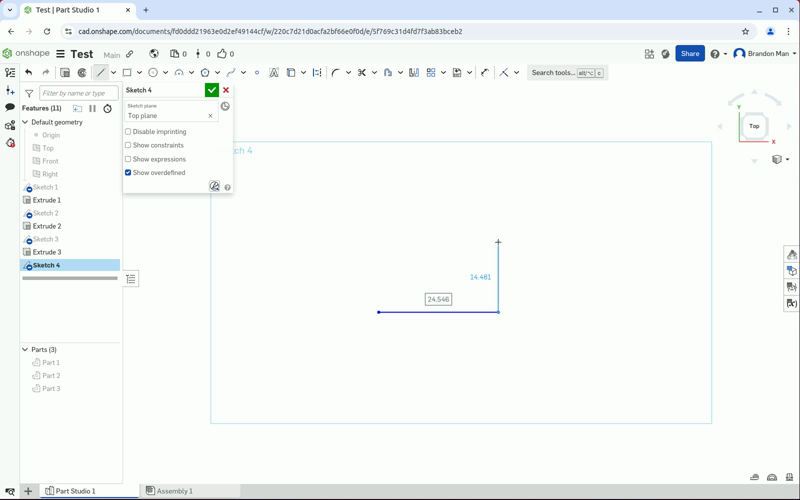
key_down(shift)
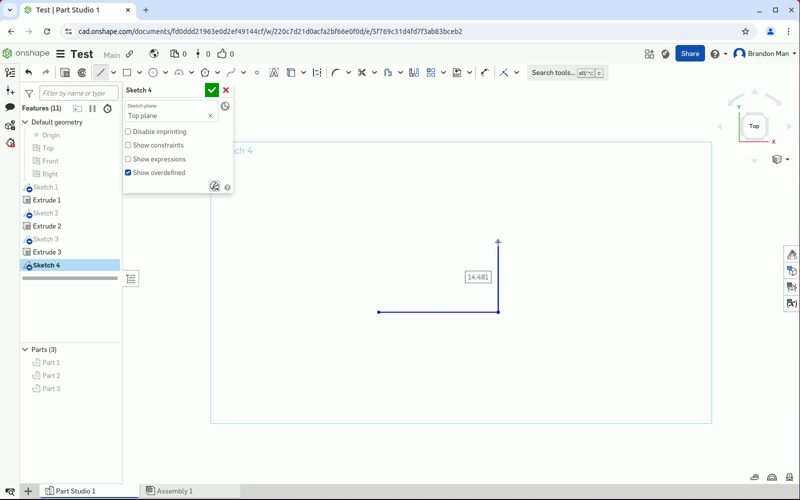
mouse_move(378, 241)
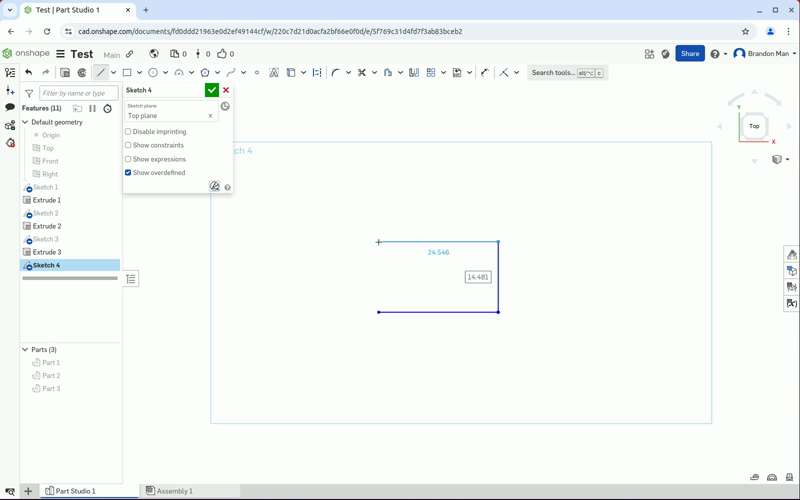
click(378, 241)
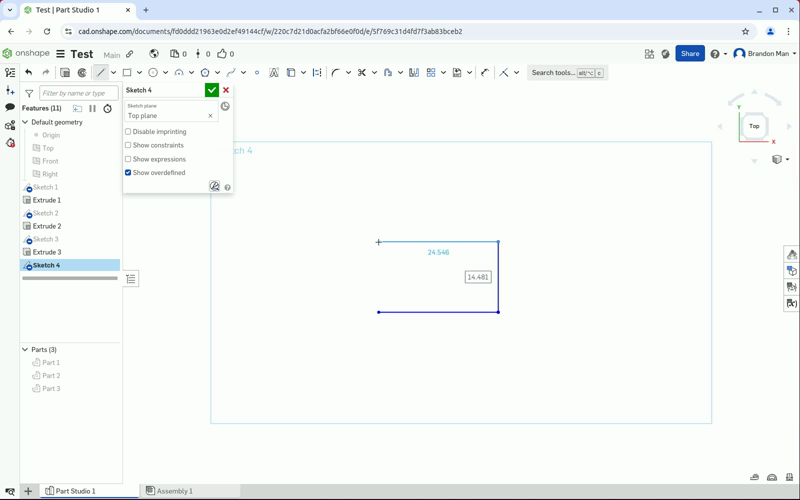
key_up(shift)
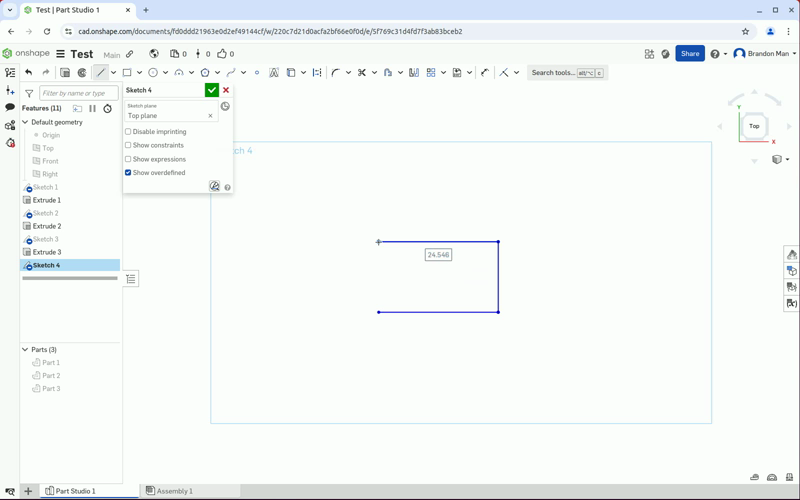
key_down(shift)
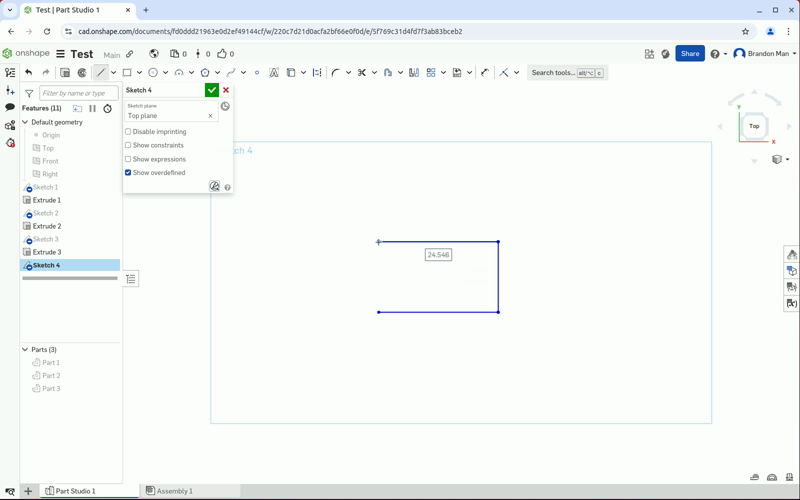
mouse_move(378, 312)
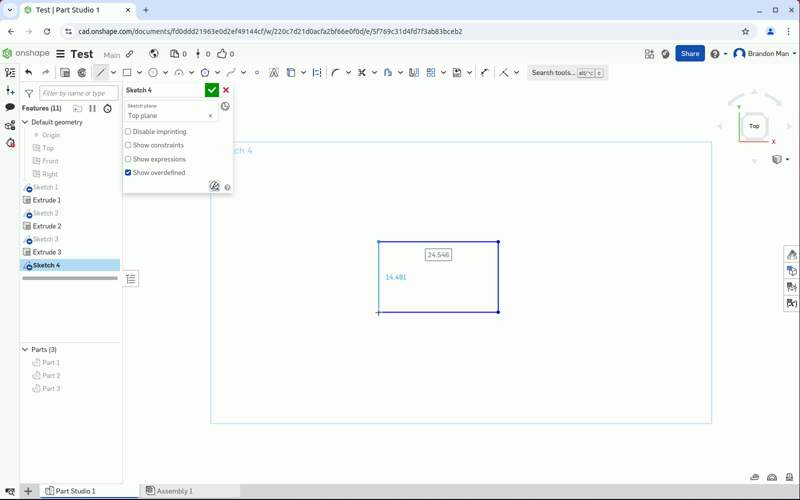
key_up(shift)
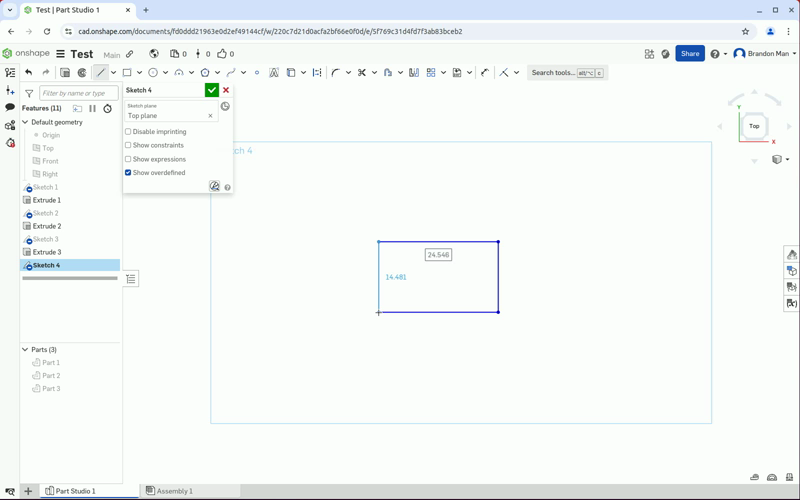
click(378, 312)
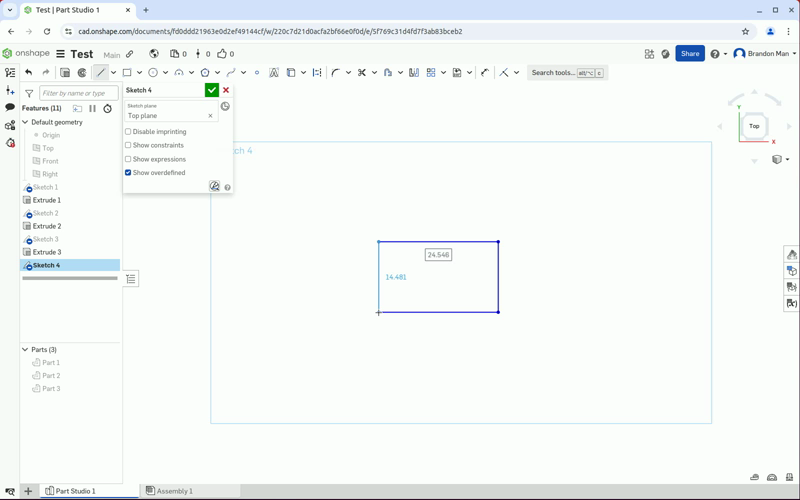
key(esc)
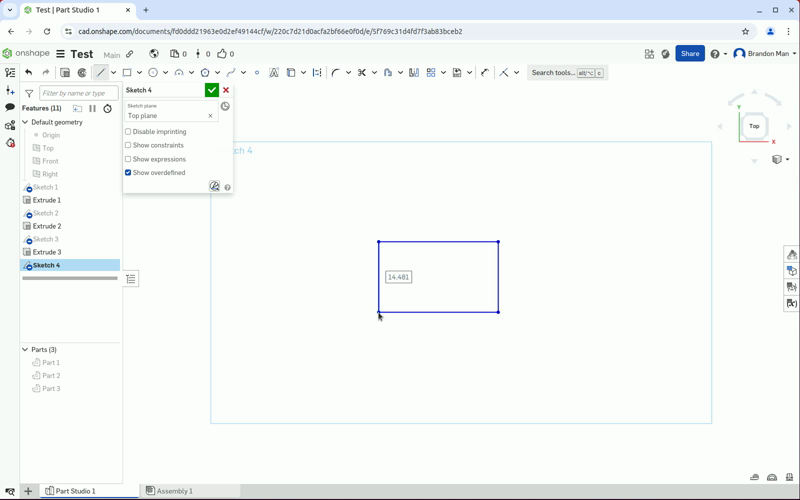
mouse_move(397, 275)
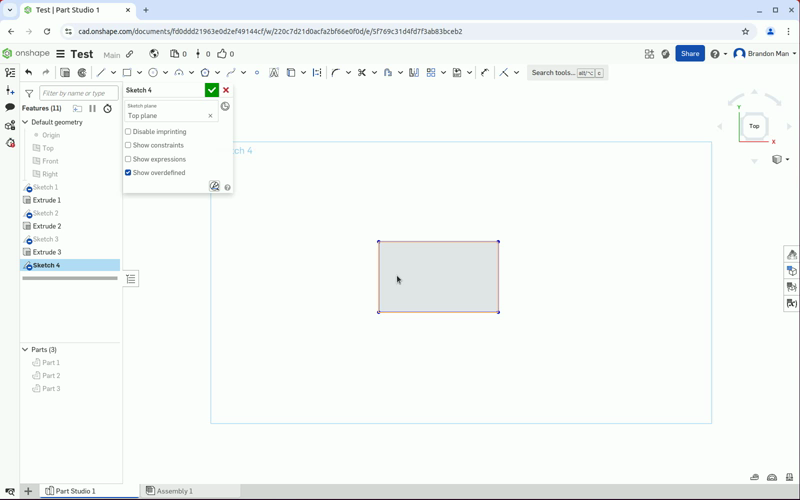
click(397, 275)
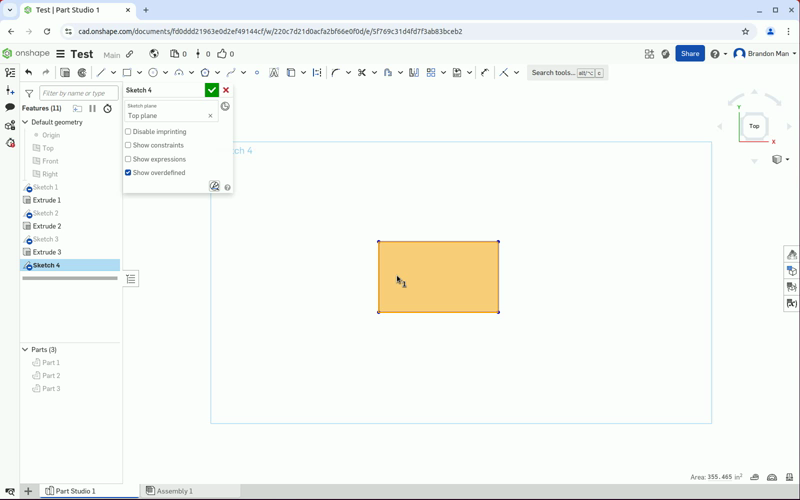
mouse_move(73, 352)
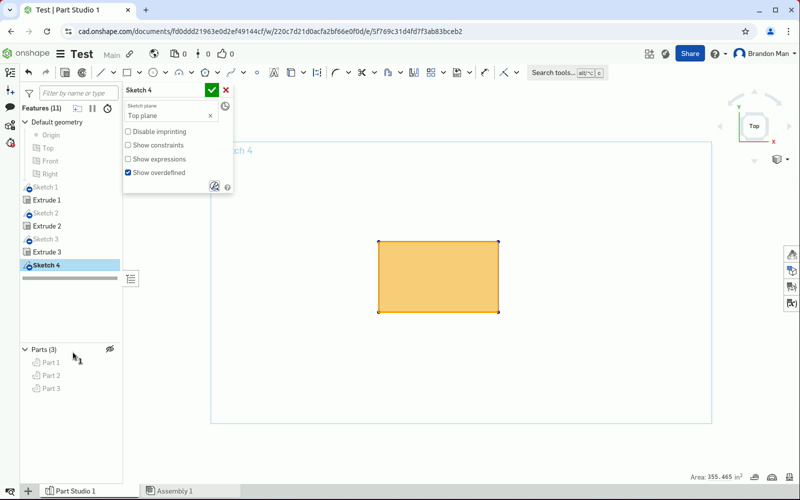
key(shift+y)
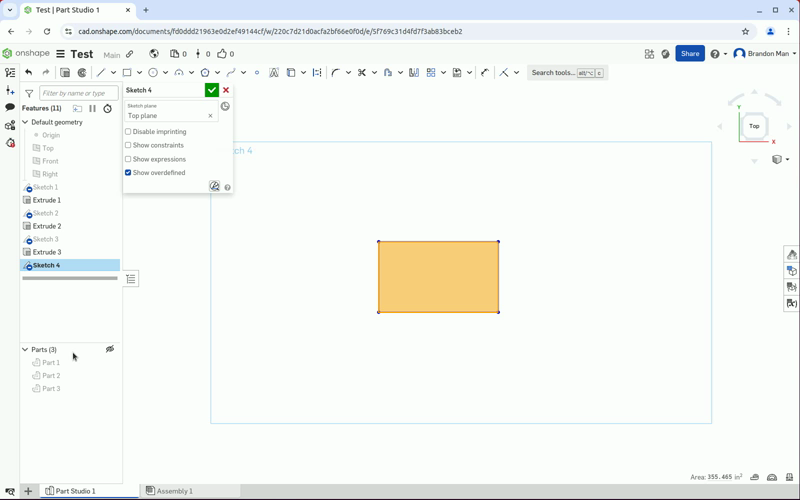
key(shift+e)
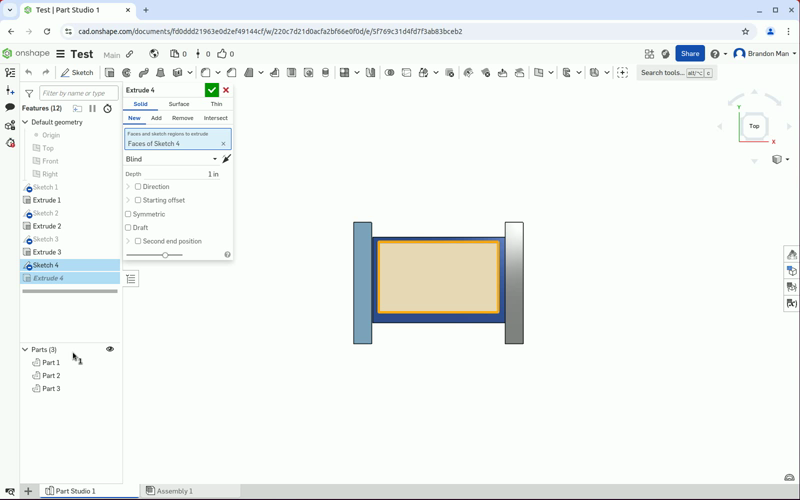
mouse_move(143, 106)
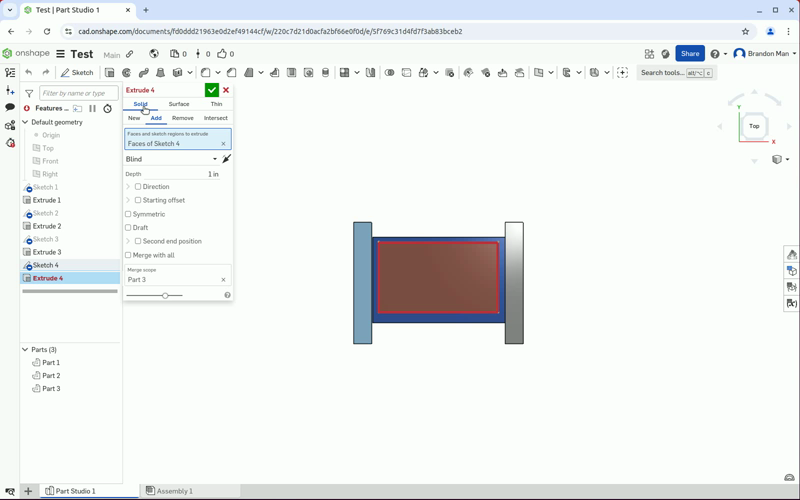
click(143, 106)
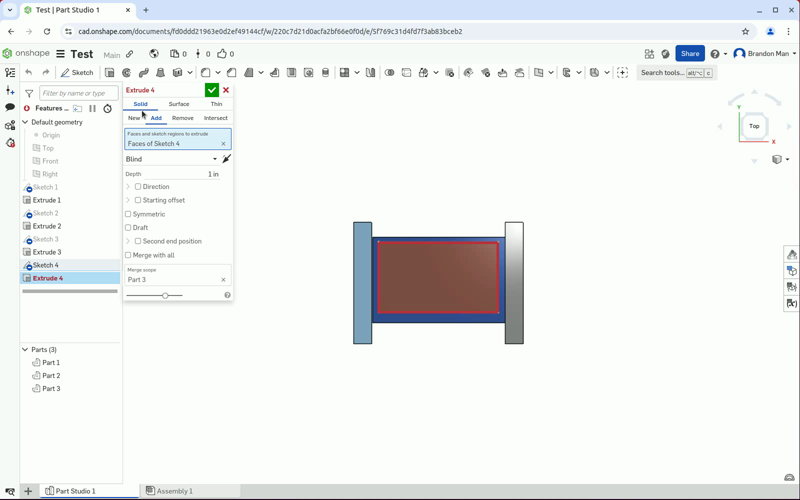
mouse_move(137, 120)
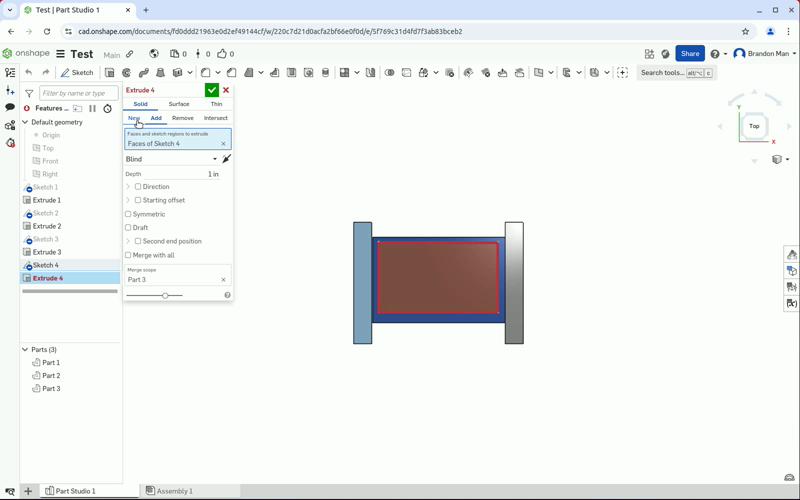
click(137, 120)
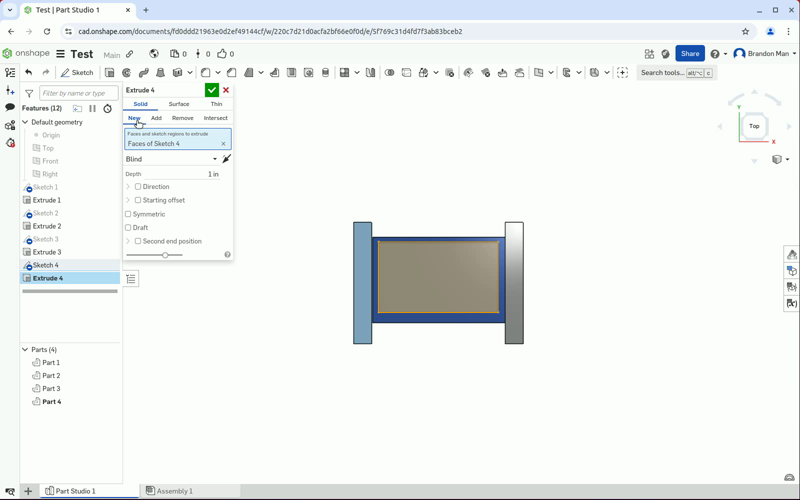
key(tab, 4)
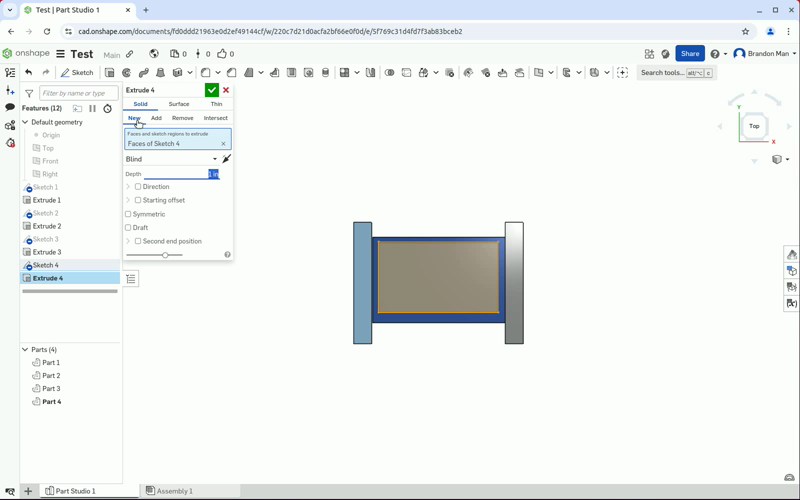
text(-10.591)
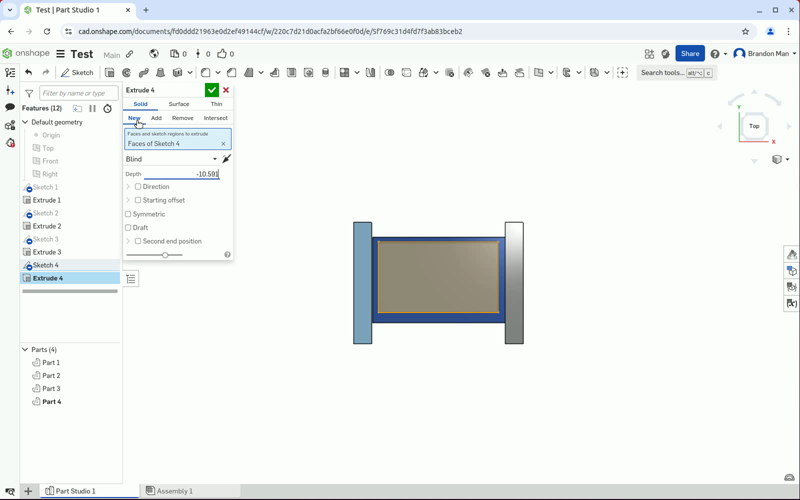
key(enter)
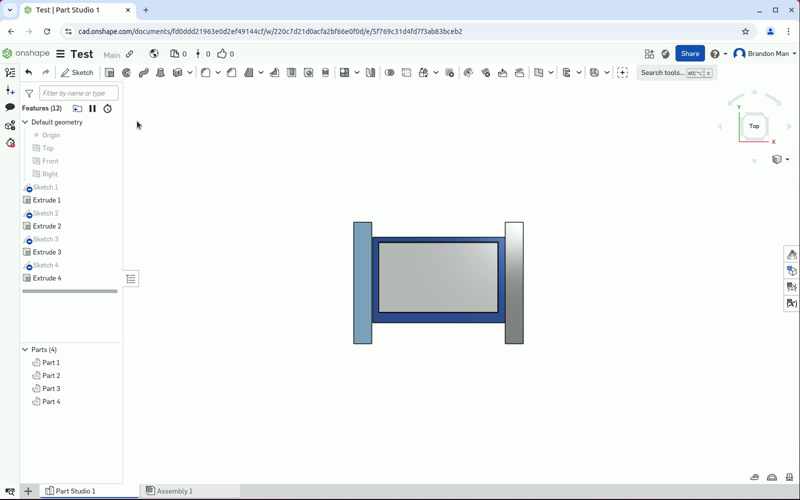
key(shift+h)
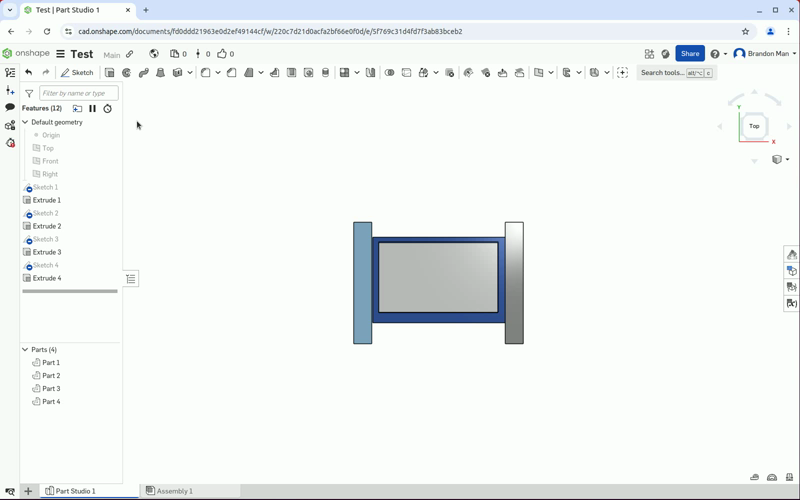
key(shift+h)
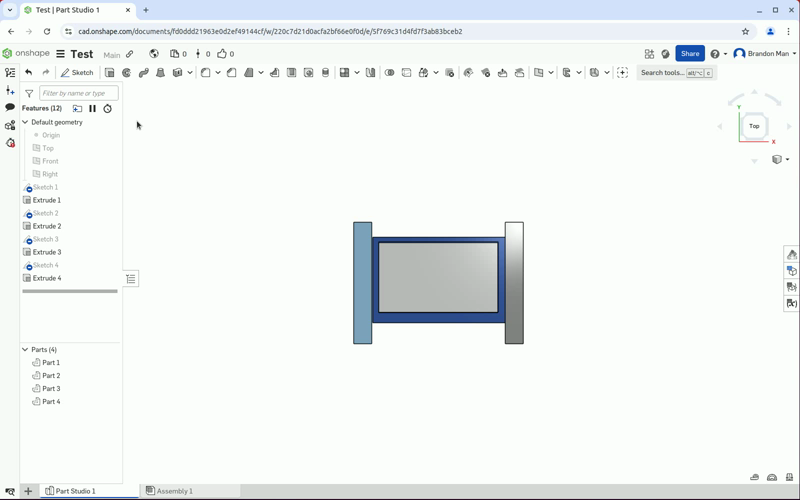
mouse_move(73, 189)
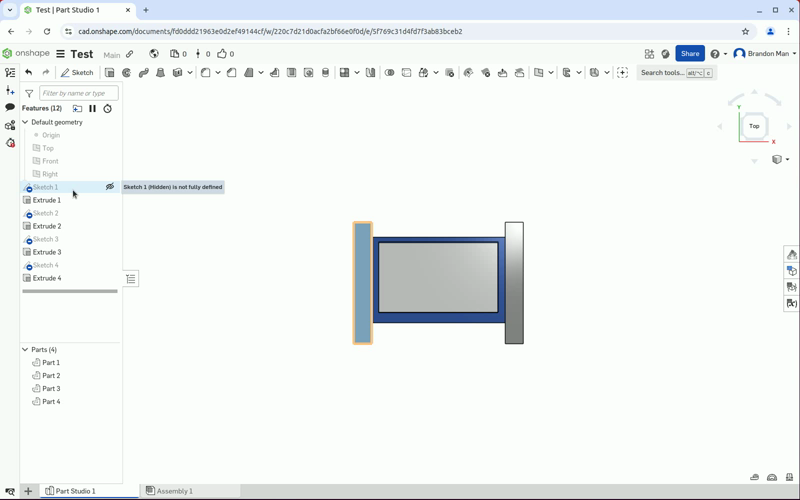
click(73, 189)
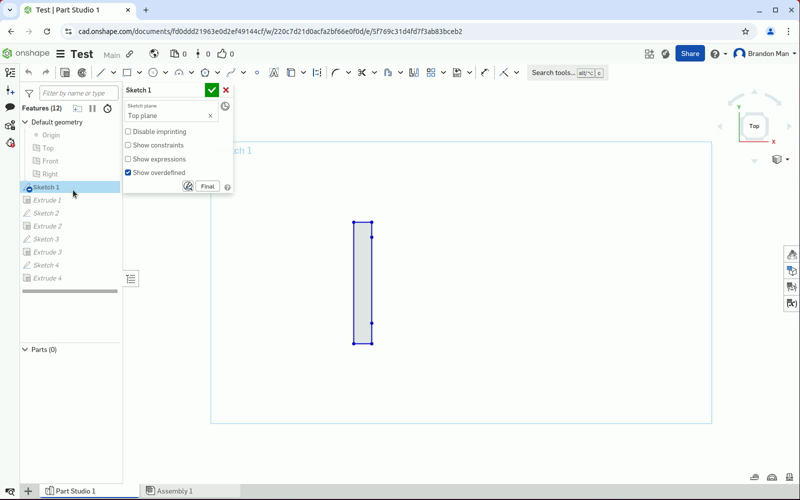
mouse_move(229, 92)
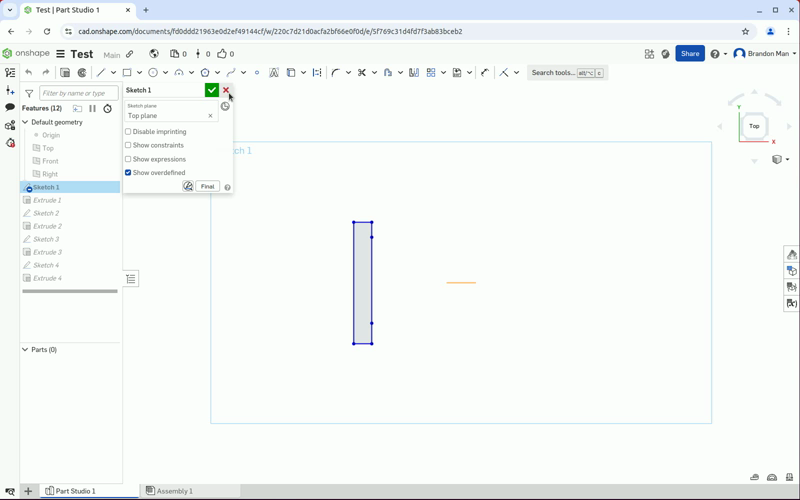
click(229, 92)
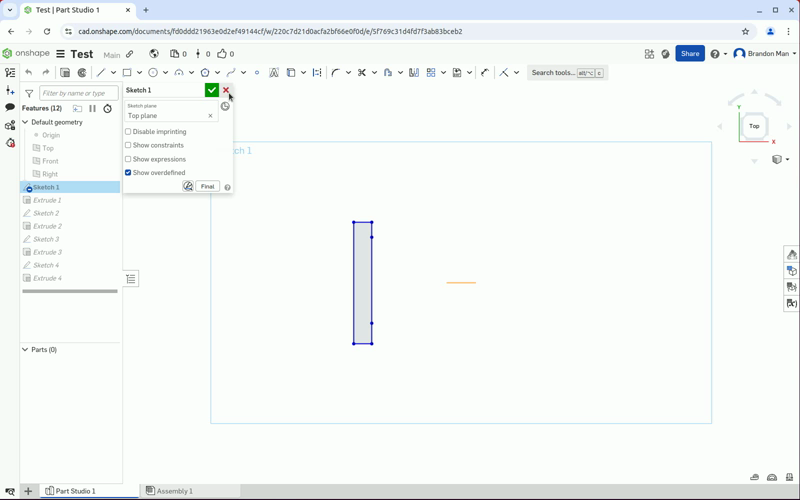
key(shift+s)
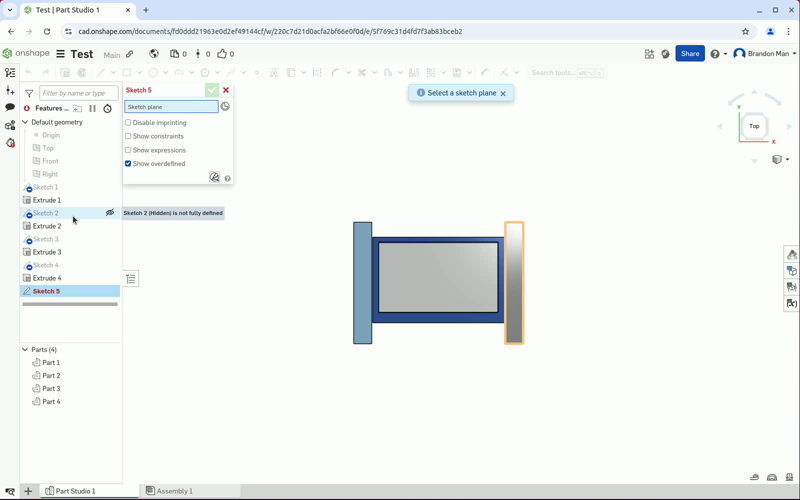
scroll(3)
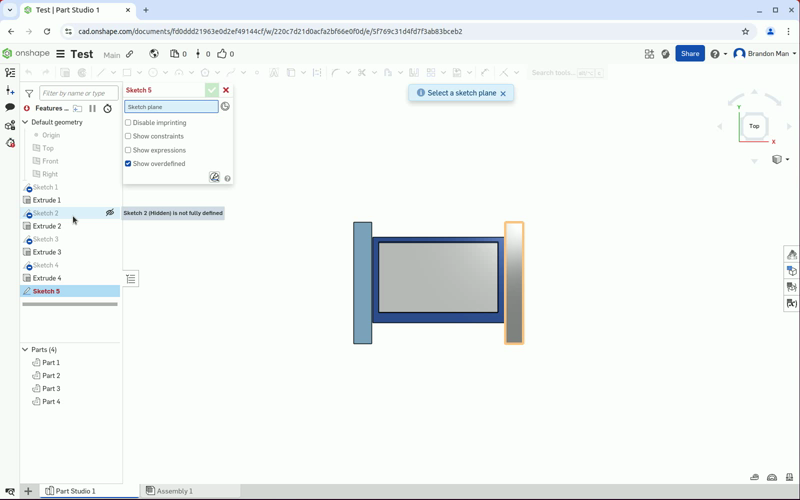
mouse_move(73, 150)
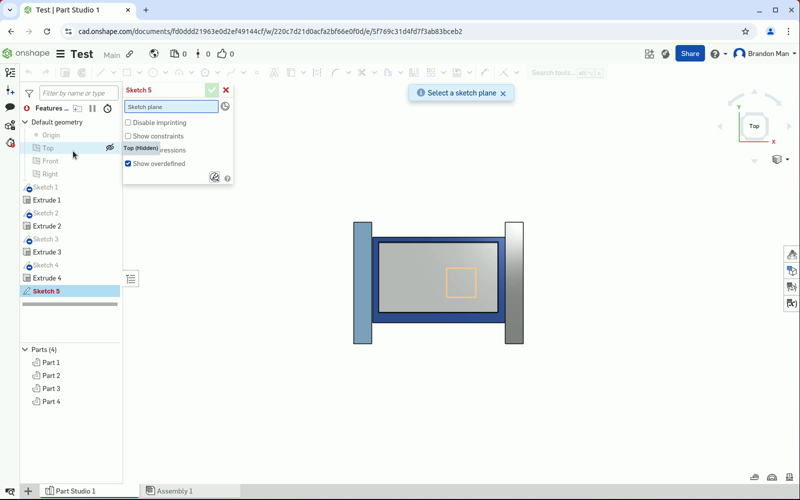
click(73, 150)
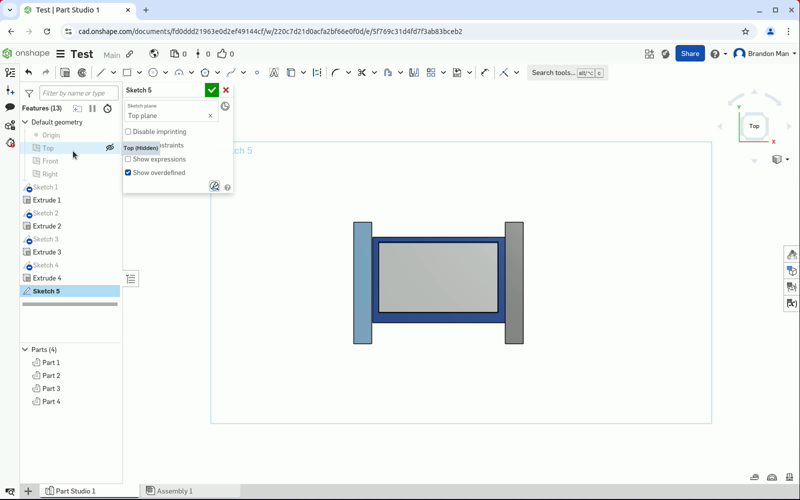
mouse_move(73, 352)
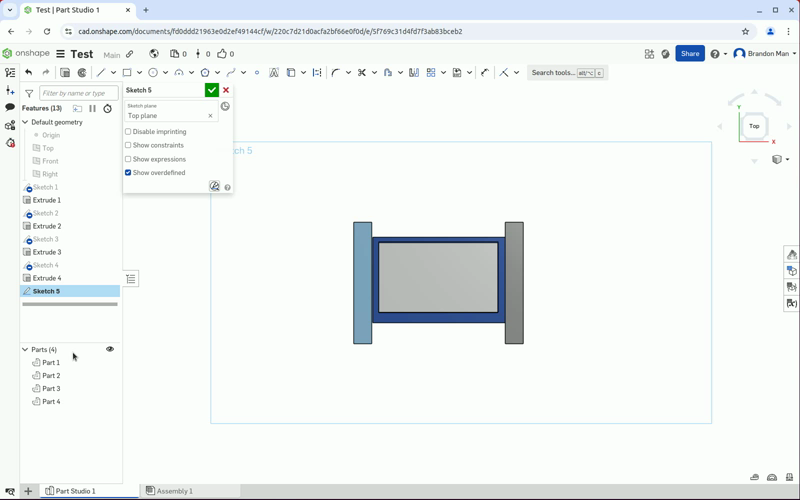
key(y)
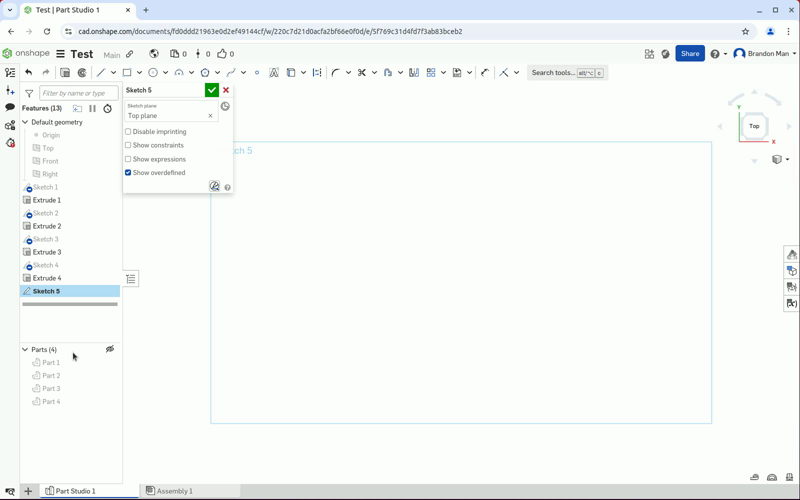
key(l)
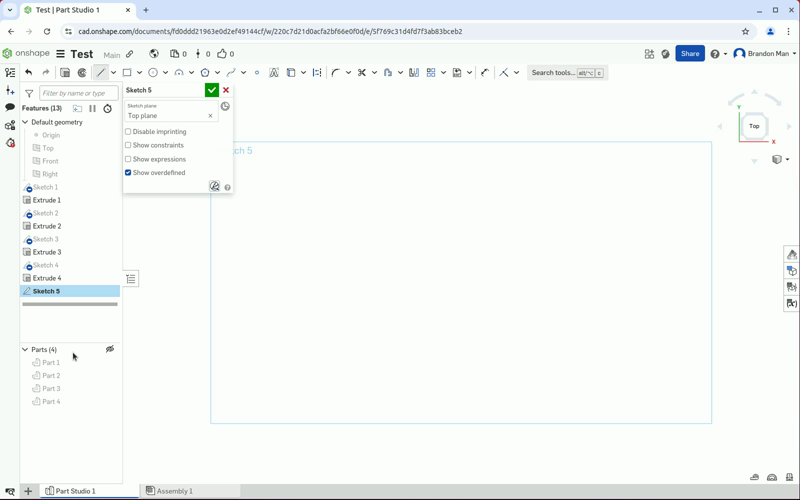
key_down(shift)
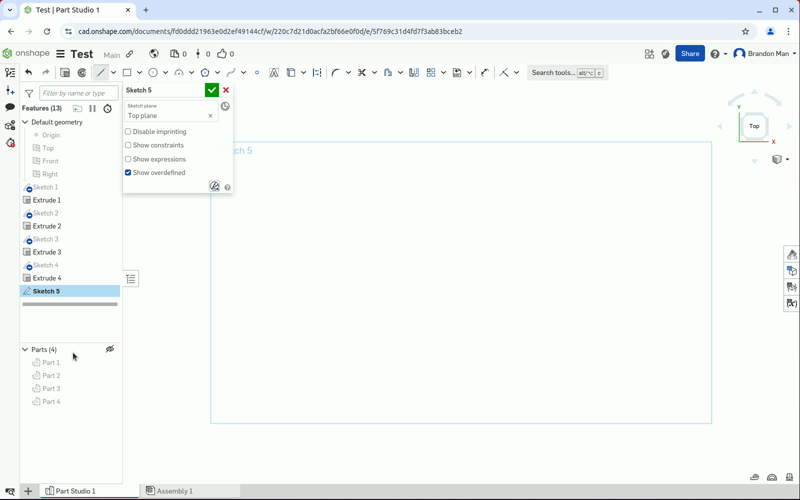
mouse_move(378, 312)
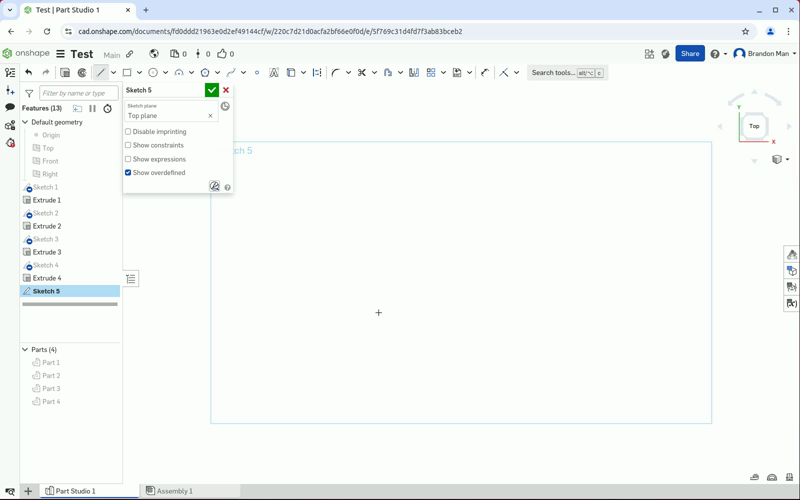
click(378, 312)
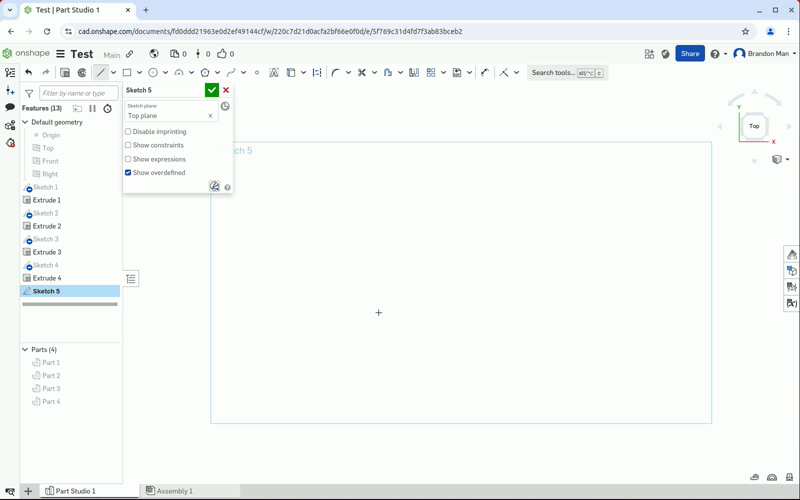
key_up(shift)
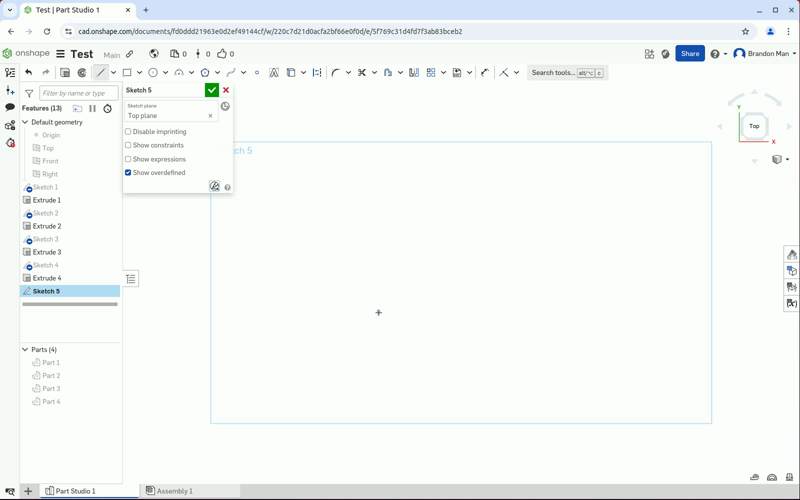
key_down(shift)
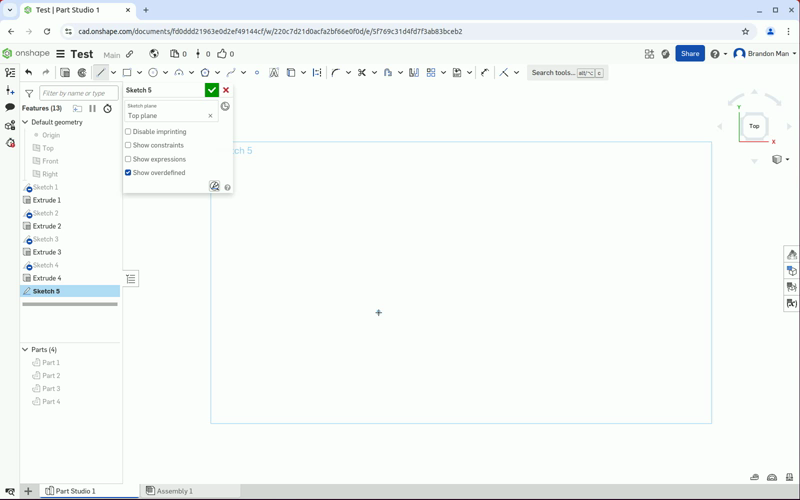
mouse_move(498, 312)
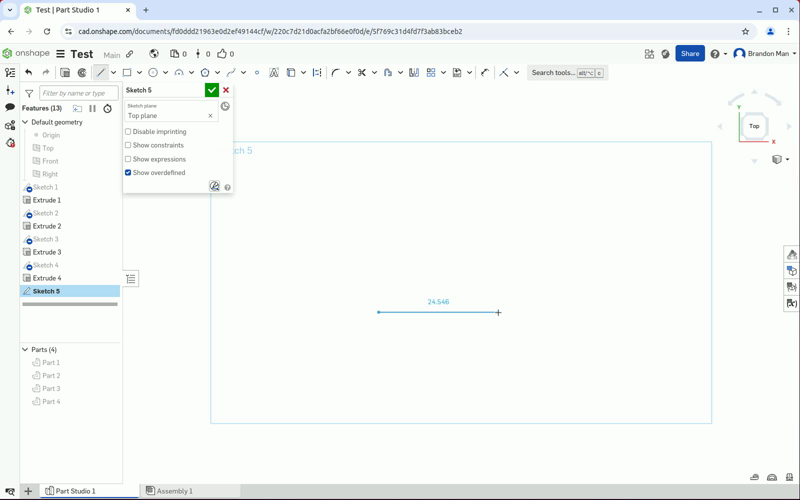
click(498, 312)
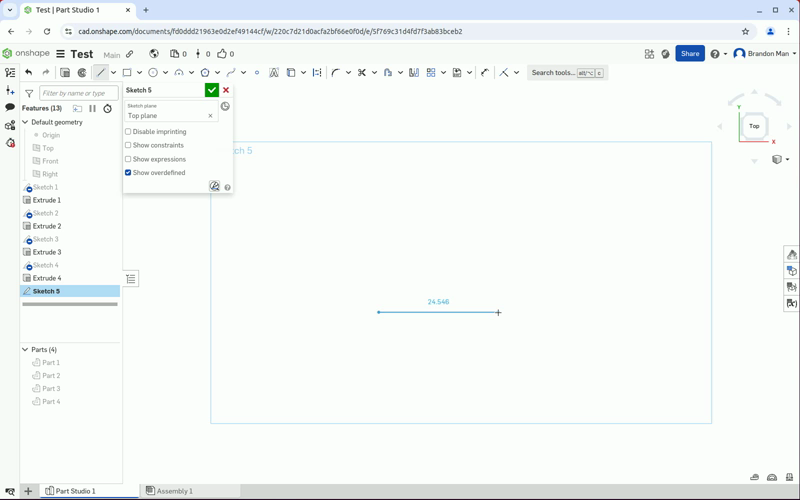
key_up(shift)
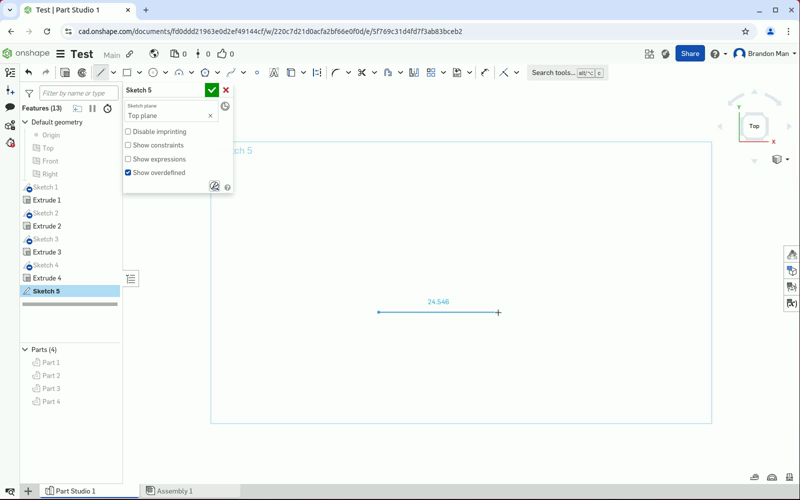
key_down(shift)
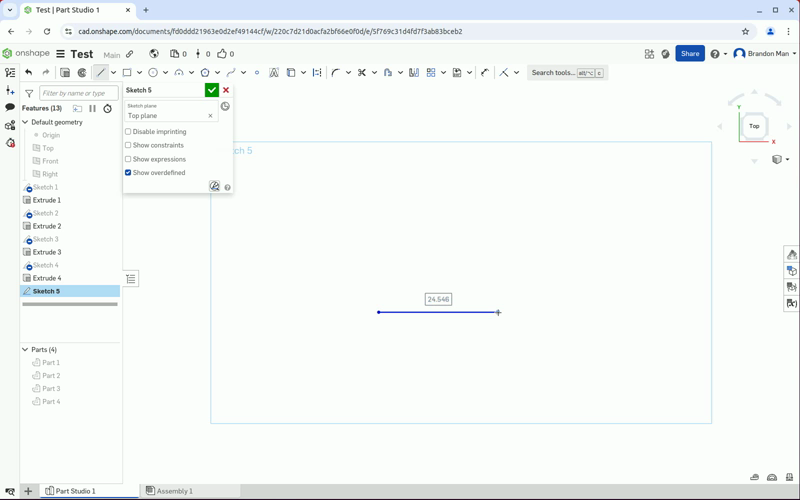
mouse_move(498, 241)
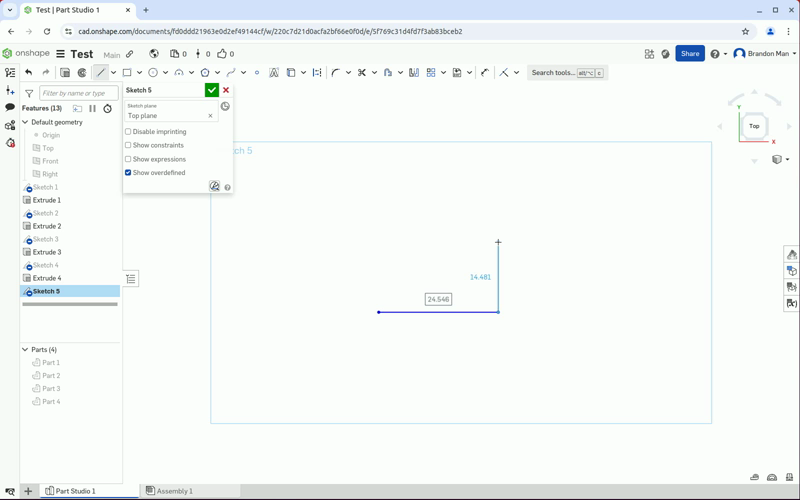
click(498, 241)
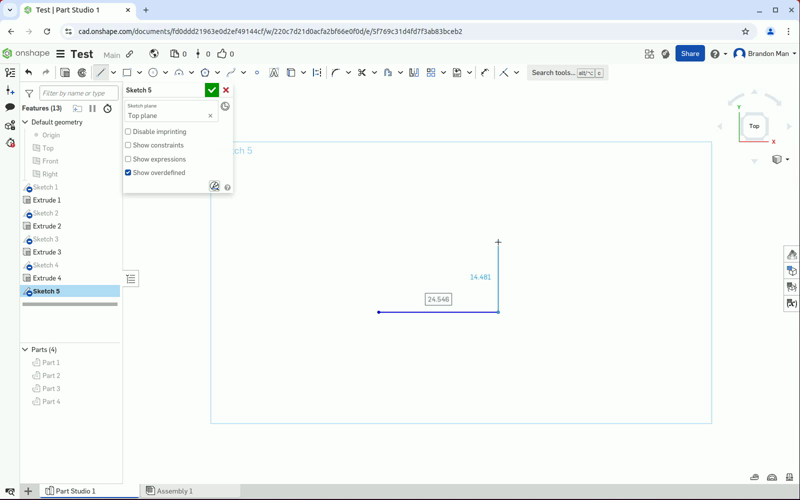
key_up(shift)
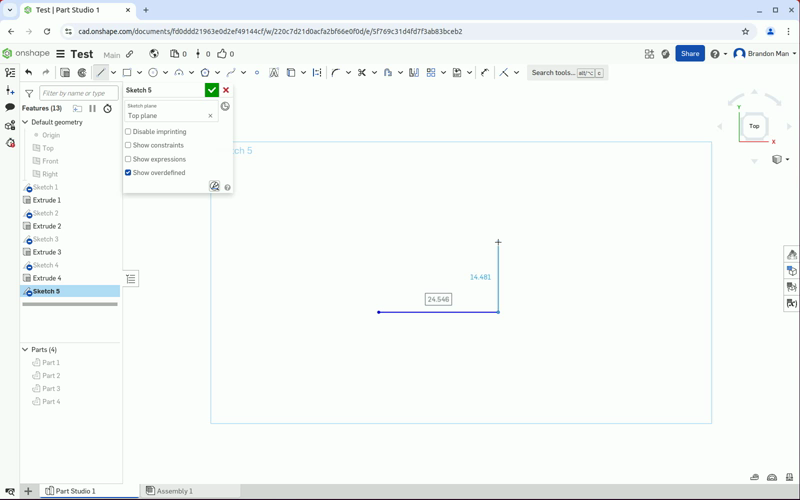
key_down(shift)
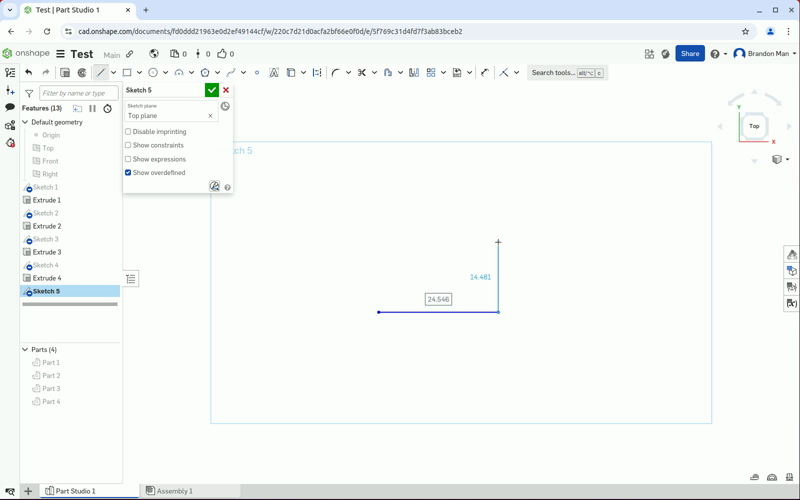
mouse_move(378, 241)
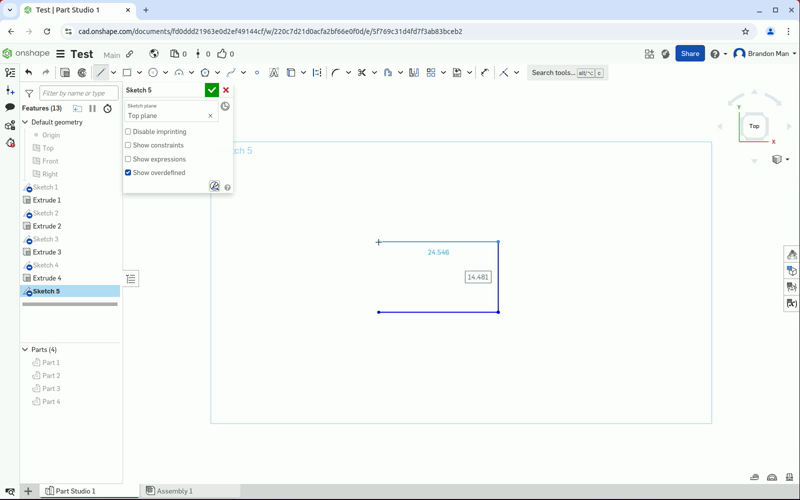
click(378, 241)
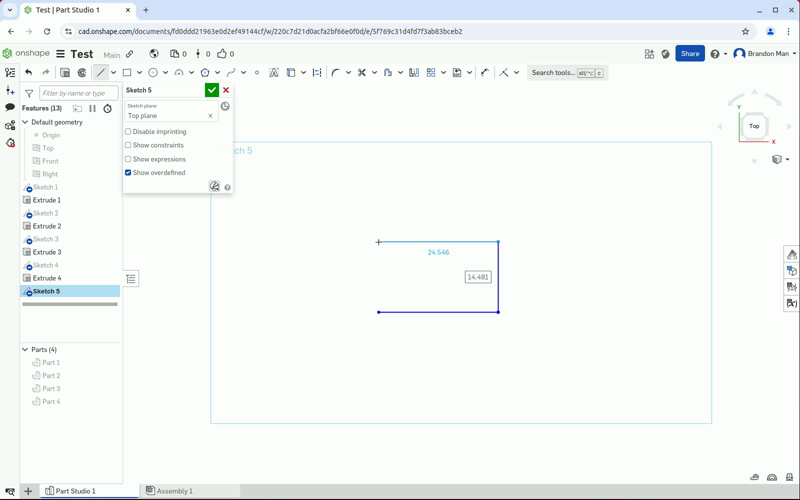
key_up(shift)
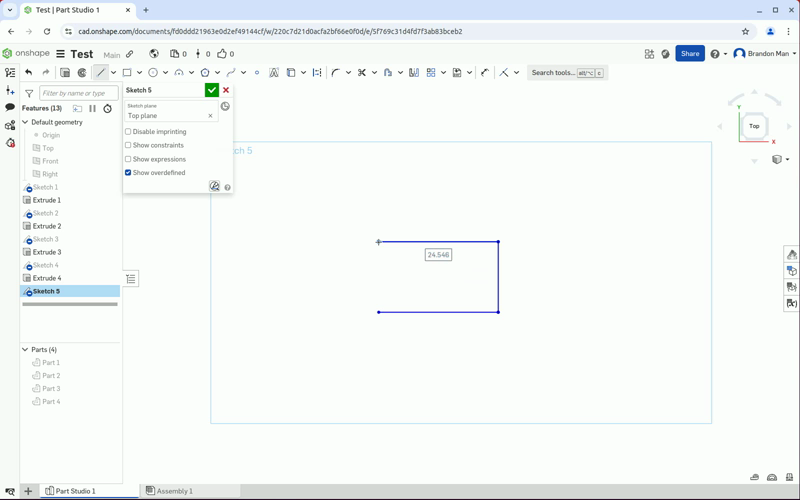
key_down(shift)
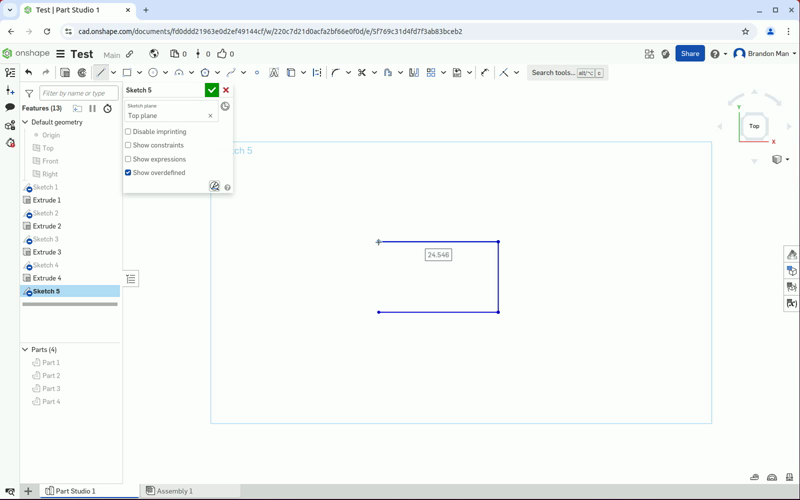
mouse_move(378, 312)
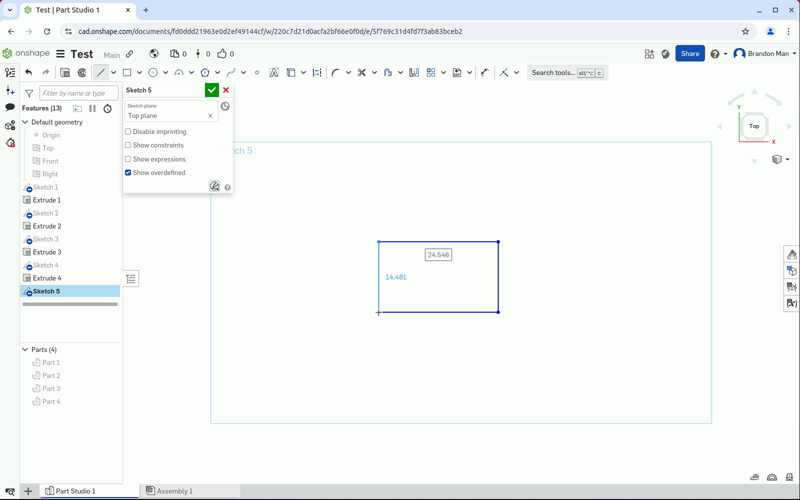
key_up(shift)
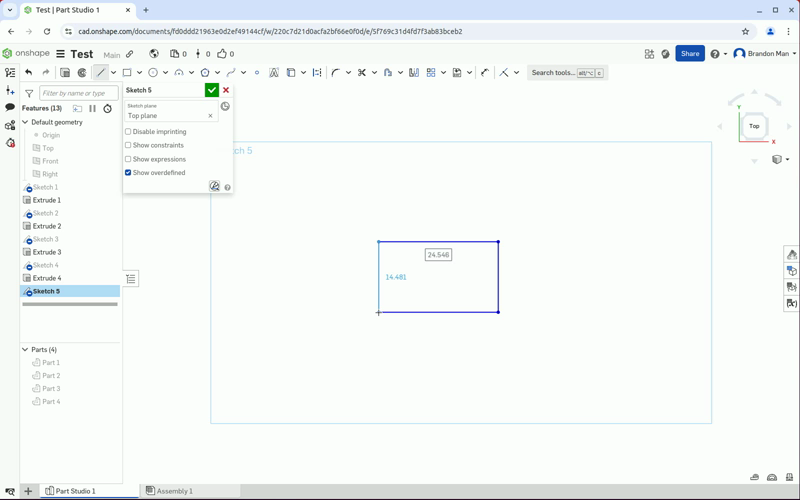
click(378, 312)
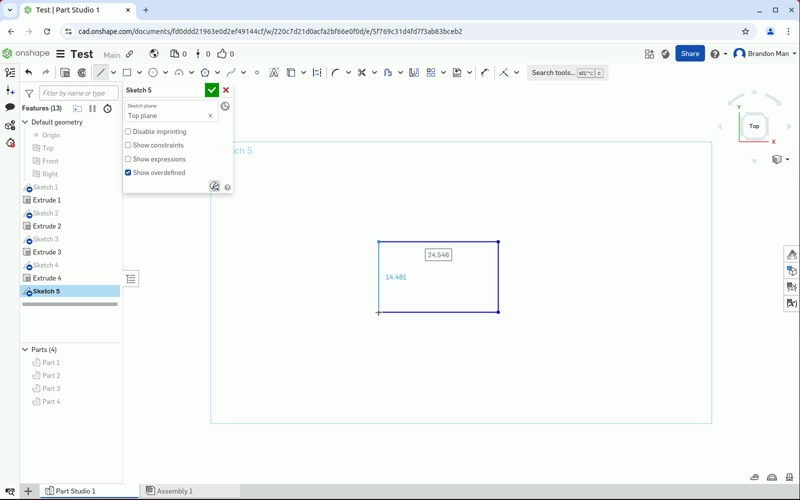
key(esc)
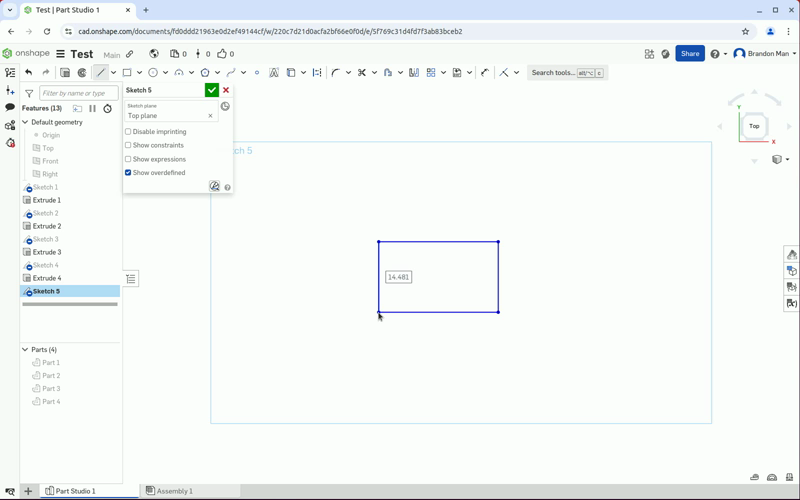
mouse_move(436, 288)
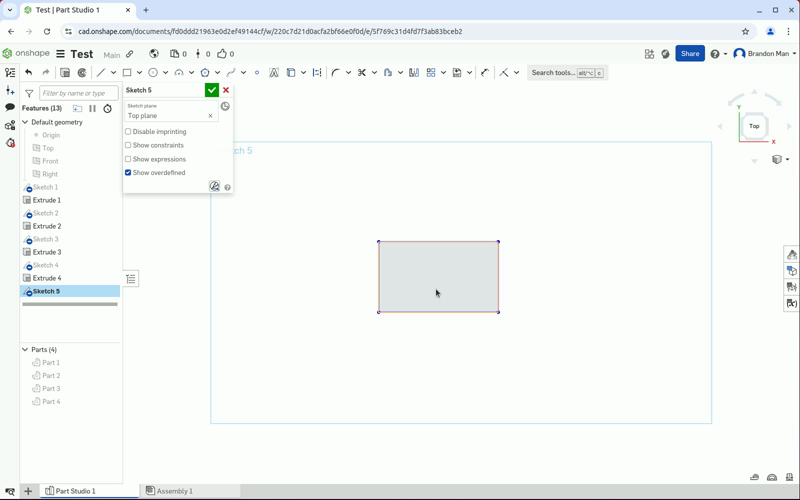
click(436, 288)
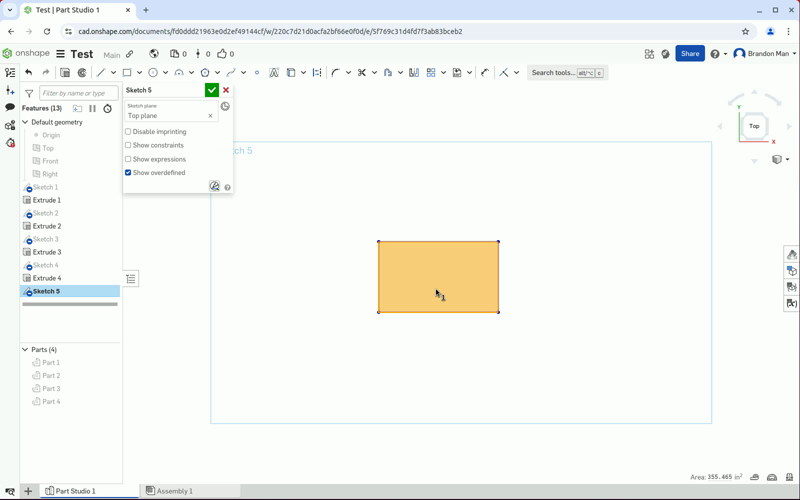
mouse_move(73, 352)
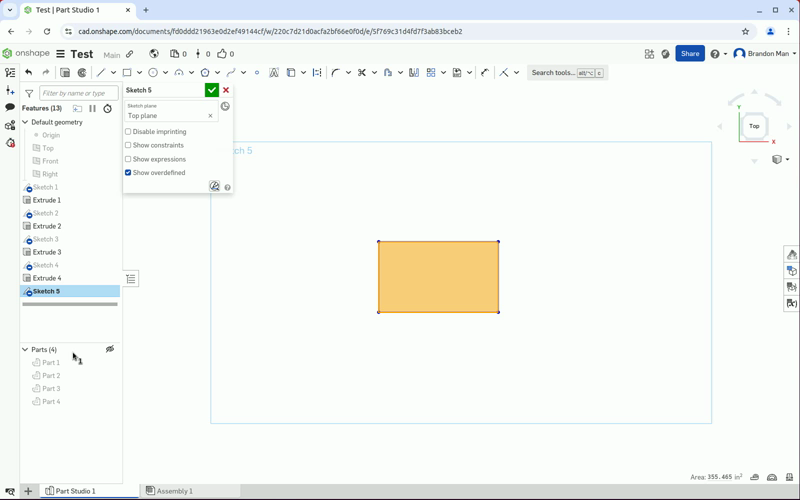
key(shift+y)
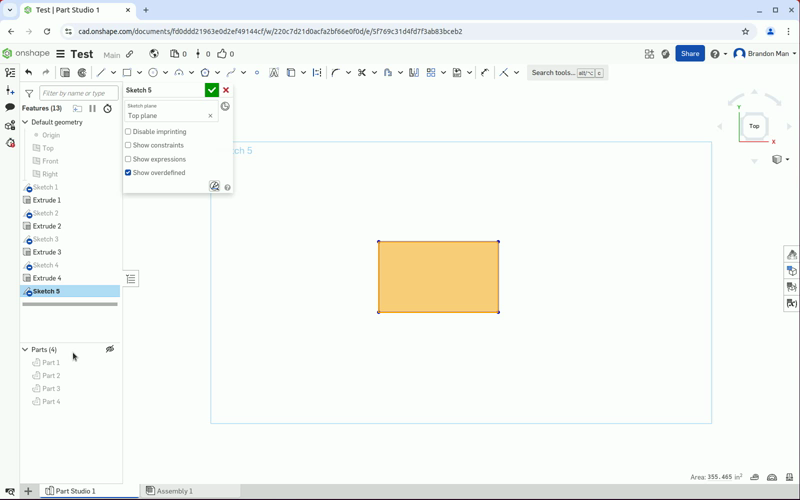
key(shift+e)
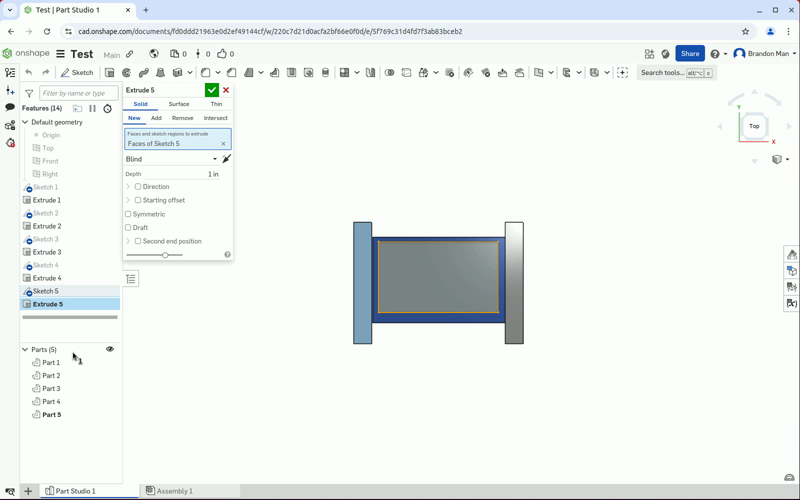
mouse_move(143, 106)
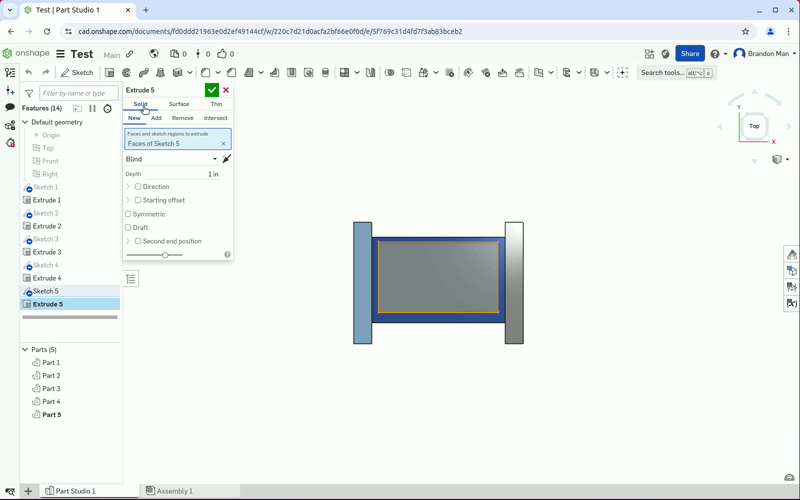
click(143, 106)
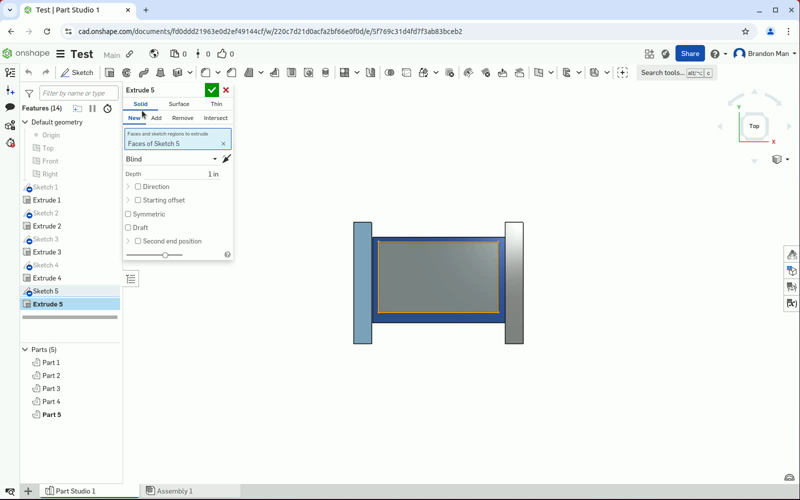
mouse_move(137, 120)
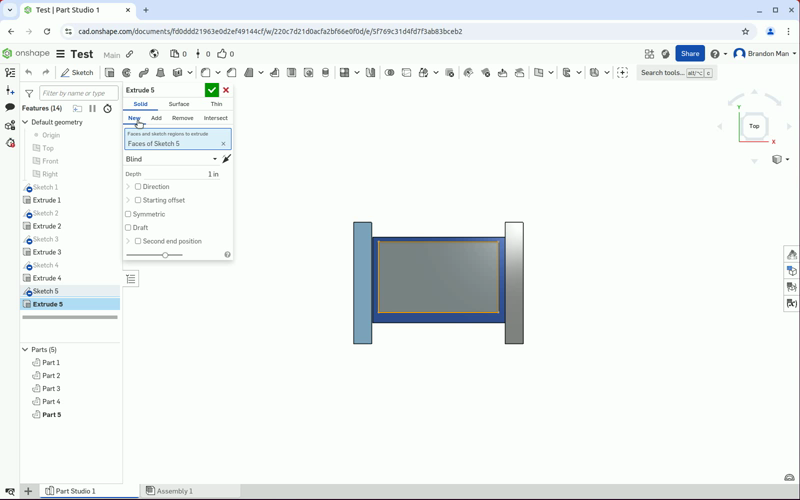
click(137, 120)
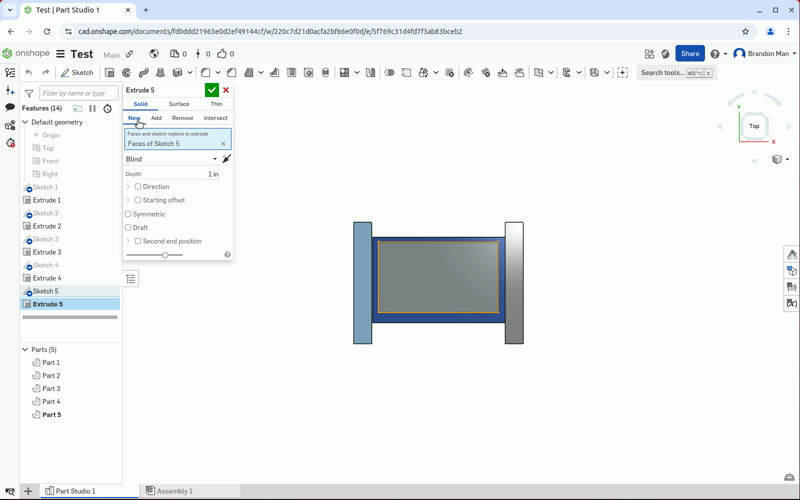
key(tab, 4)
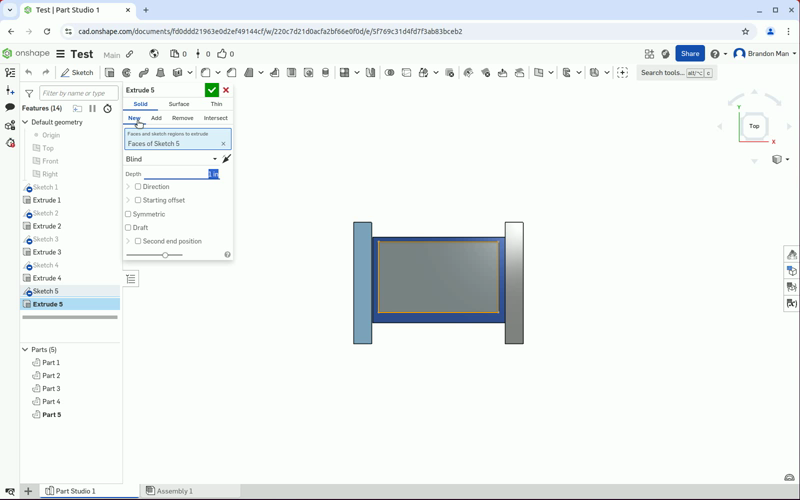
text(1.926)
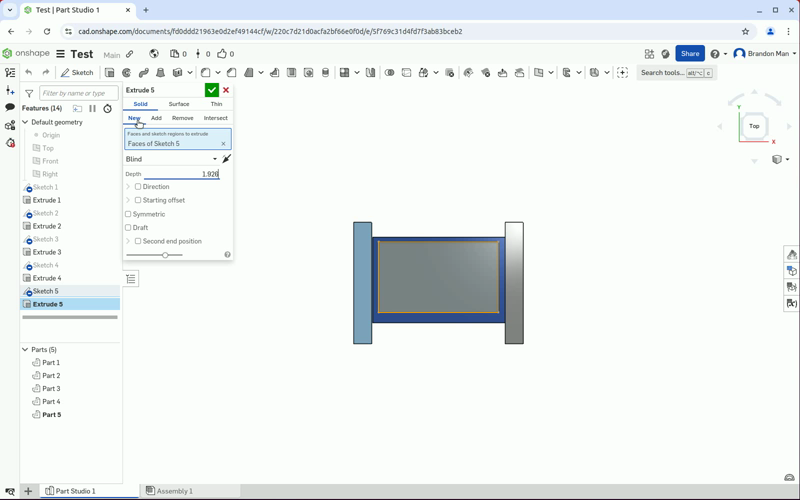
key(enter)
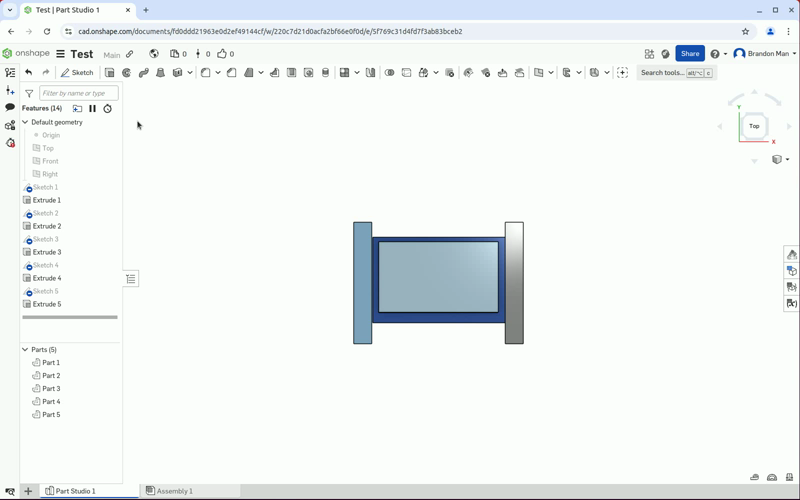
key(shift+h)
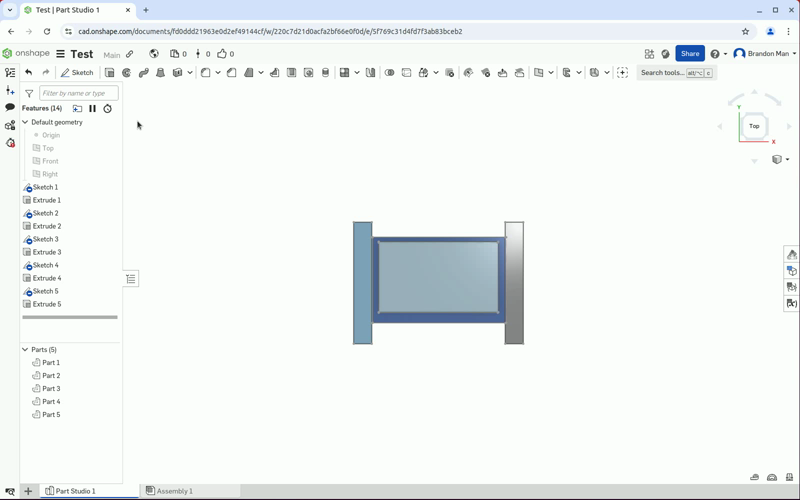
key(shift+h)
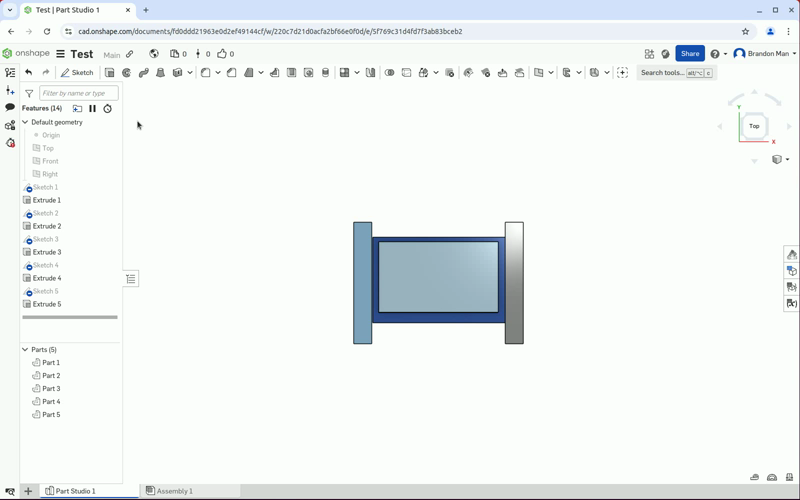
mouse_move(73, 189)
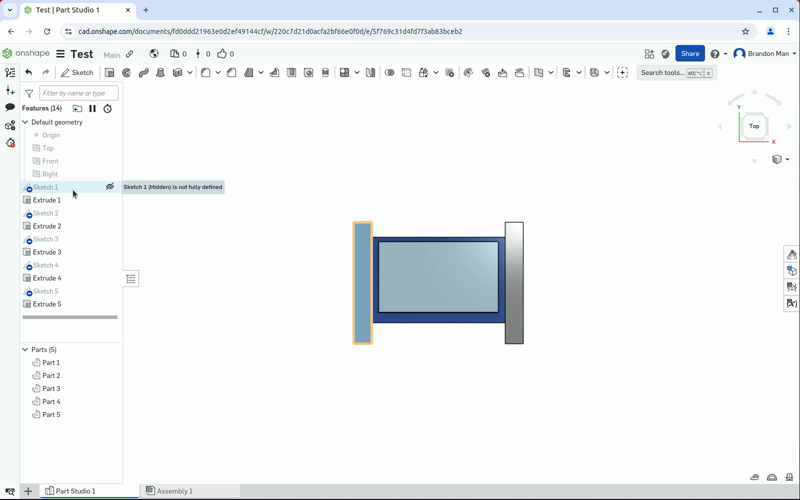
click(73, 189)
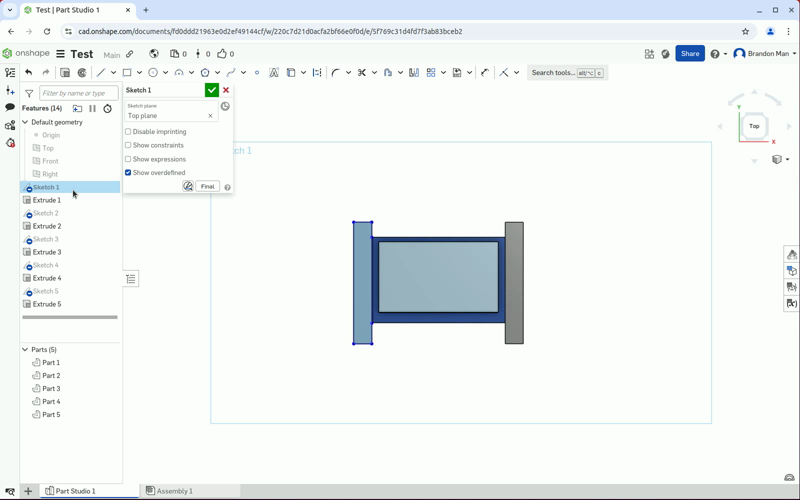
mouse_move(229, 92)
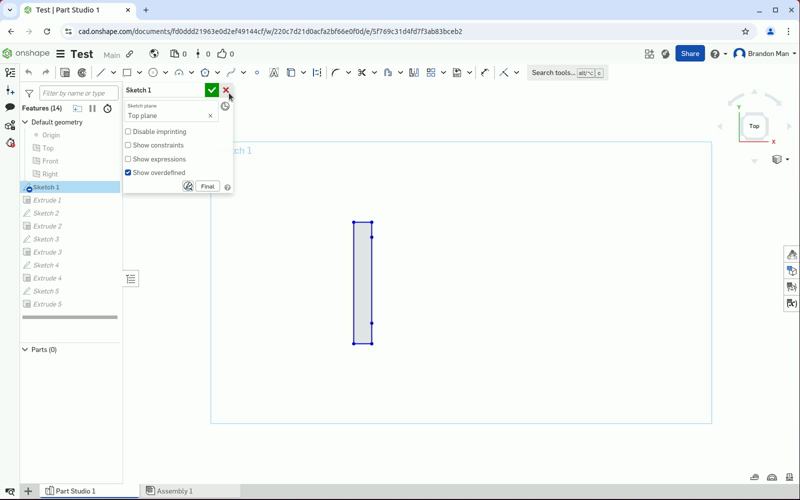
click(229, 92)
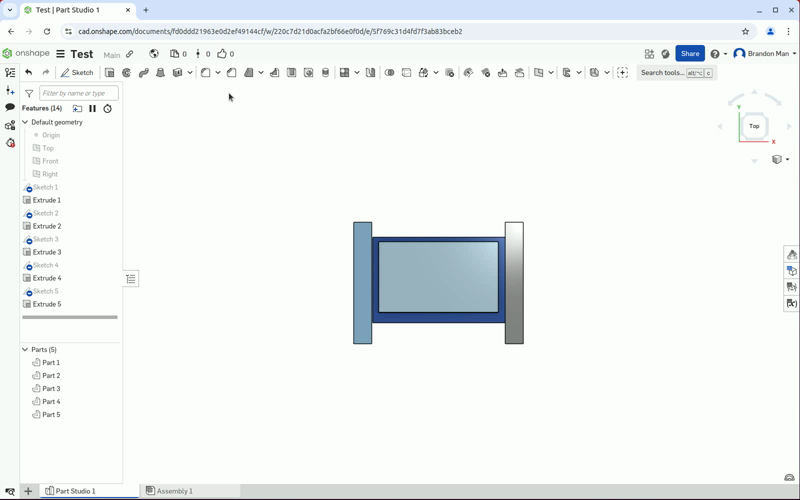
mouse_move(73, 352)
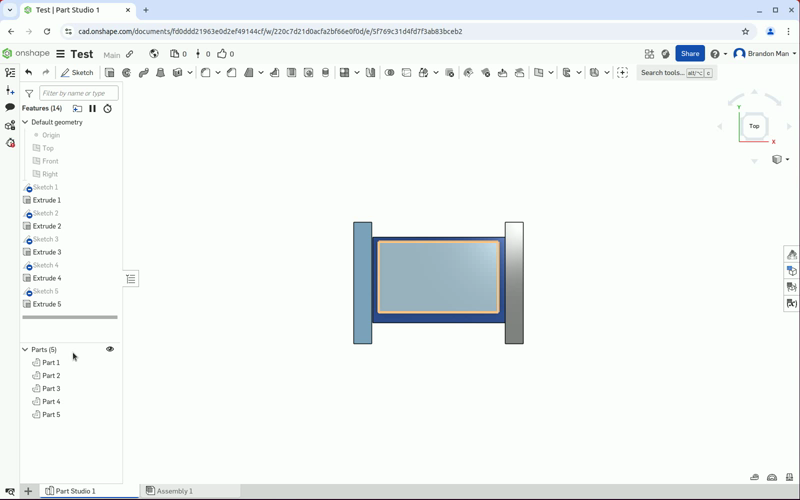
key(y)
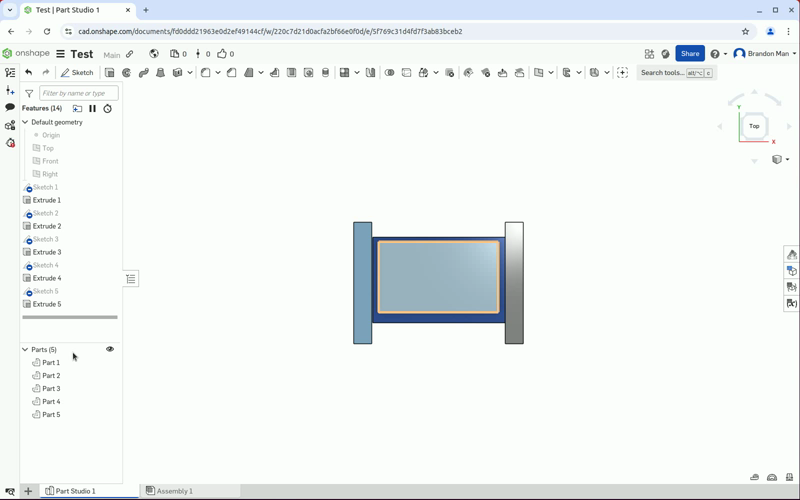
key(shift+p)
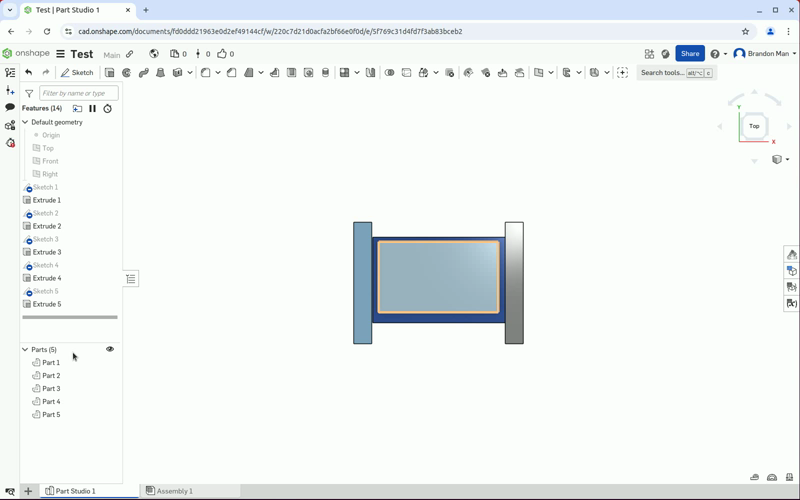
key(space)
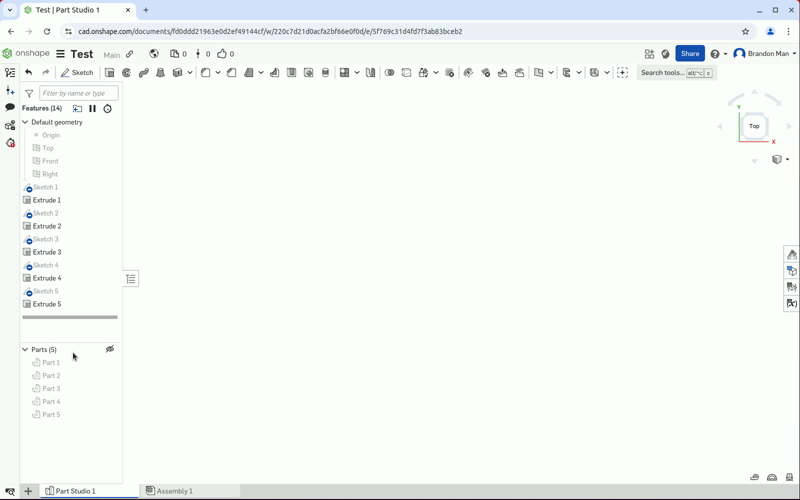
key_down(shift)
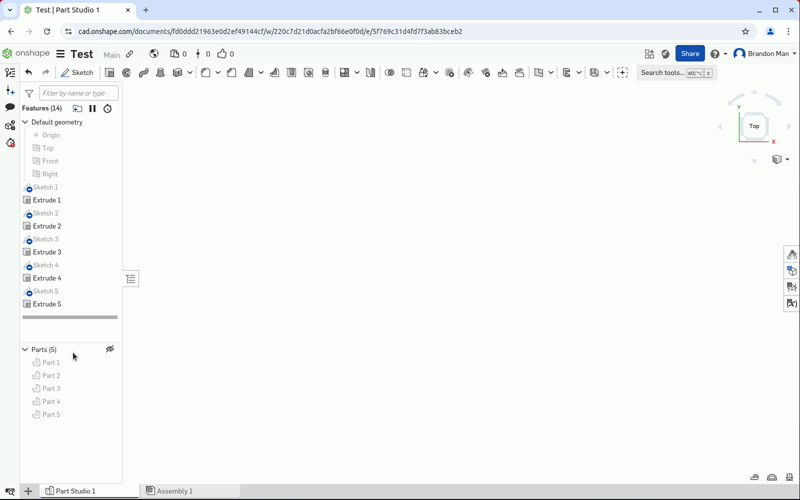
key(up)
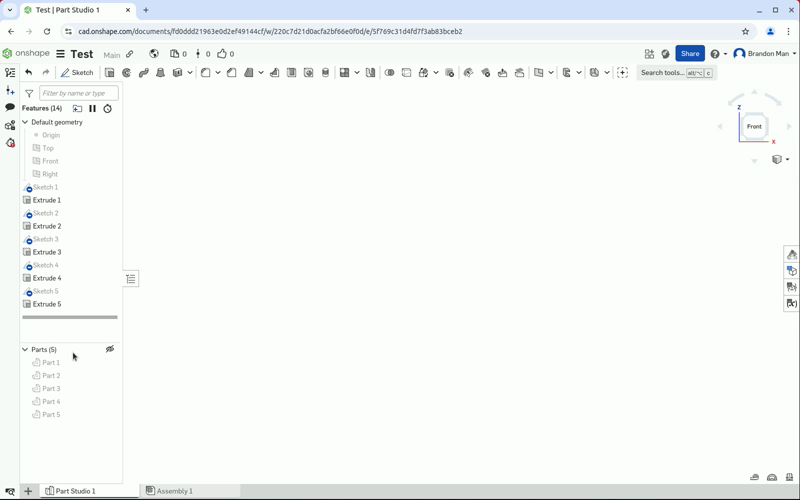
key_up(shift)
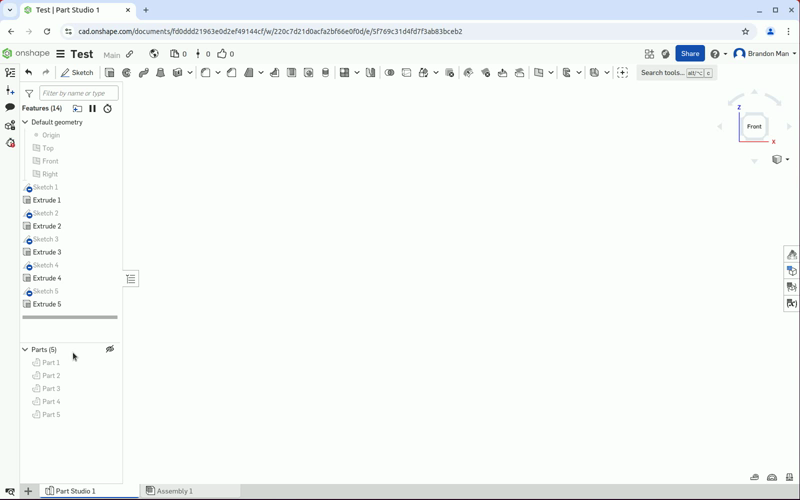
mouse_move(73, 352)
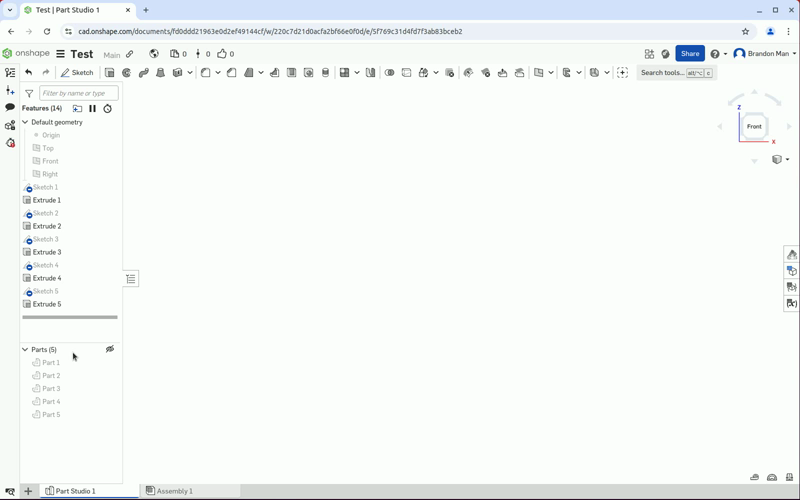
key(shift+y)
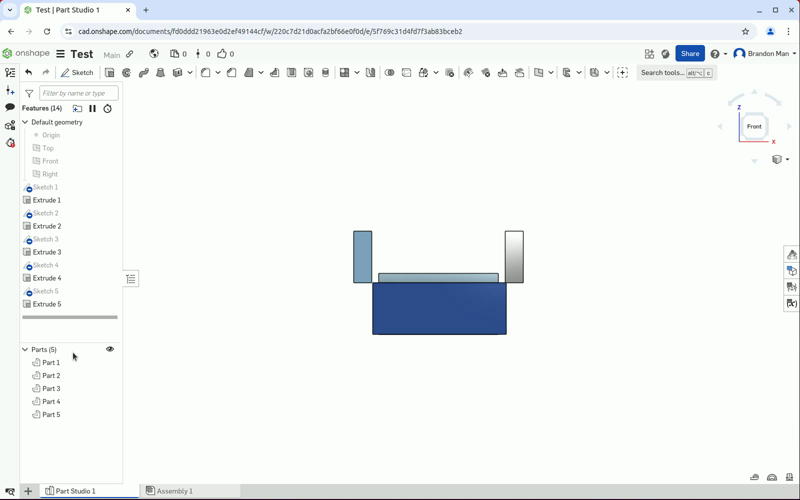
mouse_move(541, 75)
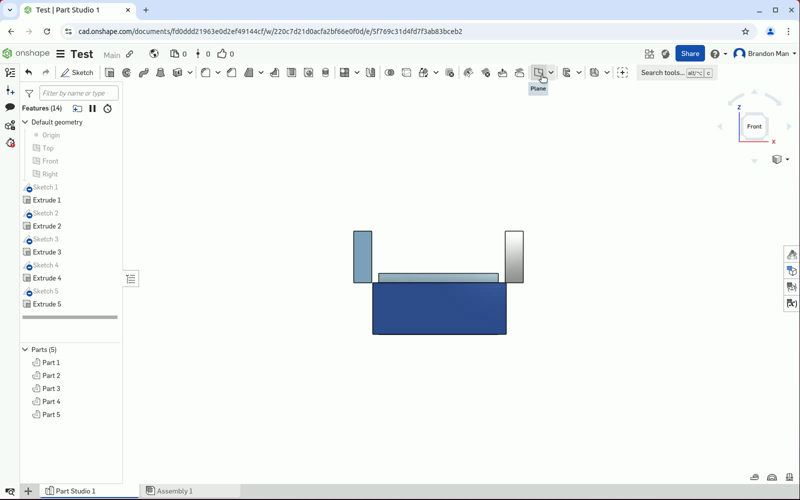
click(541, 75)
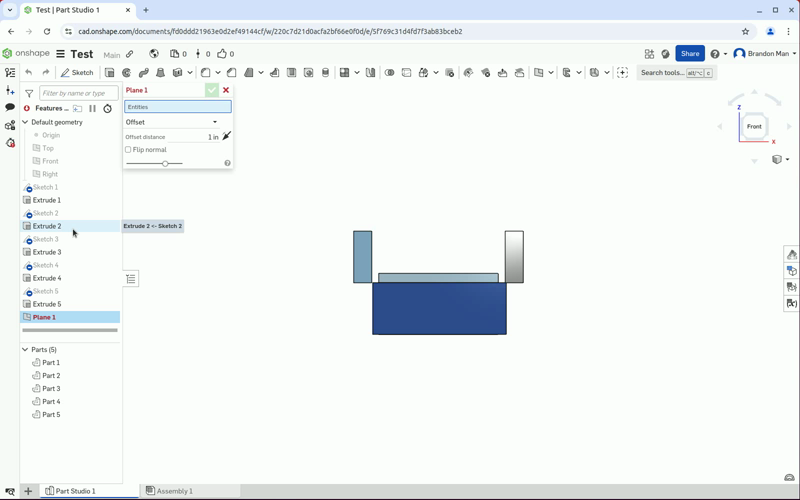
scroll(3)
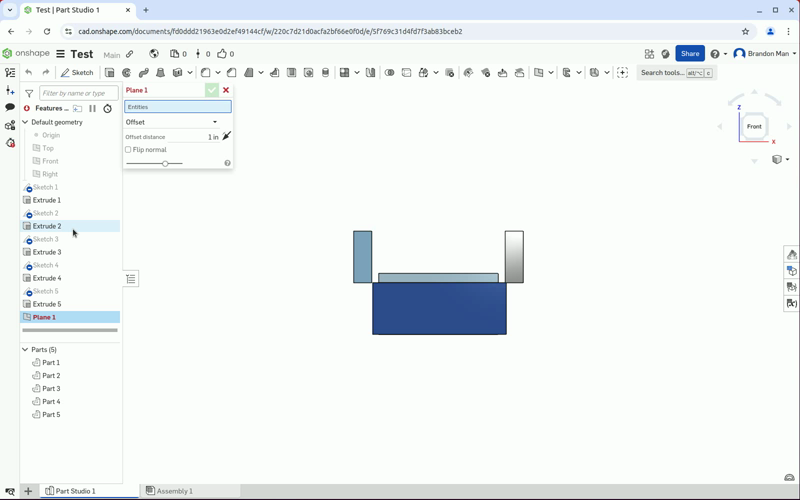
mouse_move(73, 163)
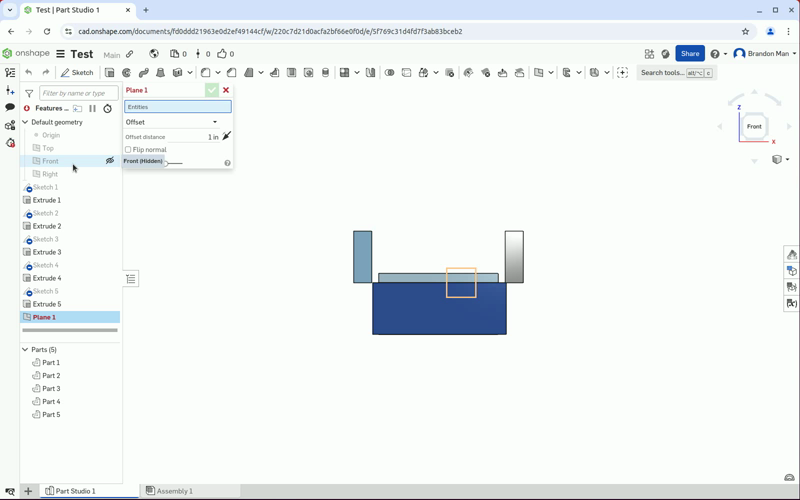
click(73, 163)
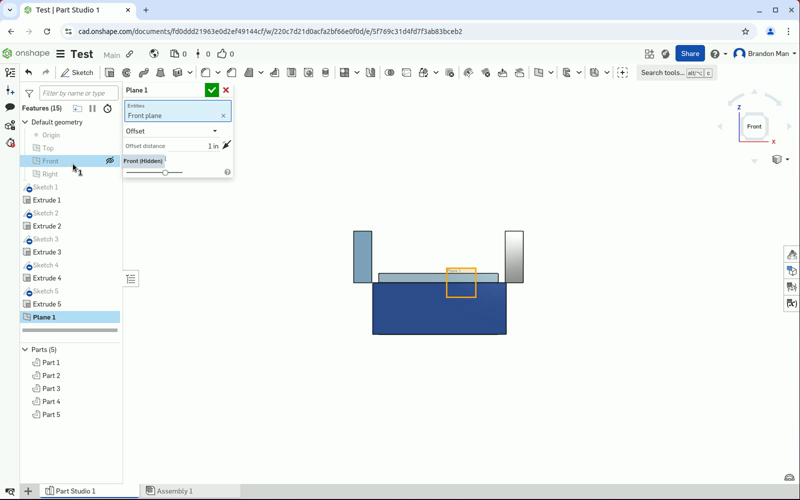
key(tab, 2)
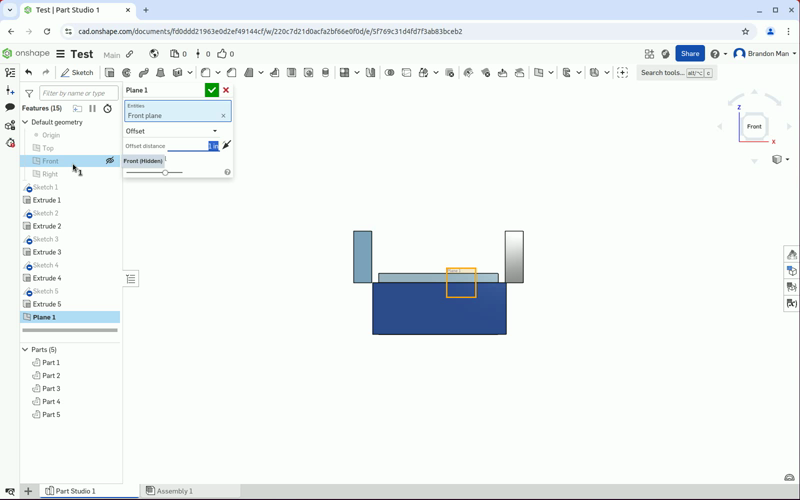
text(12.509)
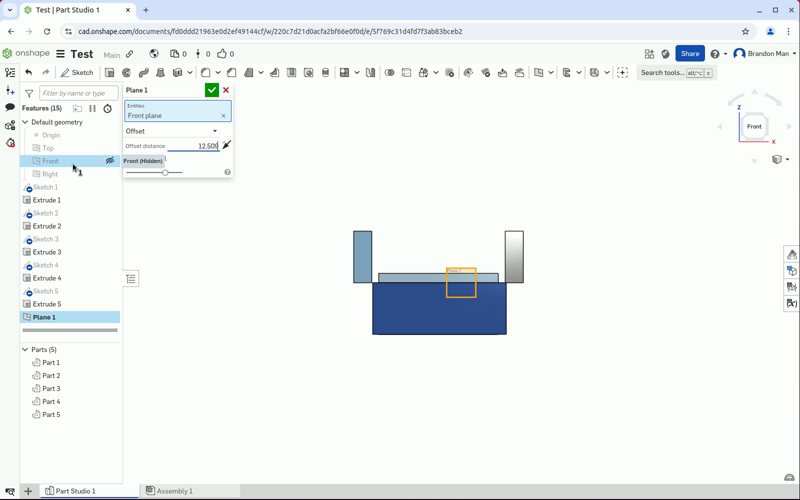
key(enter, 2)
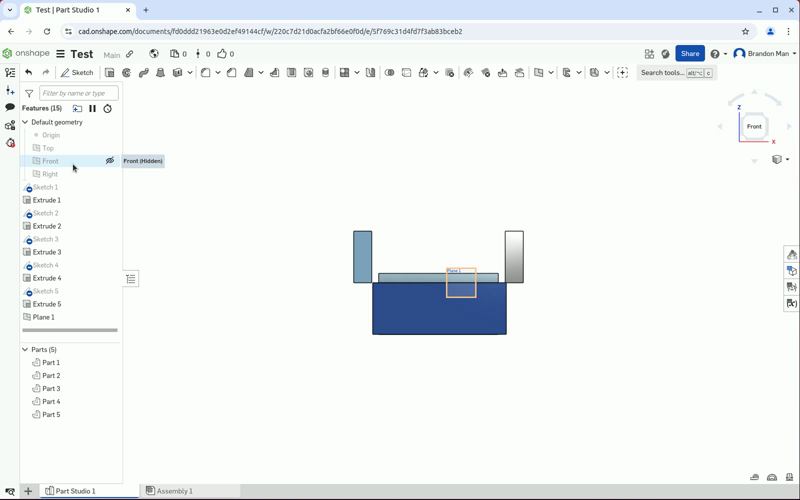
key(shift+s)
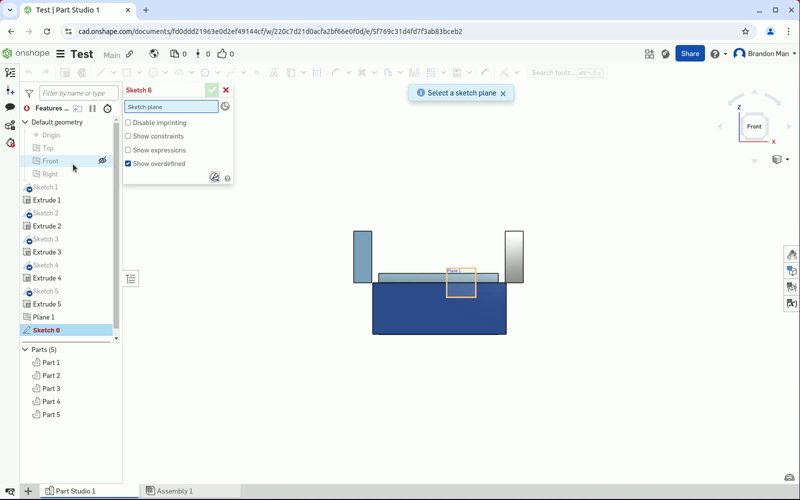
mouse_move(69, 319)
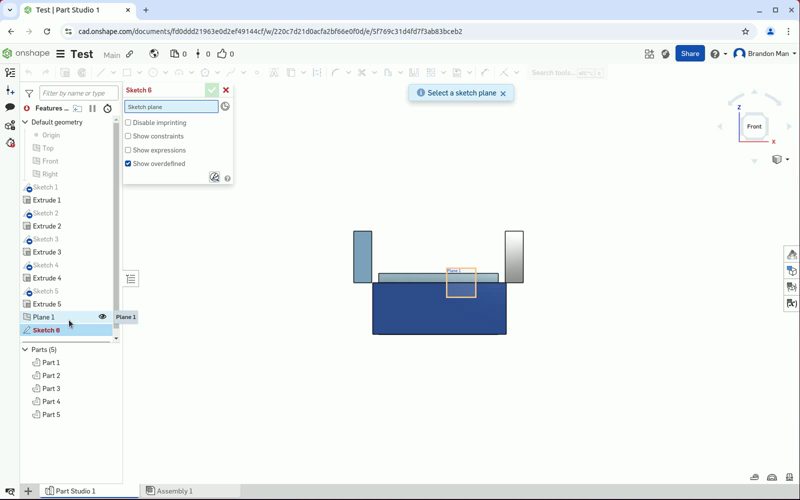
click(69, 319)
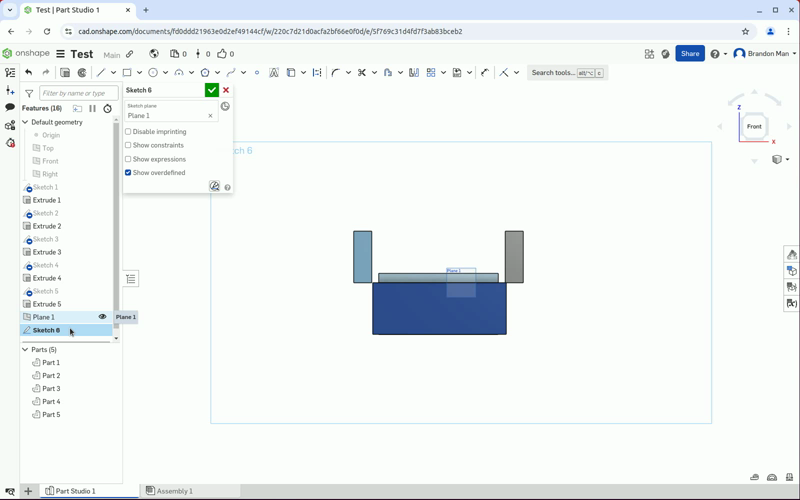
mouse_move(73, 352)
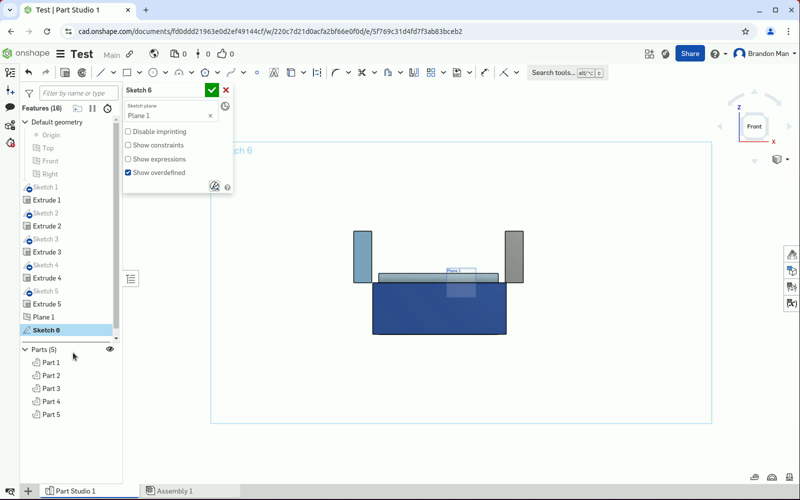
key(y)
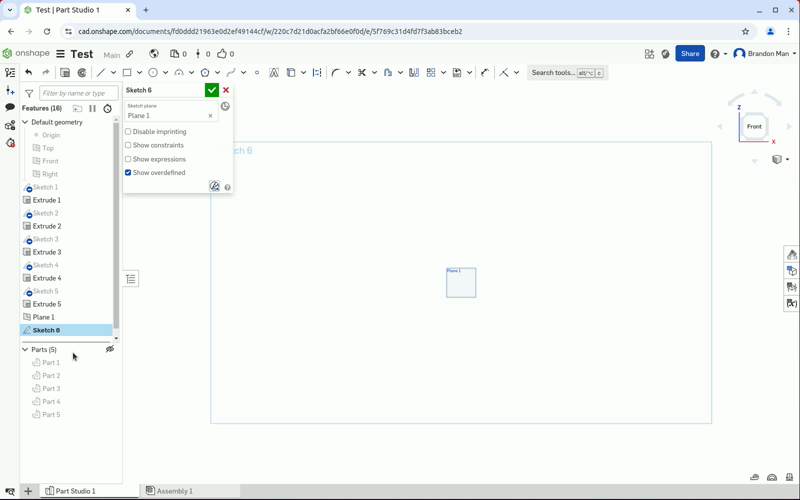
key(l)
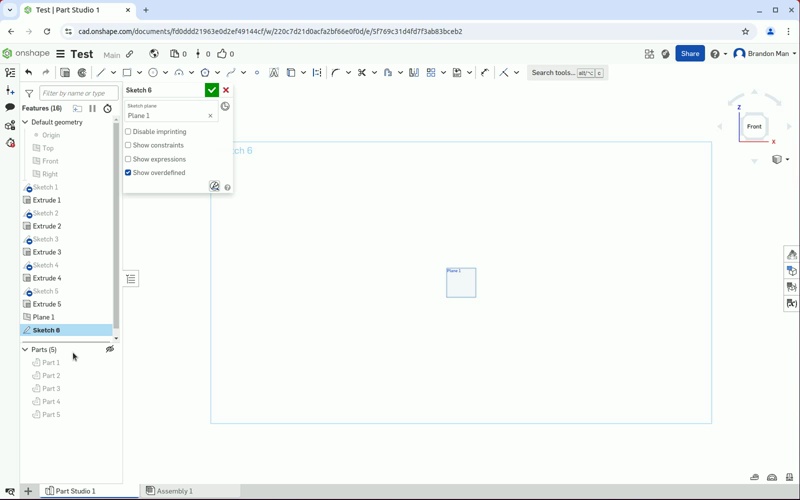
key_down(shift)
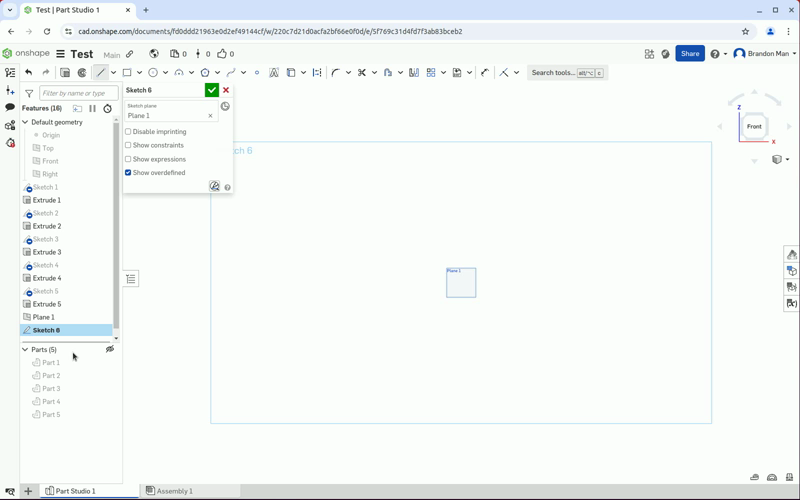
mouse_move(372, 282)
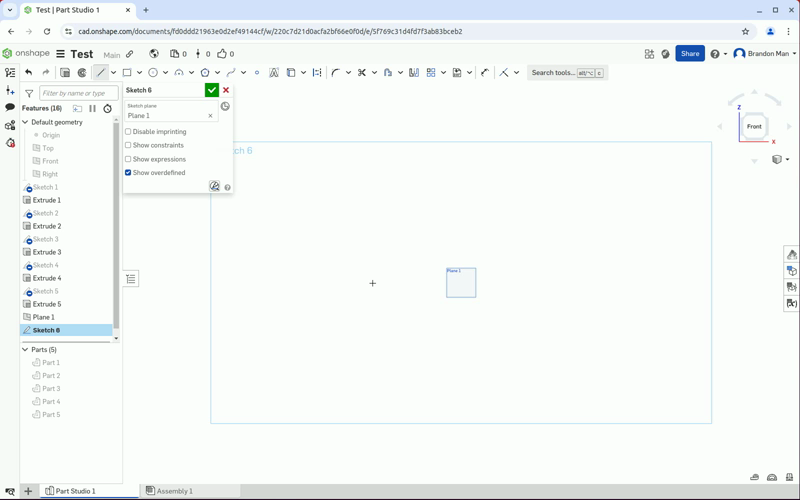
click(372, 282)
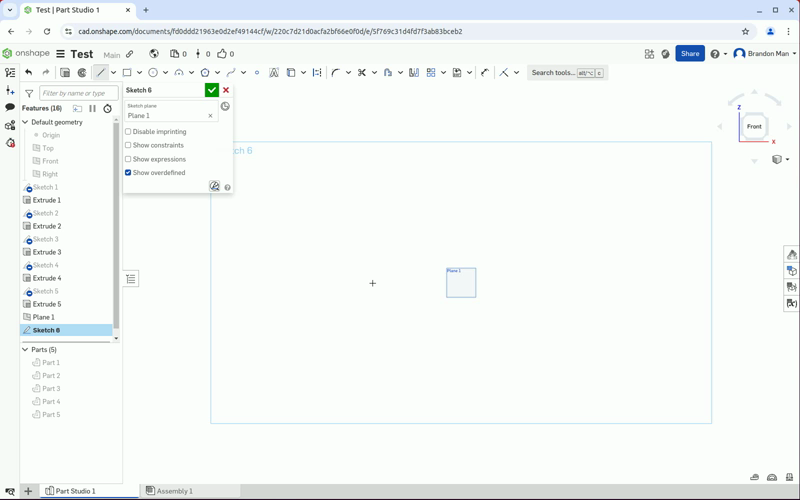
key_up(shift)
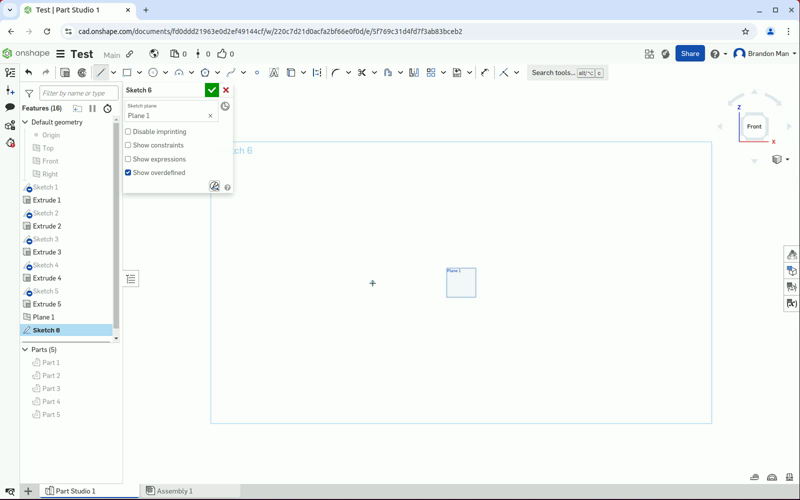
key_down(shift)
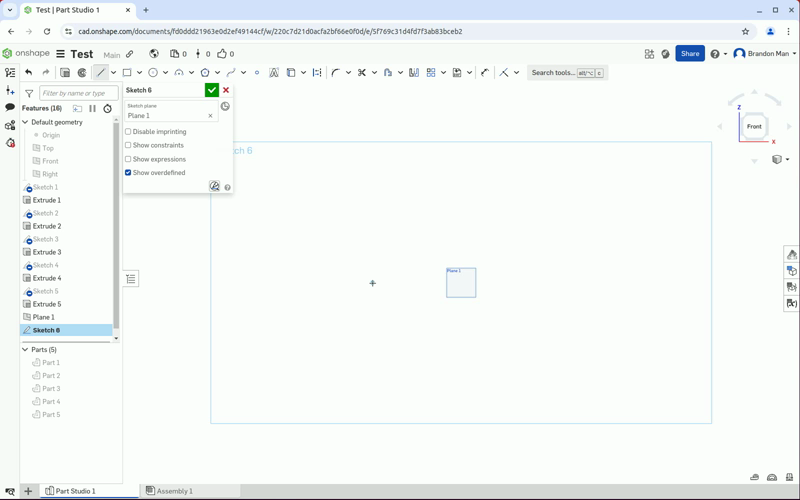
mouse_move(523, 282)
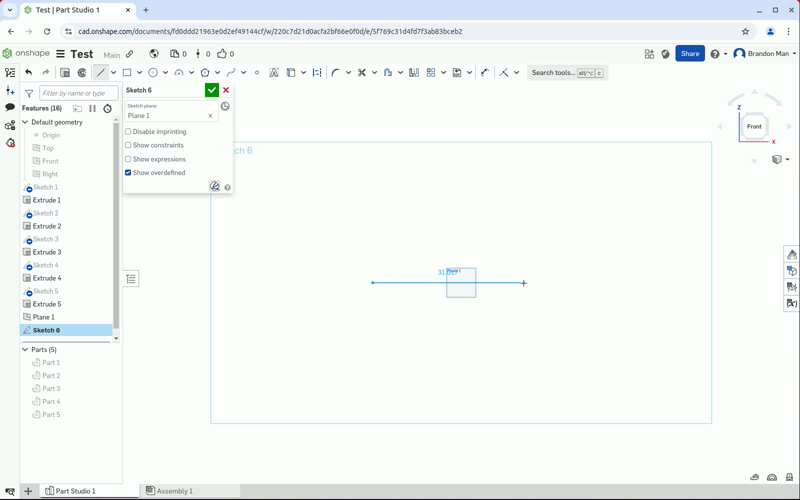
click(523, 282)
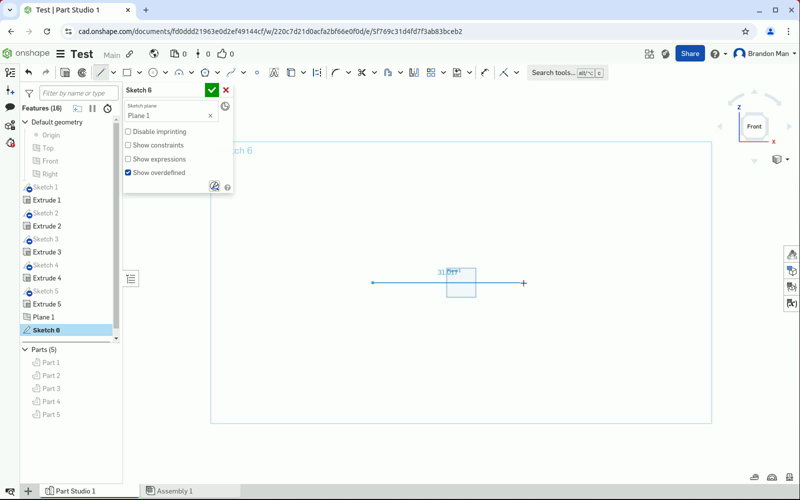
key_up(shift)
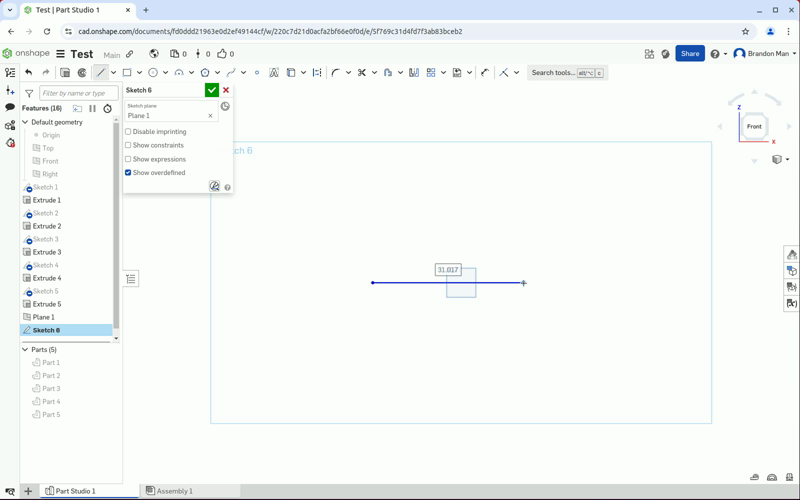
key_down(shift)
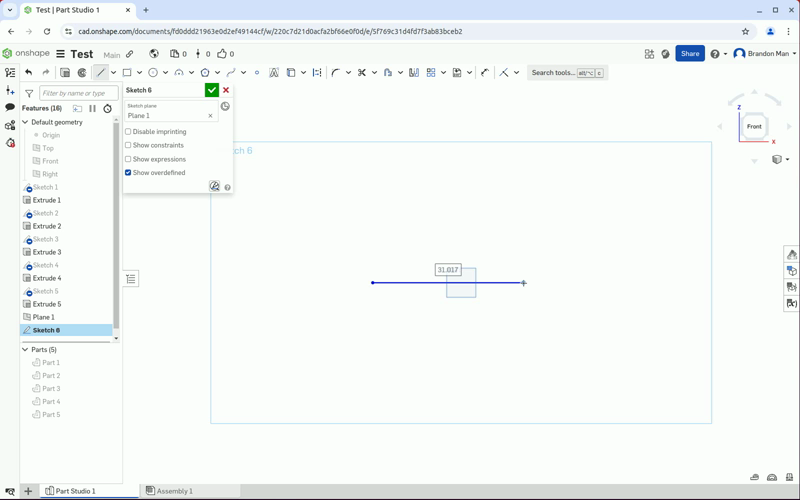
mouse_move(553, 282)
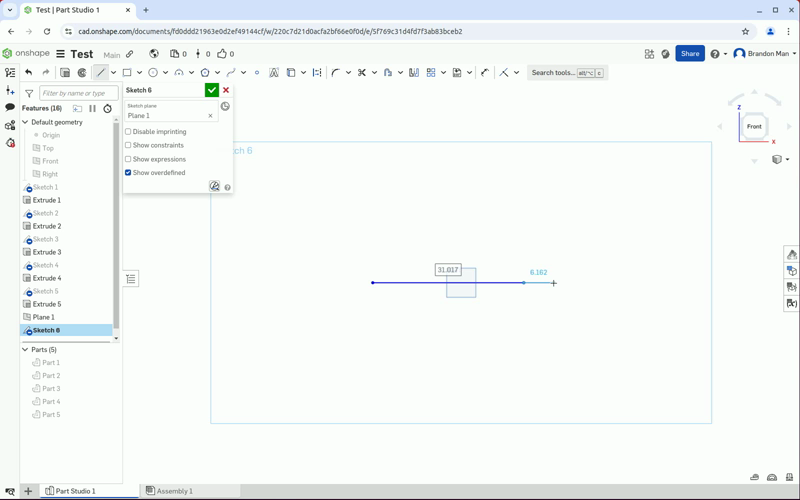
mouse_move(523, 230)
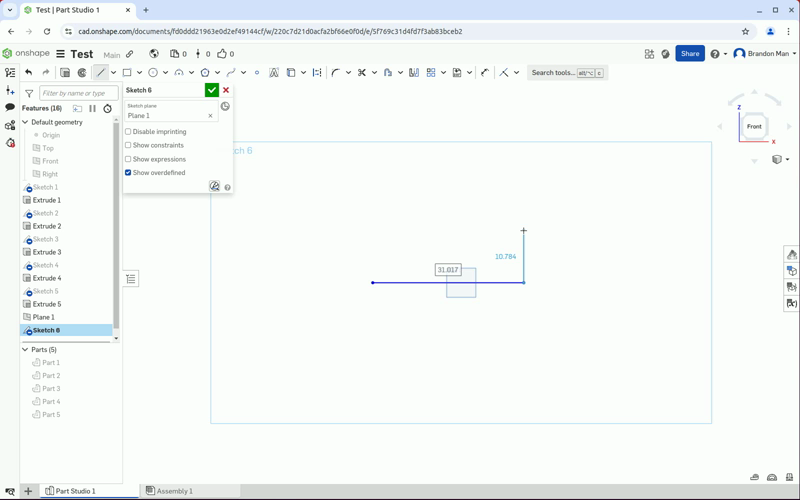
click(523, 230)
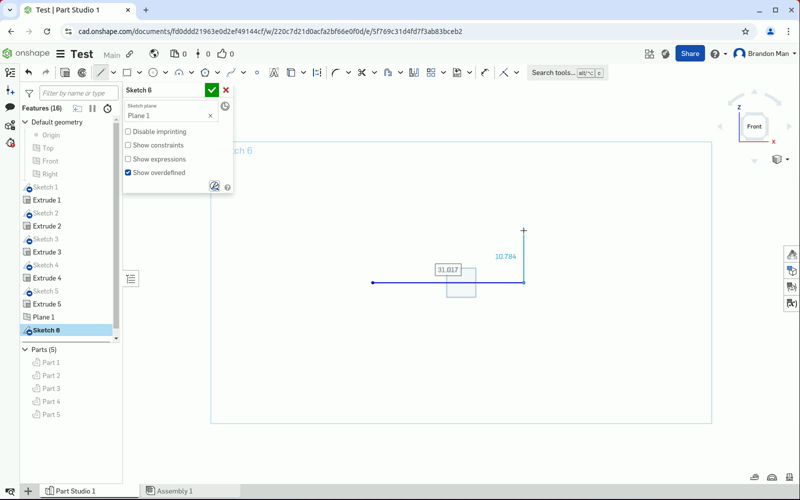
key_up(shift)
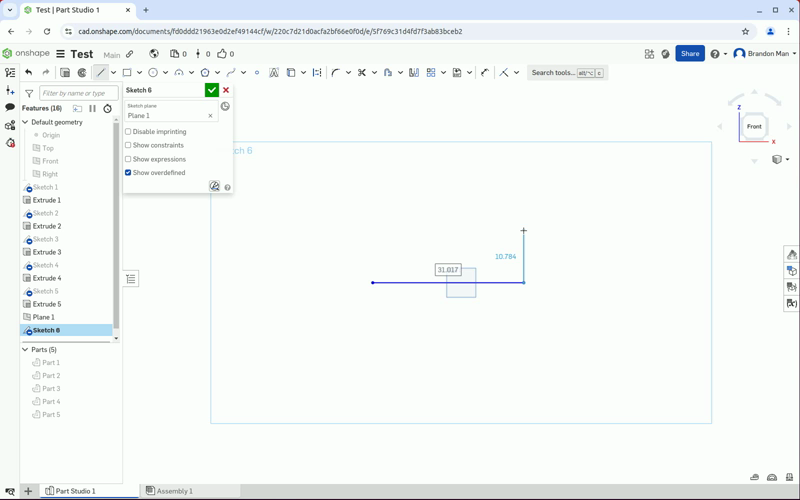
key_down(shift)
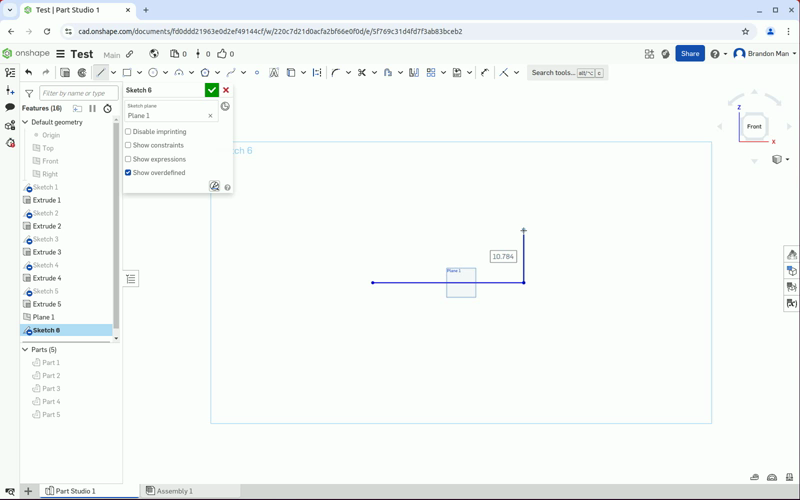
mouse_move(372, 230)
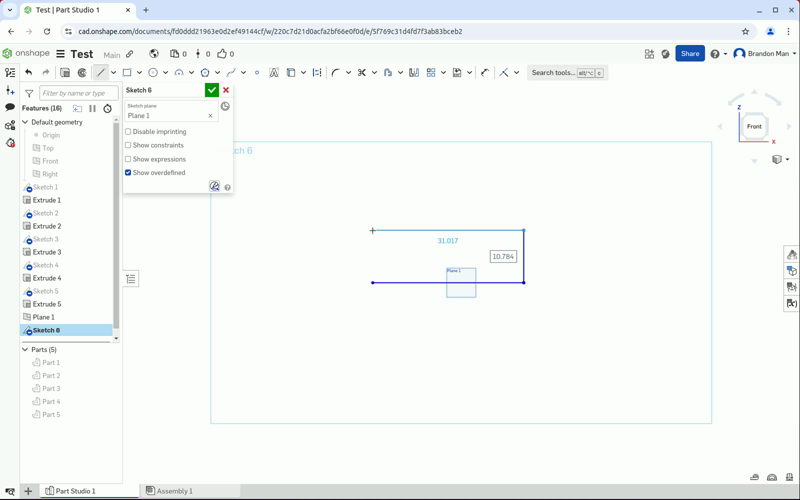
click(372, 230)
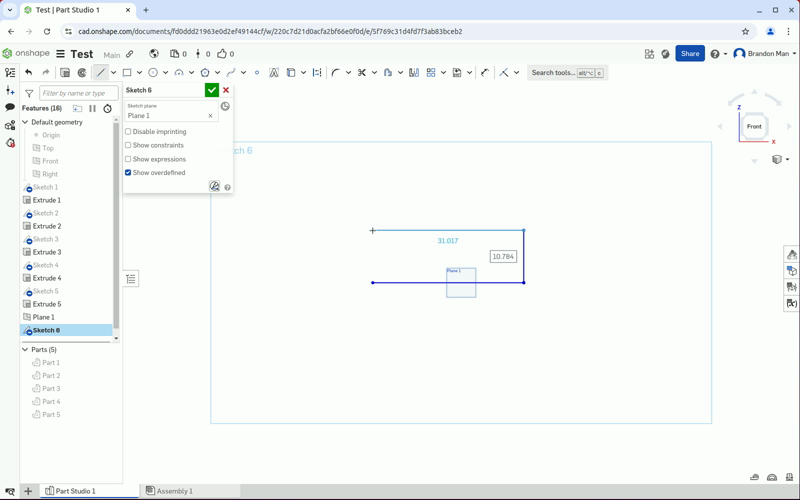
key_up(shift)
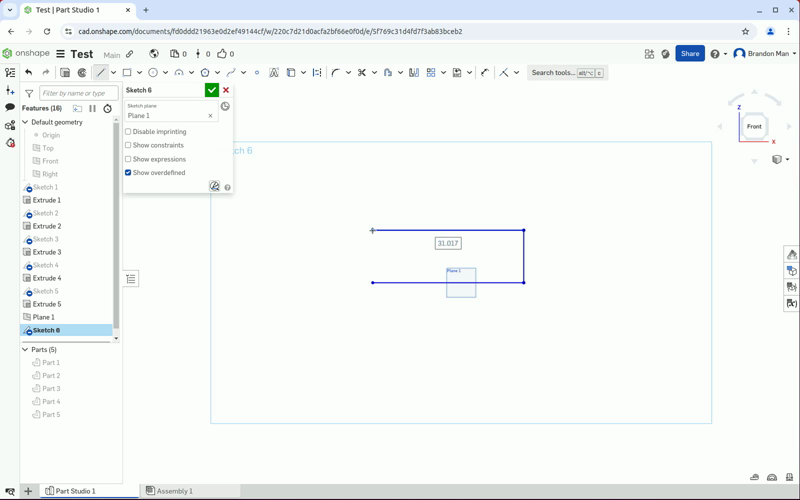
mouse_move(402, 230)
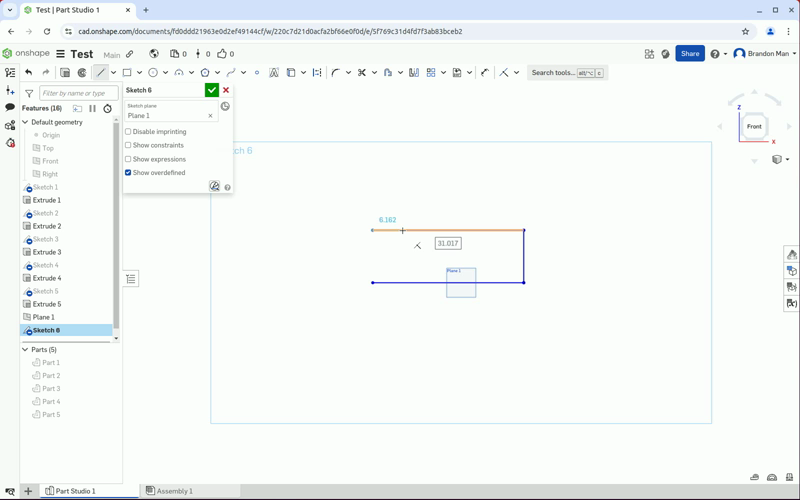
key_down(shift)
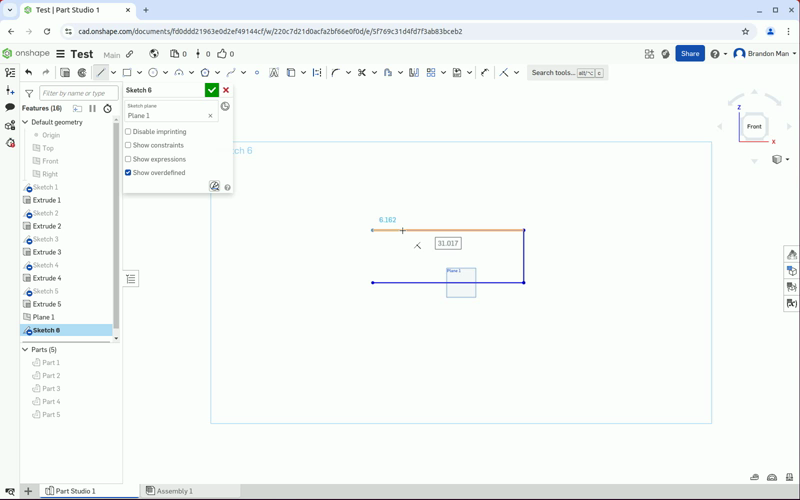
mouse_move(372, 282)
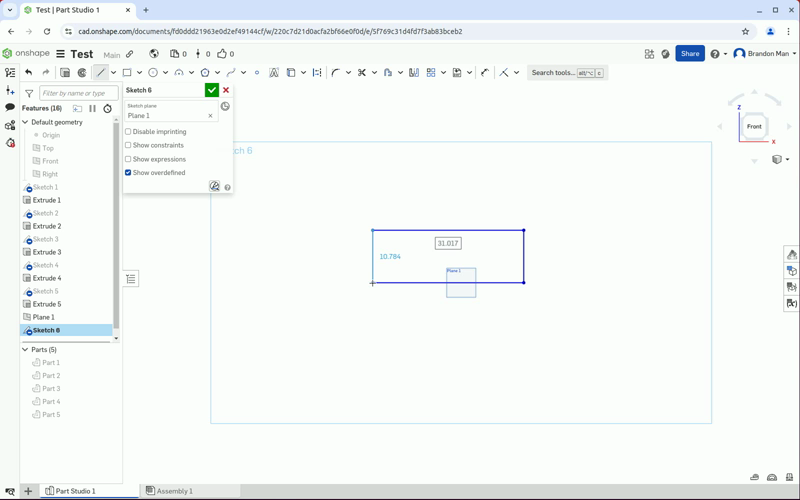
key_up(shift)
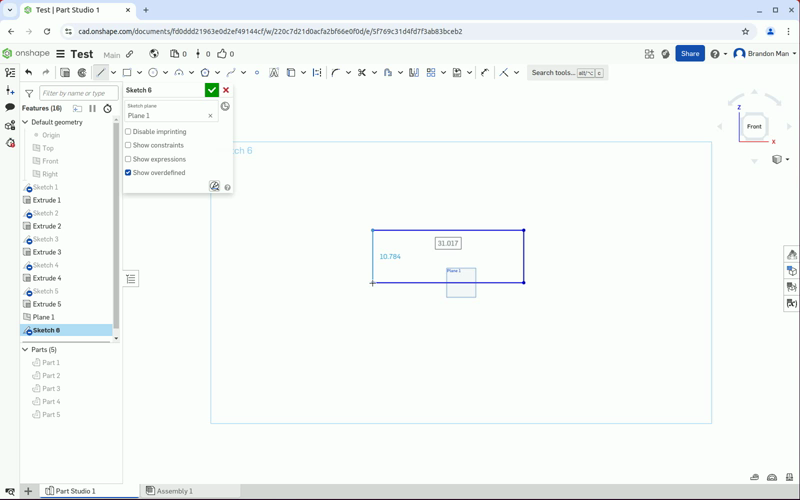
click(372, 282)
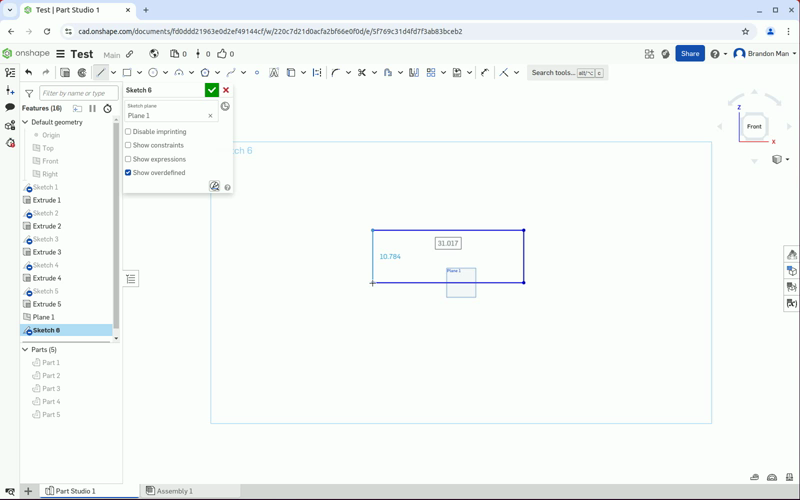
key(esc)
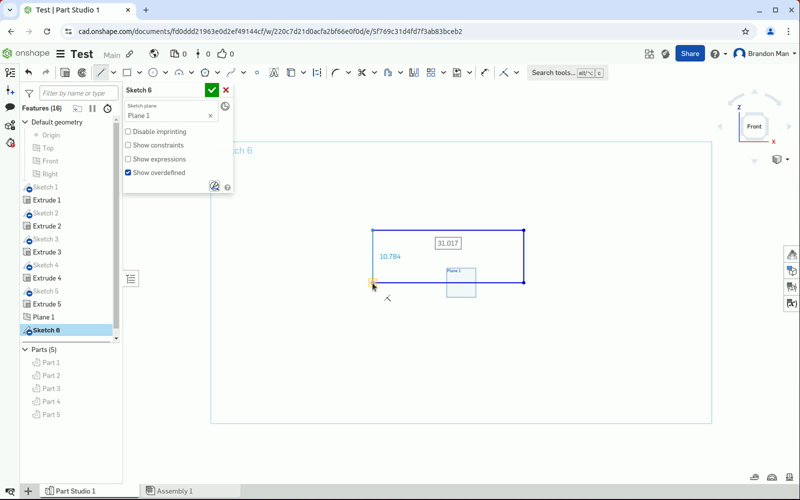
mouse_move(411, 277)
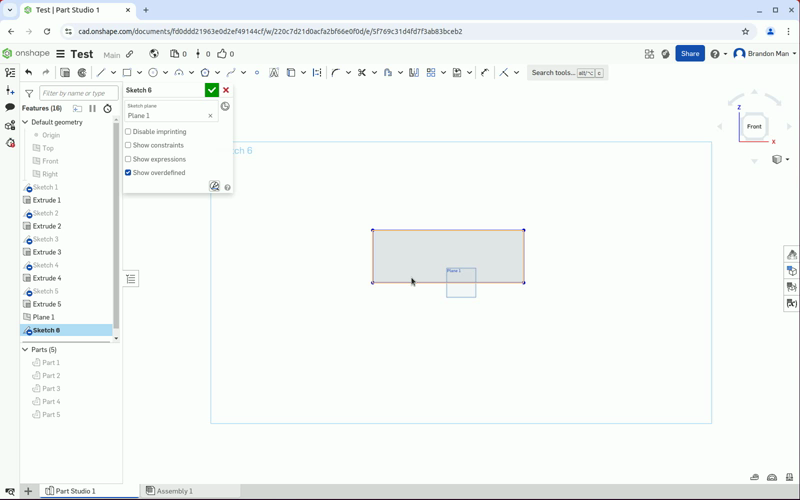
click(411, 277)
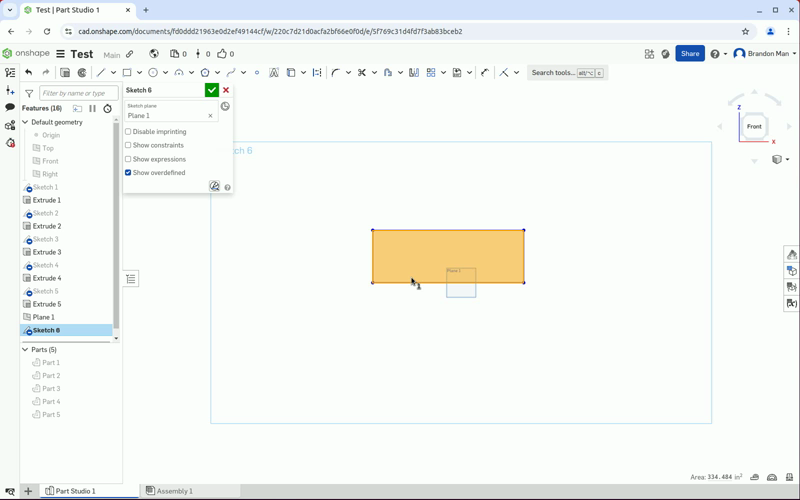
mouse_move(73, 352)
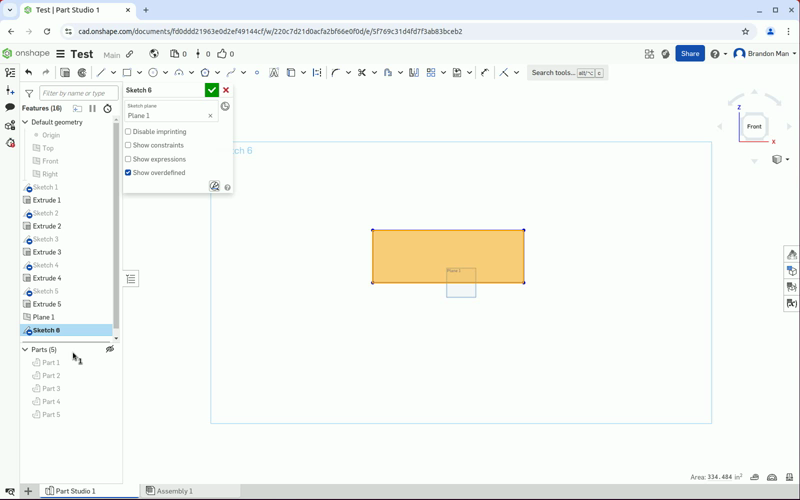
key(shift+y)
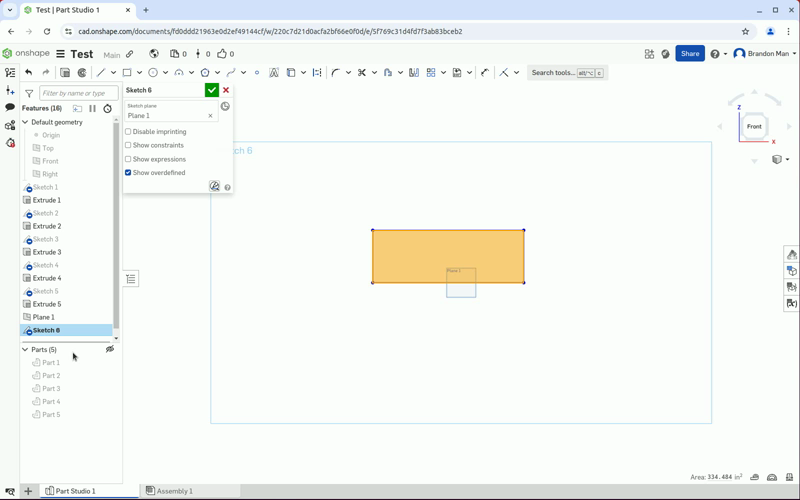
key(shift+e)
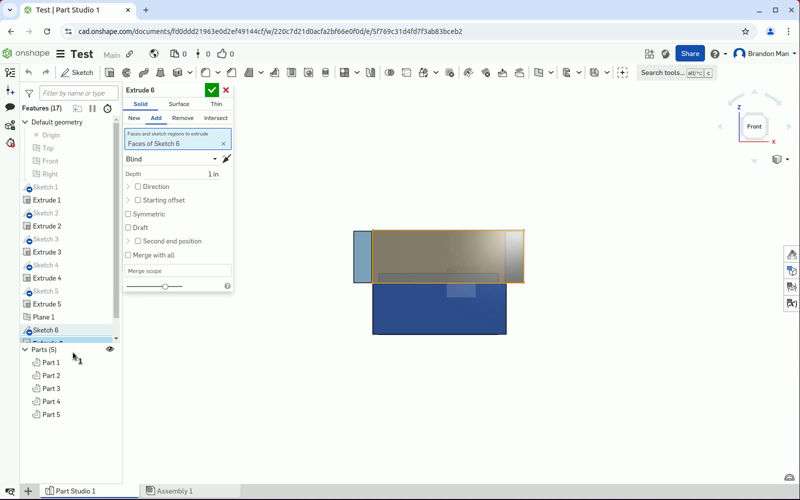
mouse_move(143, 106)
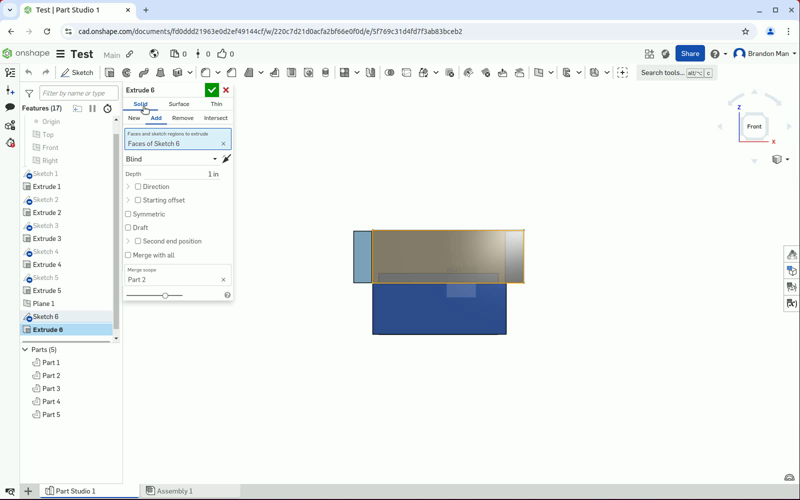
click(143, 106)
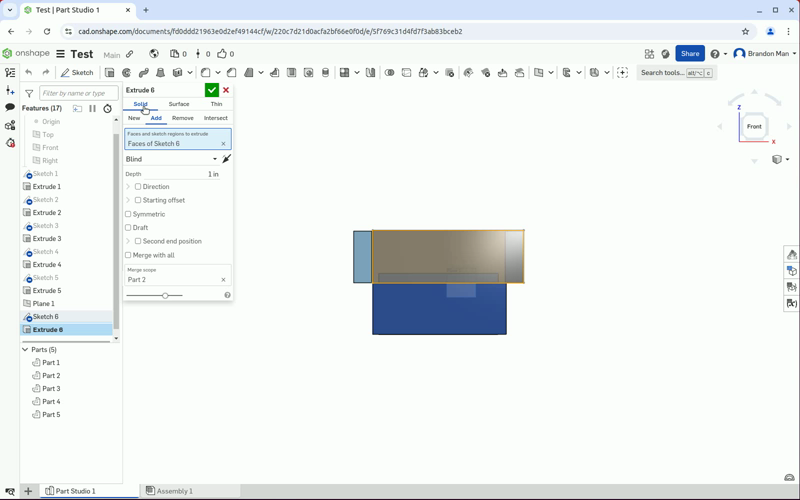
mouse_move(137, 120)
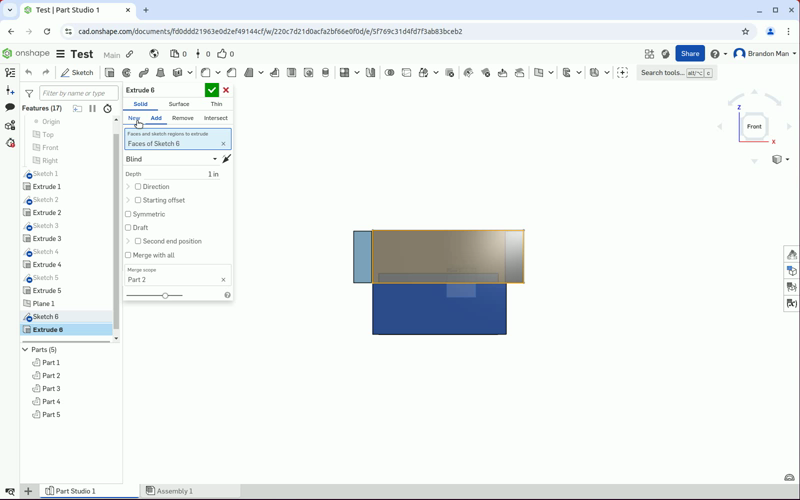
click(137, 120)
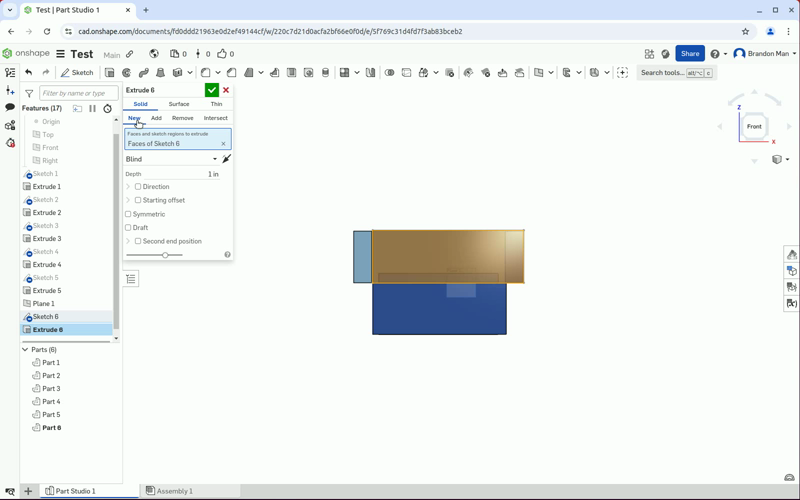
key(tab, 4)
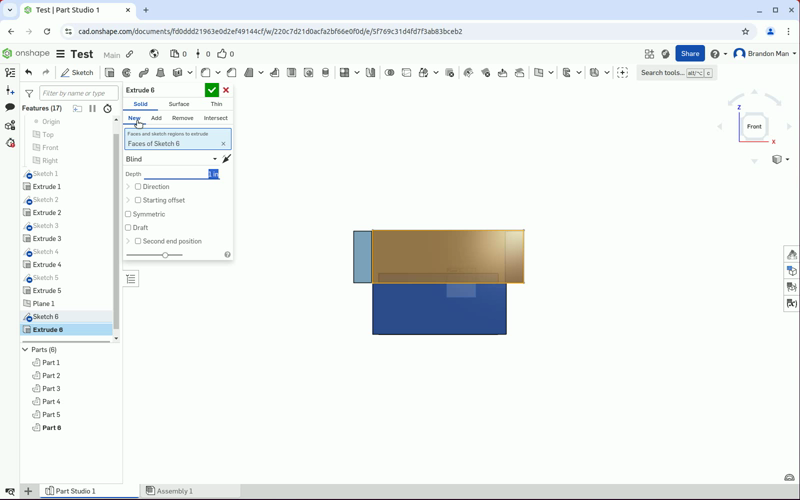
text(10.591)
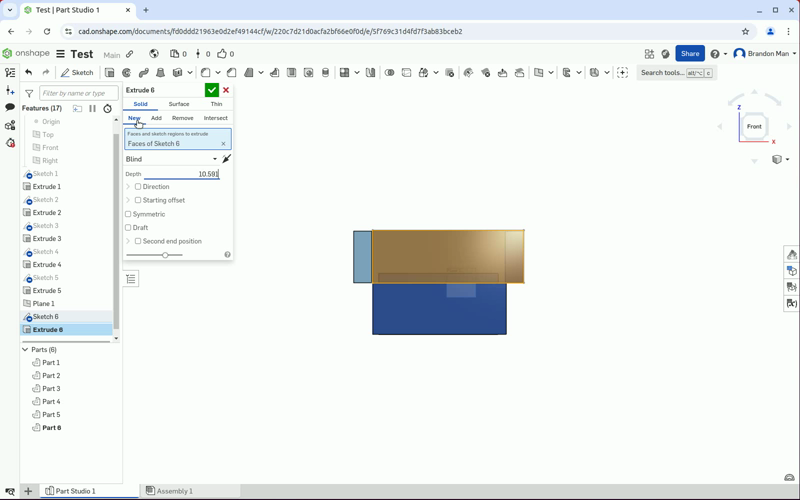
key(enter)
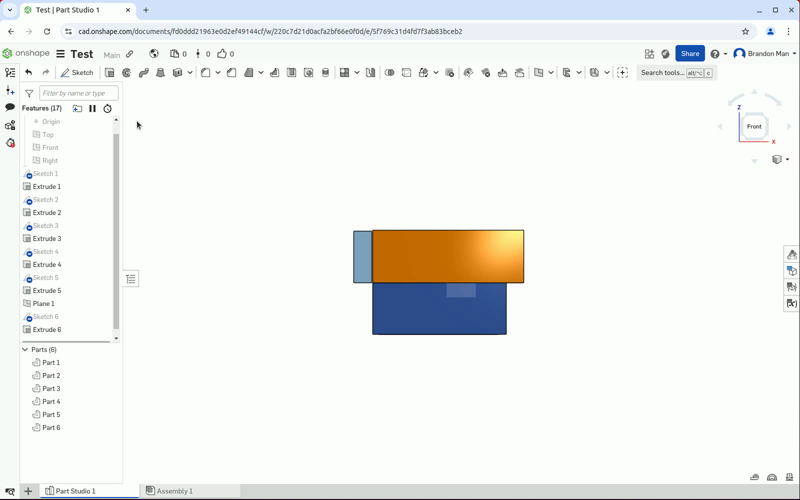
key(shift+h)
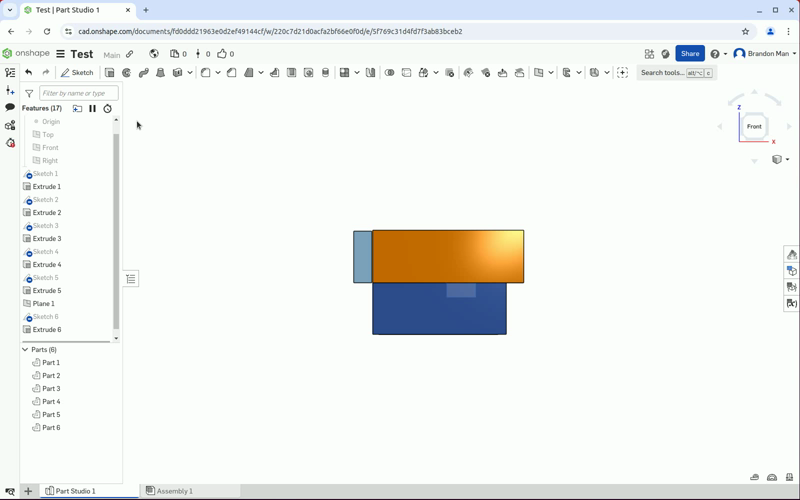
key(shift+h)
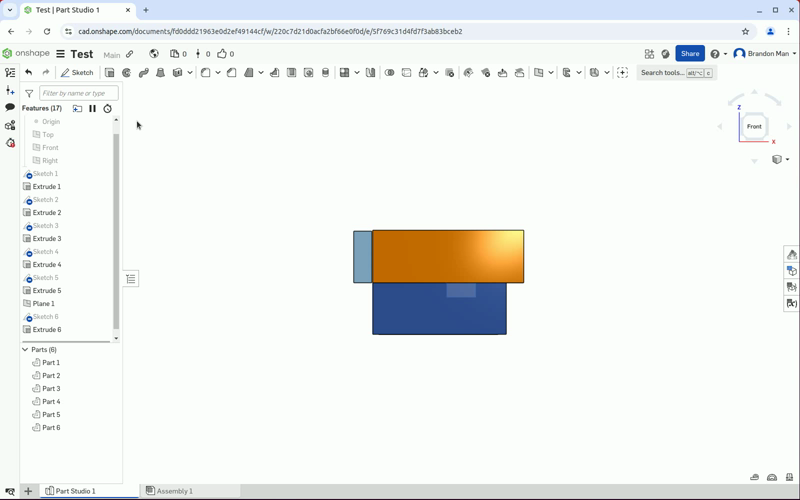
mouse_move(69, 176)
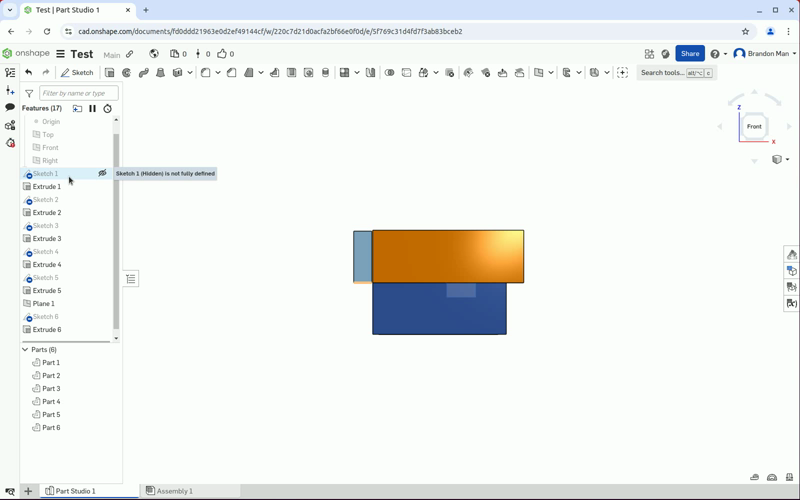
click(69, 176)
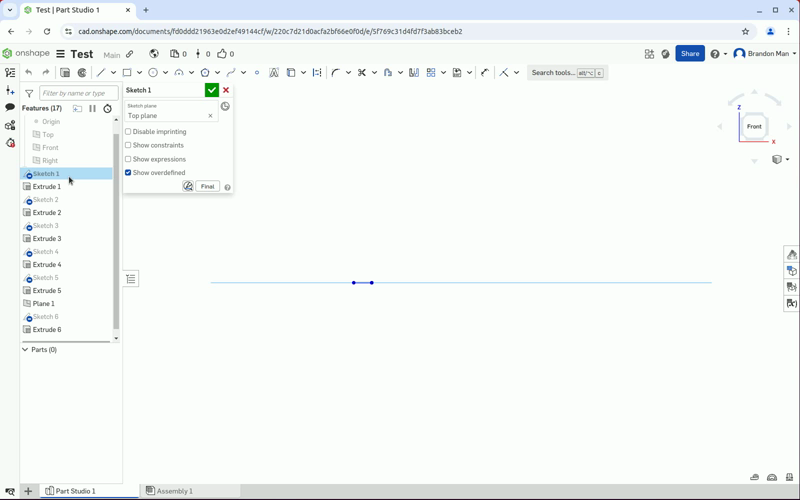
mouse_move(229, 92)
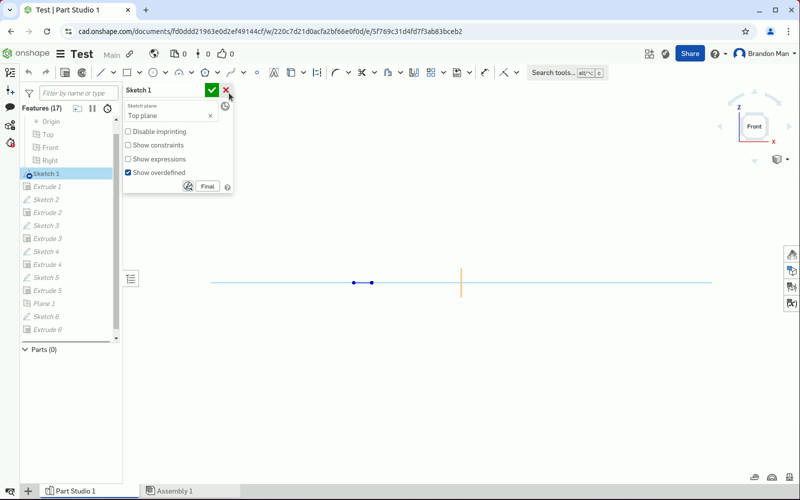
click(229, 92)
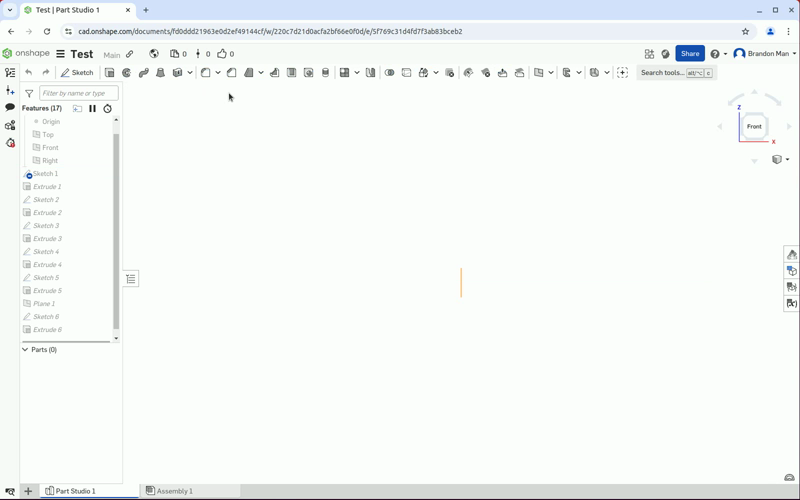
key(shift+s)
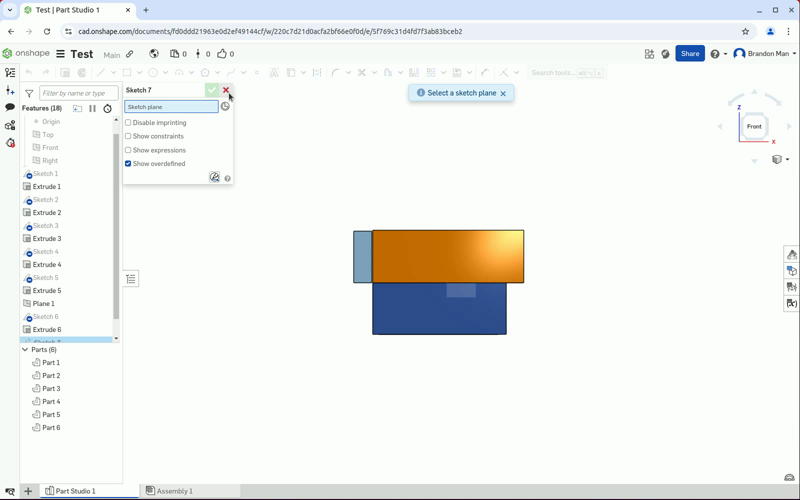
mouse_move(69, 293)
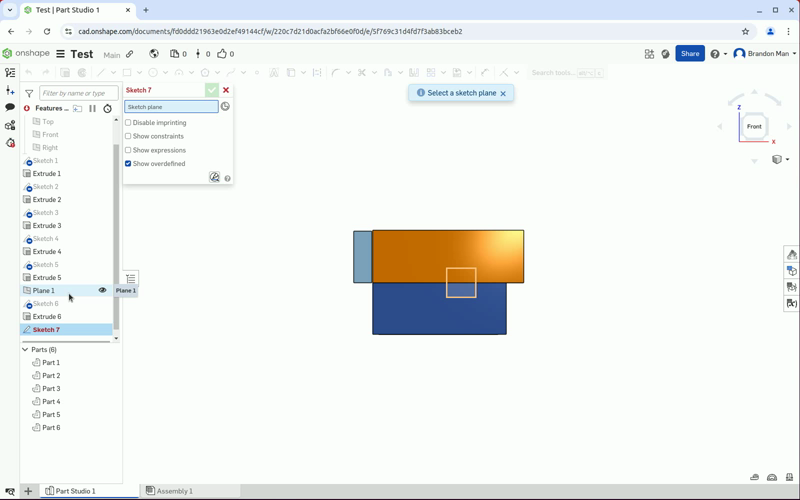
click(69, 293)
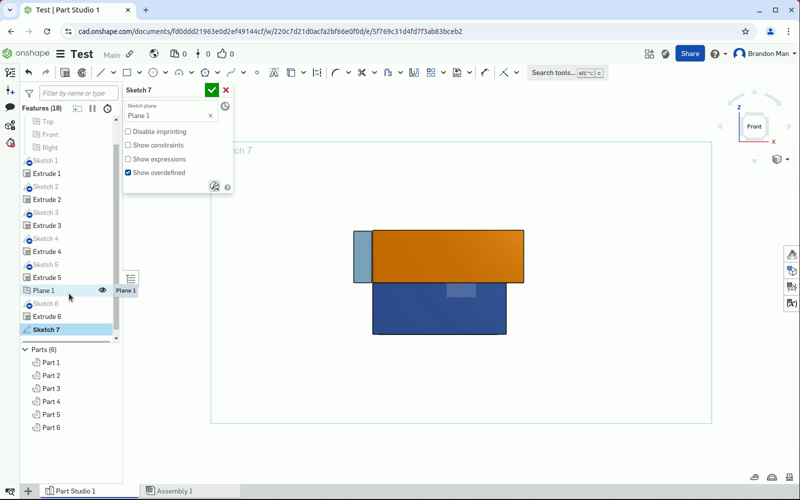
mouse_move(73, 352)
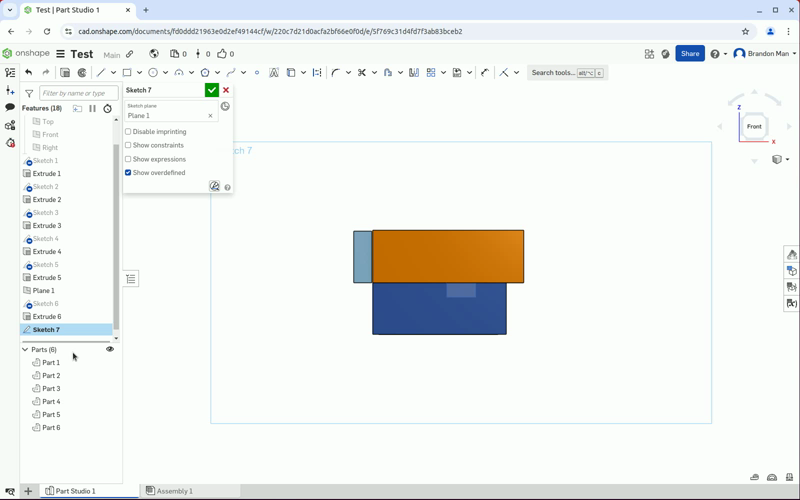
key(y)
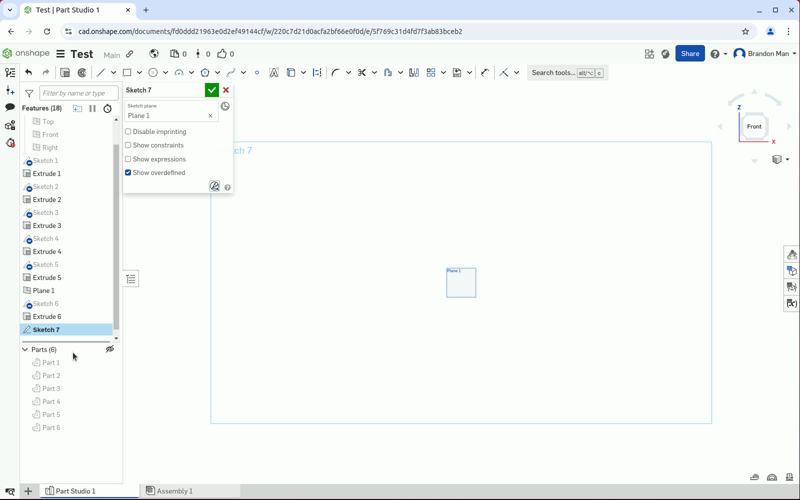
key(l)
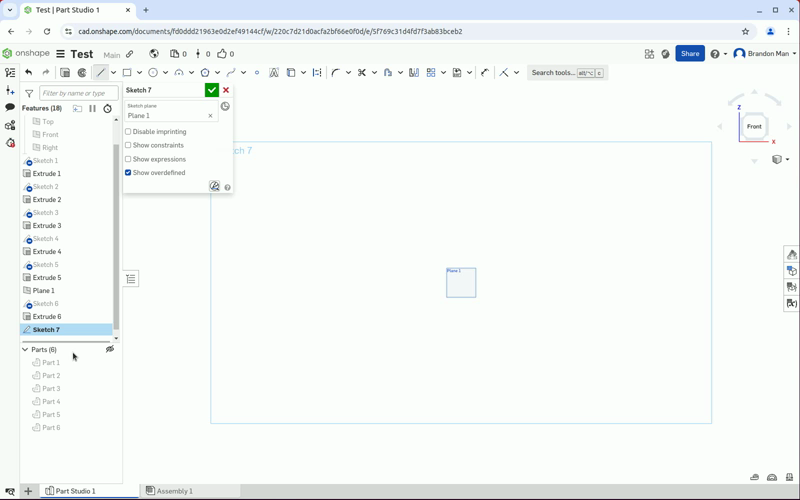
key_down(shift)
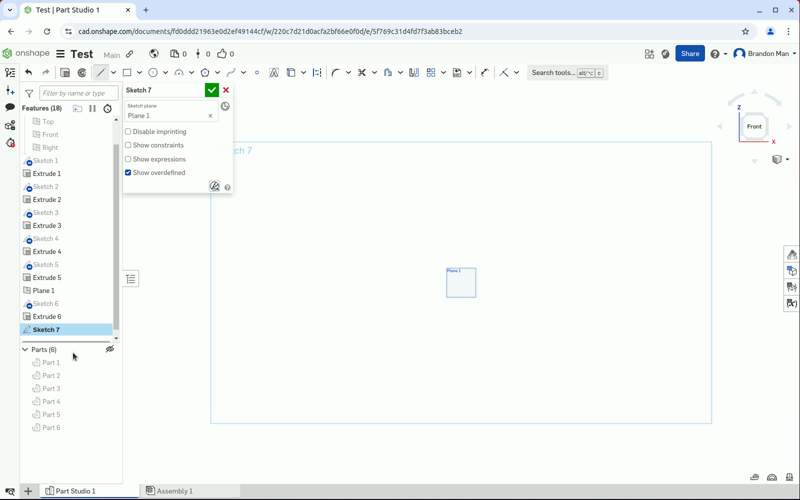
mouse_move(353, 282)
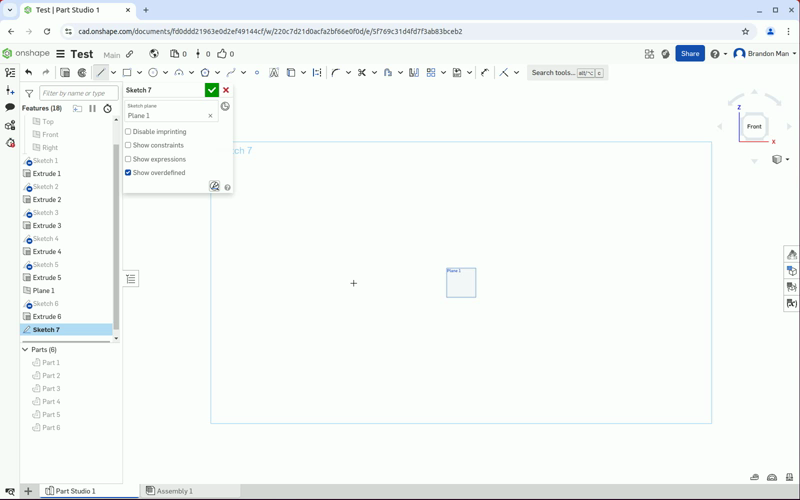
click(353, 282)
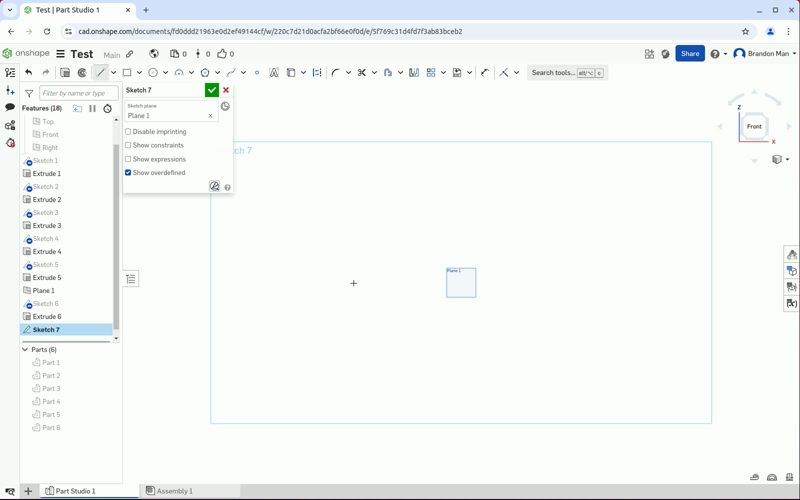
key_up(shift)
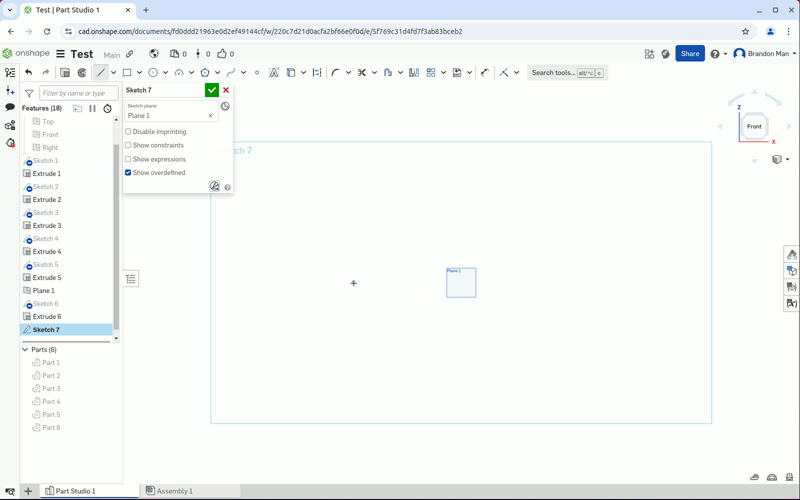
key_down(shift)
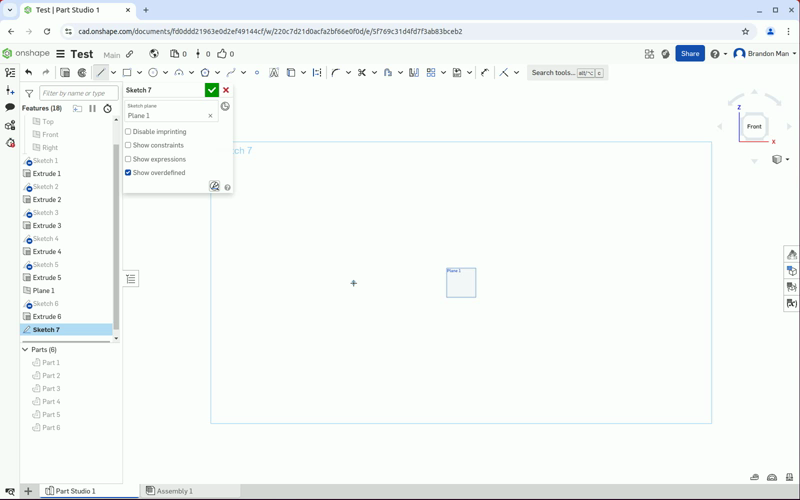
mouse_move(383, 282)
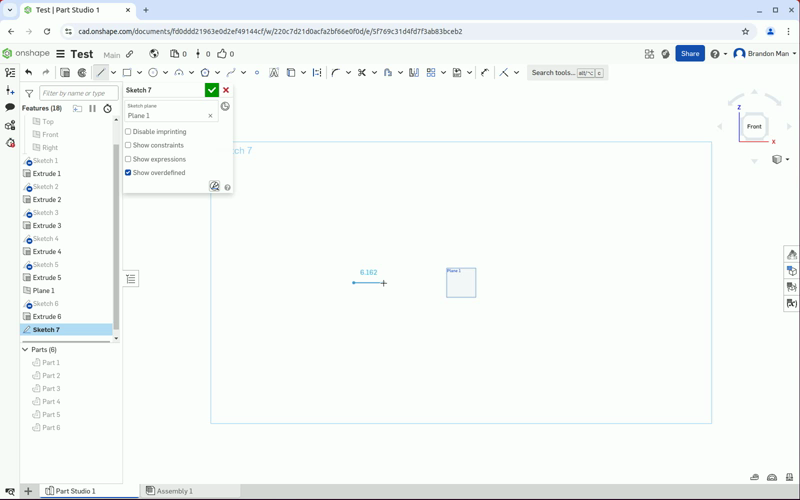
mouse_move(372, 282)
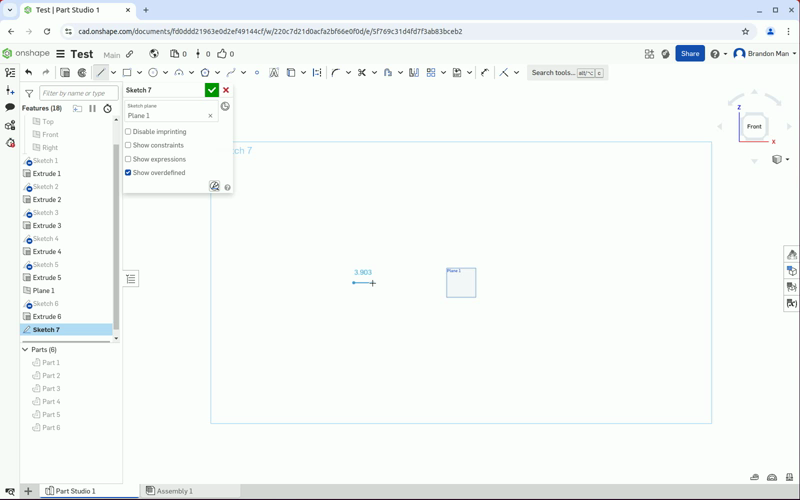
click(372, 282)
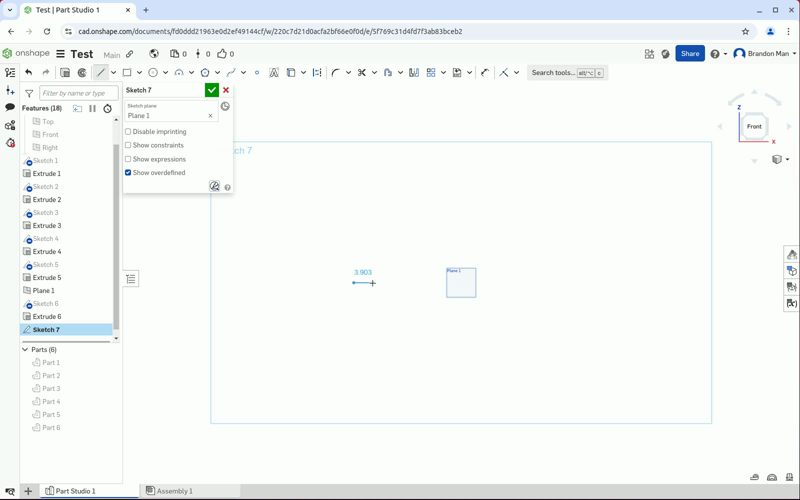
key_up(shift)
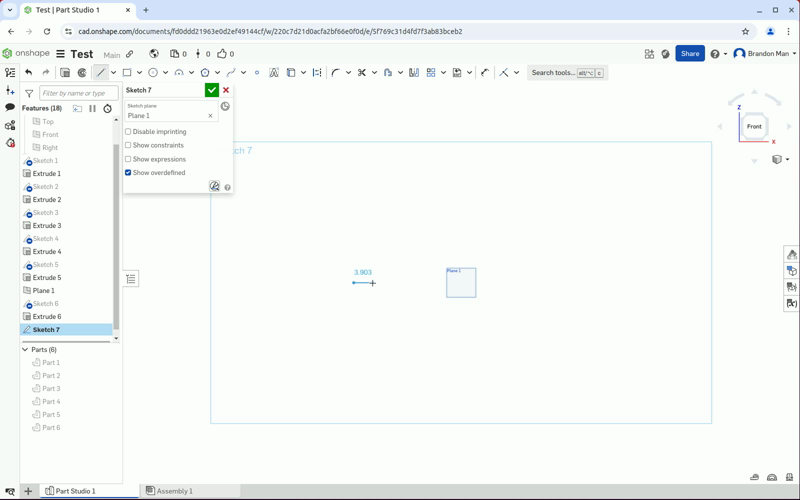
key_down(shift)
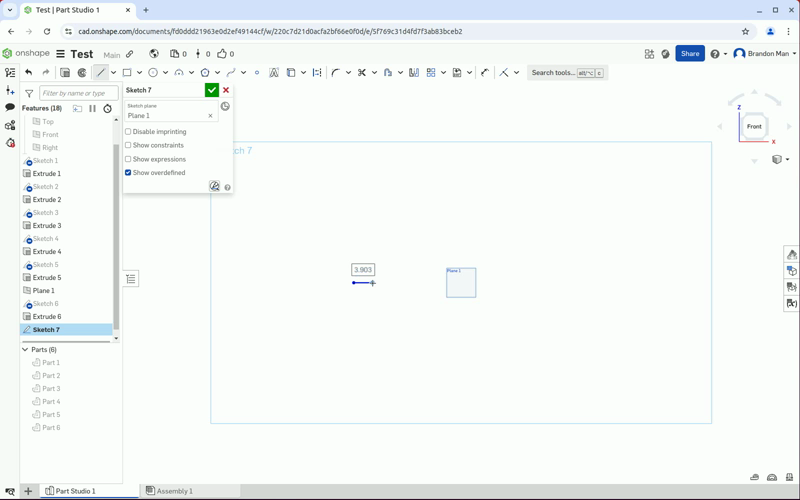
mouse_move(402, 282)
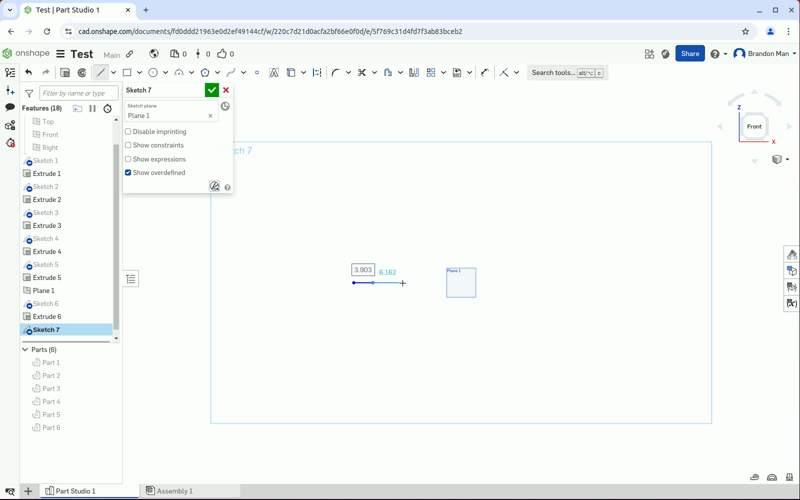
mouse_move(372, 230)
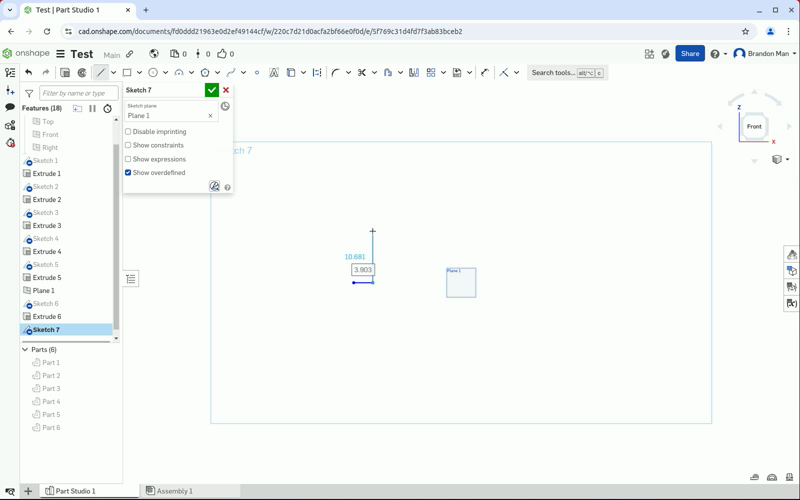
click(372, 230)
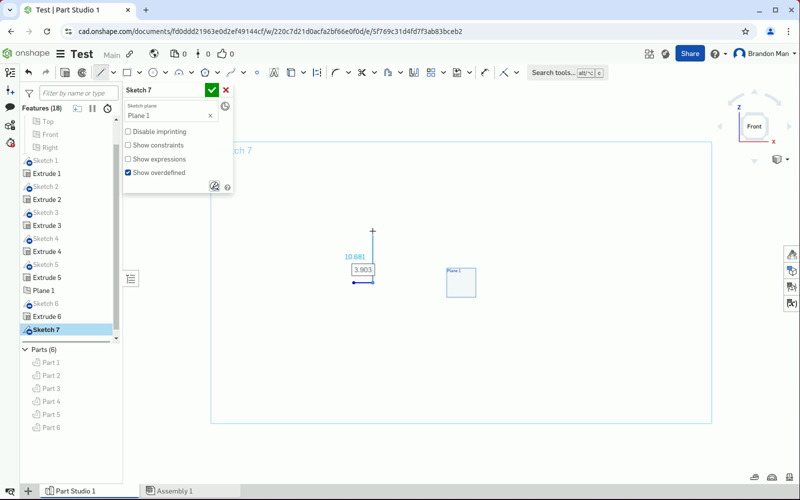
key_up(shift)
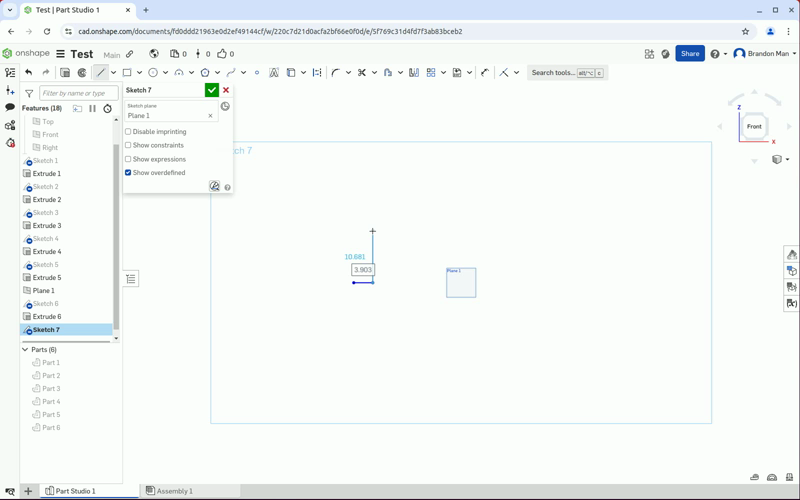
key_down(shift)
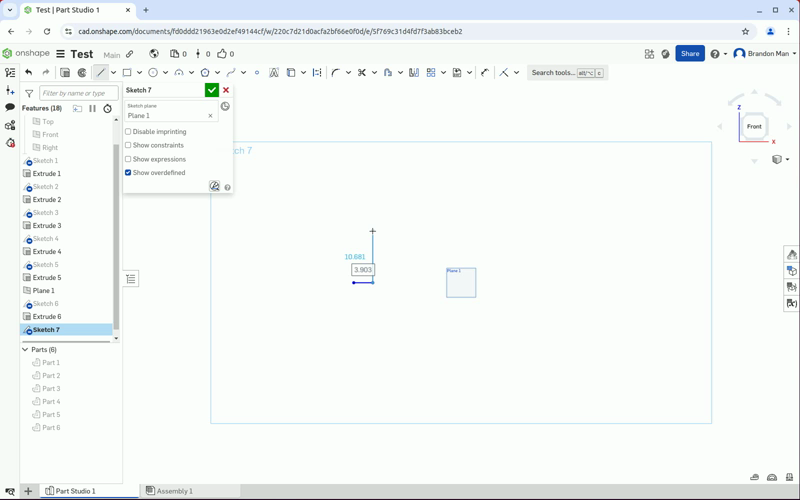
mouse_move(402, 230)
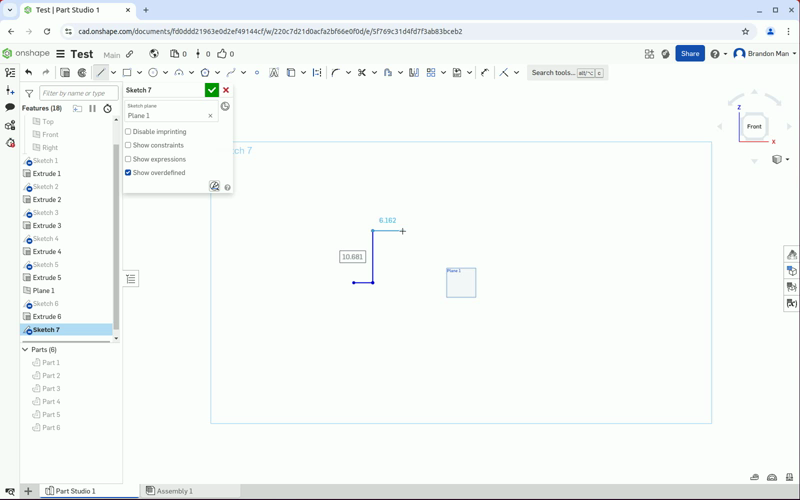
mouse_move(353, 230)
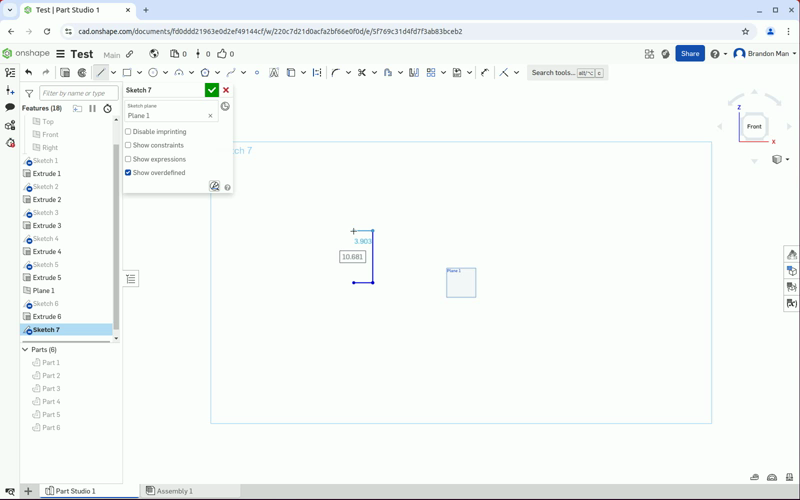
click(353, 230)
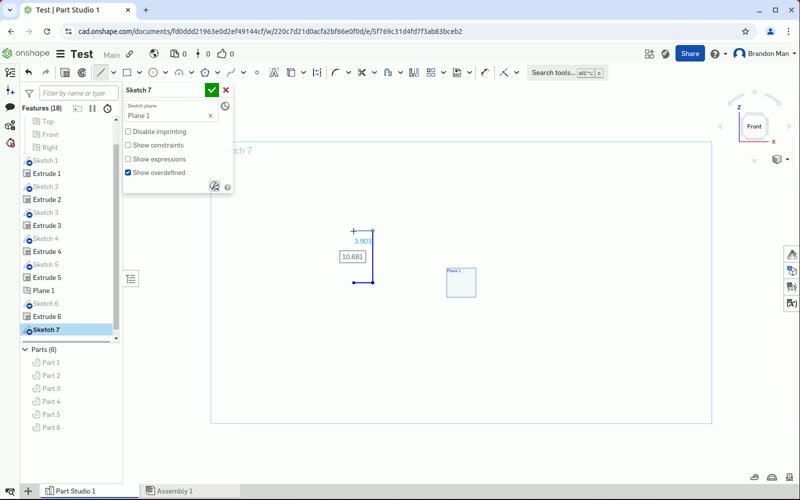
key_up(shift)
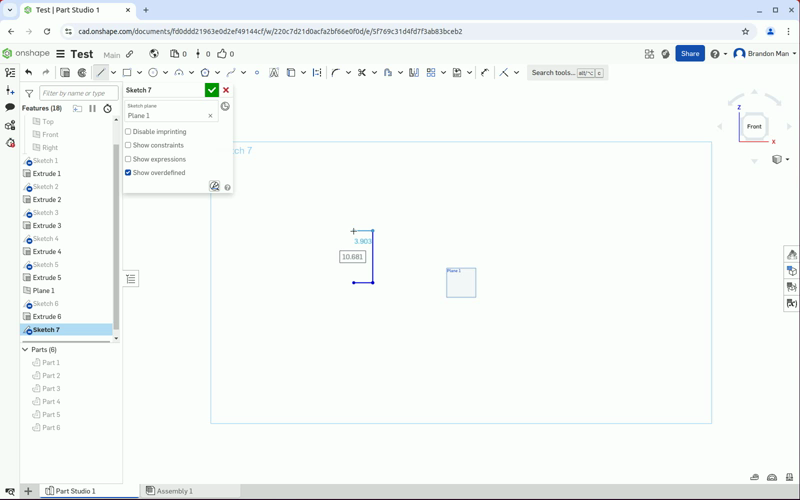
mouse_move(383, 230)
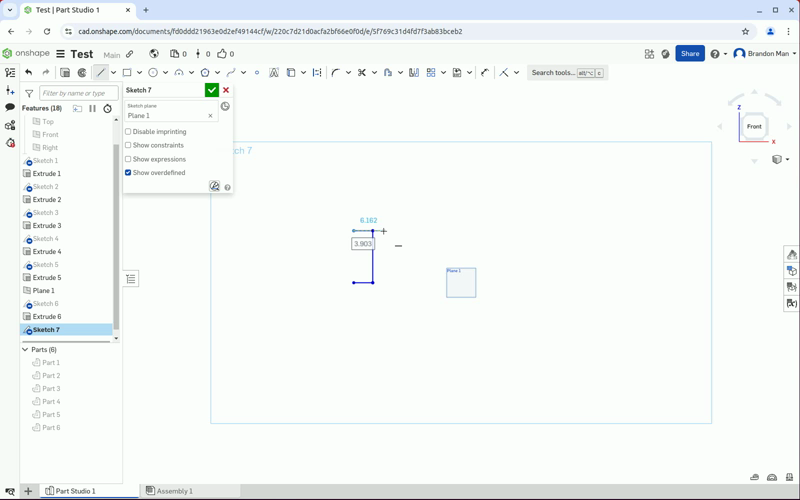
key_down(shift)
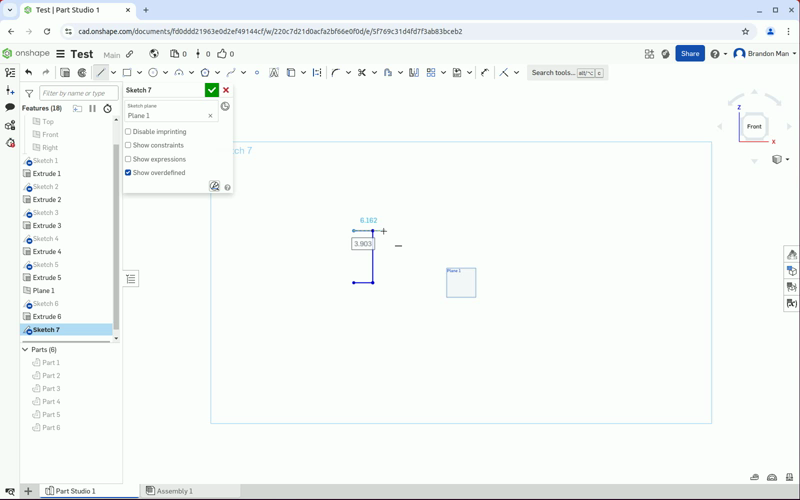
mouse_move(353, 282)
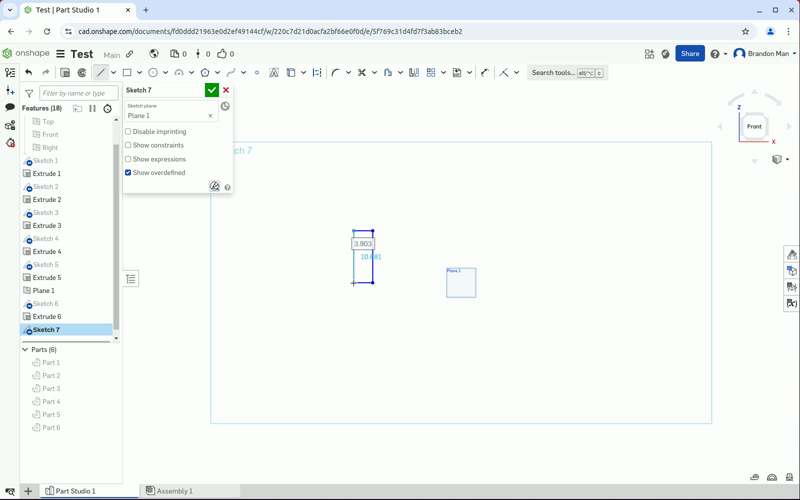
key_up(shift)
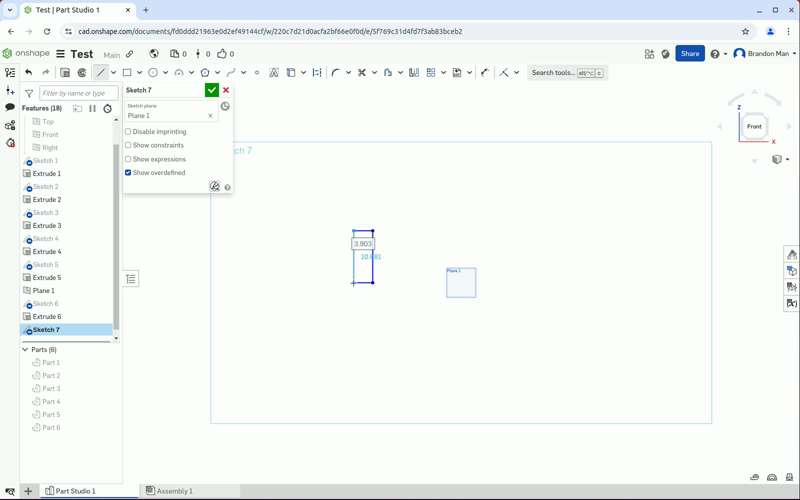
click(353, 282)
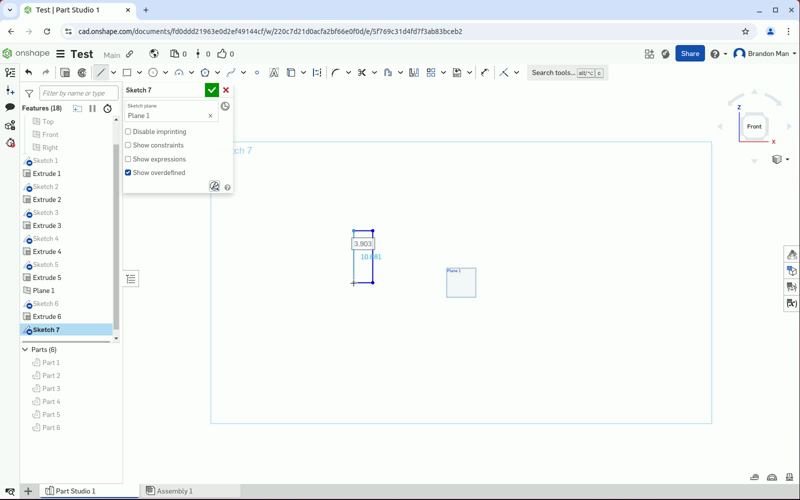
key(esc)
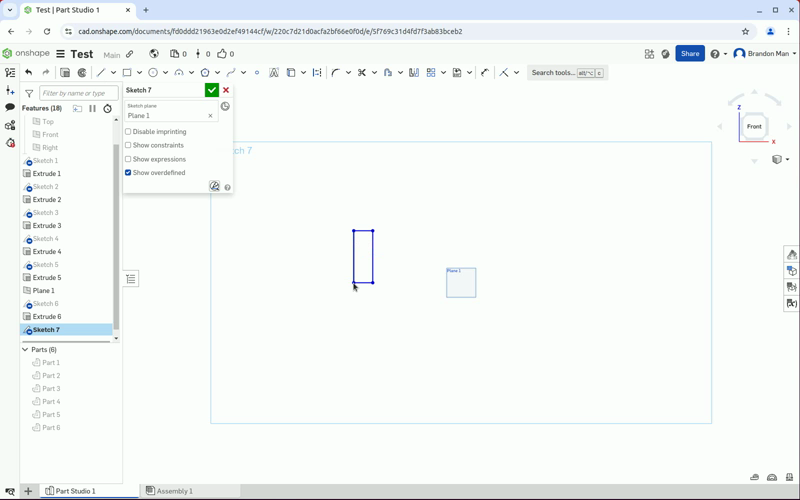
mouse_move(366, 238)
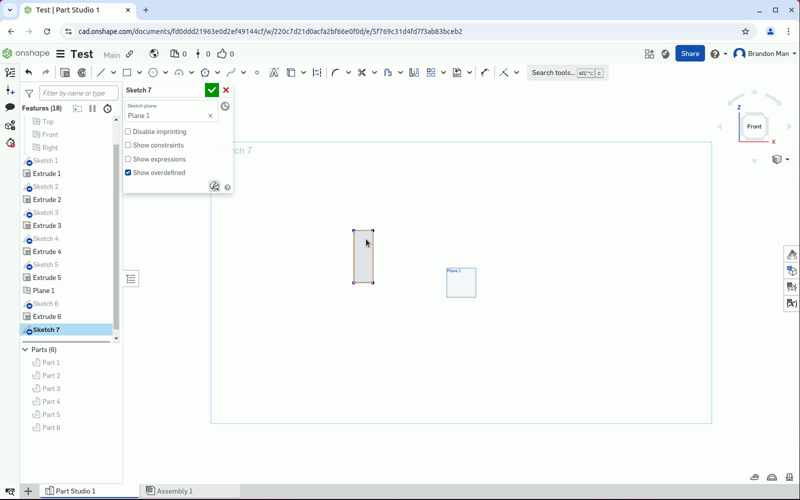
scroll(6)
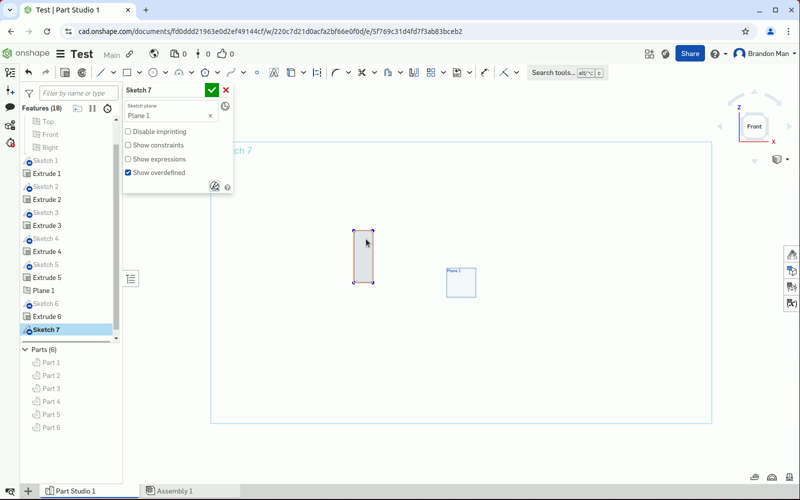
scroll(6)
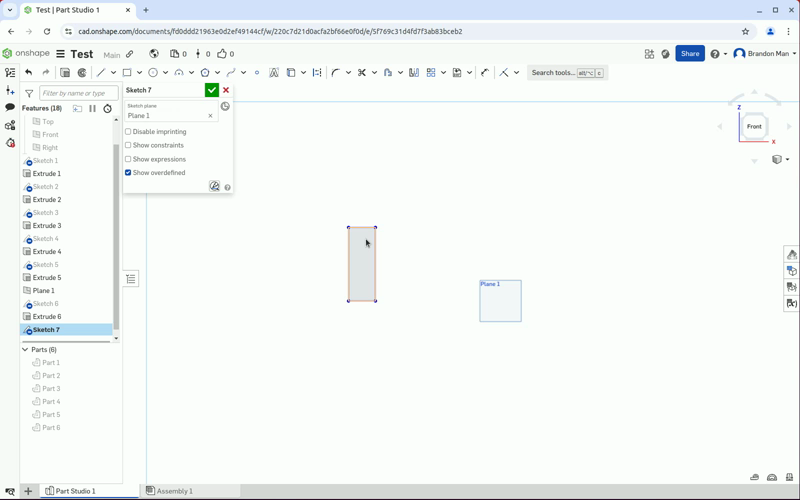
scroll(6)
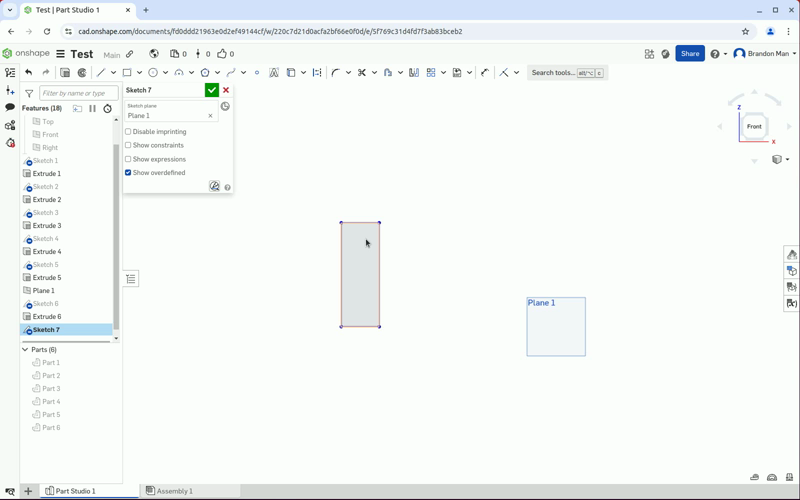
scroll(6)
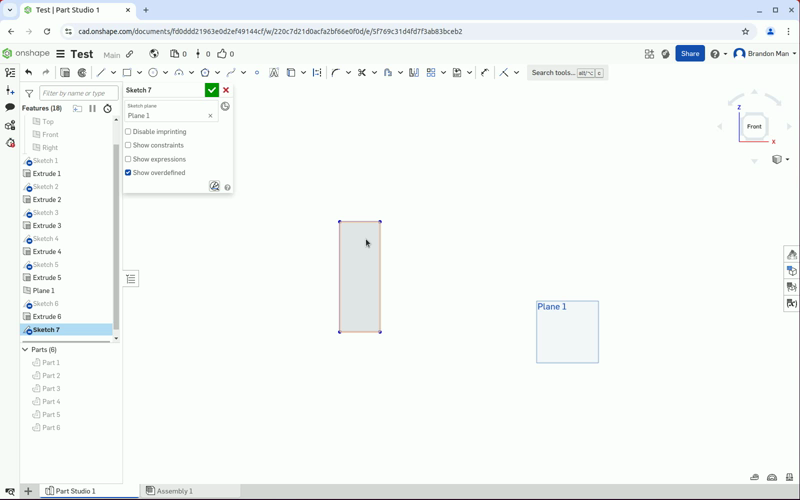
scroll(6)
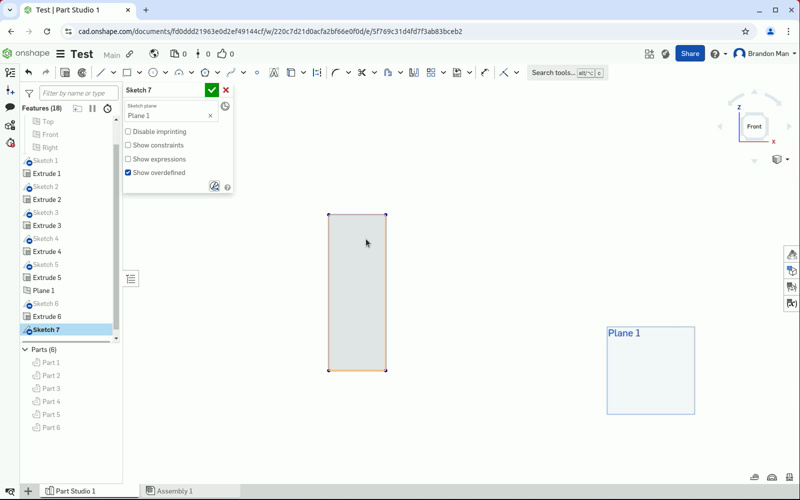
scroll(6)
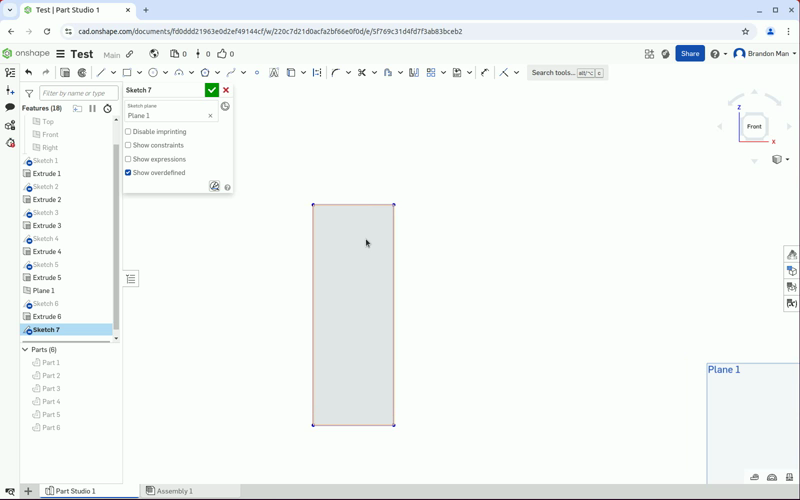
scroll(6)
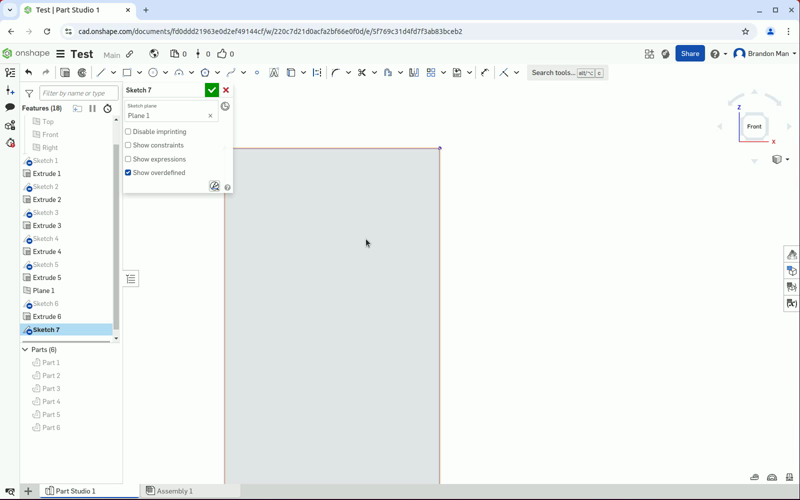
click(366, 238)
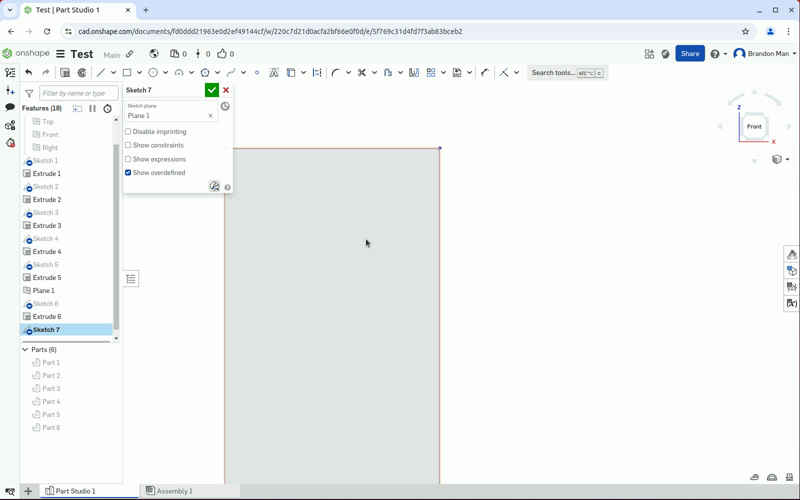
scroll(-6)
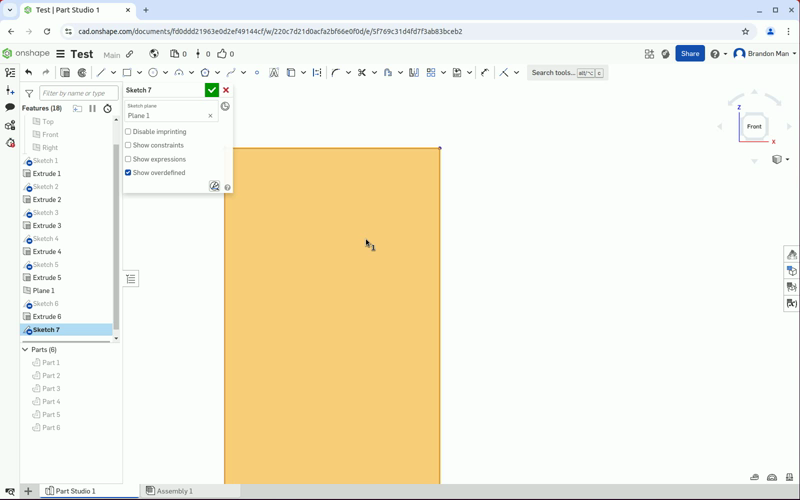
scroll(-6)
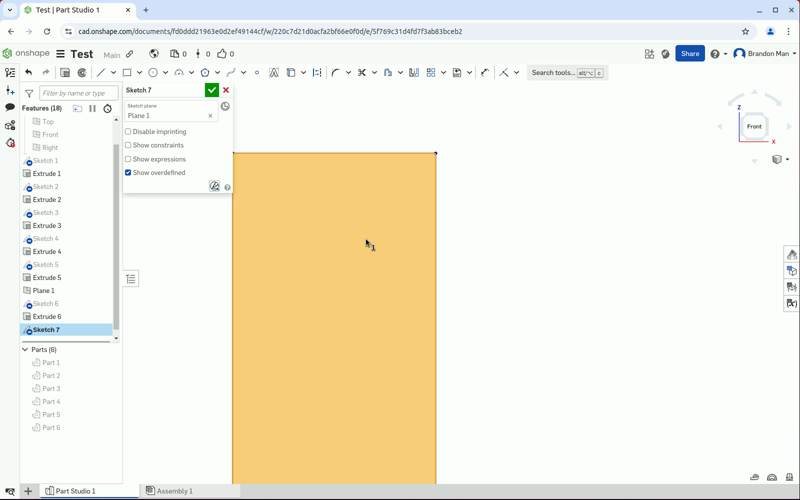
scroll(-6)
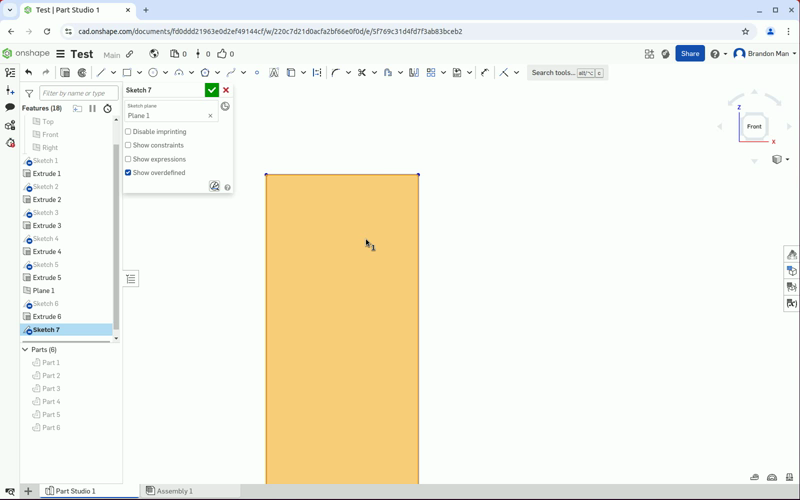
scroll(-6)
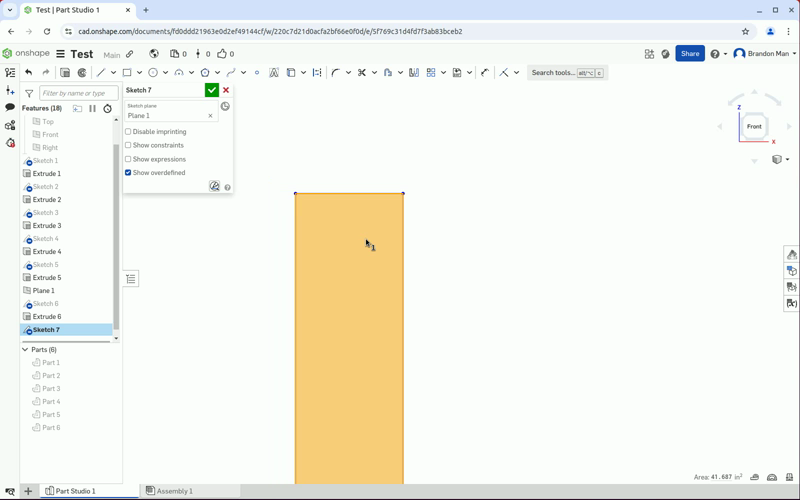
scroll(-6)
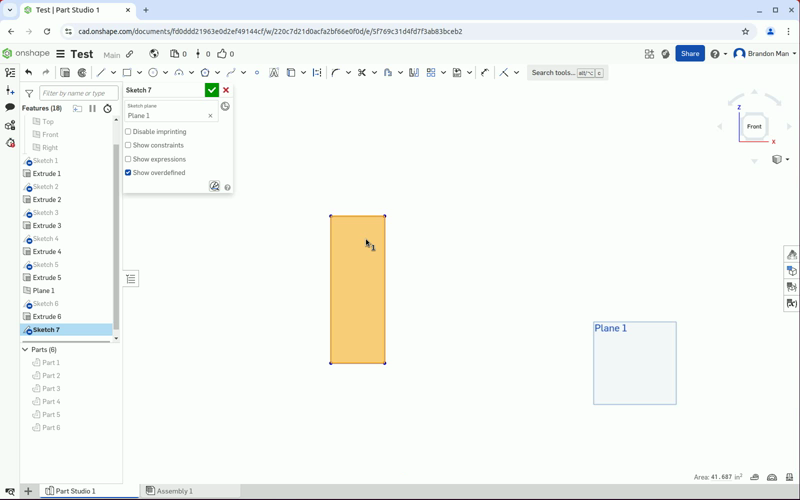
scroll(-6)
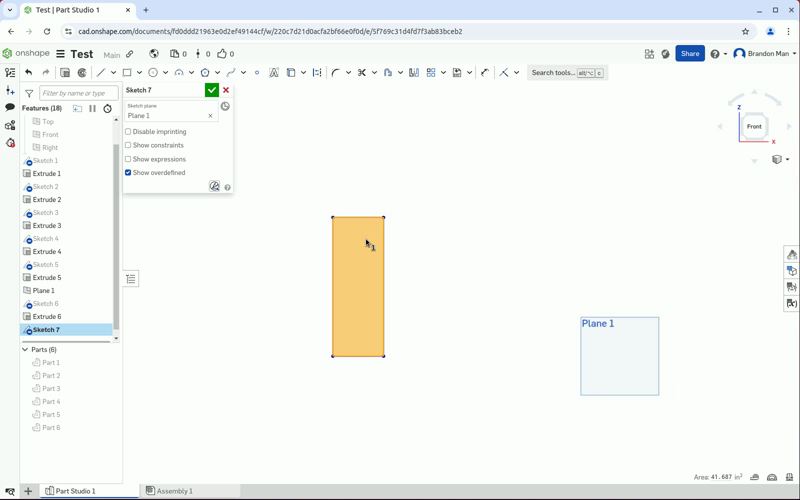
scroll(-6)
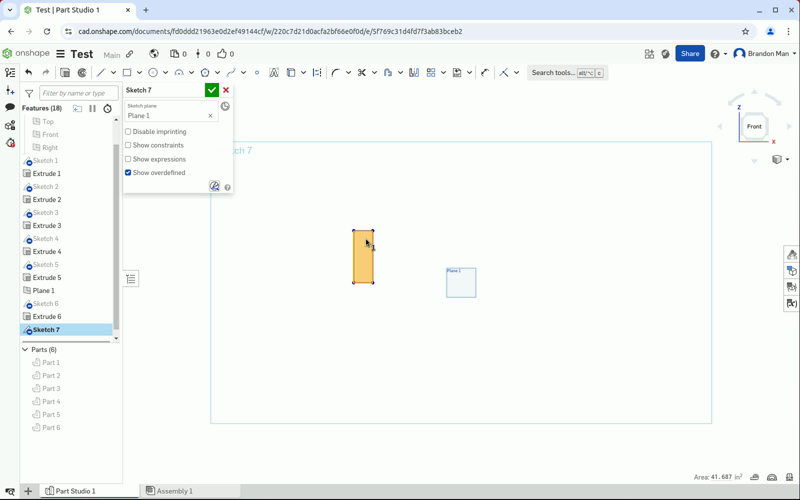
mouse_move(73, 352)
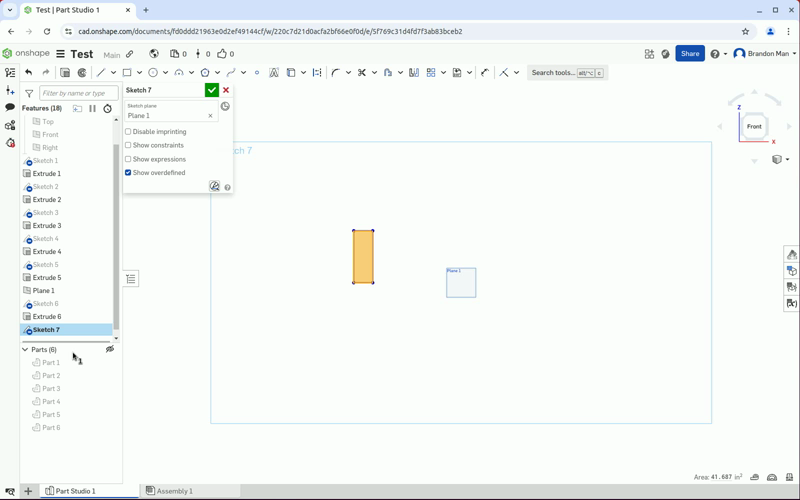
key(shift+y)
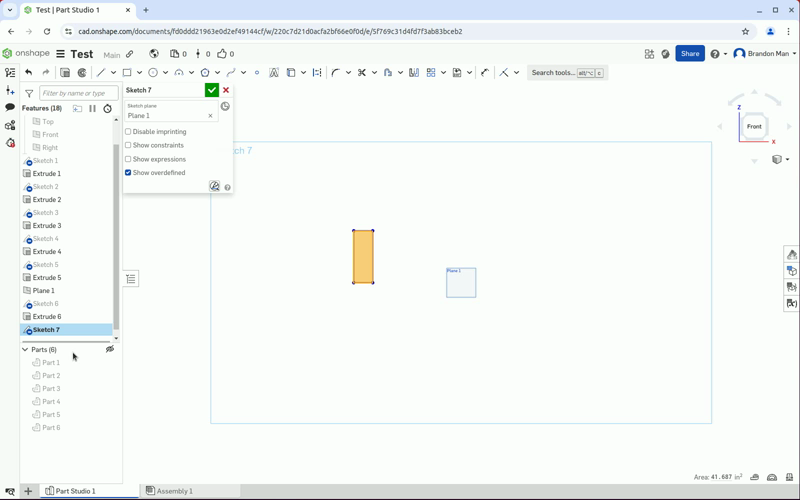
key(shift+e)
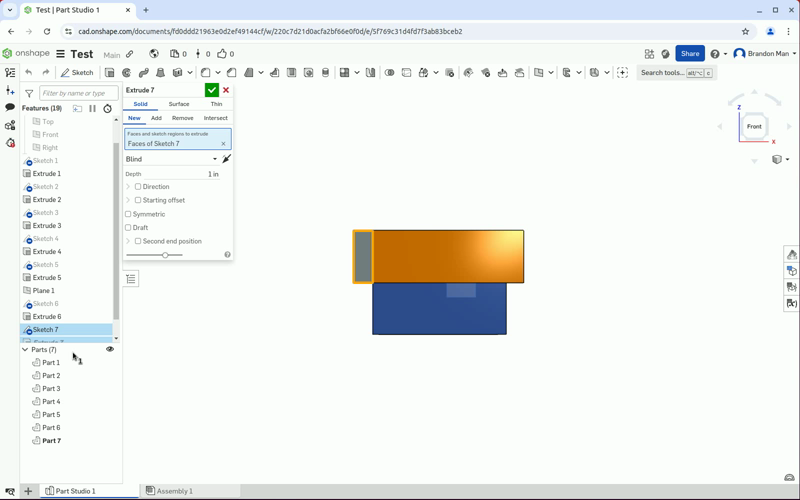
mouse_move(143, 106)
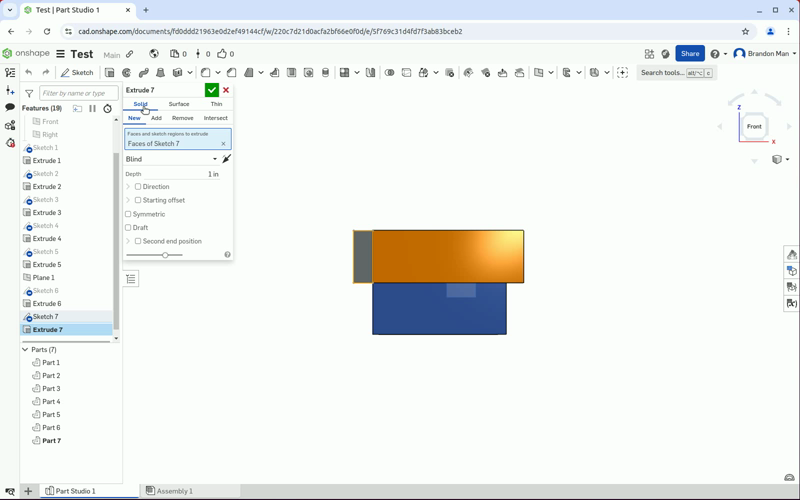
click(143, 106)
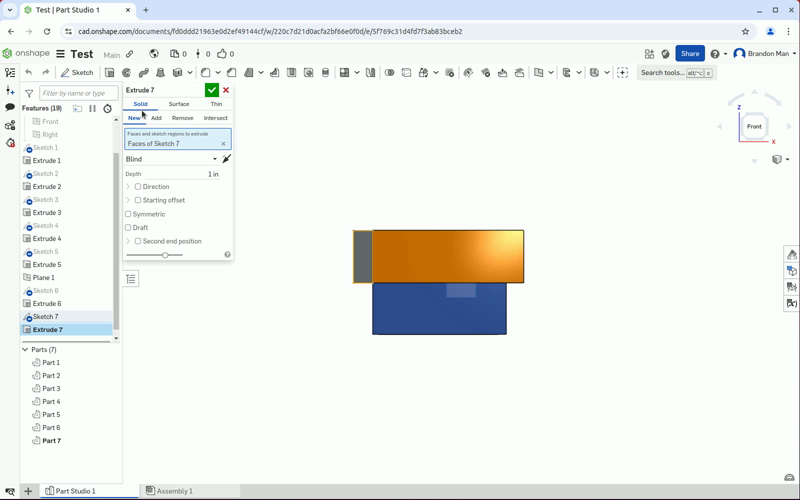
mouse_move(137, 120)
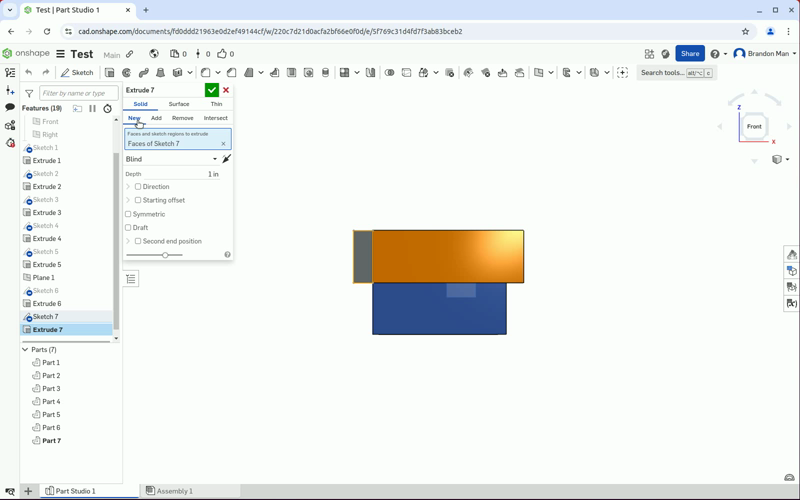
click(137, 120)
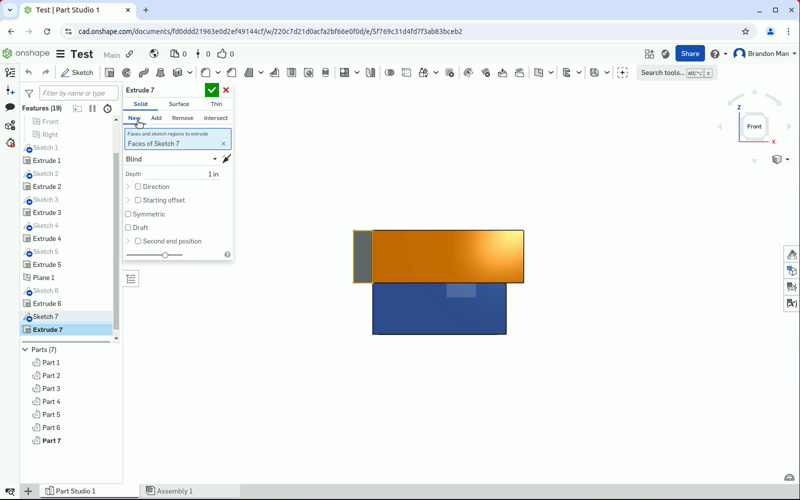
key(tab, 4)
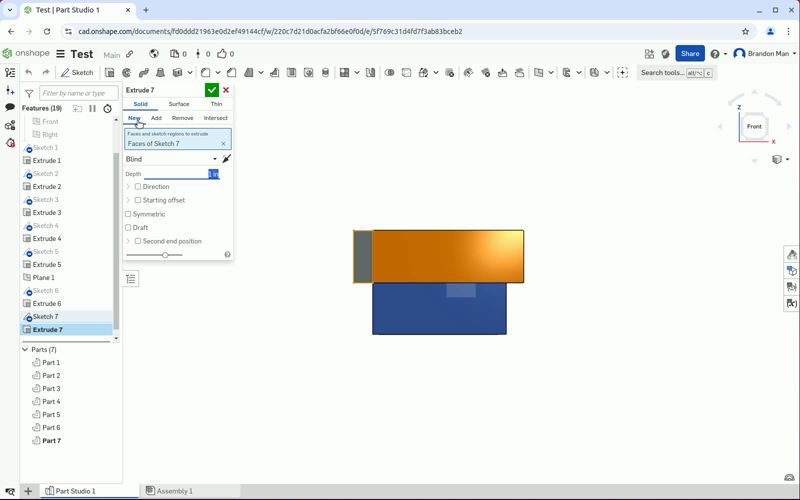
text(10.591)
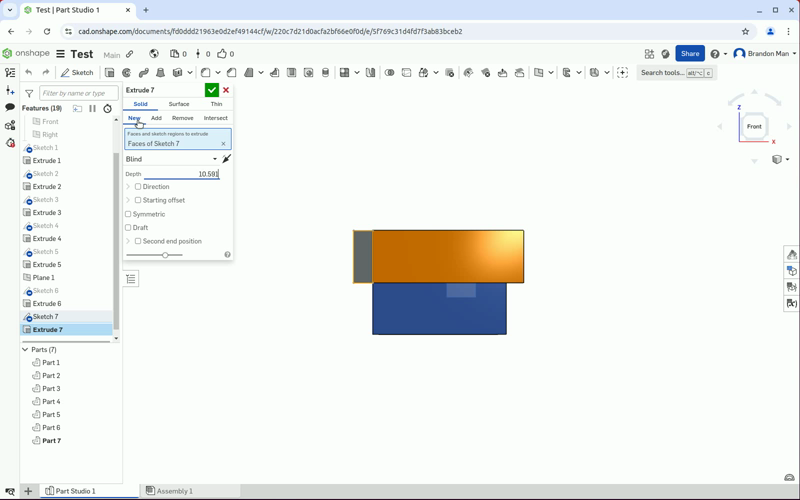
key(enter)
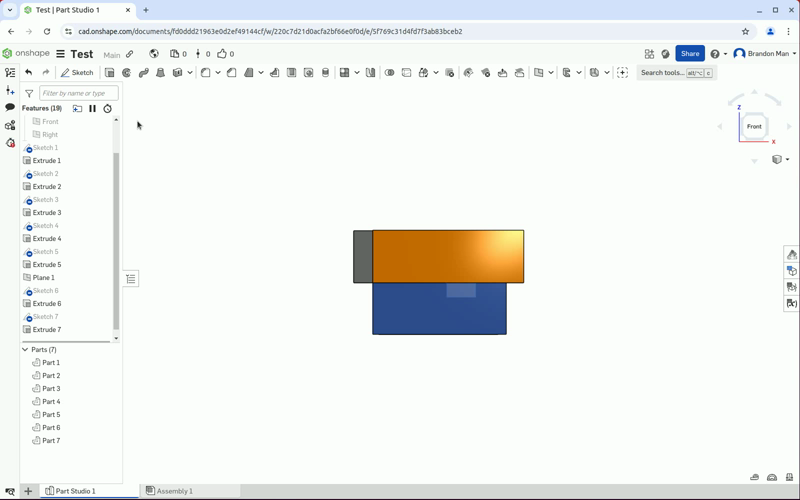
key(shift+h)
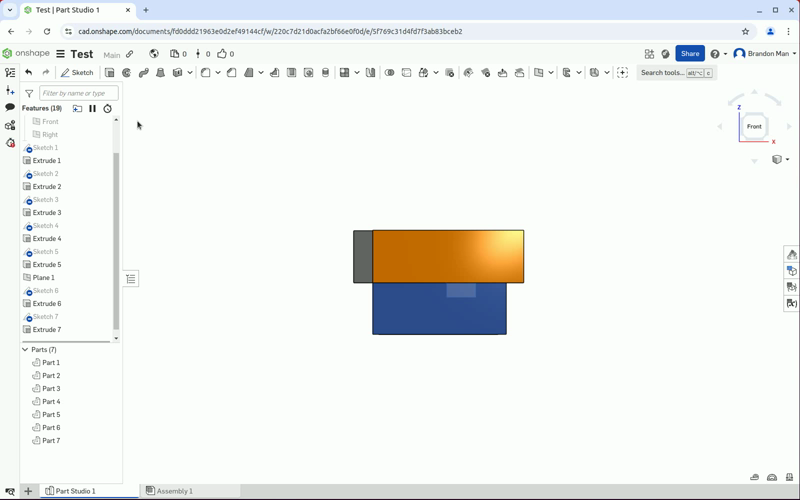
key(shift+h)
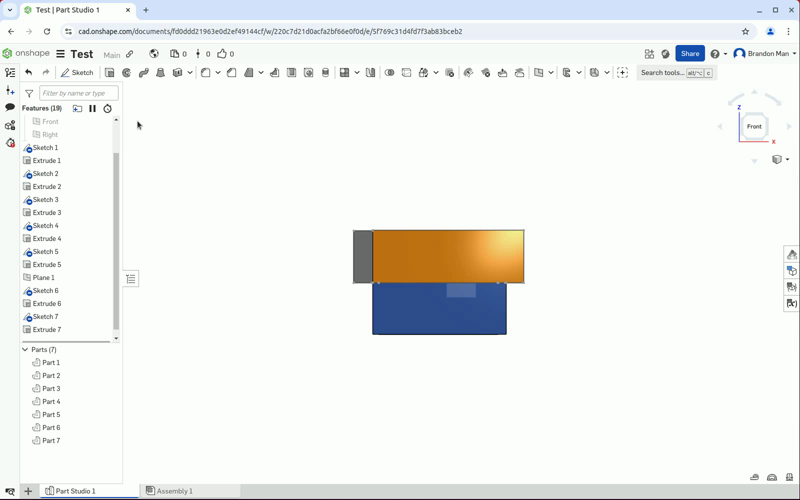
key(shift+7)
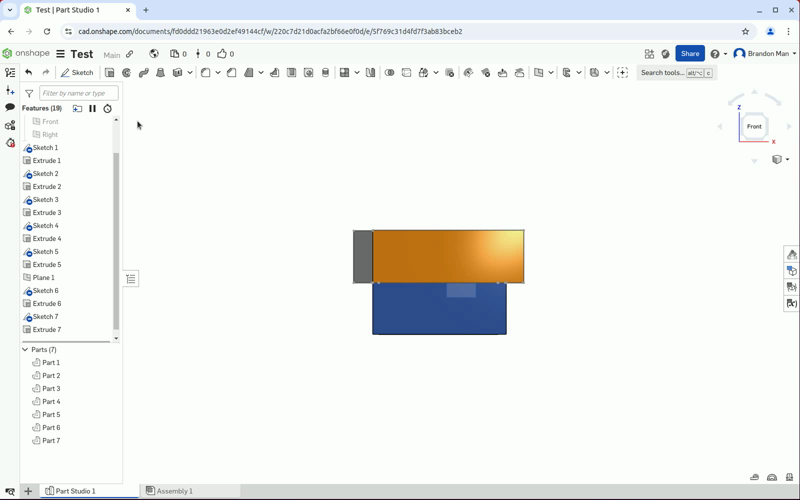
key(left, 2)
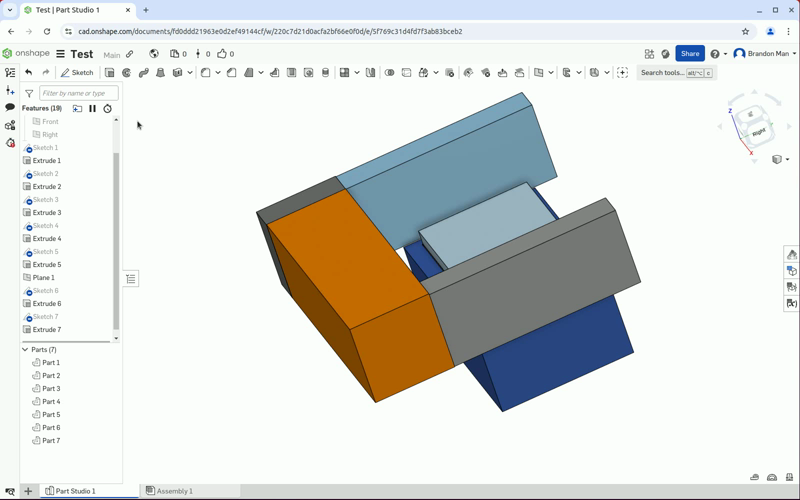
key(down, 2)
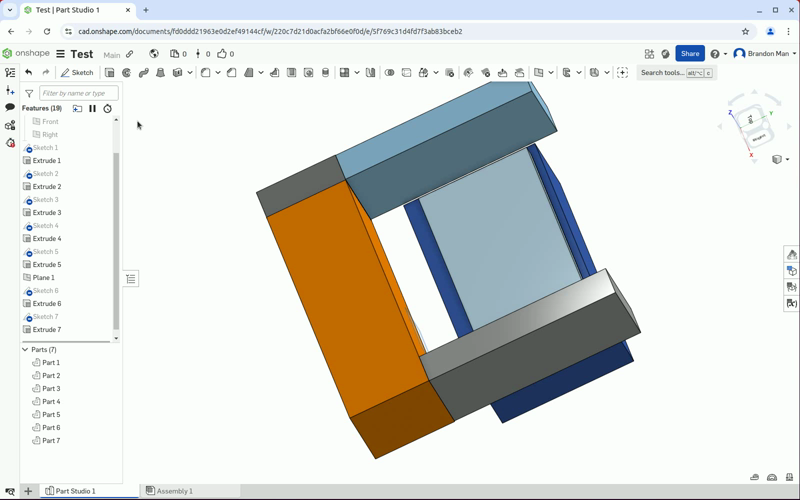
key(up, 2)
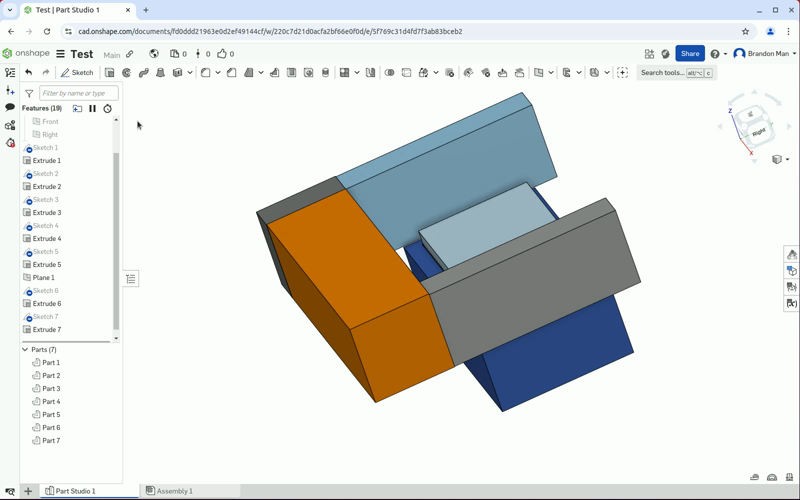
key(right, 2)
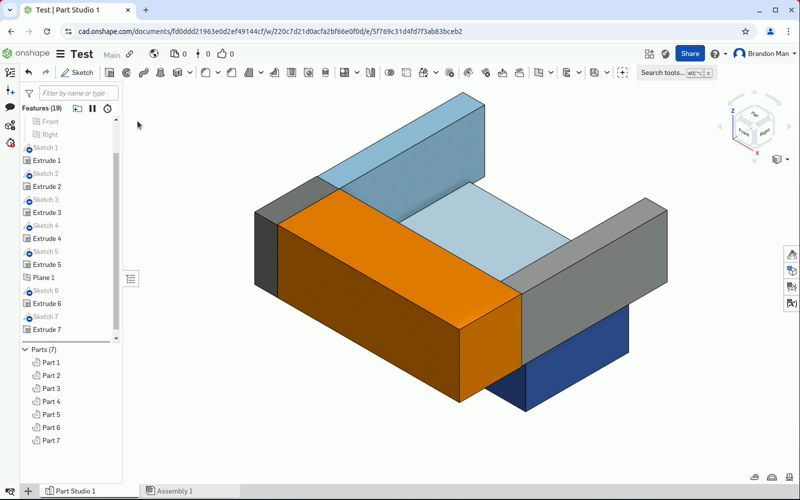
mouse_move(69, 150)
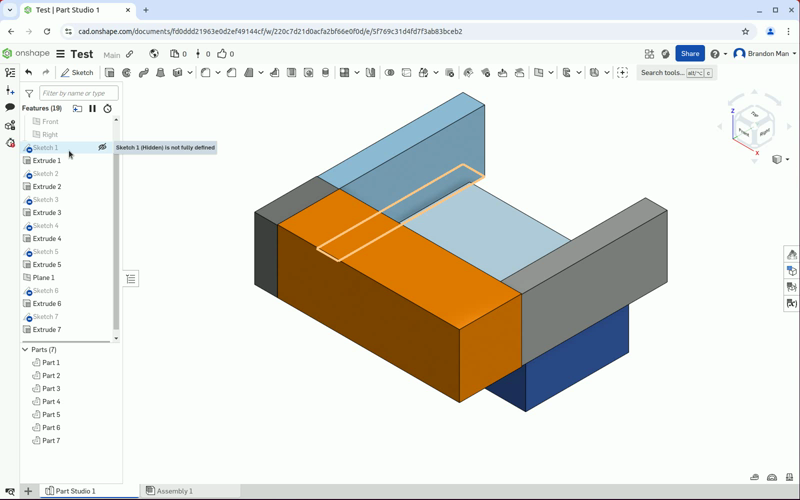
click(69, 150)